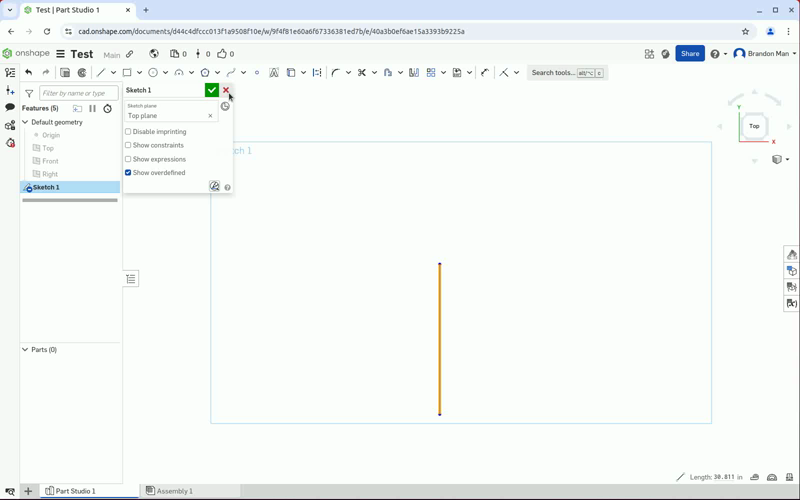
key(shift+h)
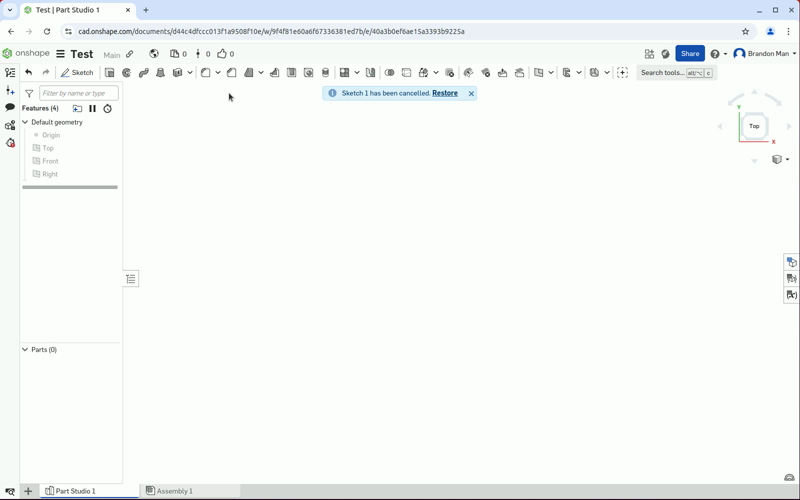
mouse_move(73, 352)
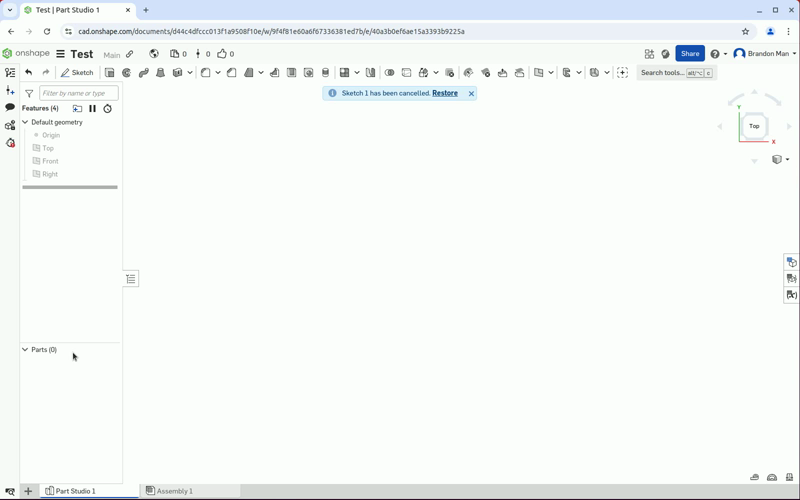
key(y)
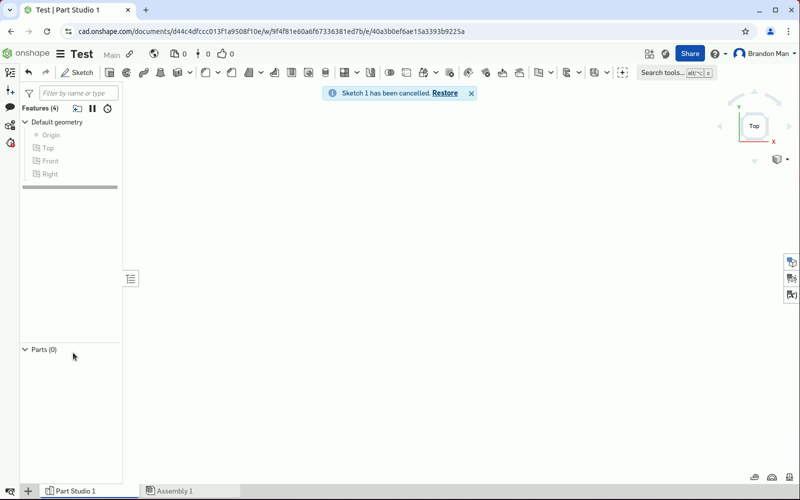
key(shift+p)
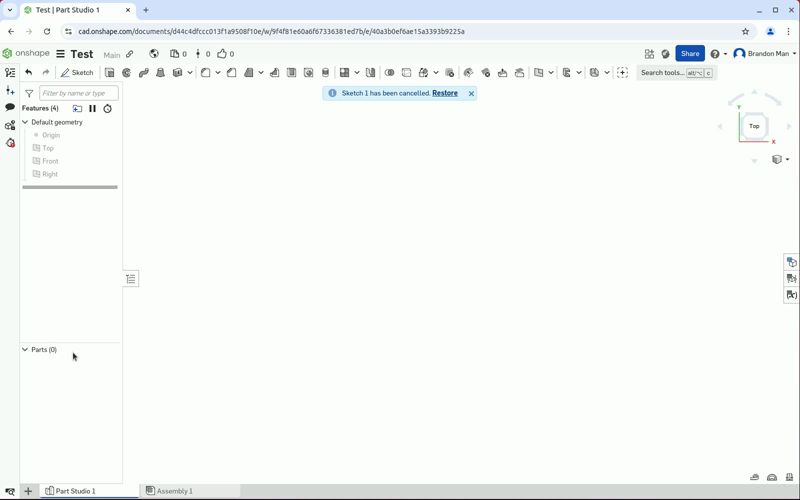
key(space)
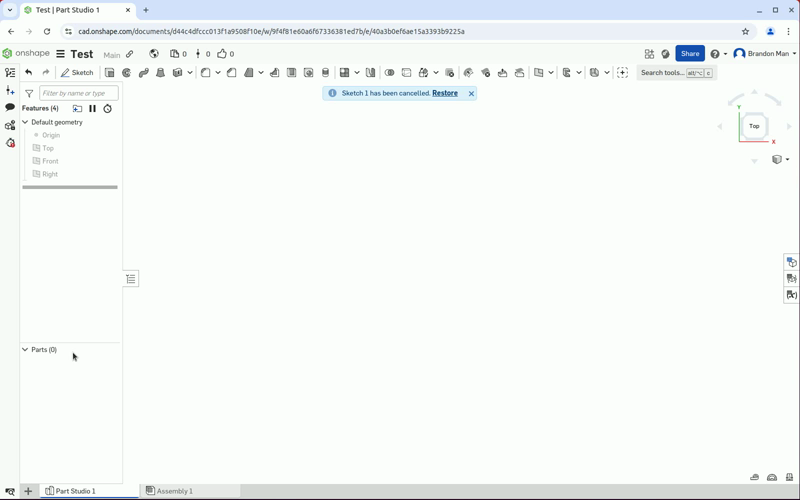
key_down(shift)
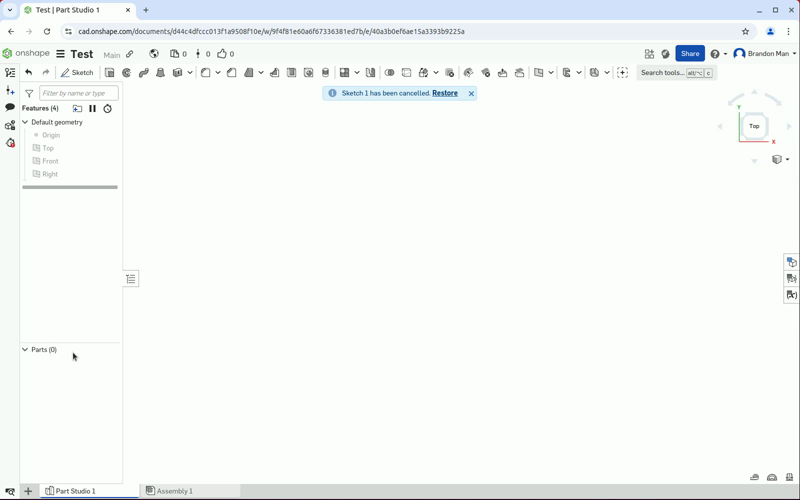
key(up)
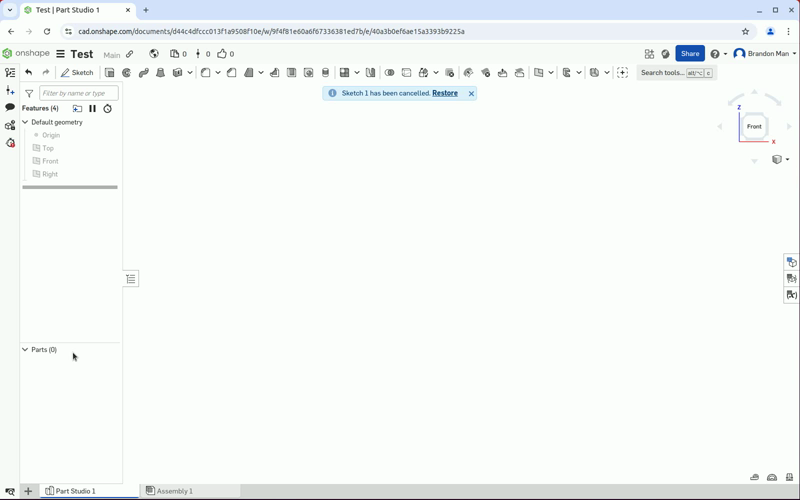
key_up(shift)
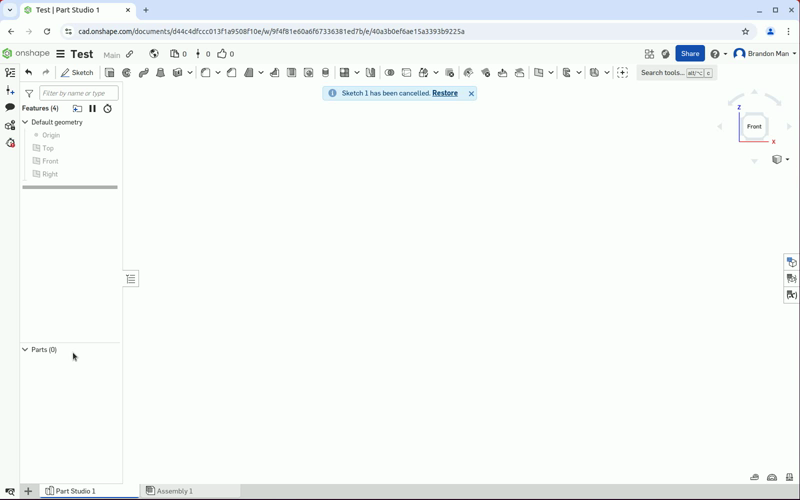
mouse_move(73, 352)
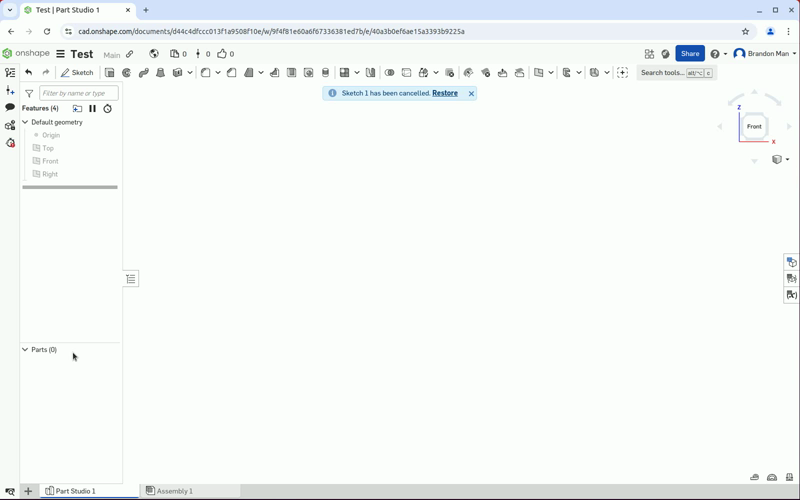
key(shift+y)
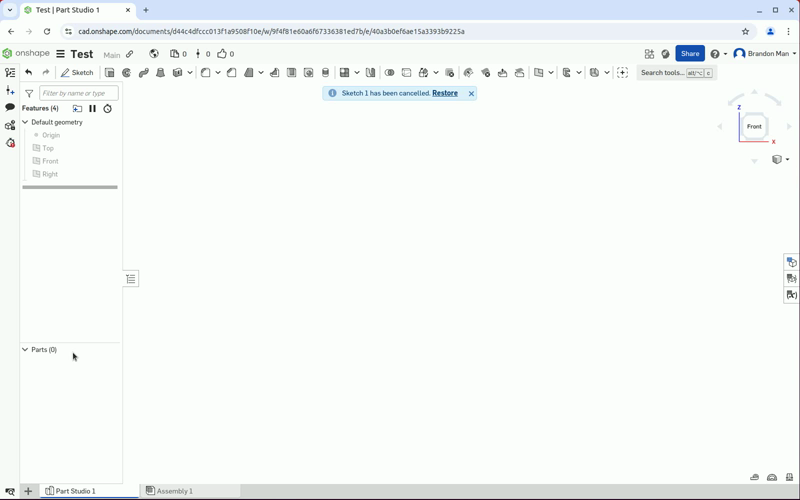
key(shift+s)
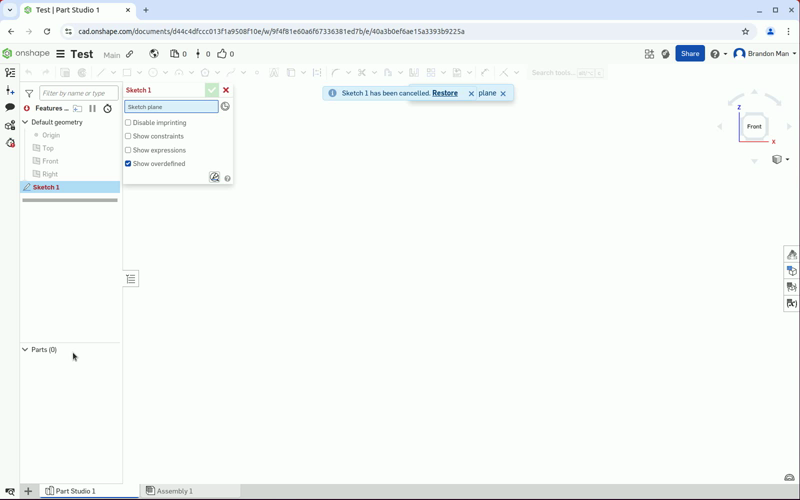
mouse_move(73, 163)
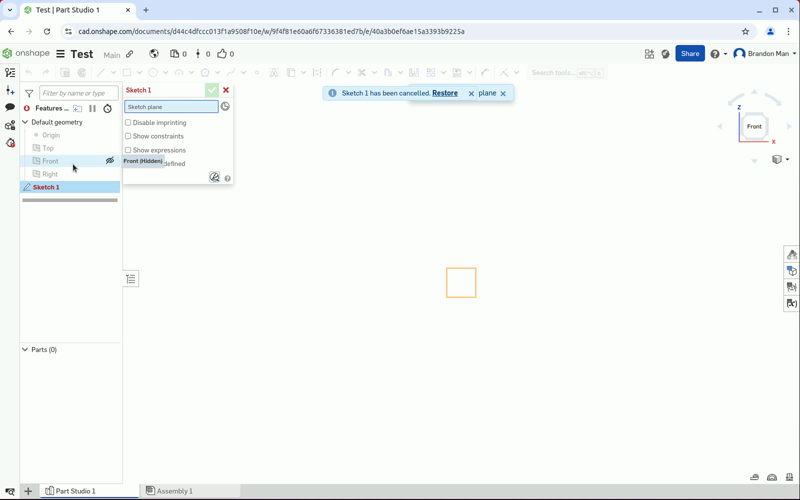
click(73, 163)
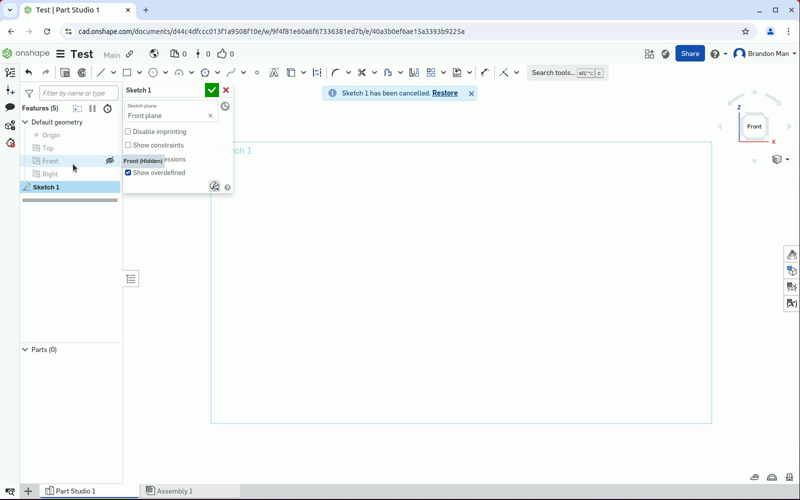
mouse_move(73, 352)
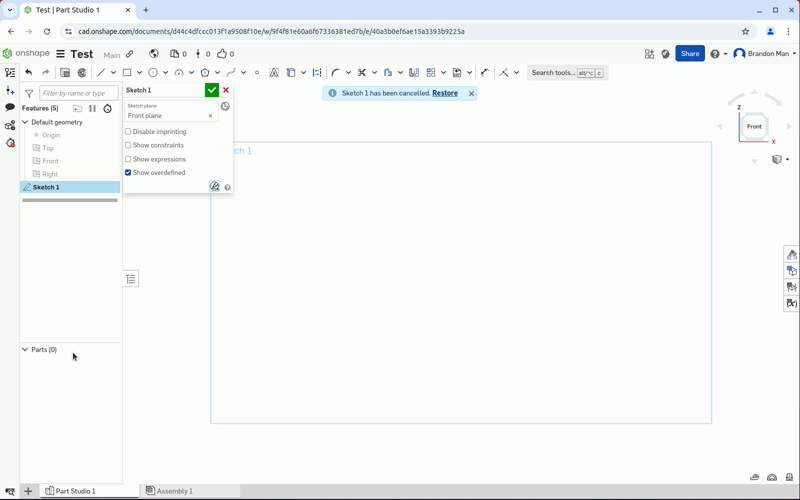
key(y)
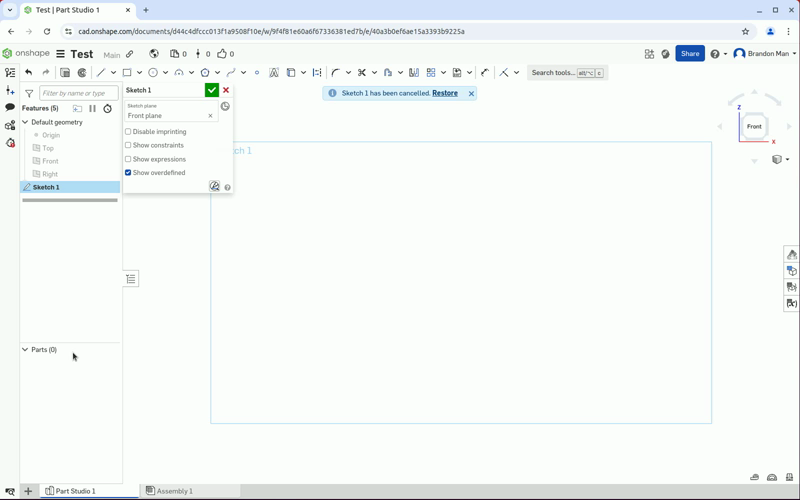
key(l)
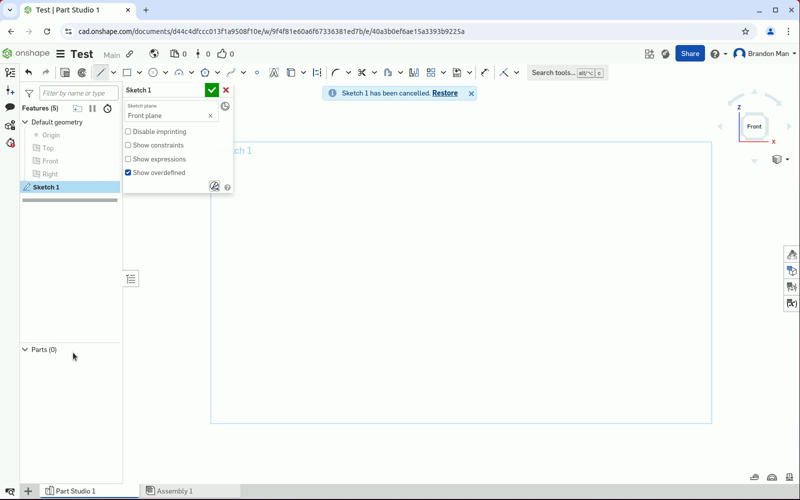
key_down(shift)
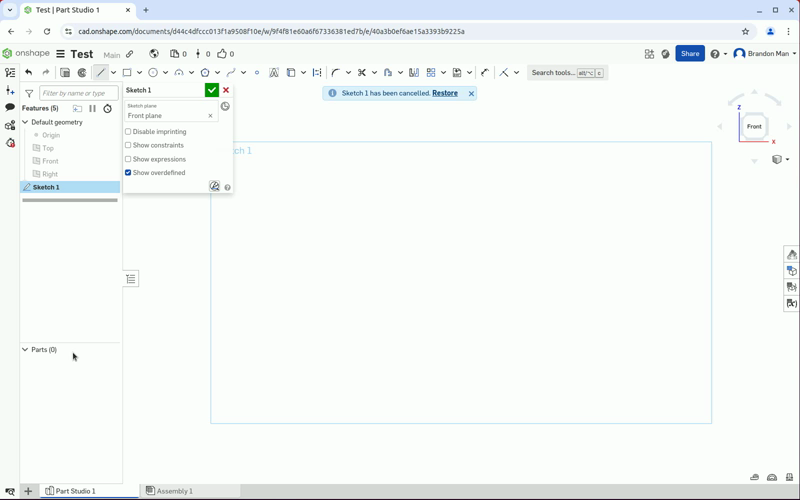
mouse_move(460, 255)
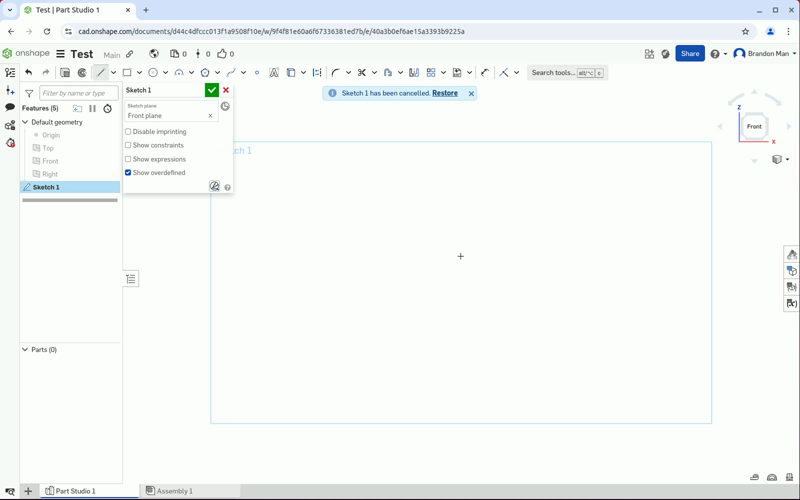
click(460, 255)
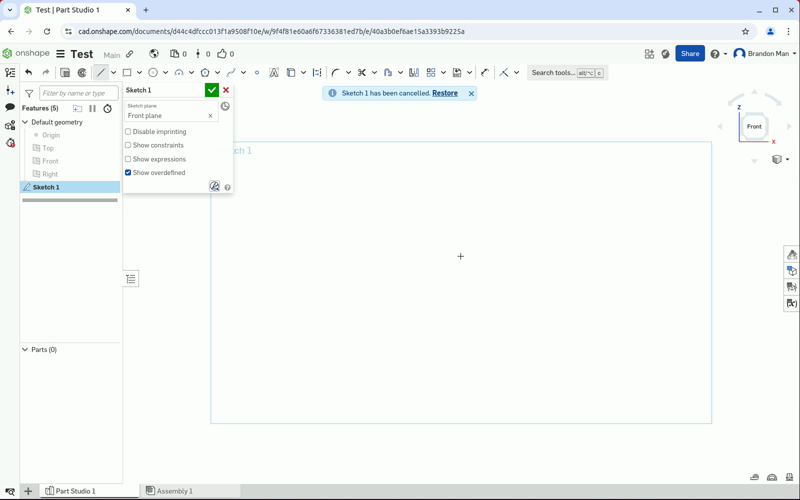
key_up(shift)
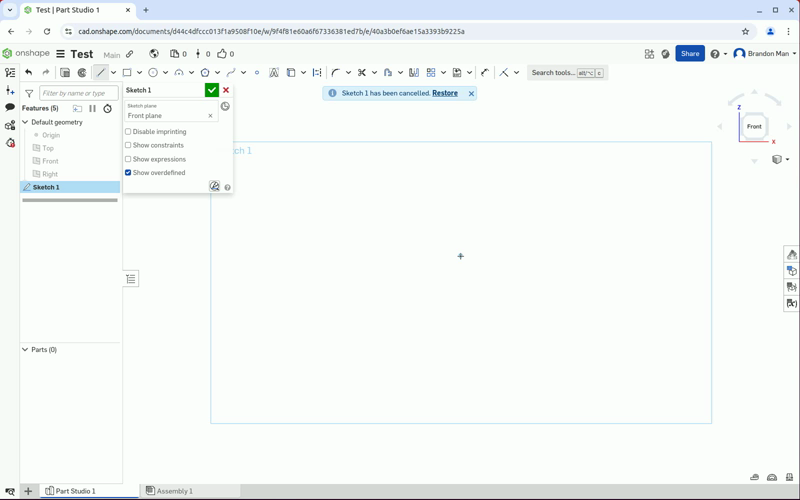
key_down(shift)
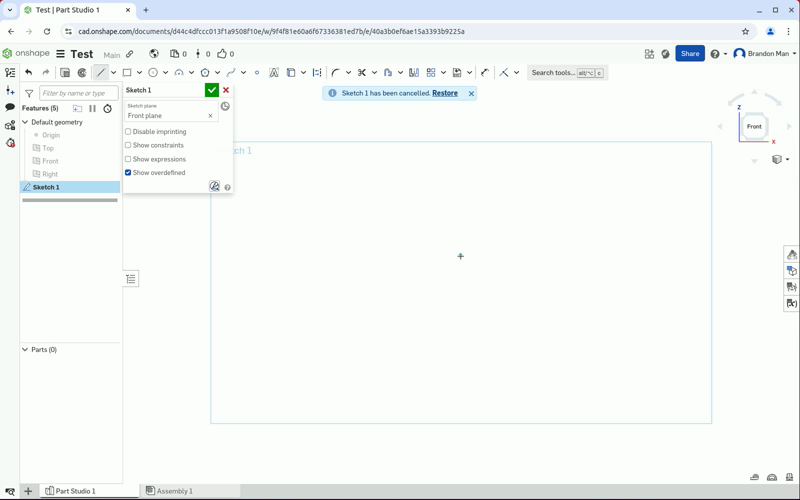
mouse_move(490, 255)
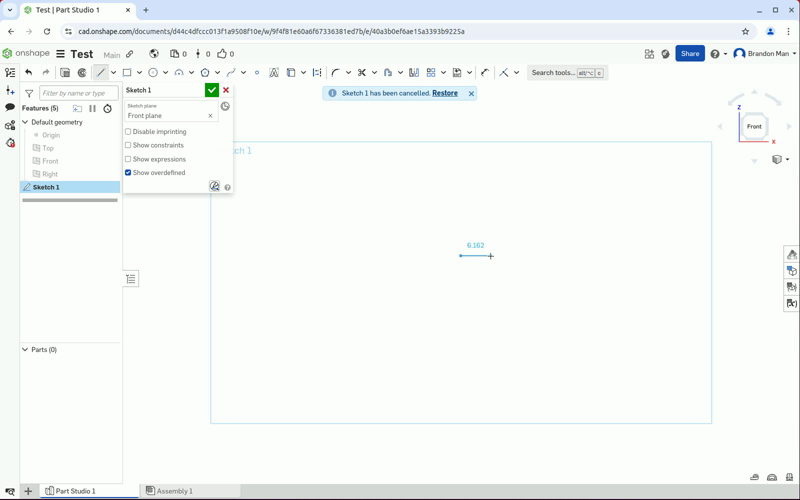
mouse_move(467, 256)
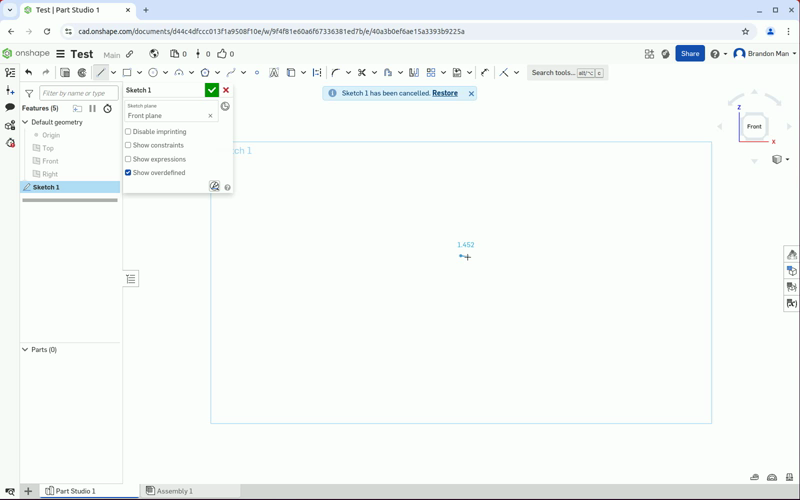
scroll(6)
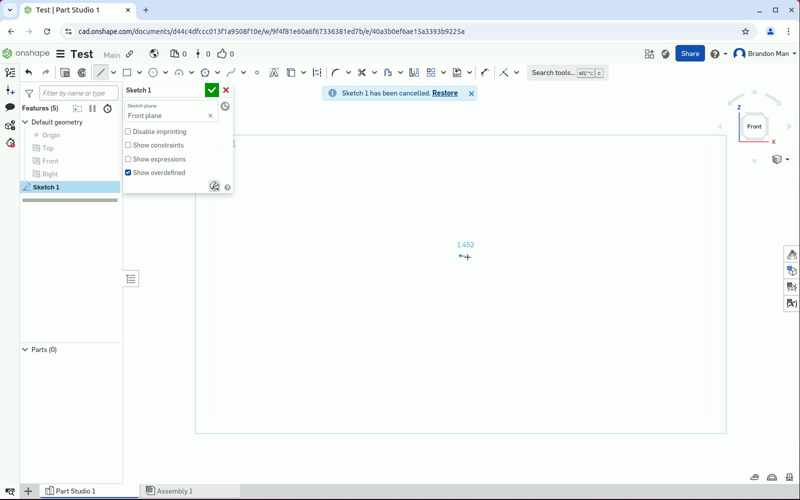
scroll(6)
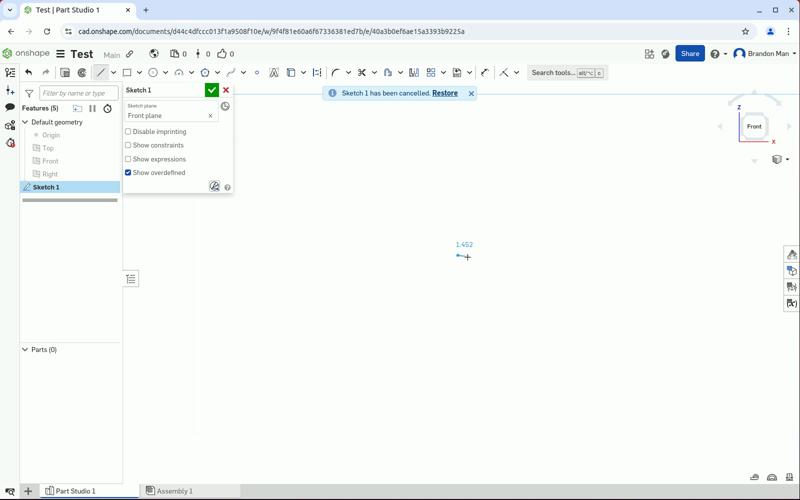
scroll(6)
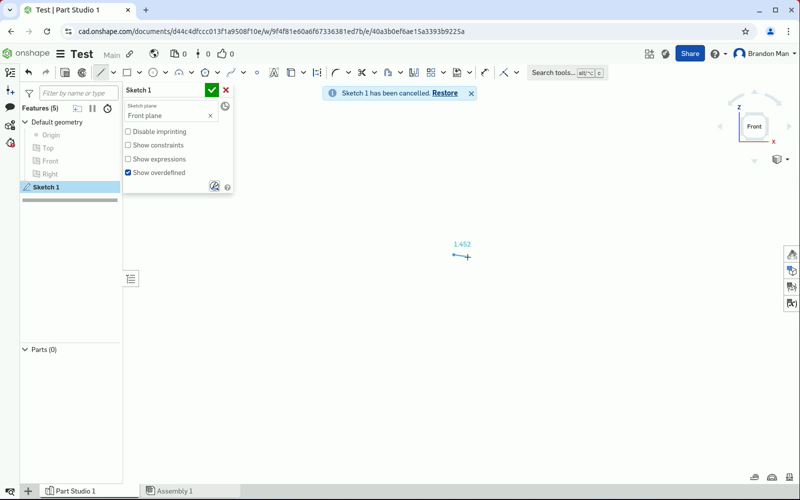
scroll(6)
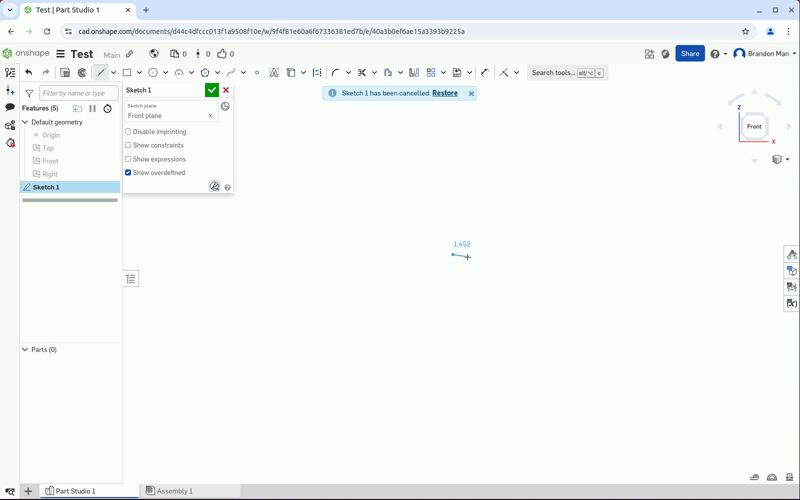
scroll(6)
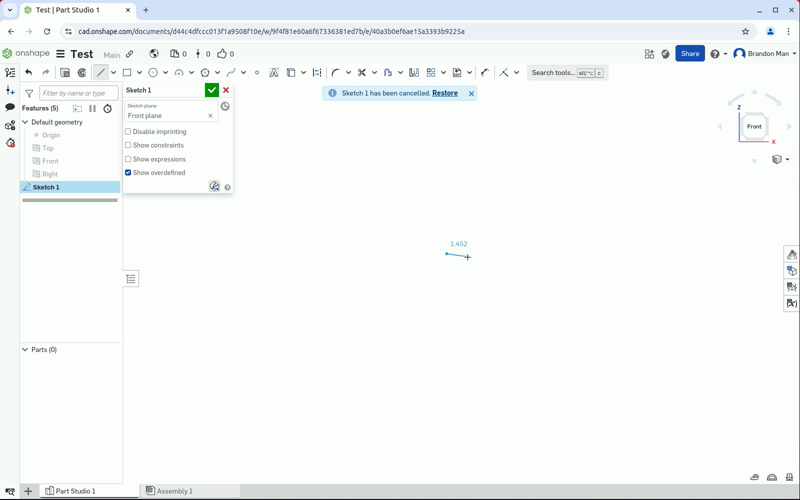
scroll(6)
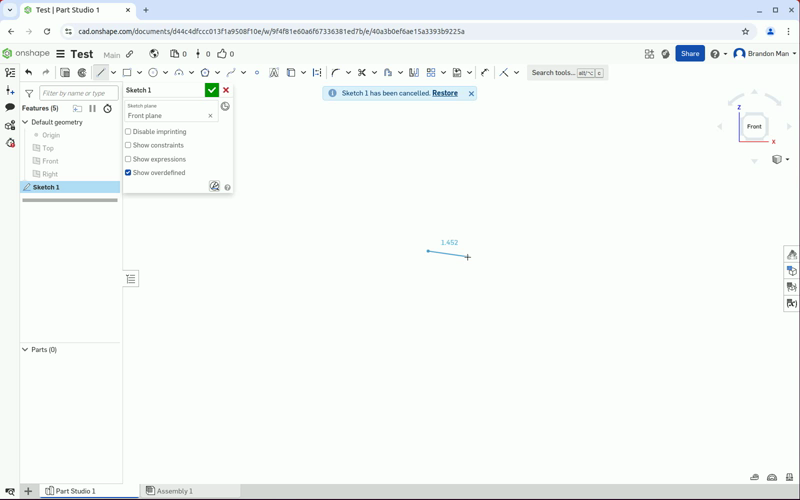
scroll(6)
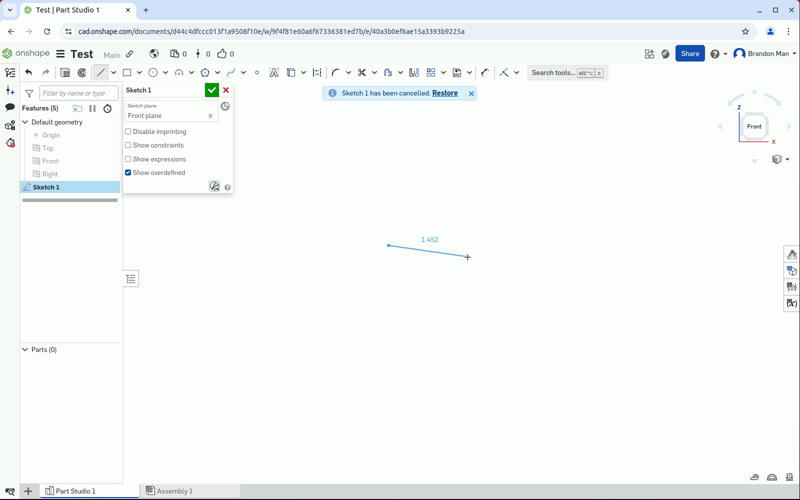
click(467, 256)
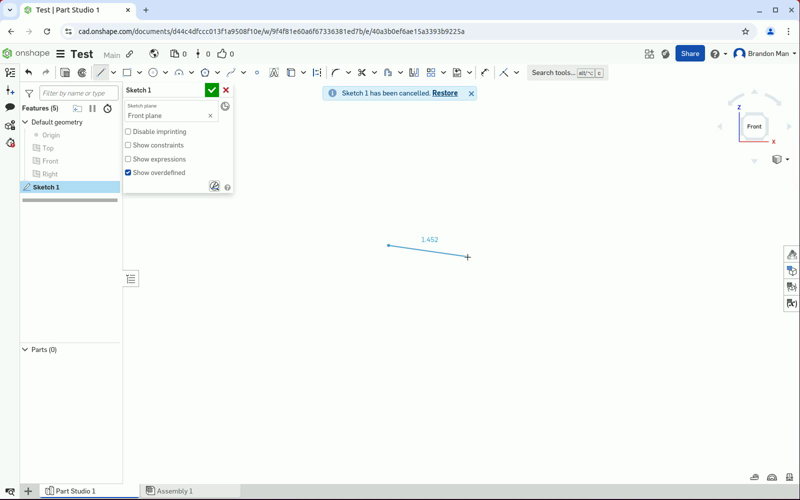
scroll(-6)
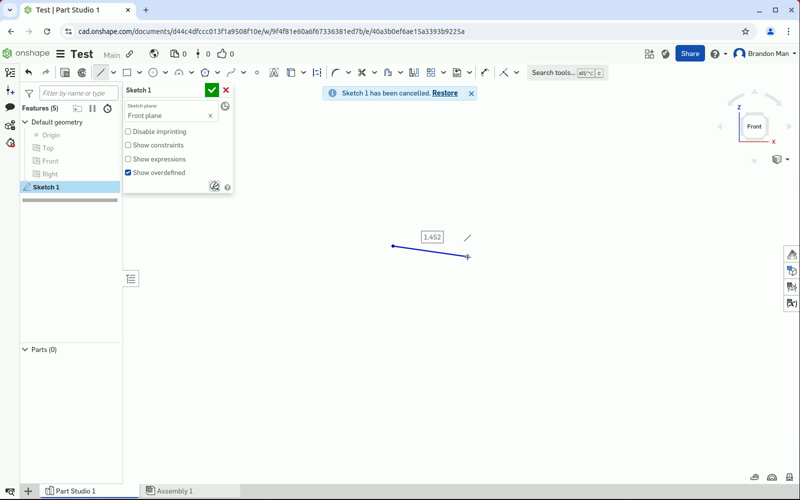
scroll(-6)
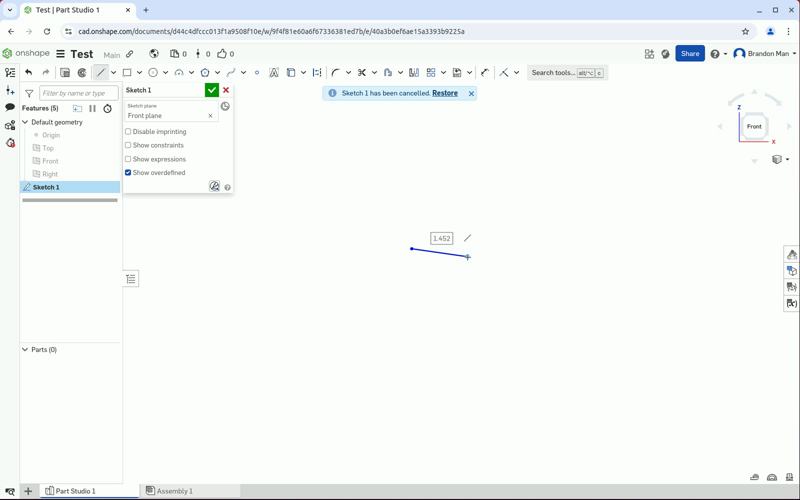
scroll(-6)
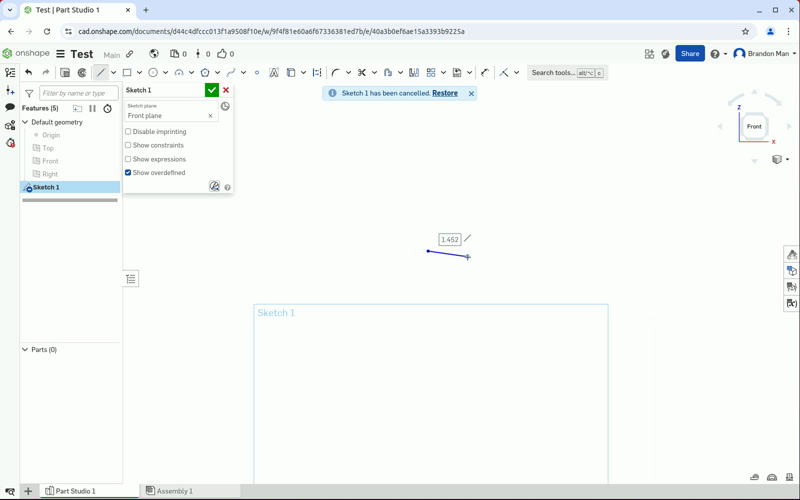
scroll(-6)
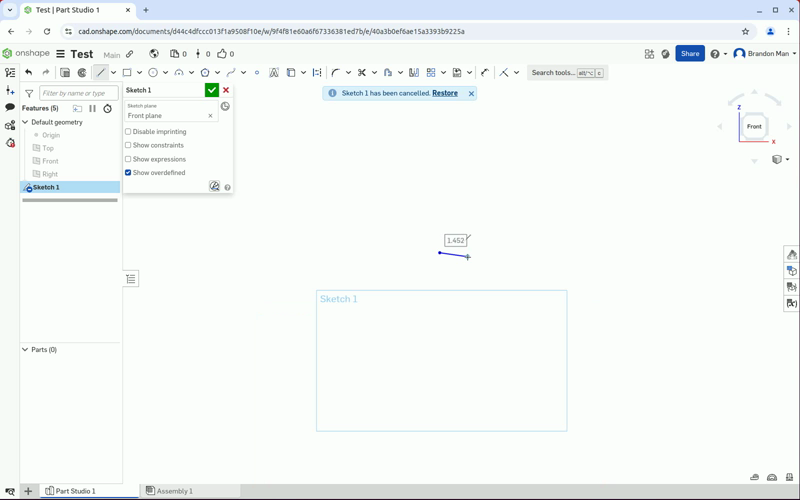
scroll(-6)
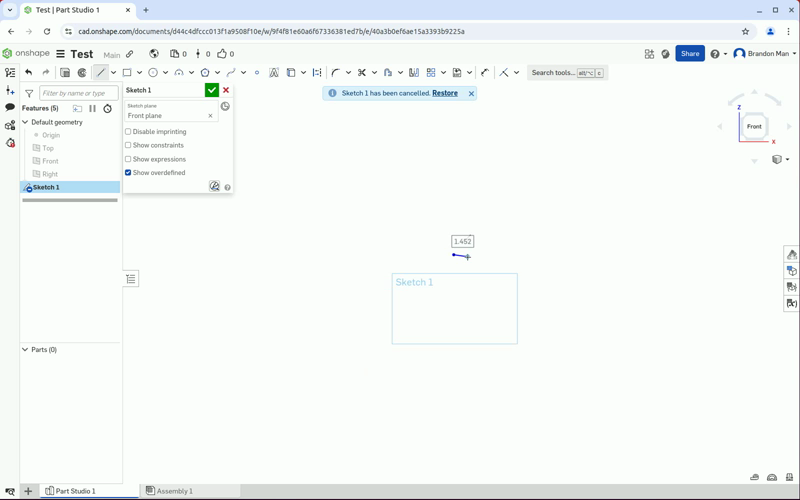
scroll(-6)
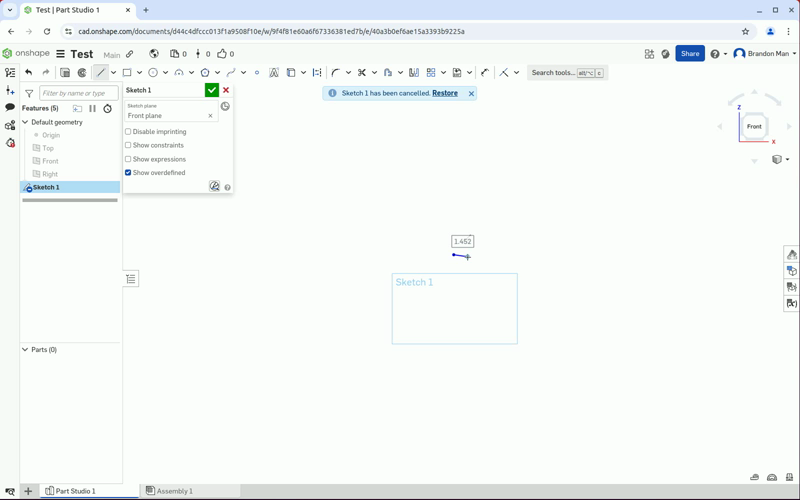
scroll(-6)
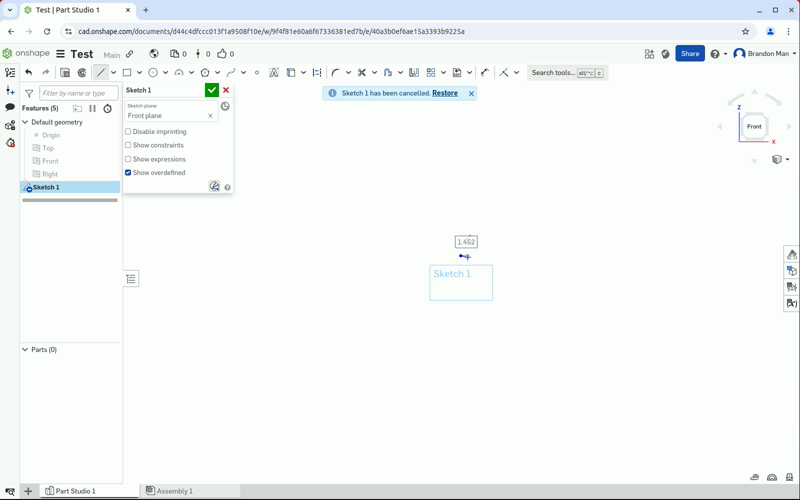
key_up(shift)
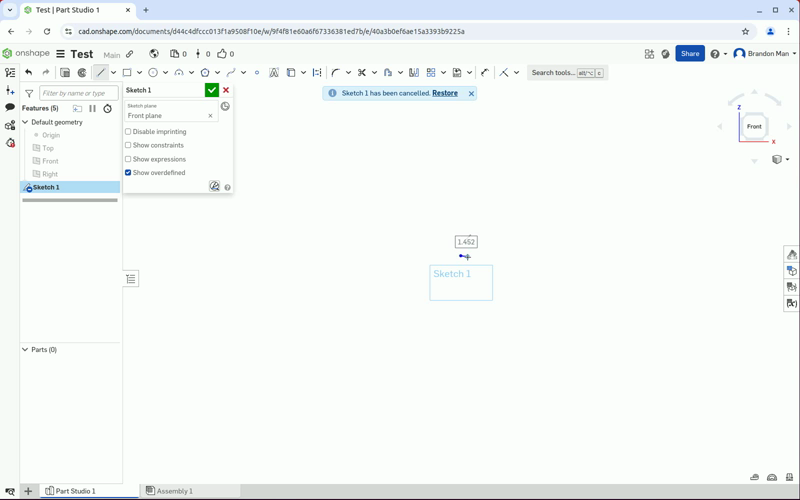
key(esc)
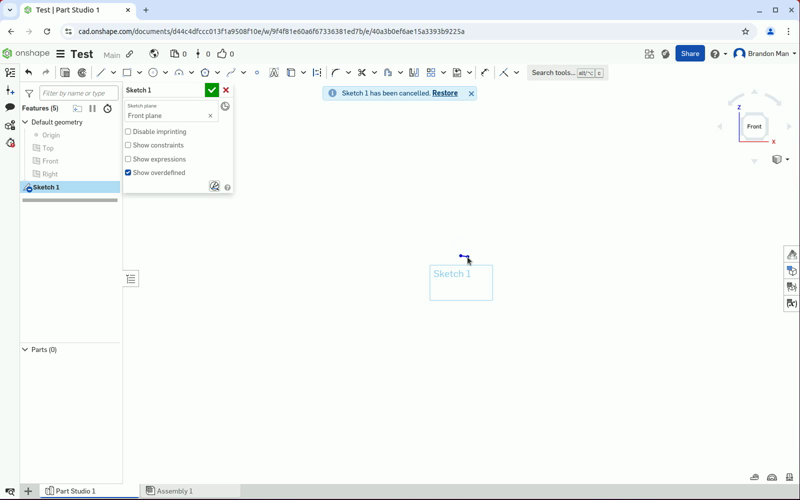
key(a)
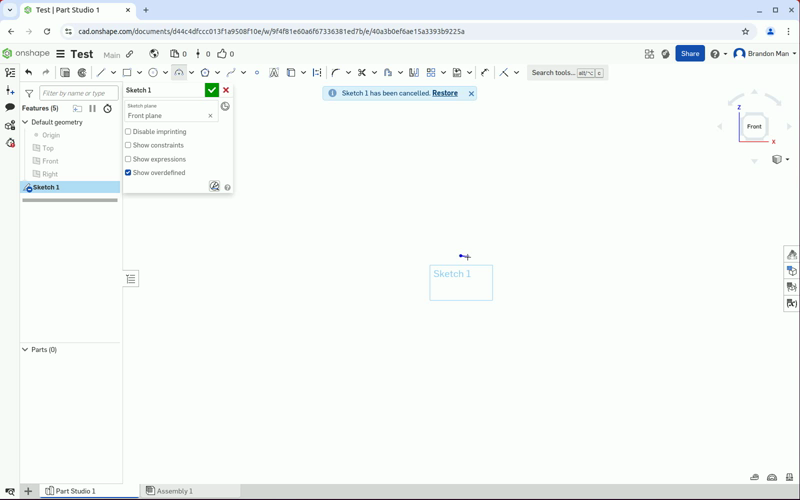
mouse_move(467, 256)
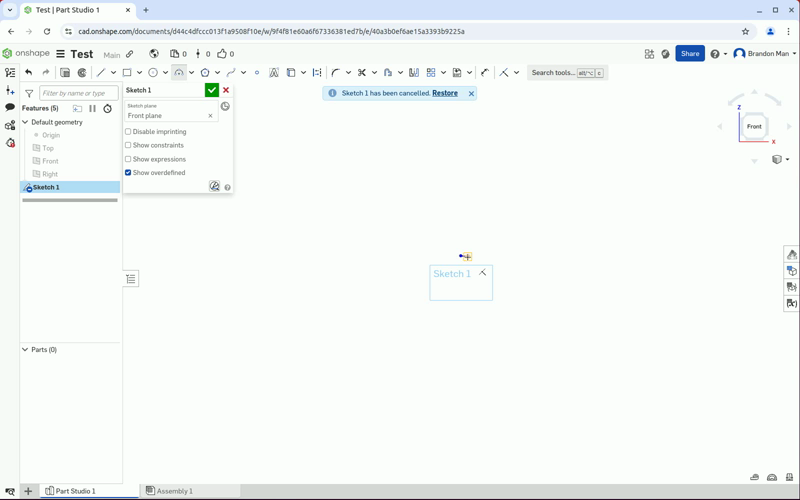
click(467, 256)
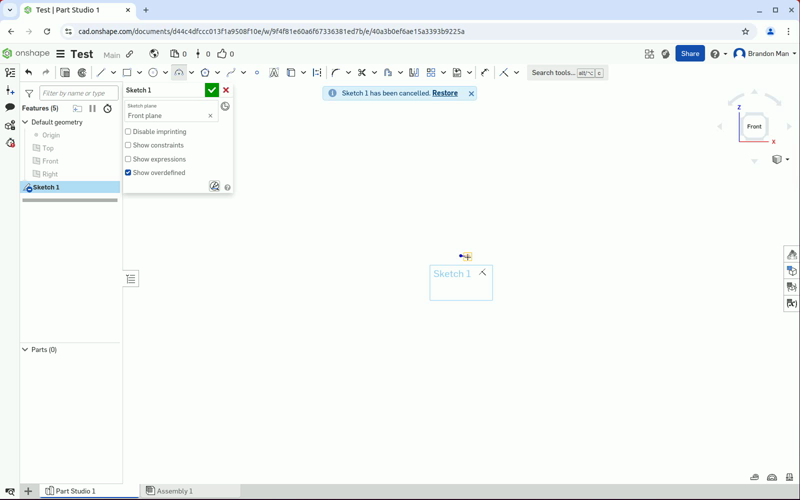
mouse_move(460, 255)
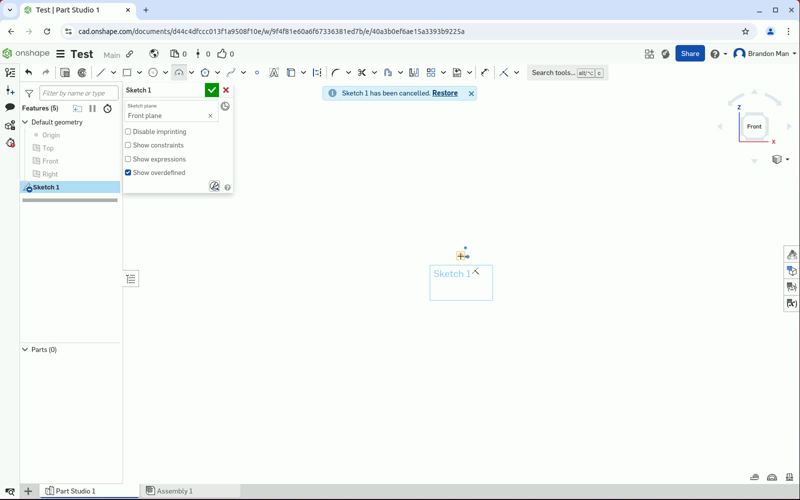
scroll(6)
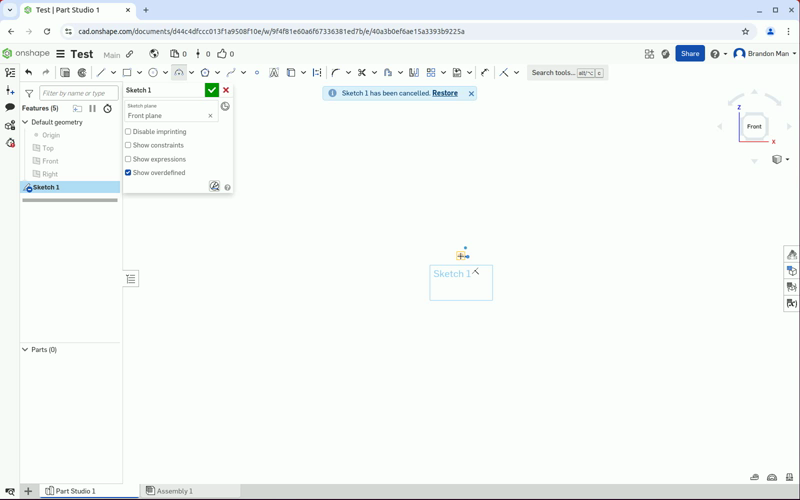
scroll(6)
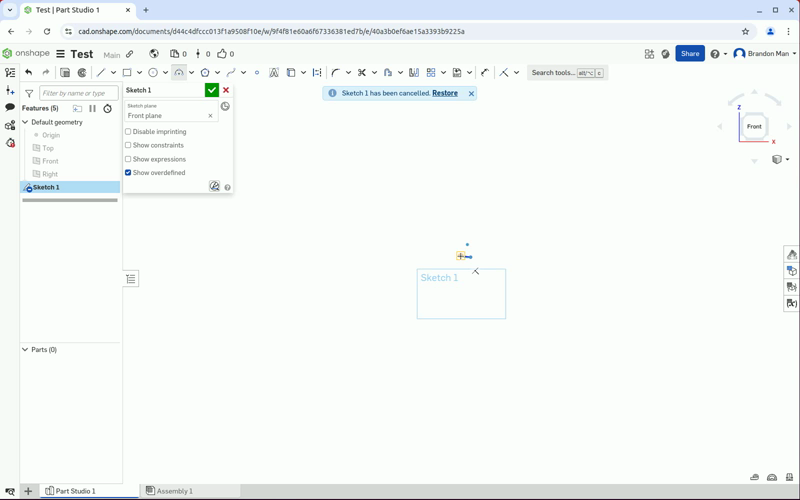
scroll(6)
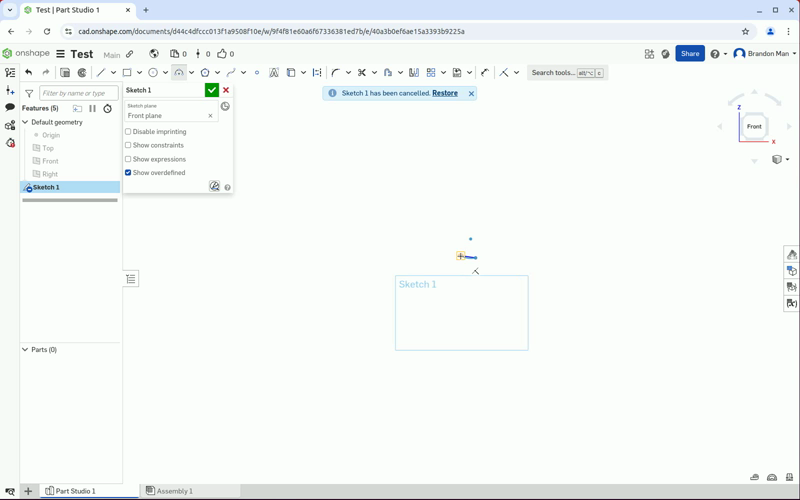
scroll(6)
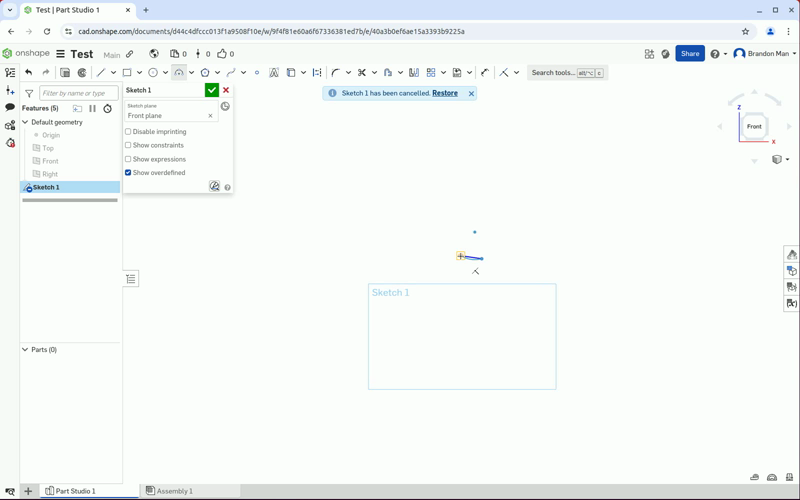
scroll(6)
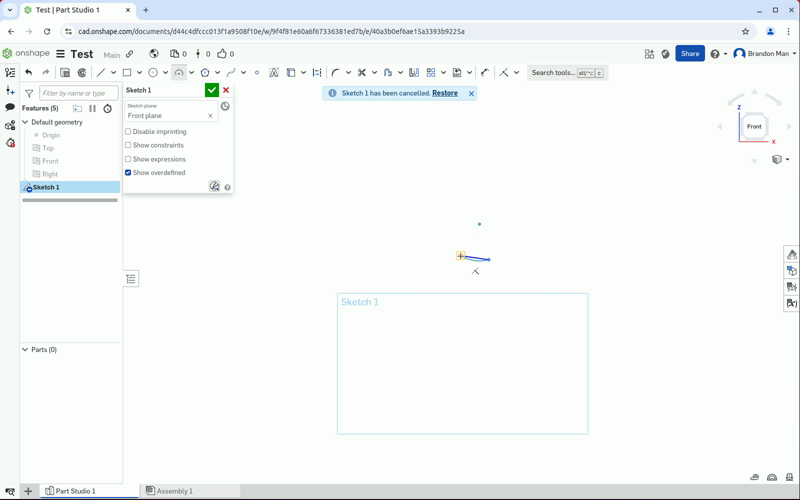
scroll(6)
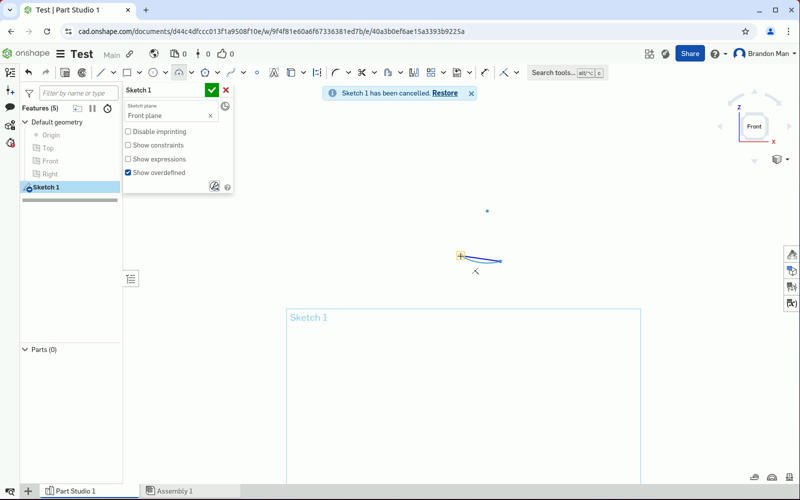
scroll(6)
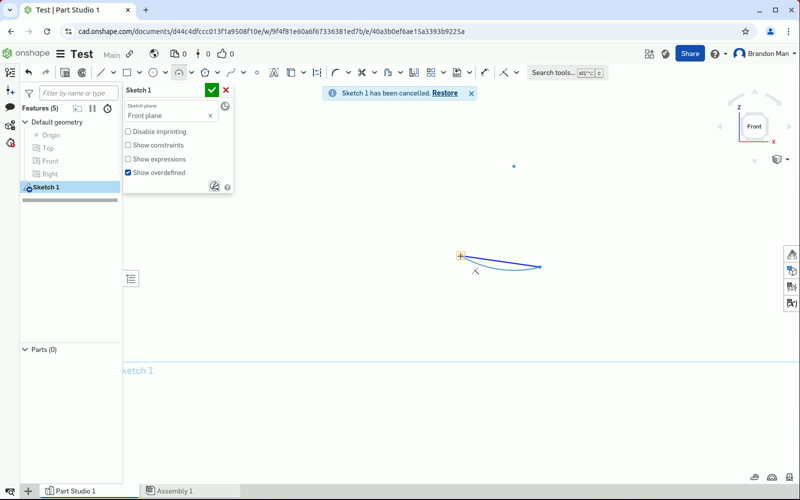
click(460, 255)
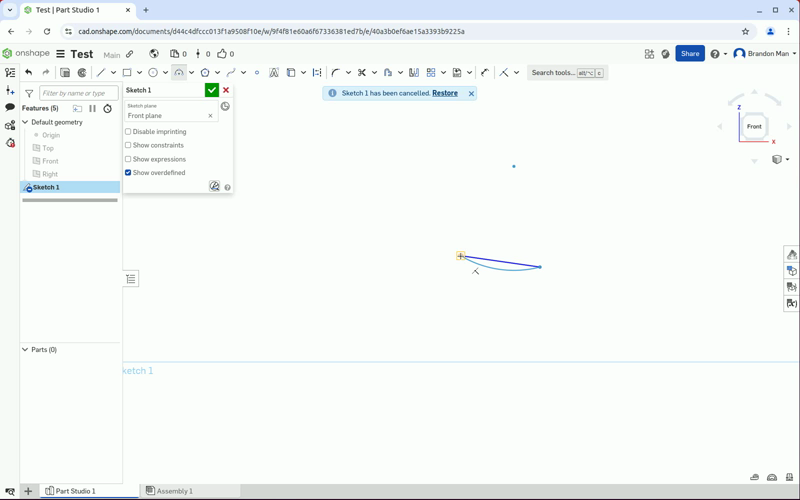
scroll(-6)
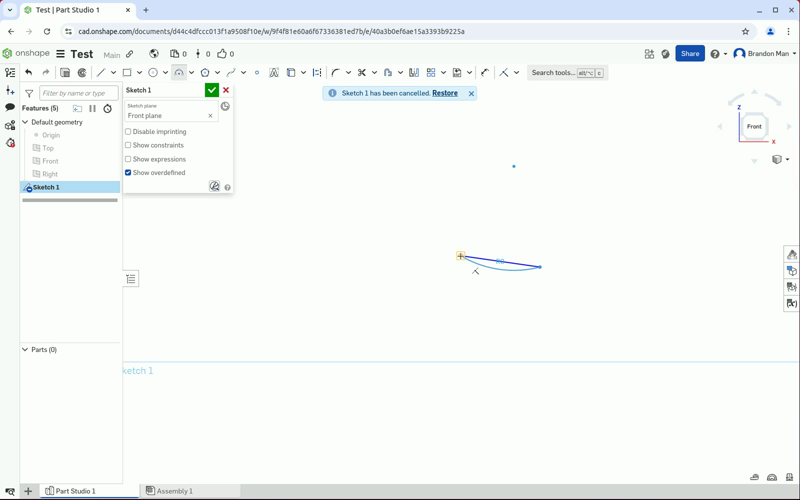
scroll(-6)
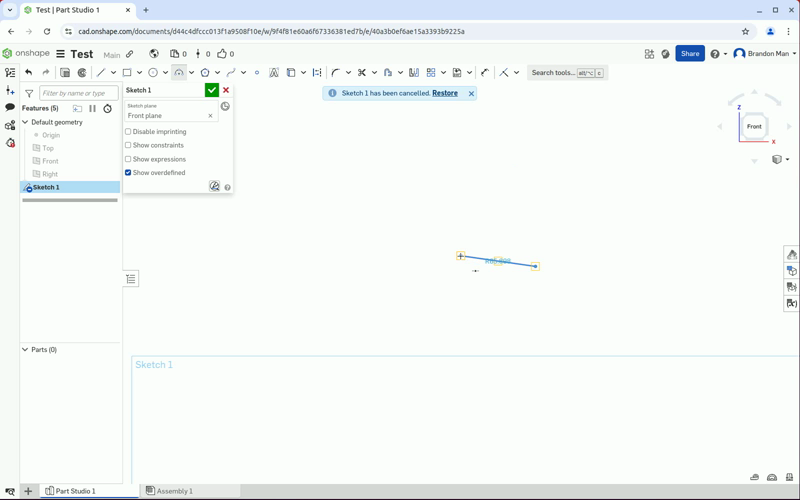
scroll(-6)
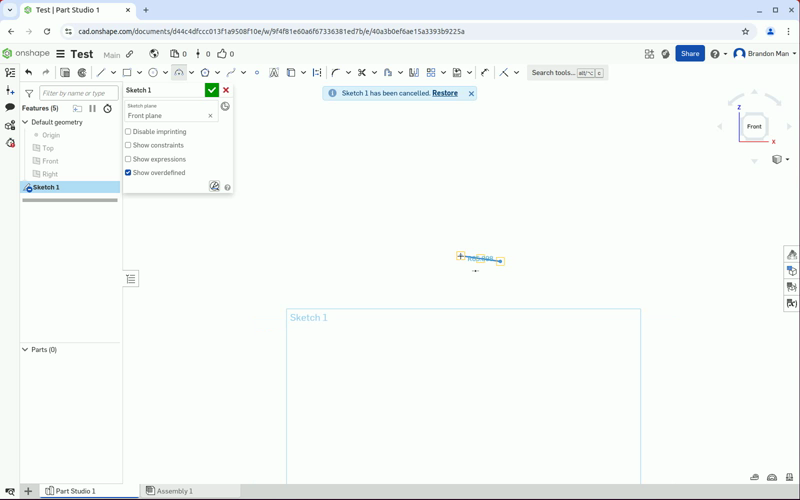
scroll(-6)
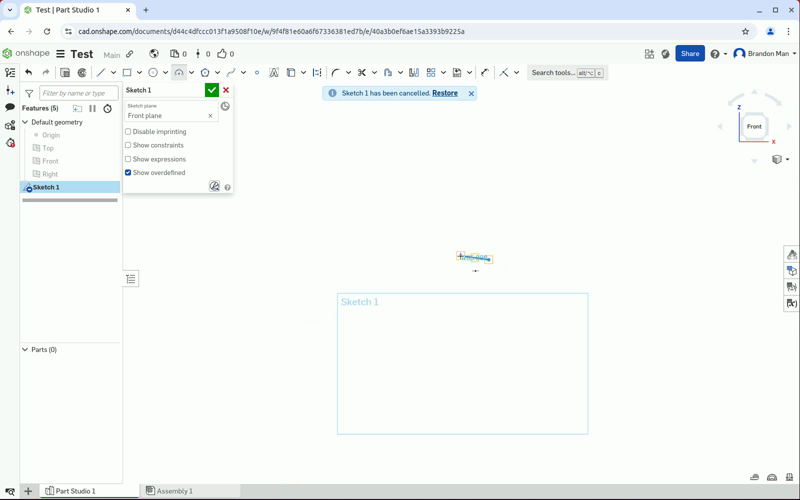
scroll(-6)
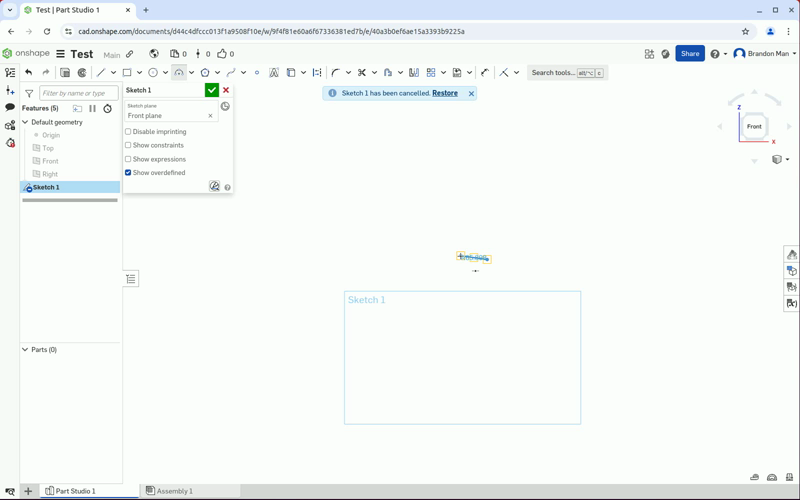
scroll(-6)
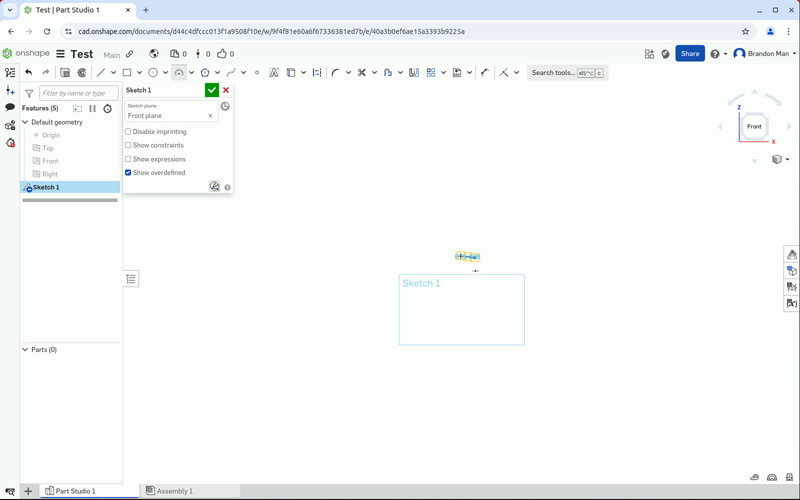
scroll(-6)
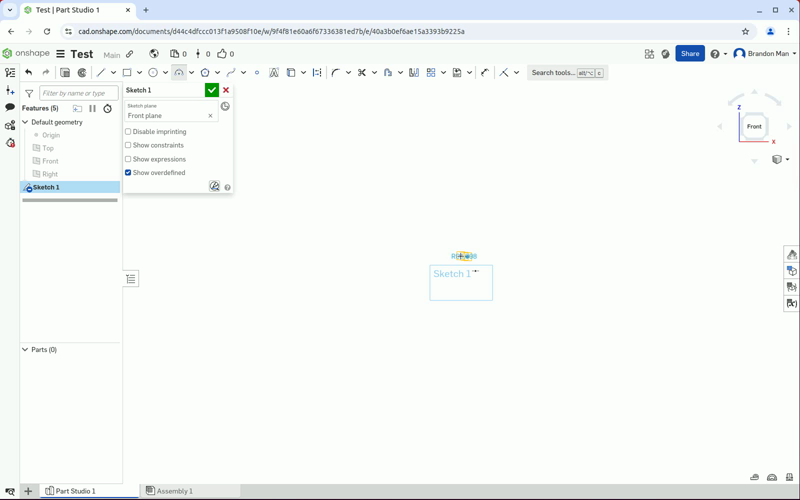
key_down(shift)
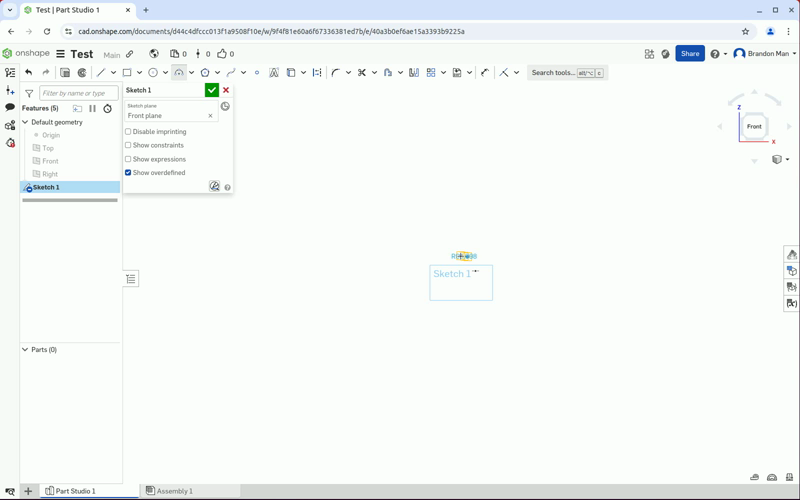
mouse_move(464, 255)
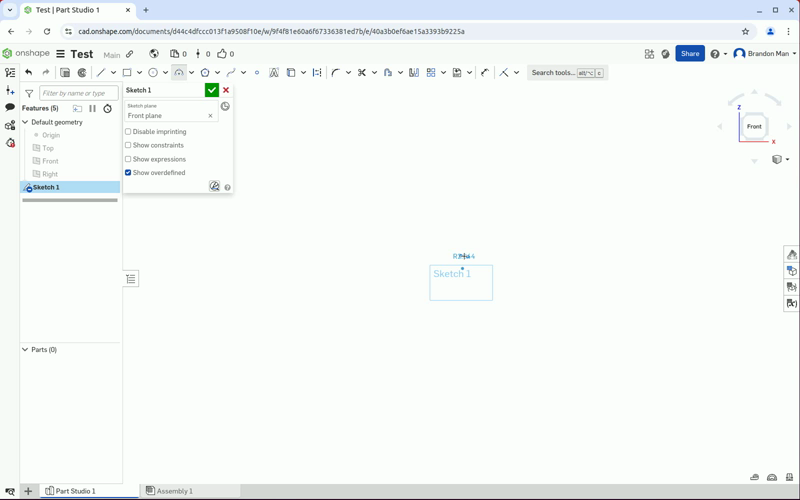
scroll(6)
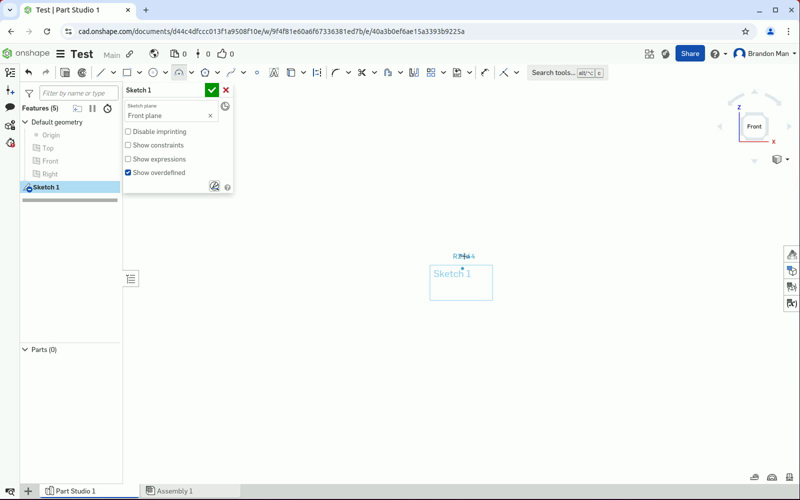
scroll(6)
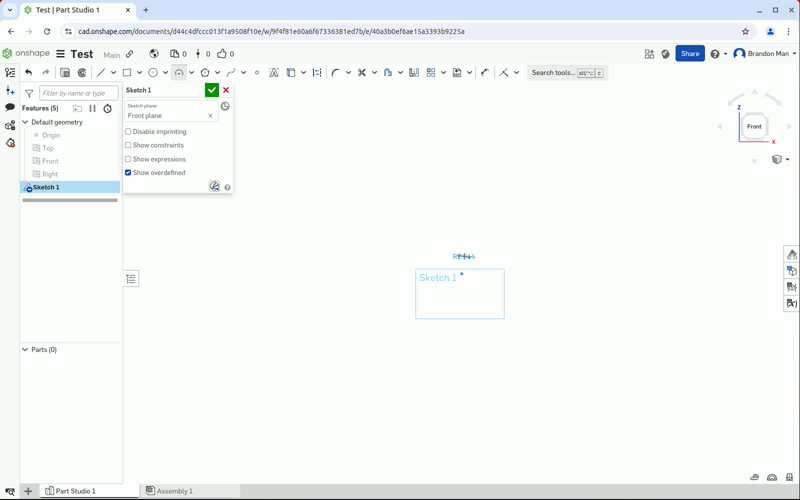
scroll(6)
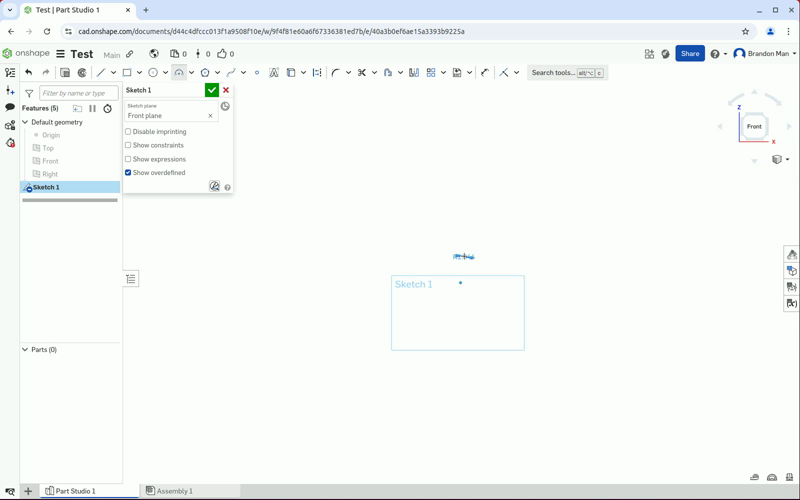
scroll(6)
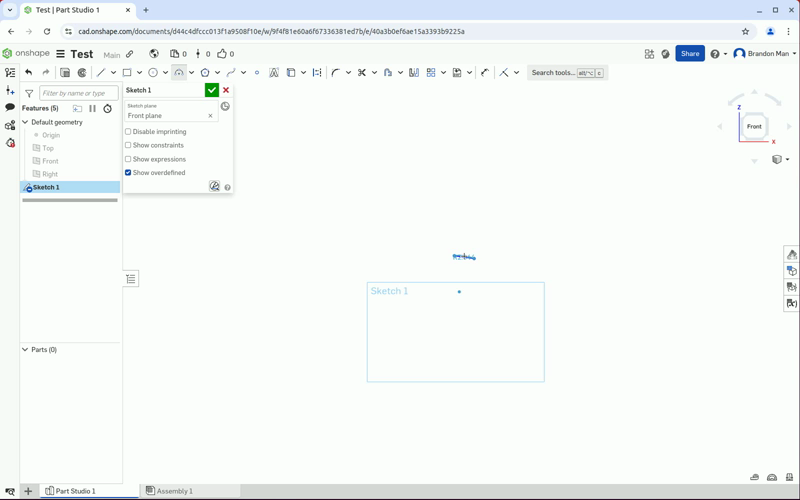
scroll(6)
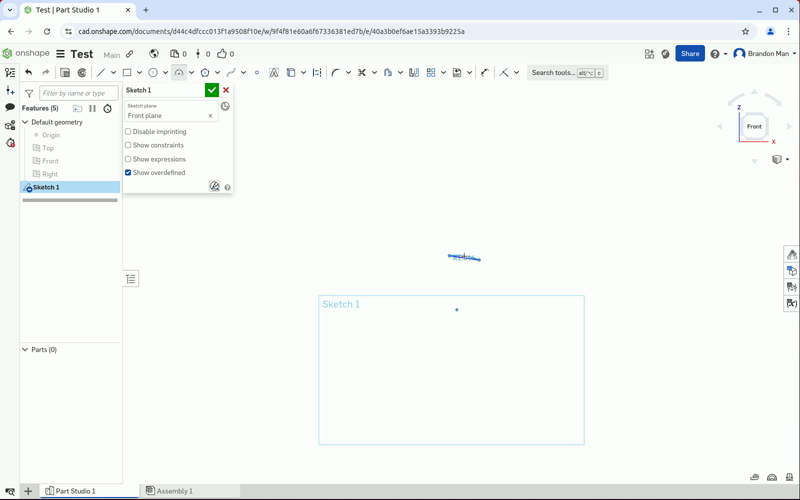
scroll(6)
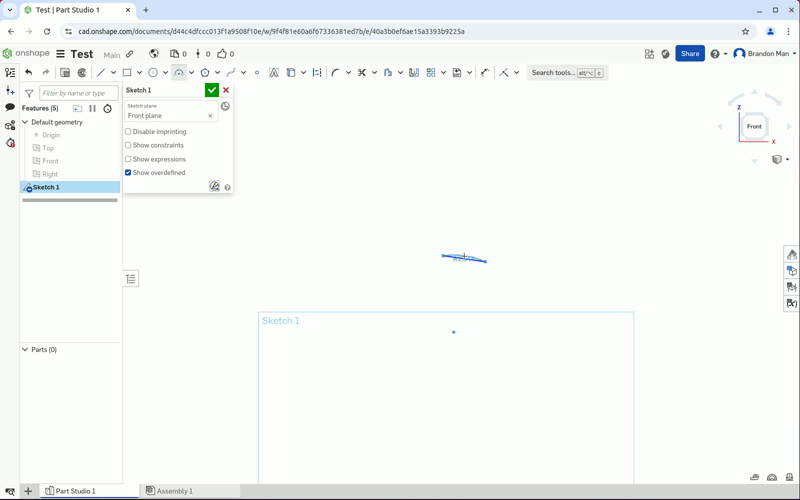
scroll(6)
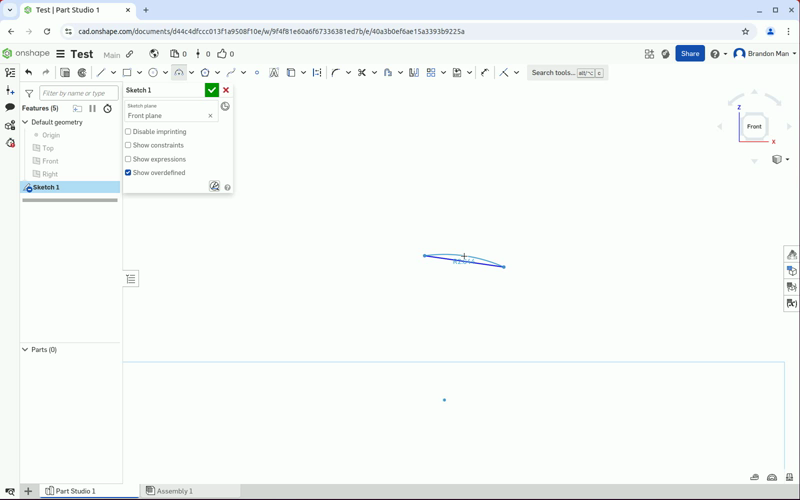
click(464, 255)
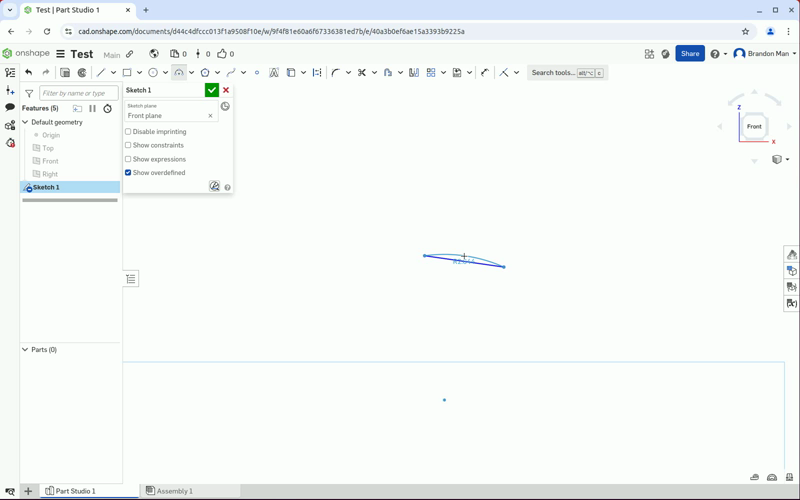
scroll(-6)
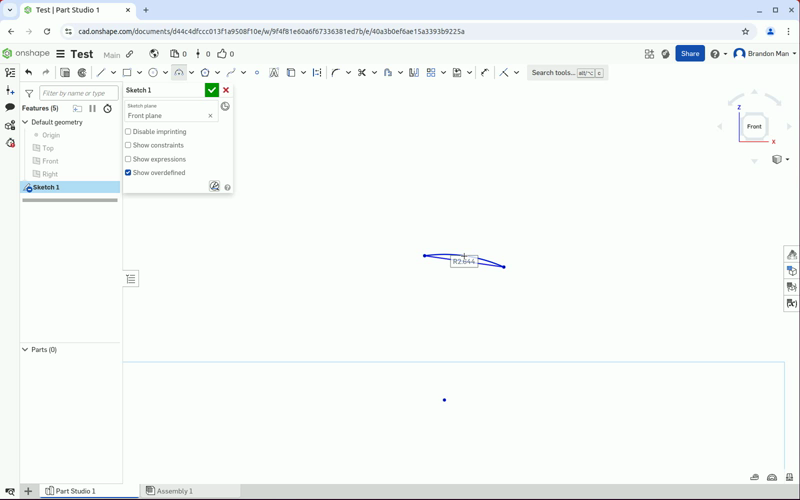
scroll(-6)
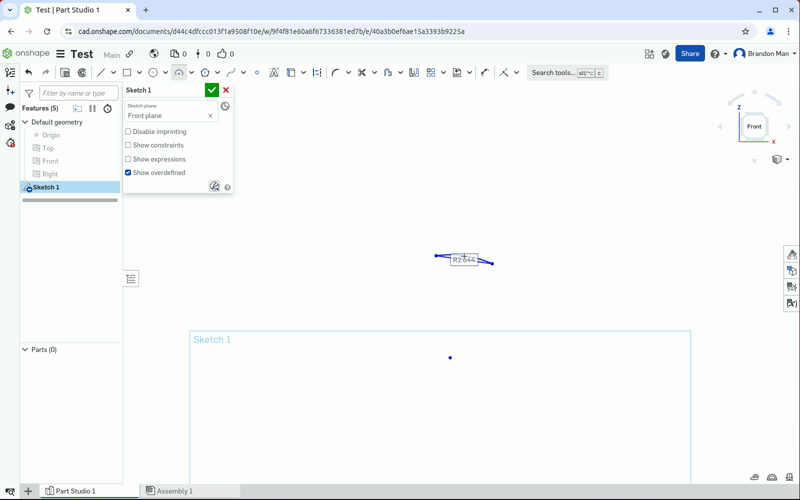
scroll(-6)
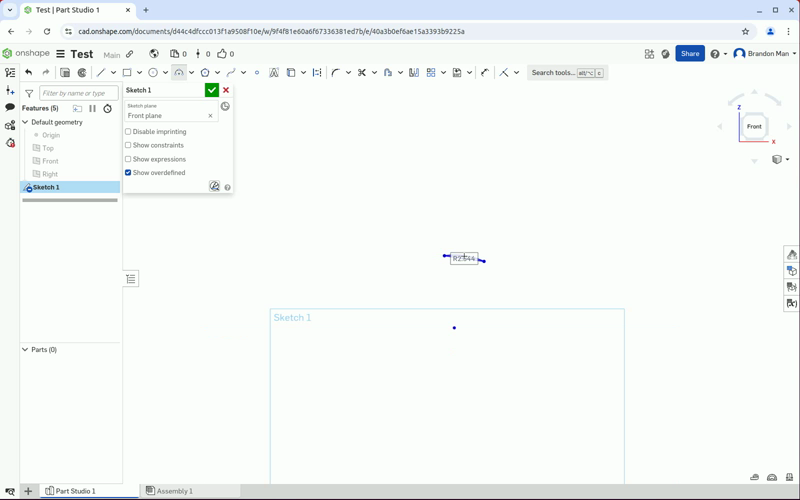
scroll(-6)
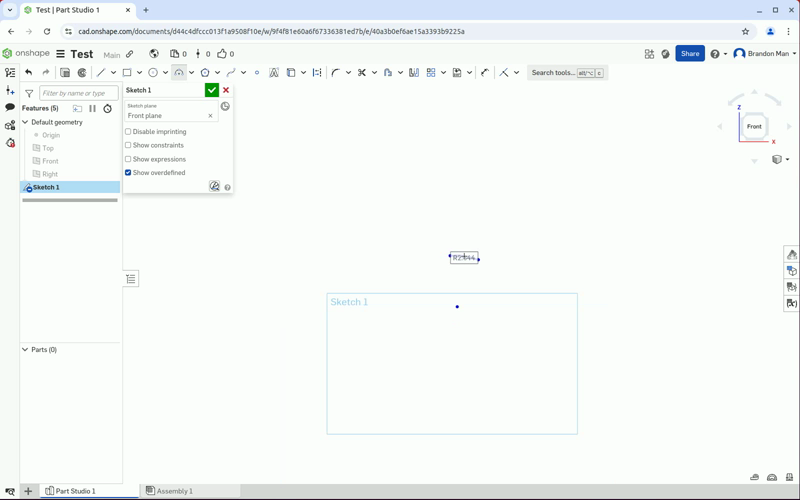
scroll(-6)
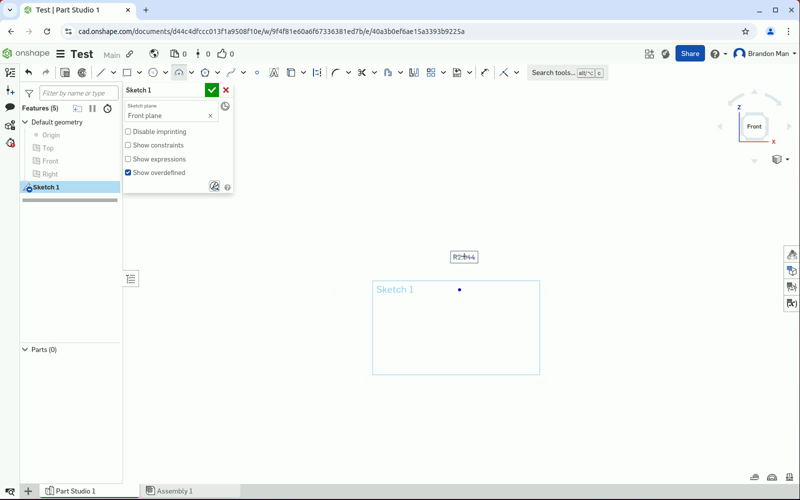
scroll(-6)
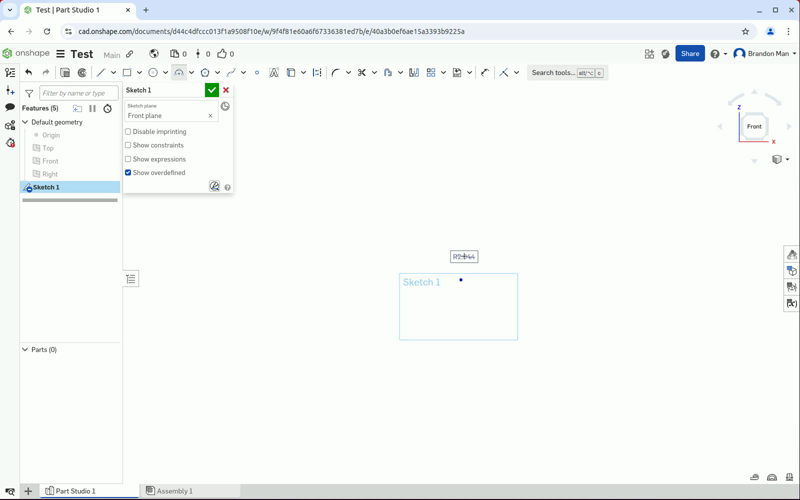
scroll(-6)
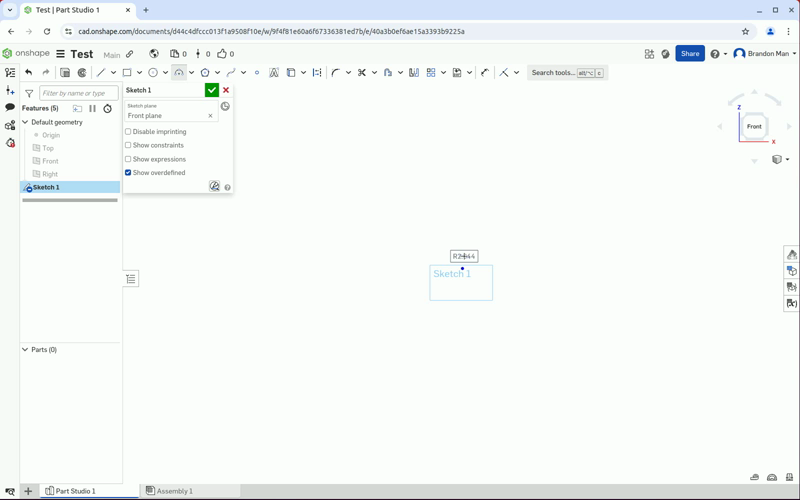
key_up(shift)
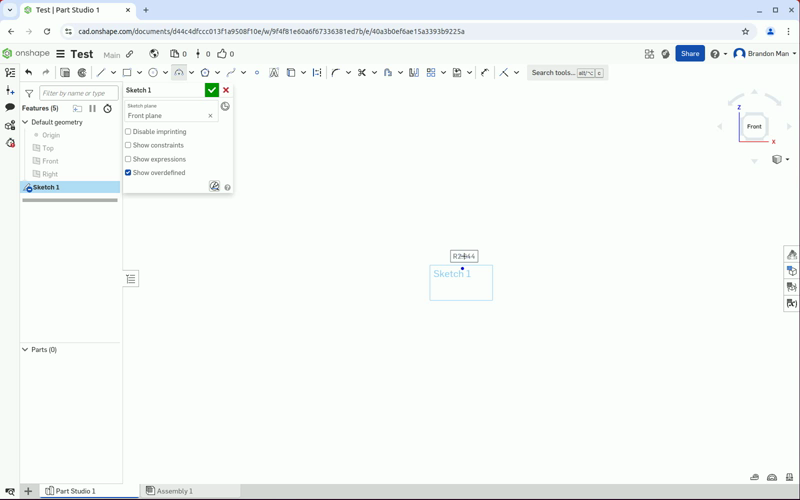
key(esc)
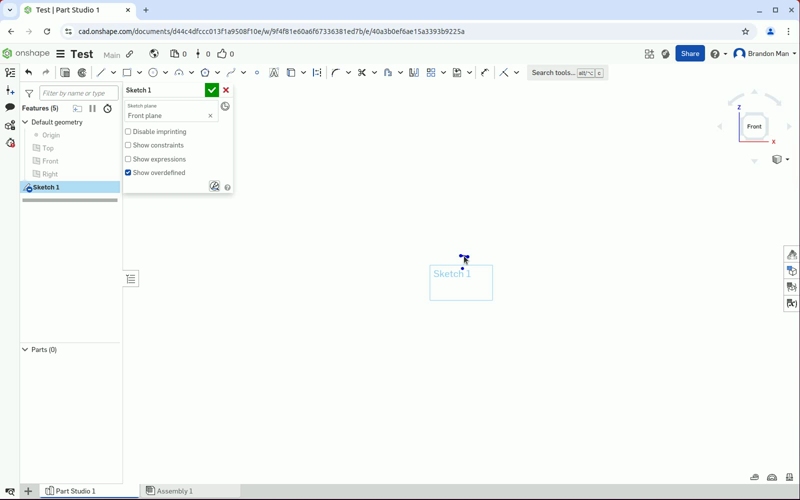
mouse_move(462, 256)
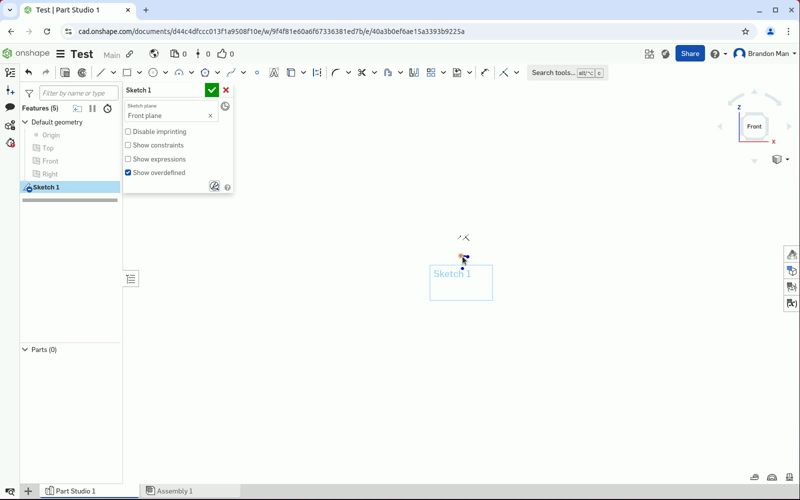
scroll(6)
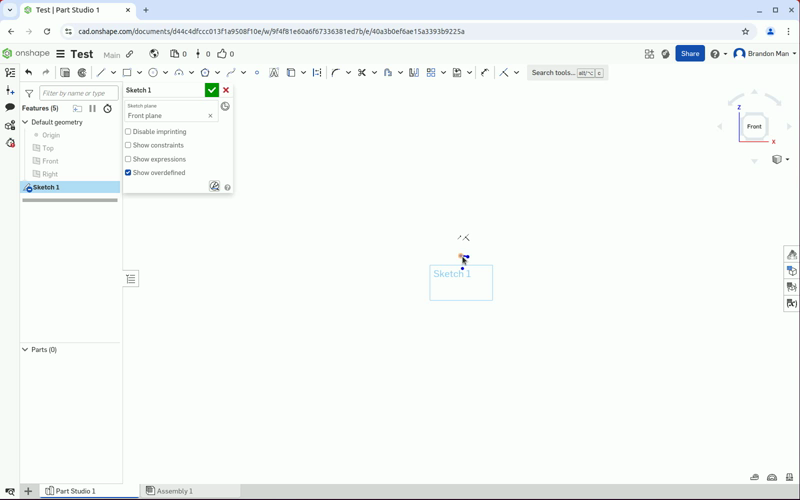
scroll(6)
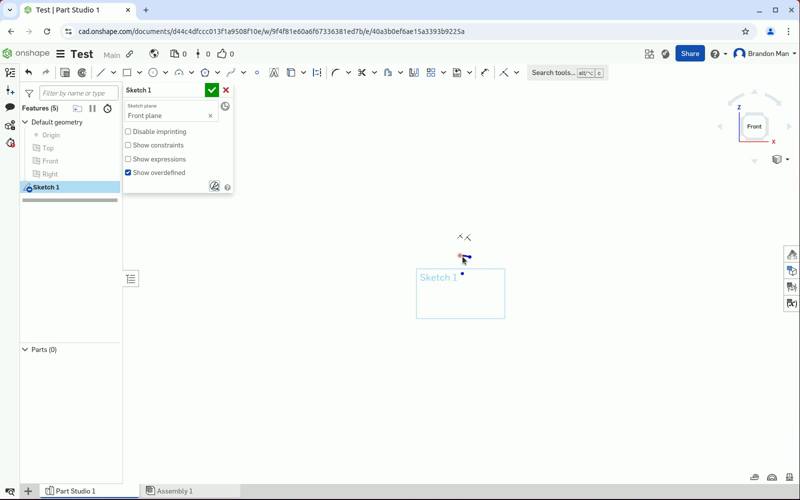
scroll(6)
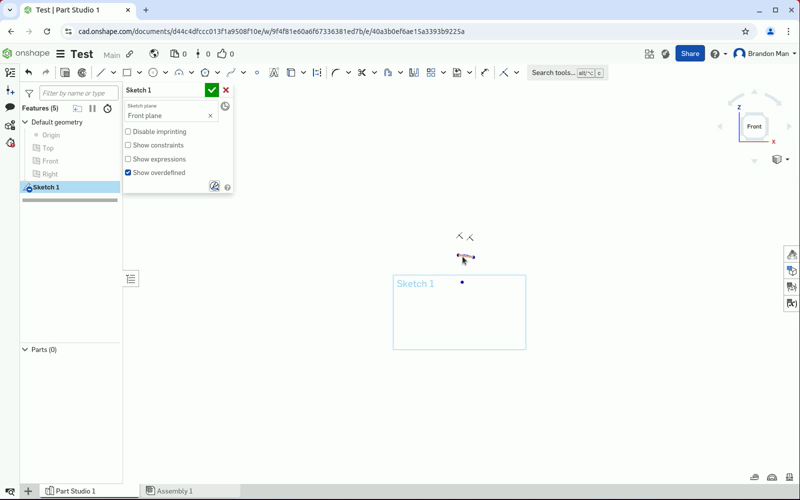
scroll(6)
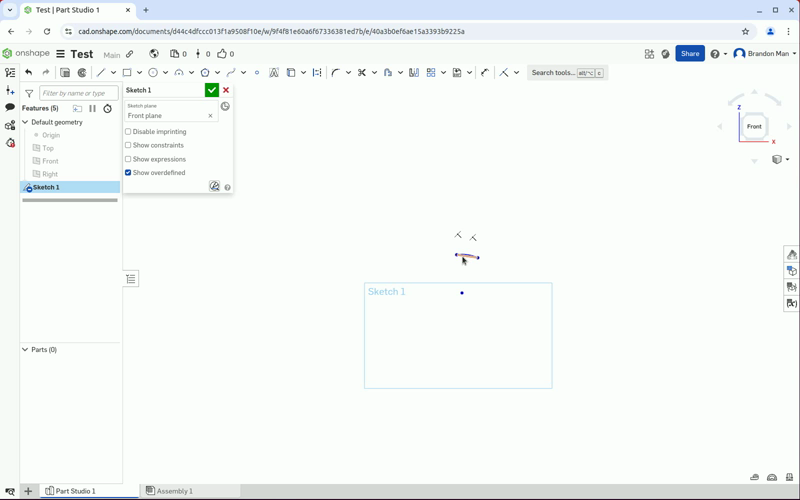
scroll(6)
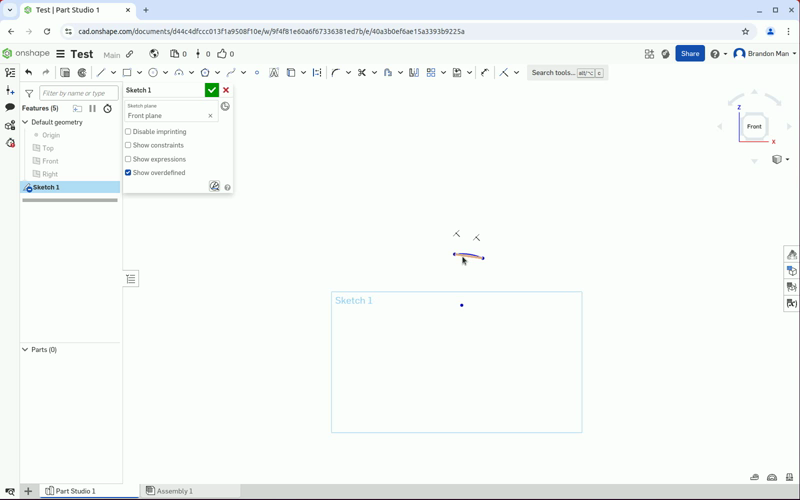
scroll(6)
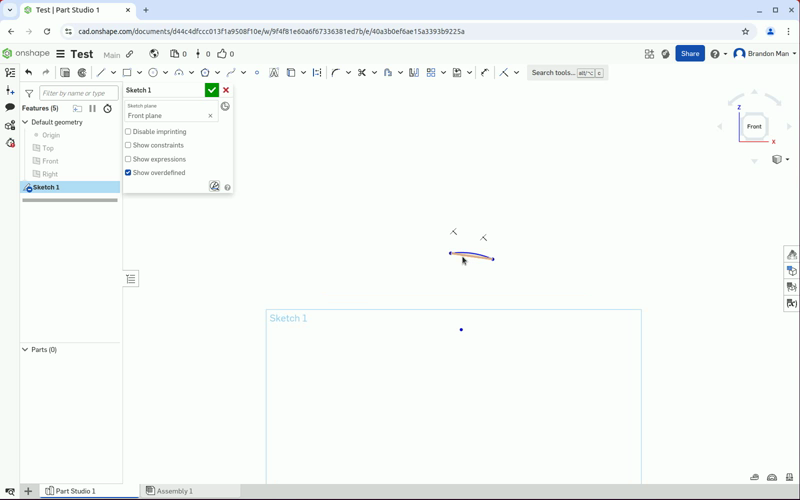
scroll(6)
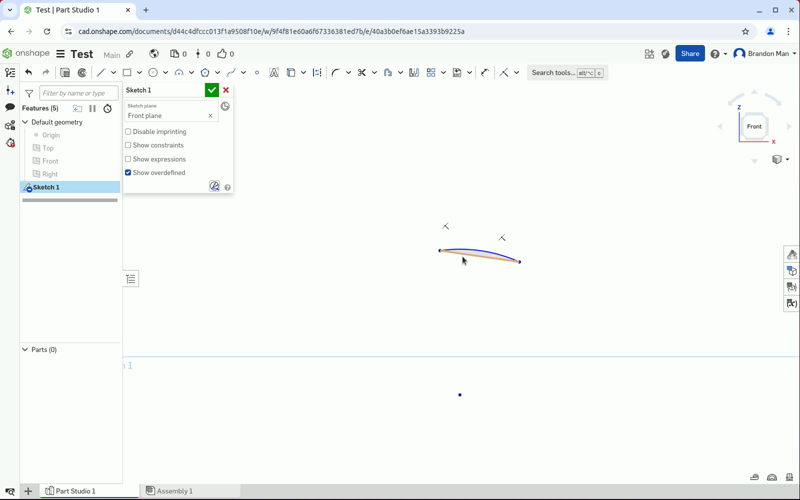
click(462, 256)
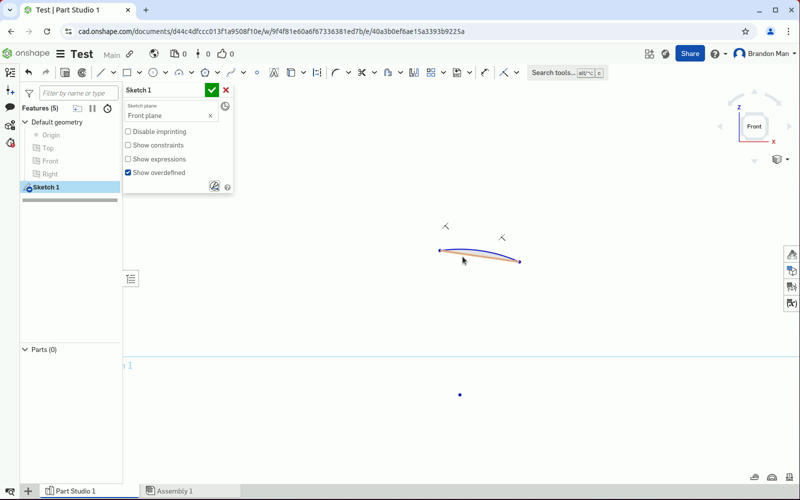
scroll(-6)
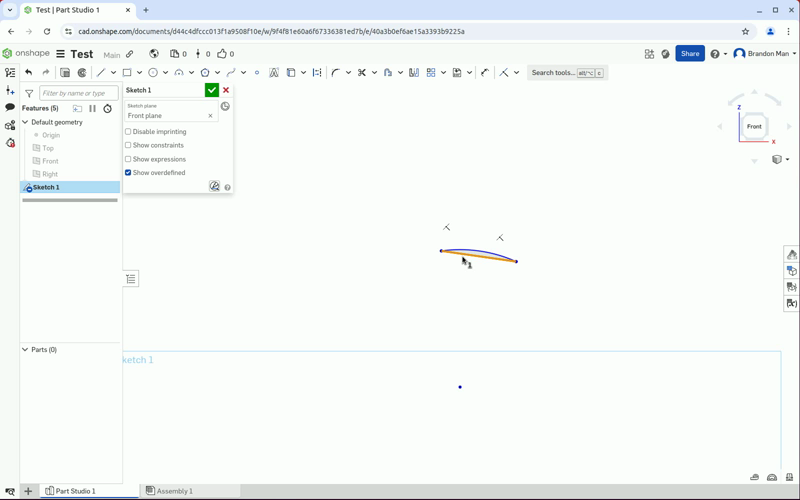
scroll(-6)
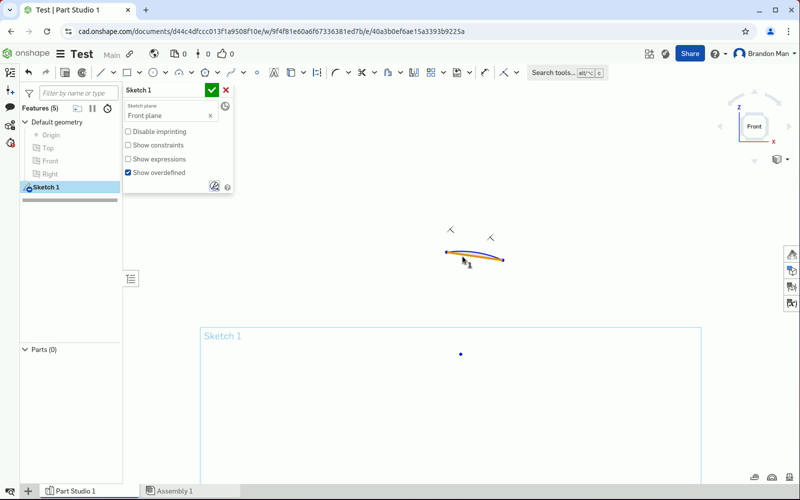
scroll(-6)
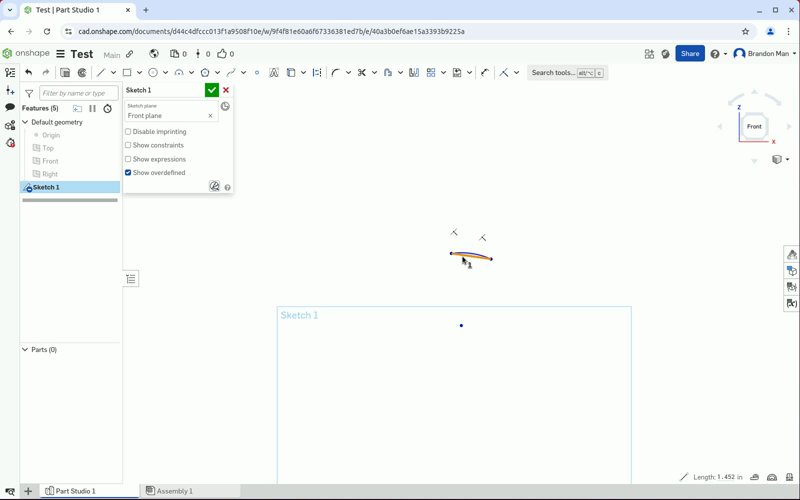
scroll(-6)
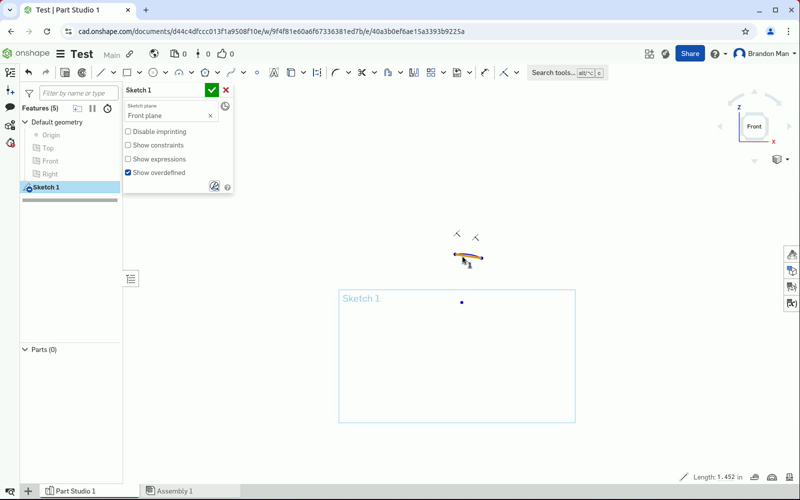
scroll(-6)
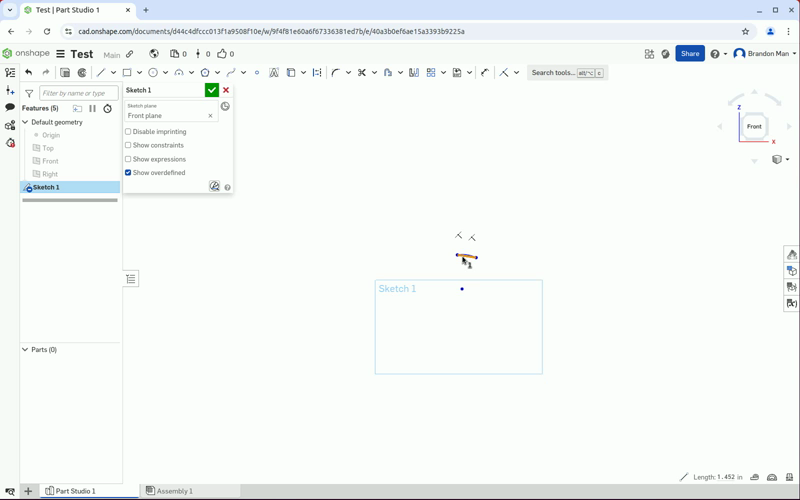
scroll(-6)
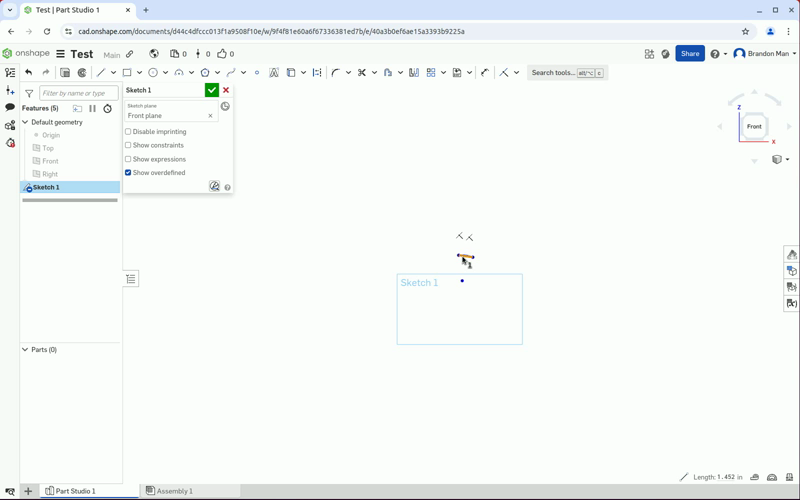
scroll(-6)
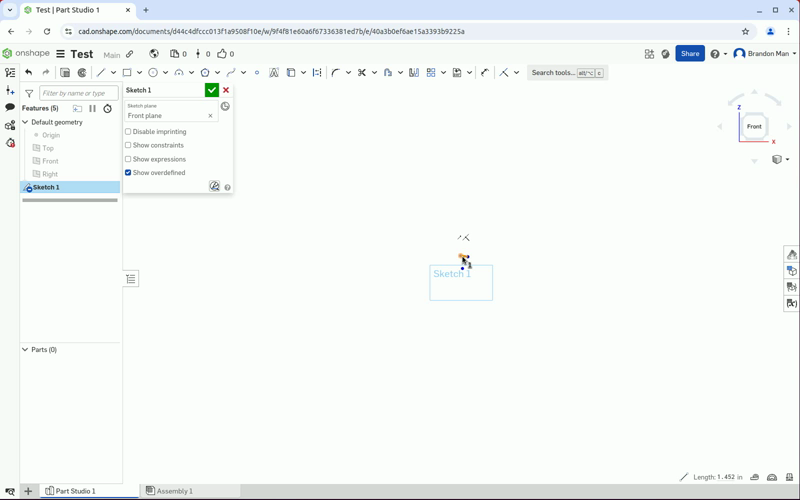
mouse_move(73, 352)
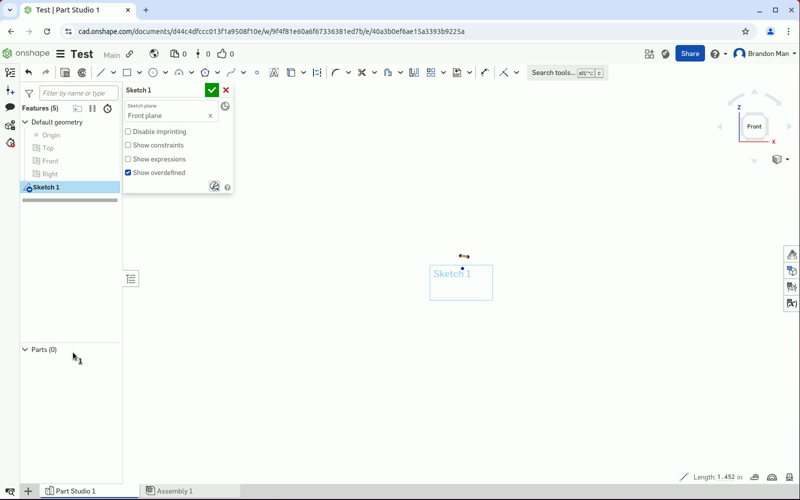
key(shift+y)
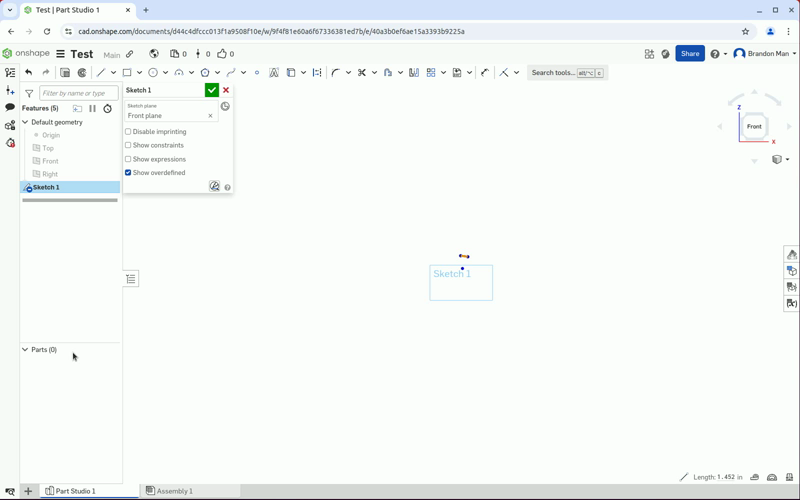
key(shift+e)
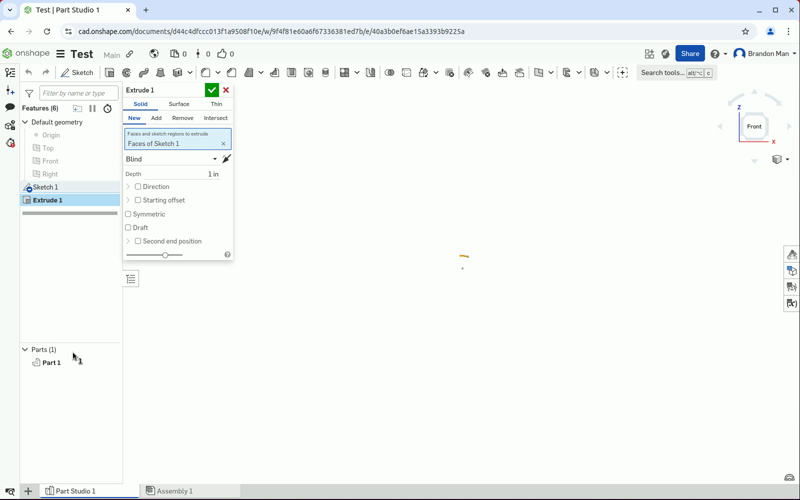
mouse_move(143, 106)
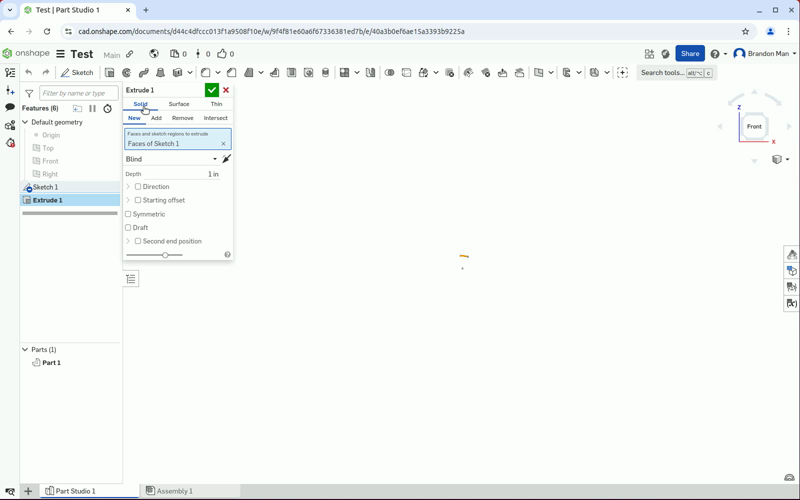
click(143, 106)
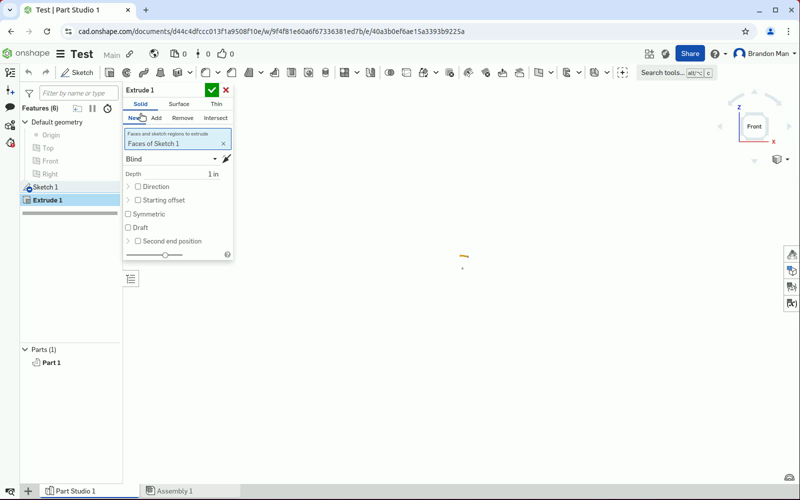
mouse_move(137, 120)
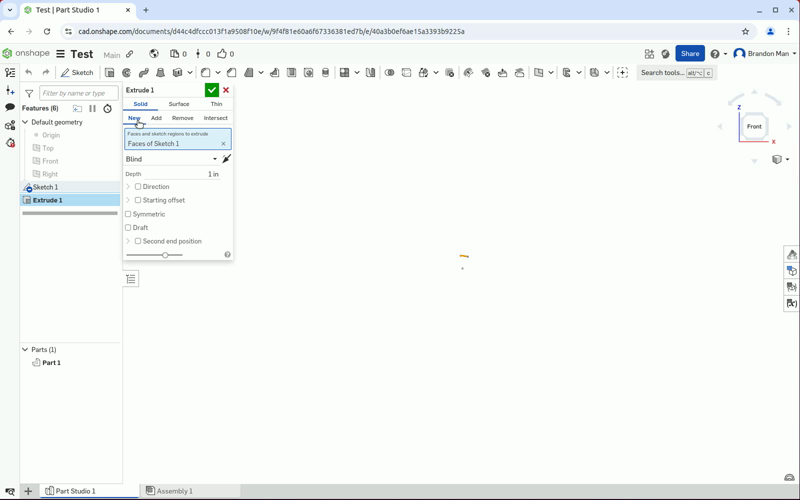
click(137, 120)
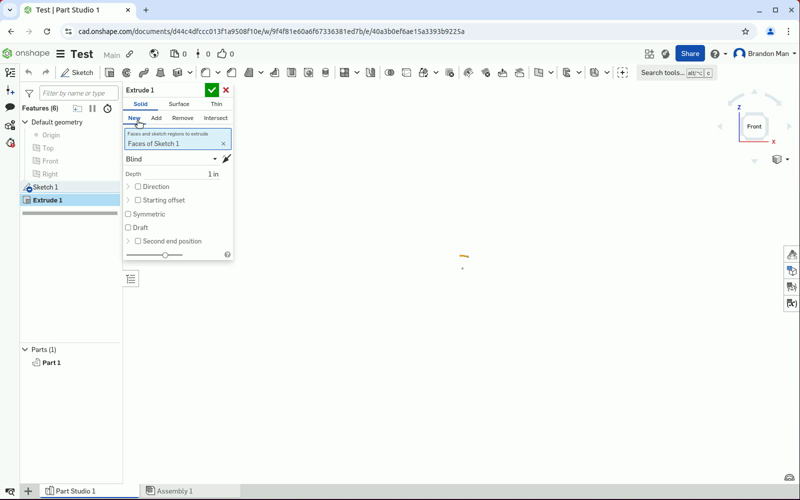
key(tab, 4)
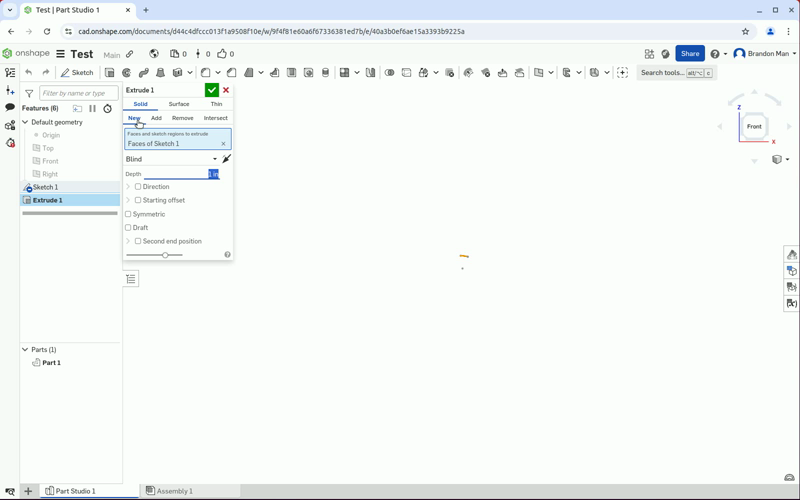
text(6.981)
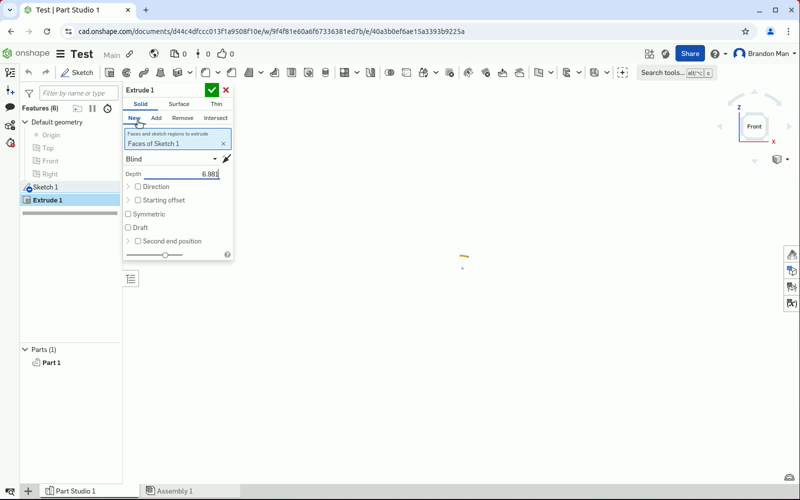
key(enter)
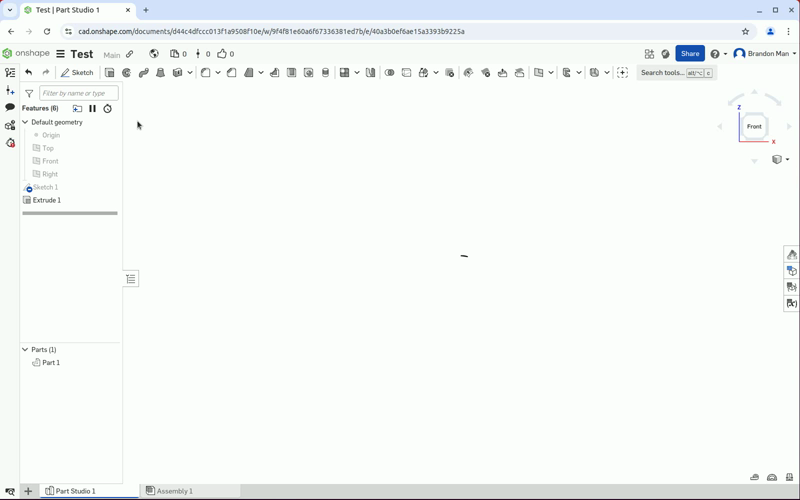
key(shift+h)
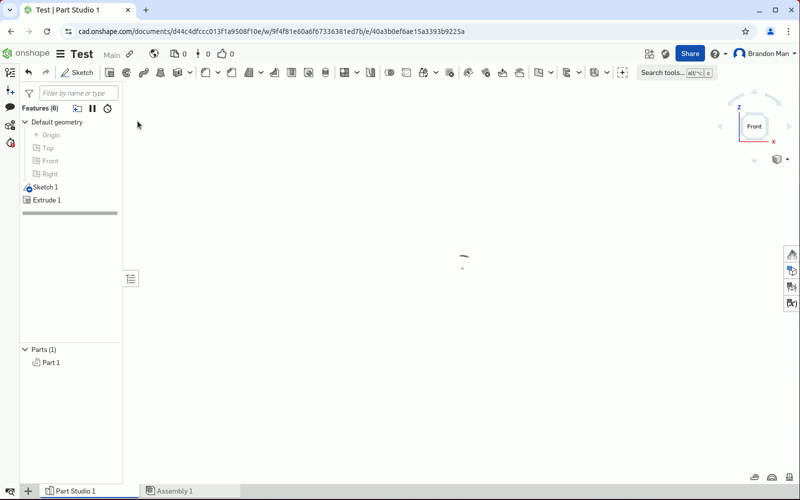
key(shift+h)
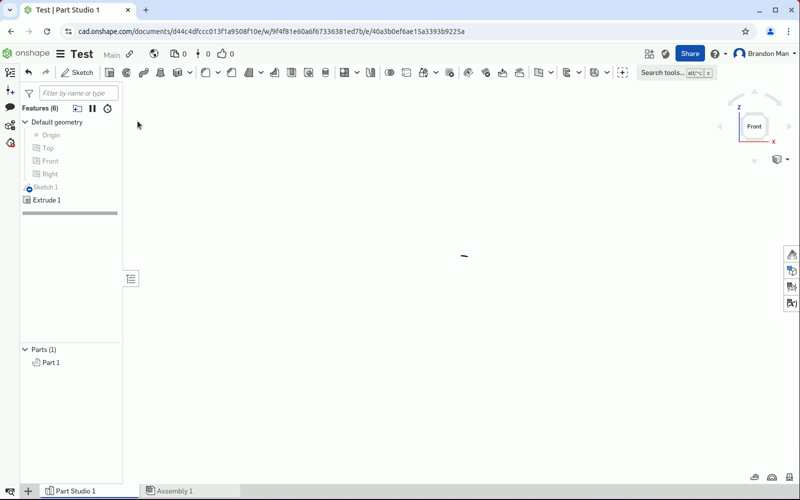
mouse_move(73, 189)
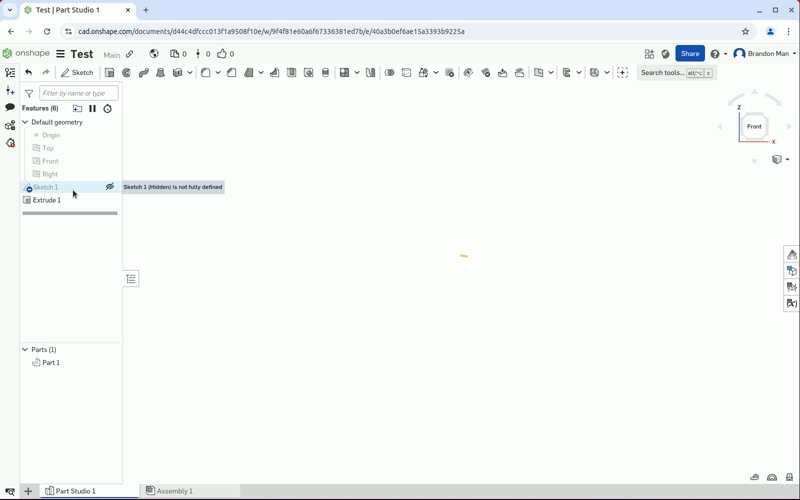
click(73, 189)
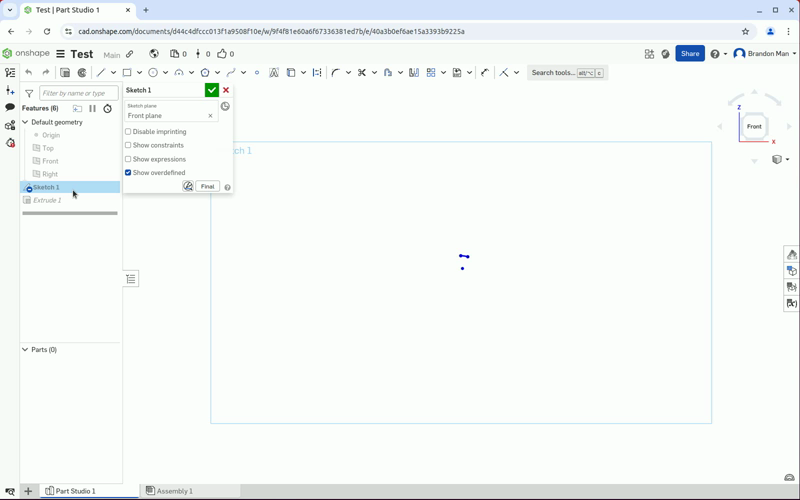
mouse_move(229, 92)
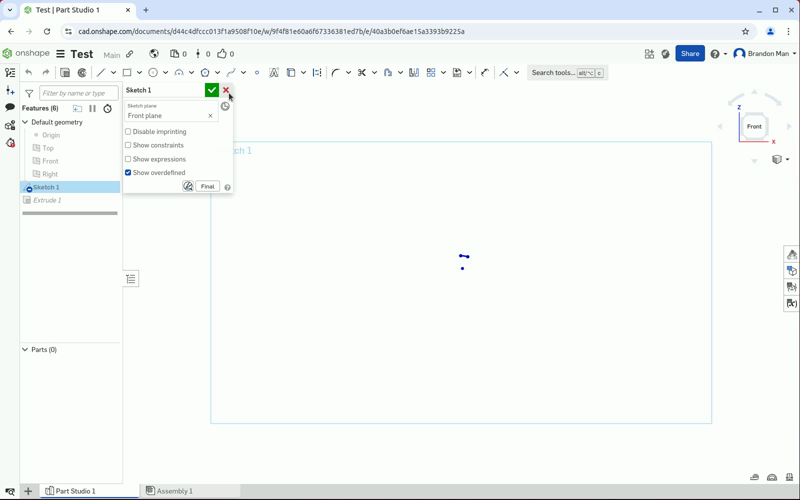
click(229, 92)
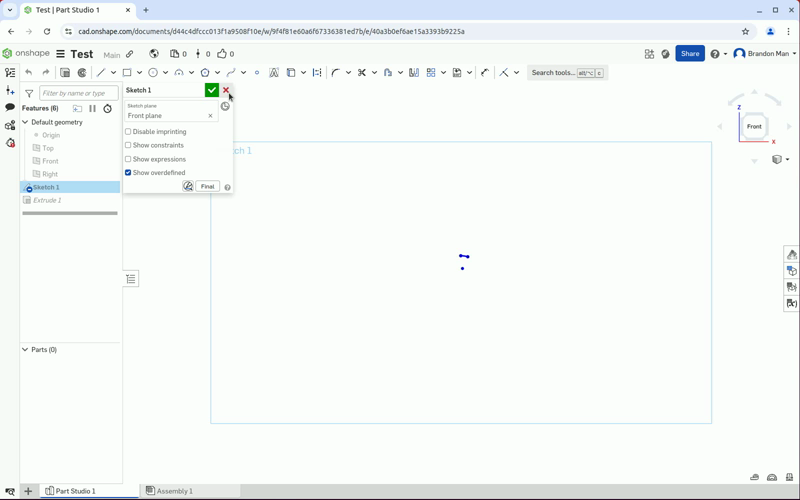
key(shift+s)
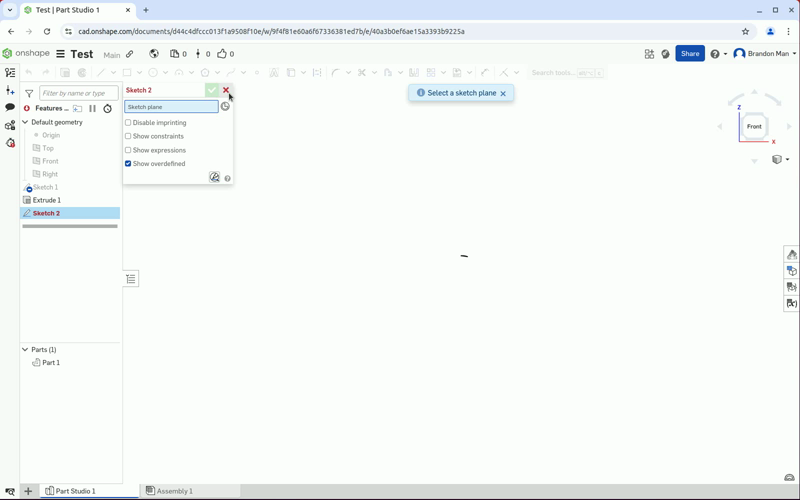
mouse_move(73, 163)
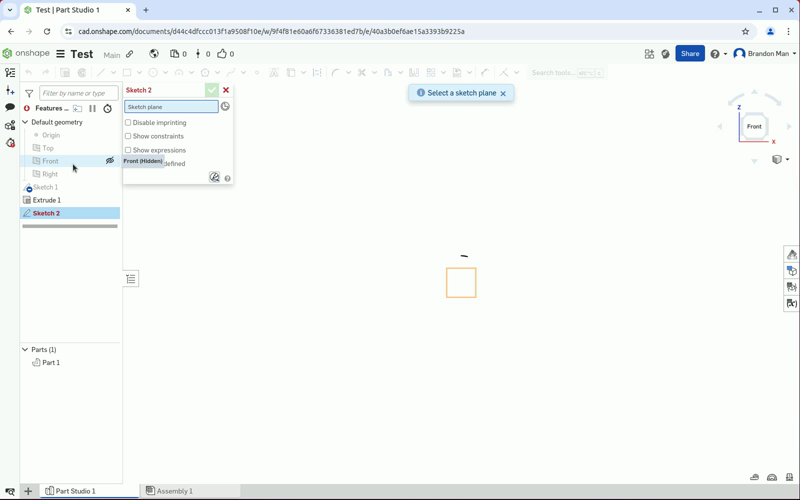
click(73, 163)
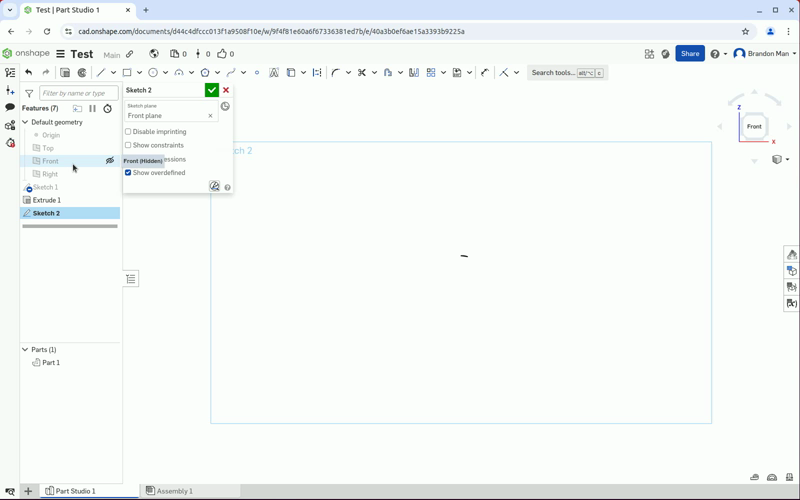
mouse_move(73, 352)
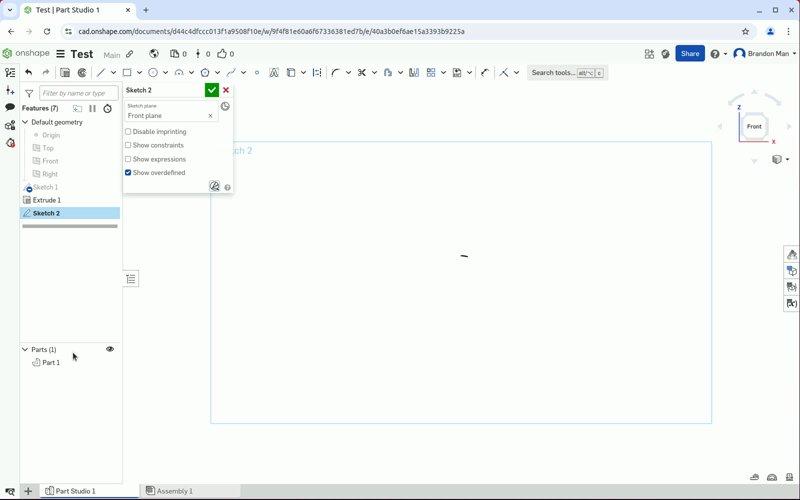
key(y)
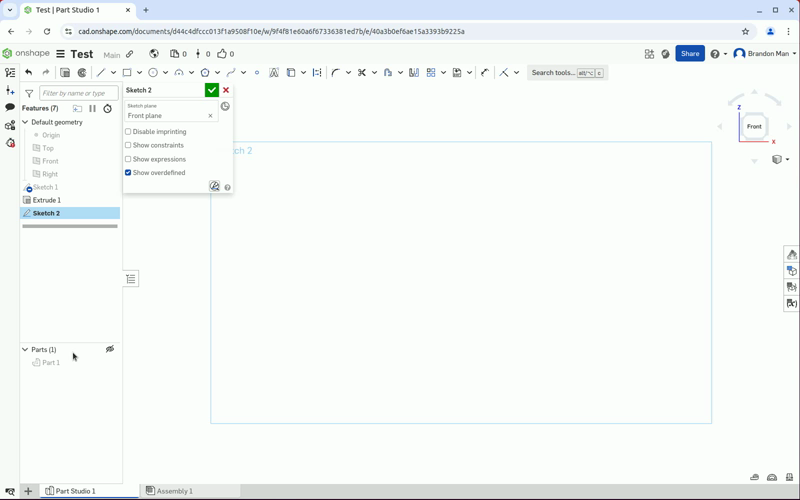
key(a)
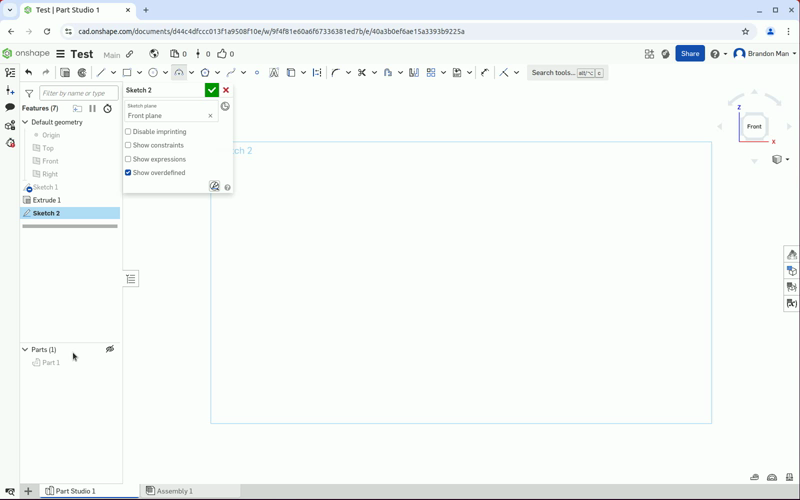
key_down(shift)
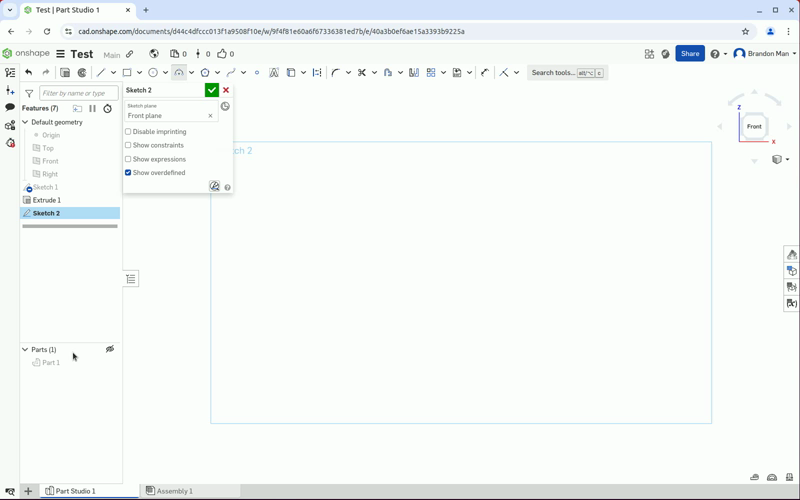
mouse_move(463, 309)
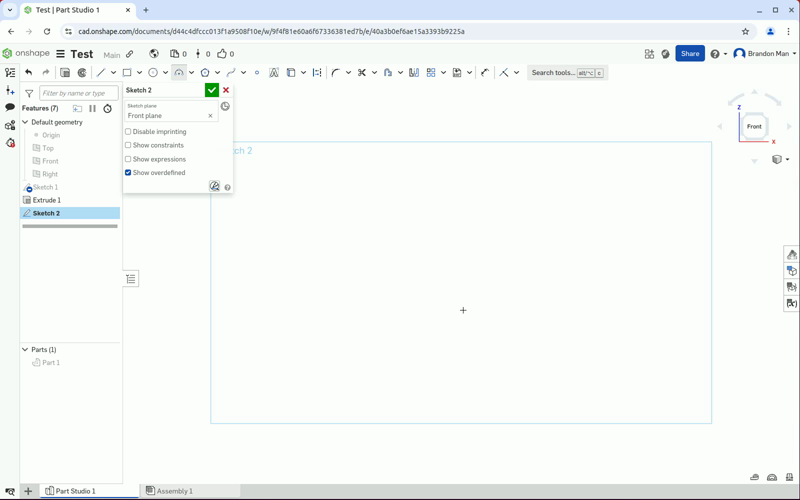
click(463, 309)
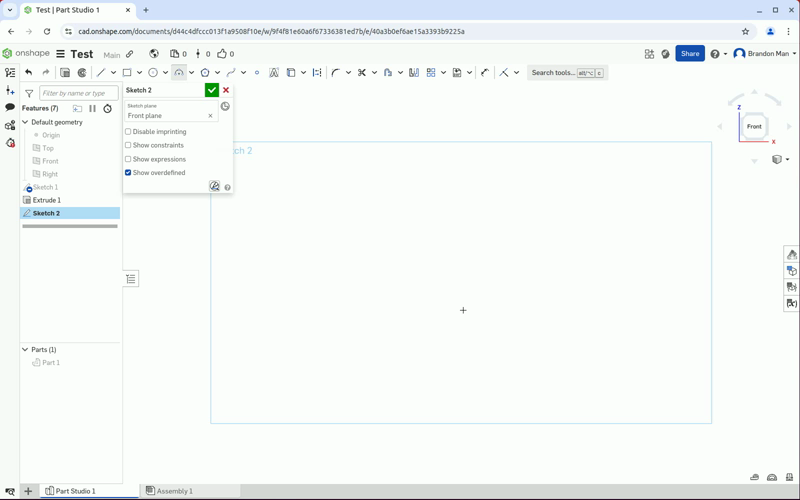
key_up(shift)
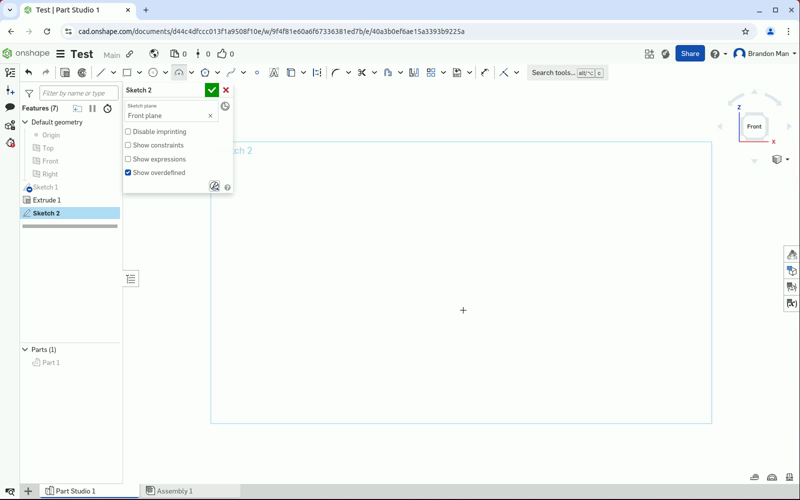
key_down(shift)
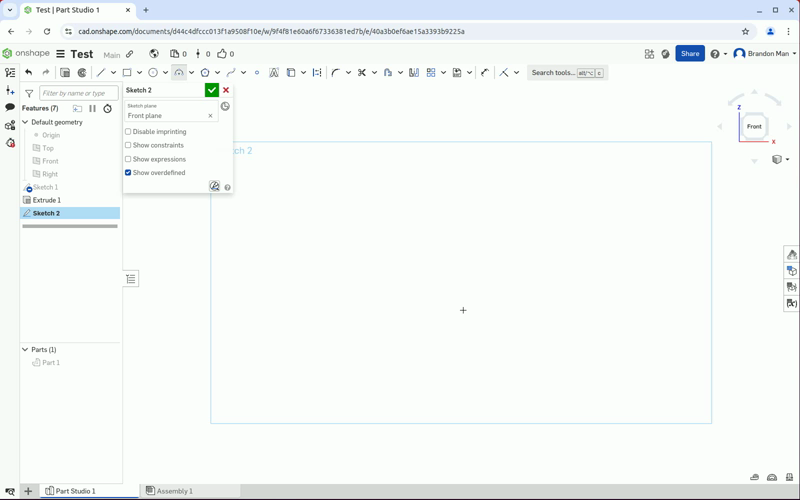
mouse_move(466, 309)
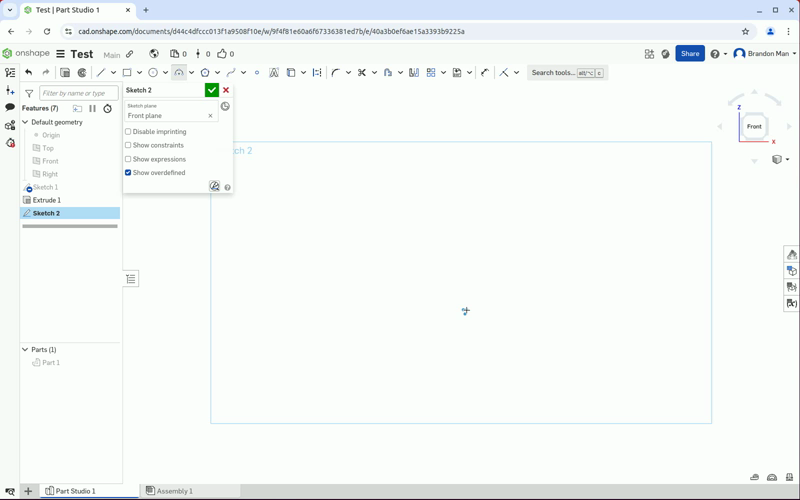
scroll(6)
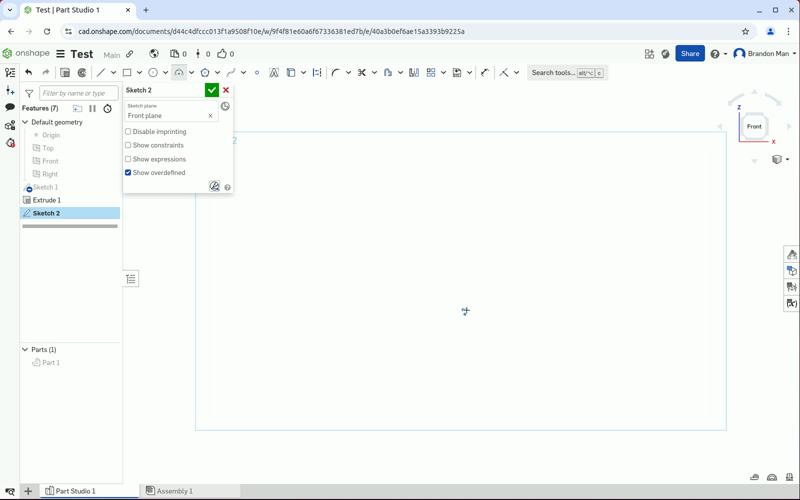
scroll(6)
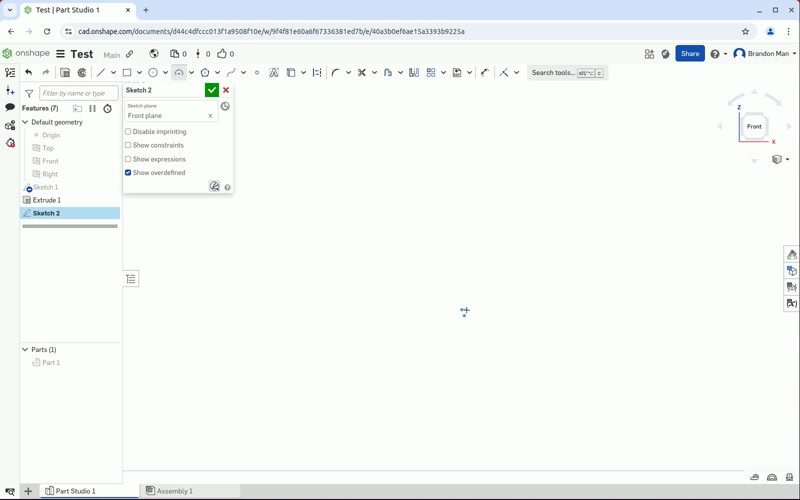
scroll(6)
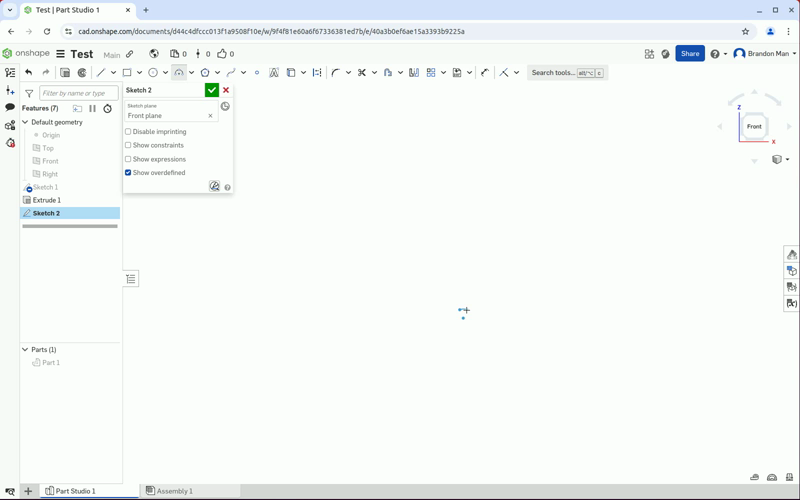
scroll(6)
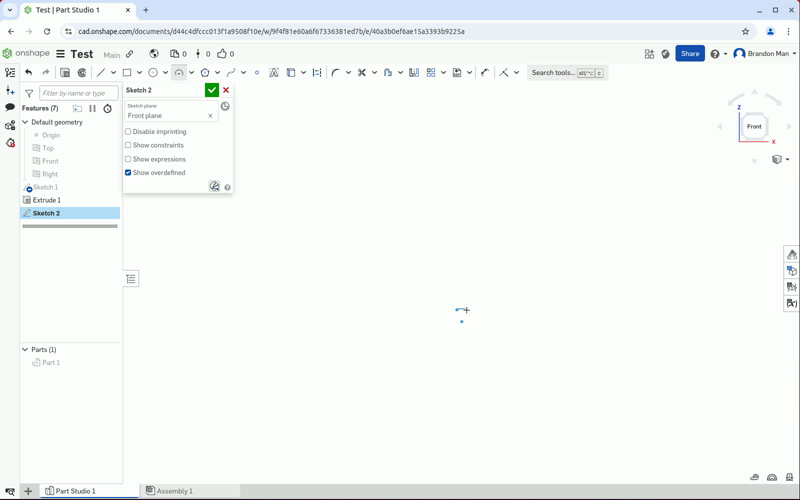
scroll(6)
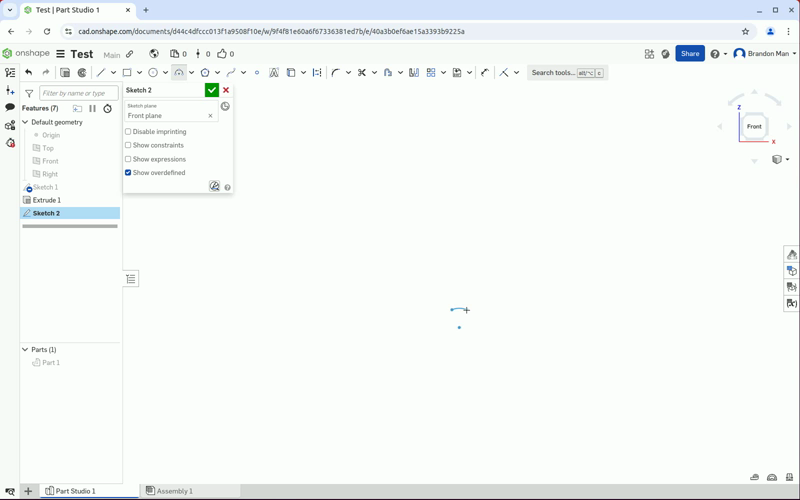
scroll(6)
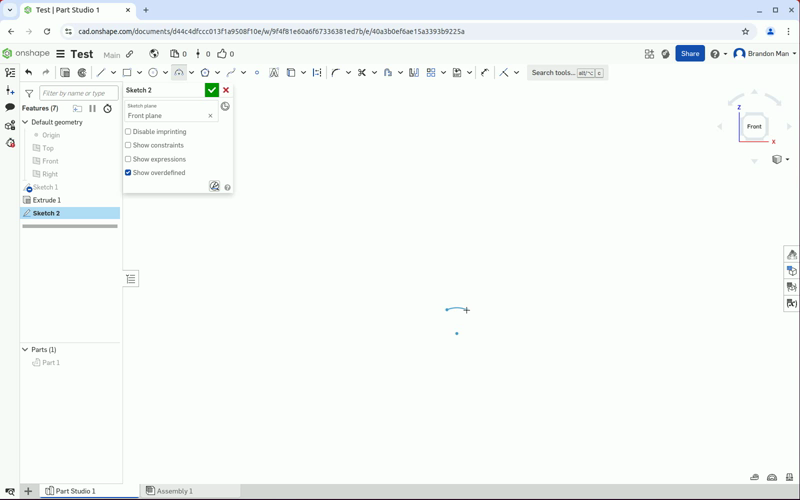
scroll(6)
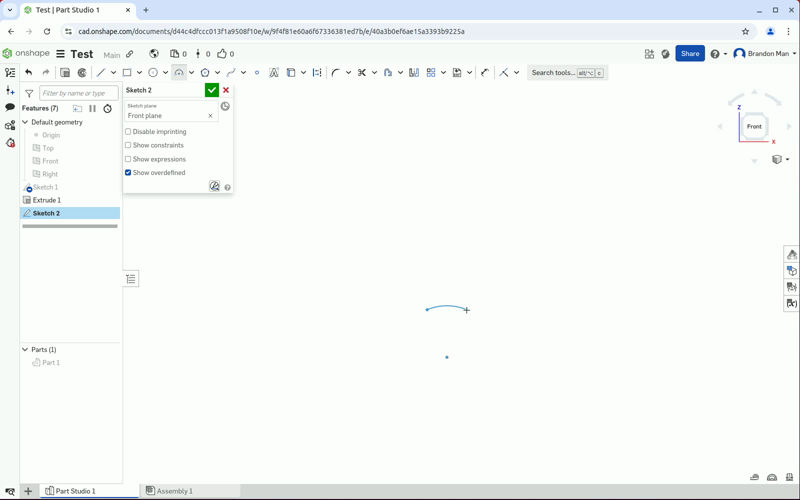
click(466, 309)
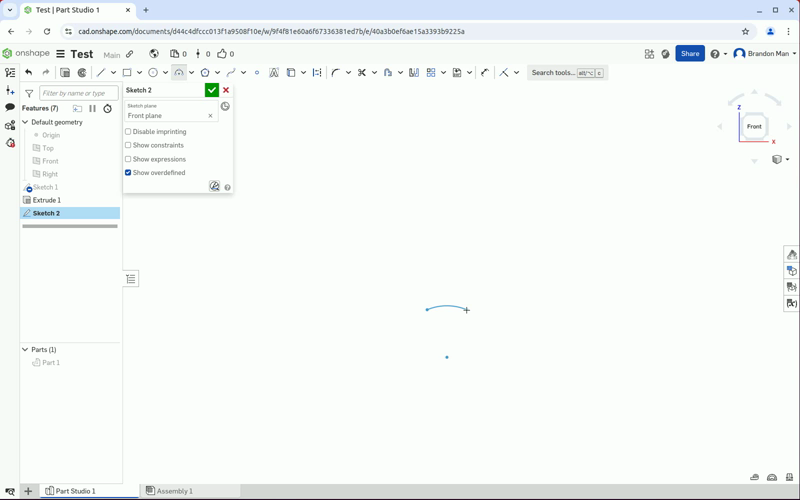
scroll(-6)
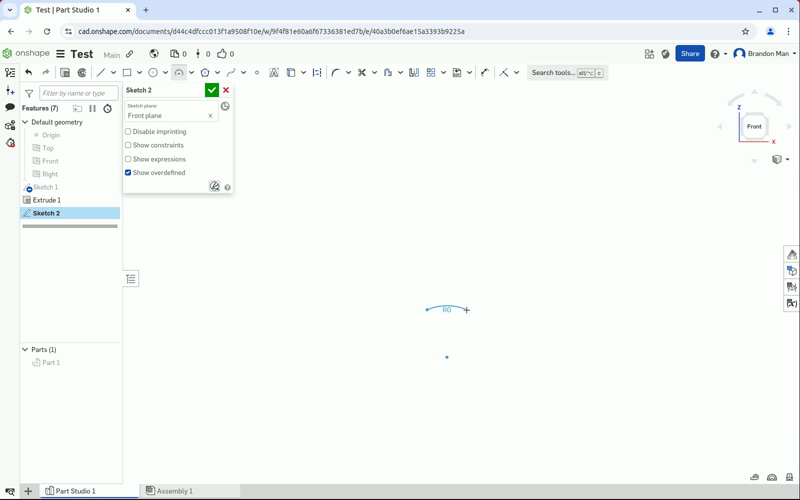
scroll(-6)
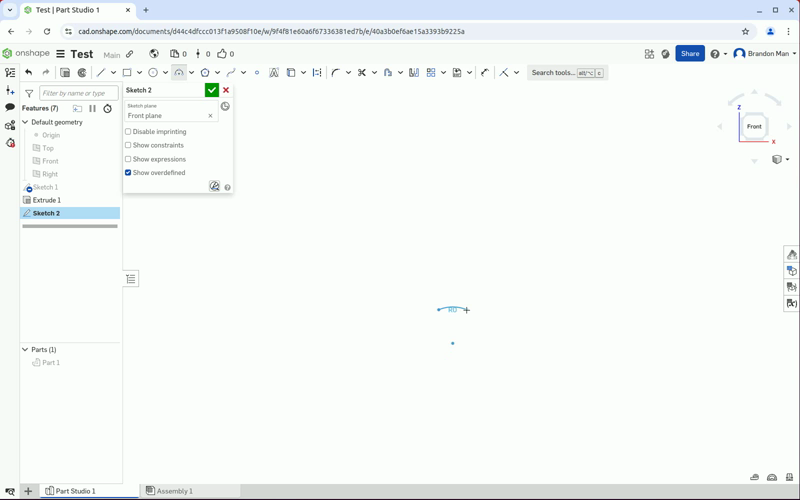
scroll(-6)
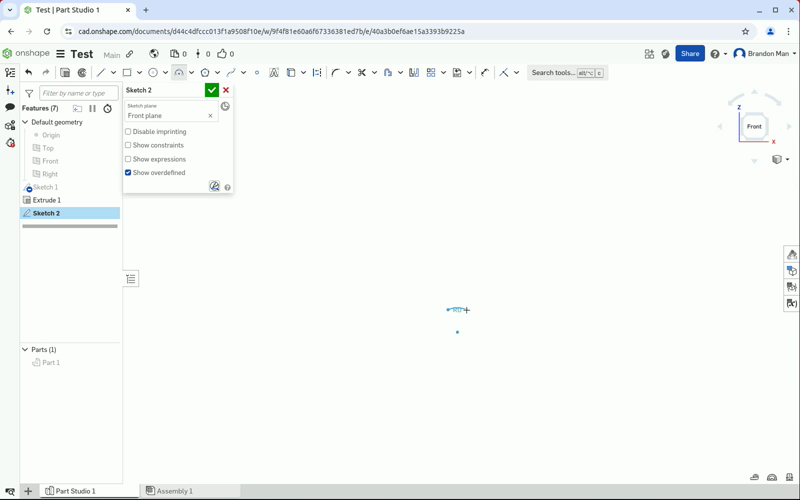
scroll(-6)
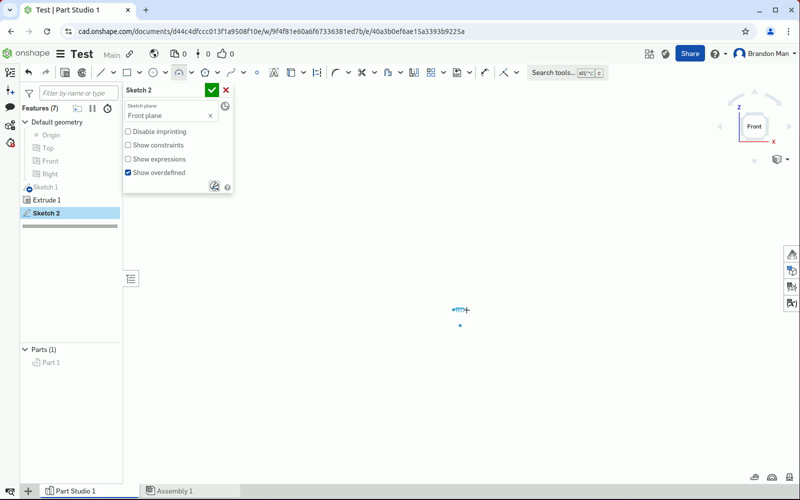
scroll(-6)
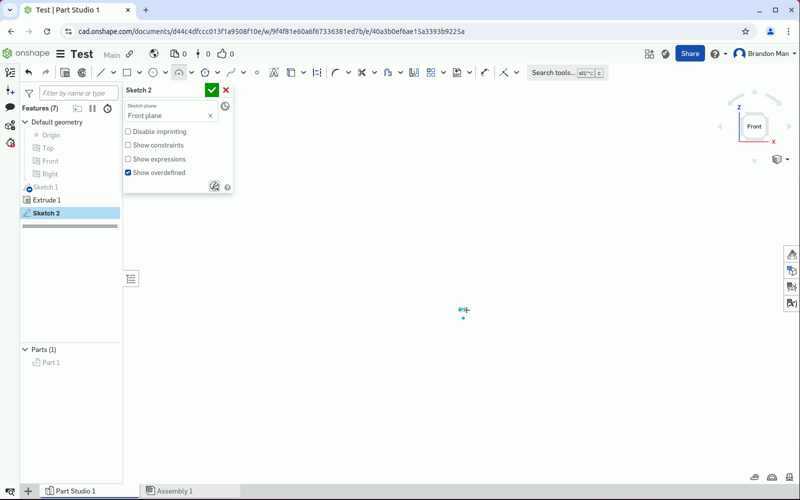
scroll(-6)
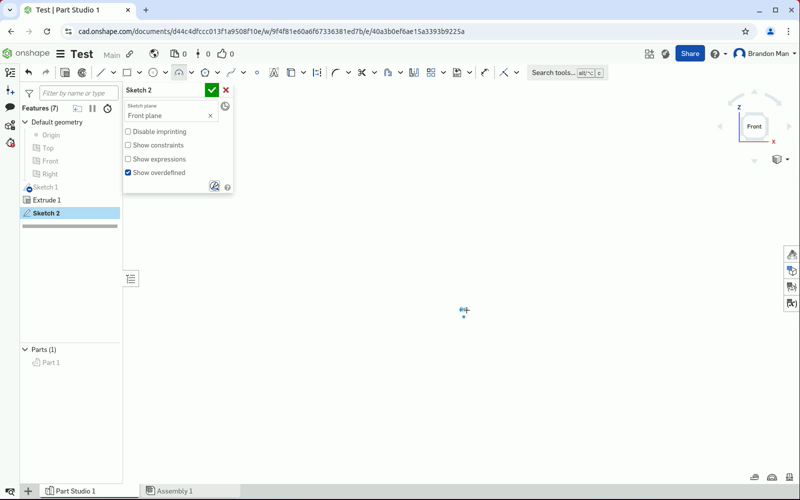
scroll(-6)
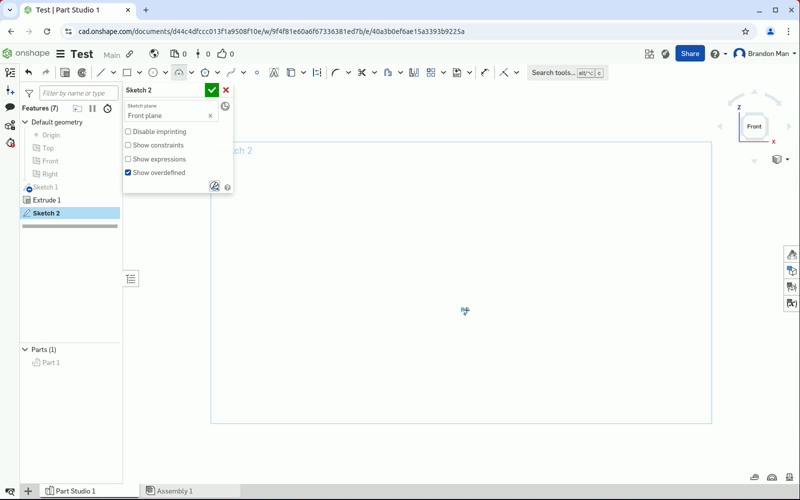
mouse_move(464, 310)
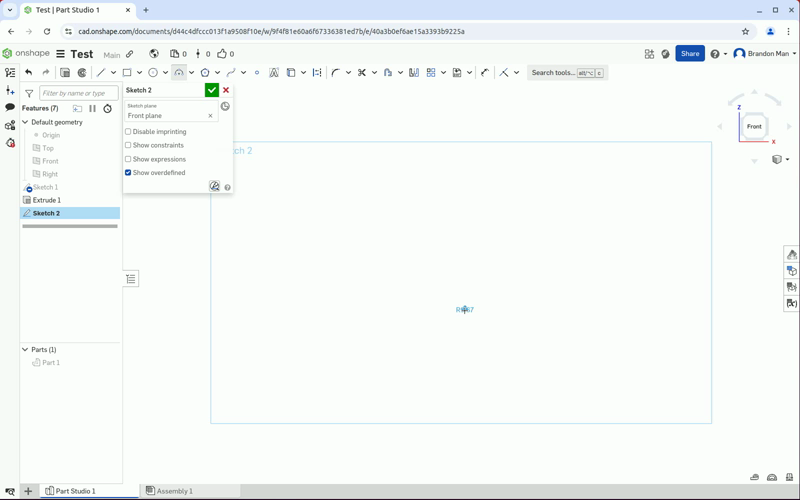
scroll(6)
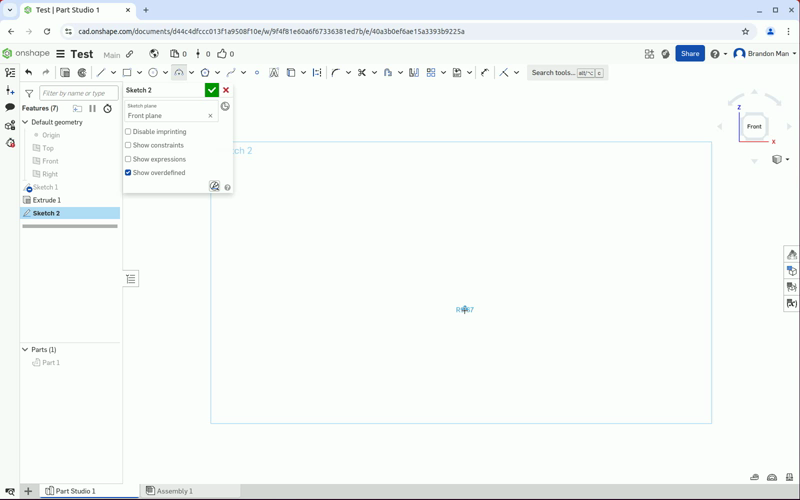
scroll(6)
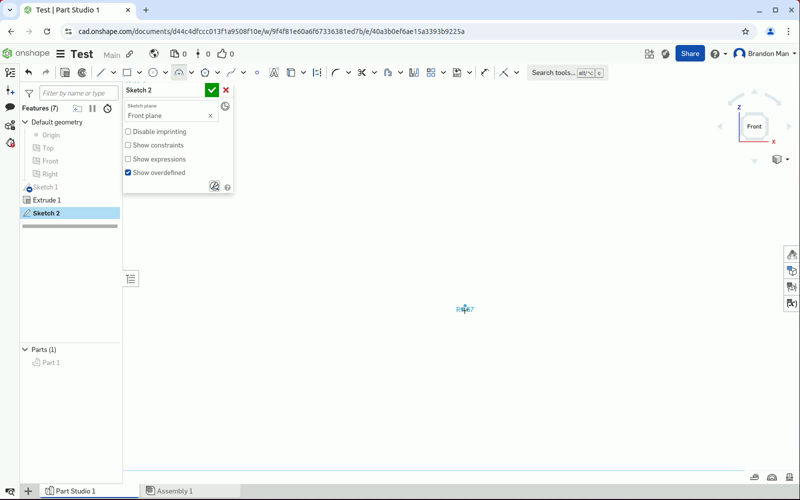
scroll(6)
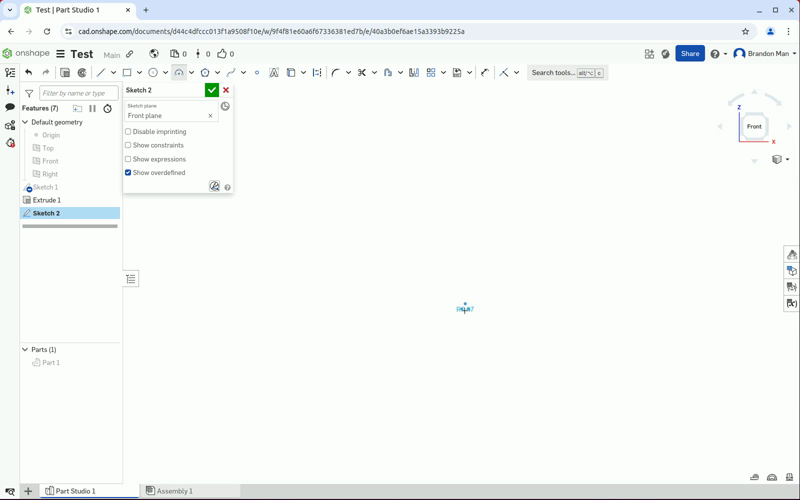
scroll(6)
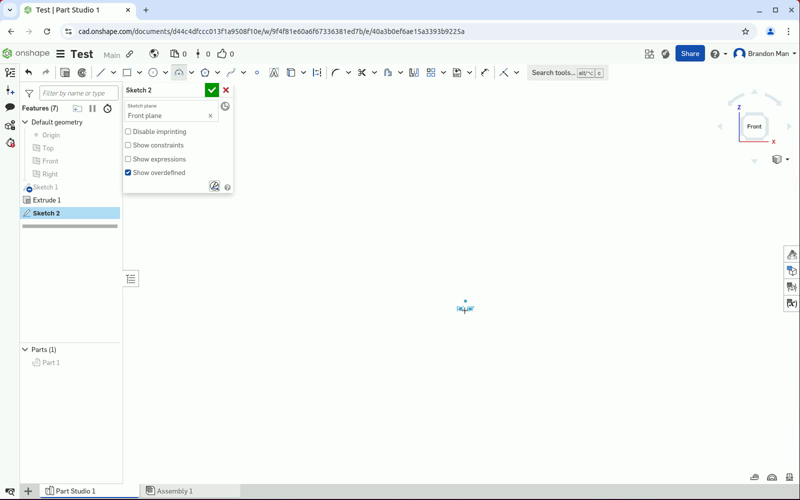
scroll(6)
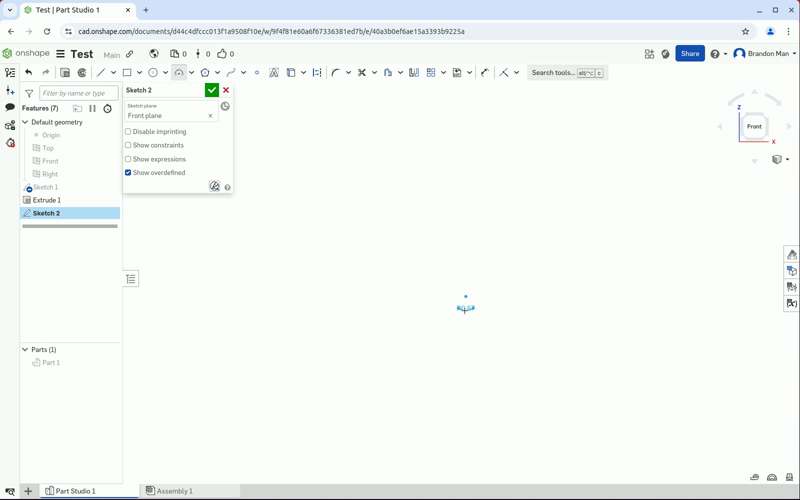
scroll(6)
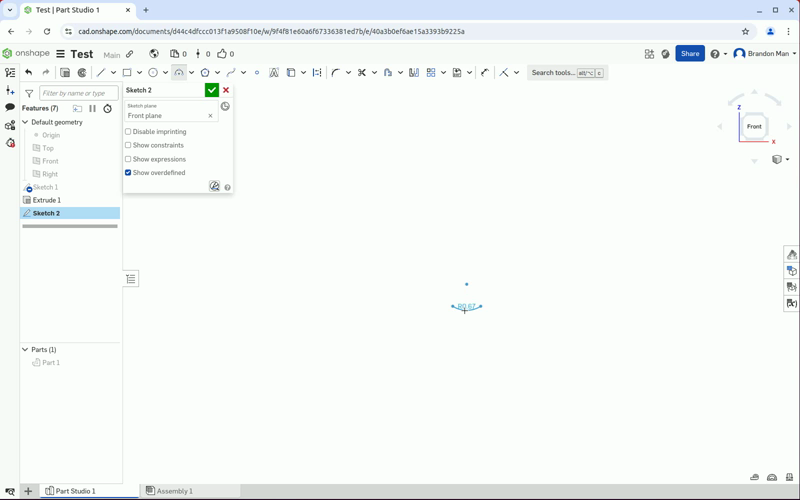
scroll(6)
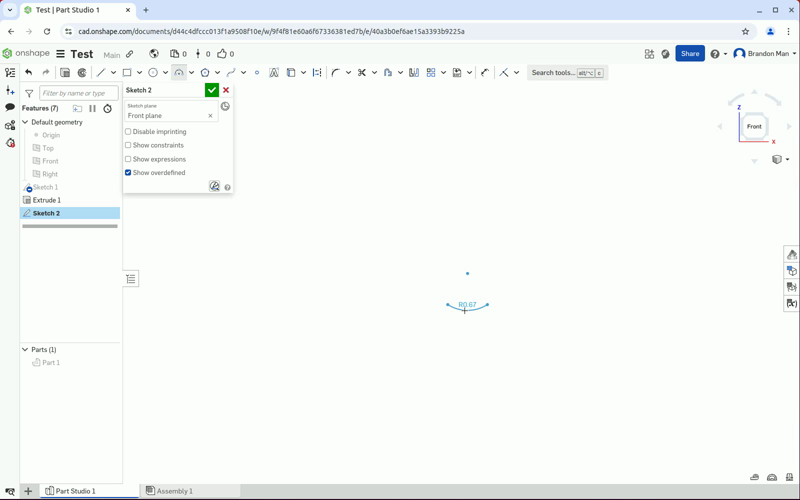
click(464, 310)
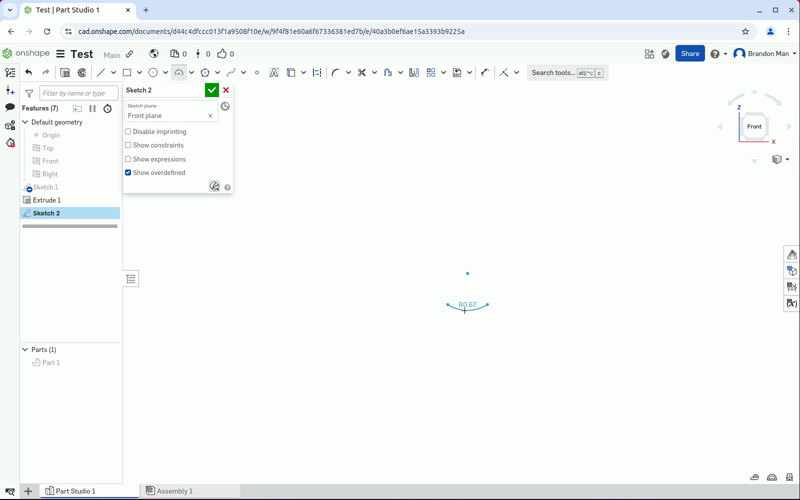
scroll(-6)
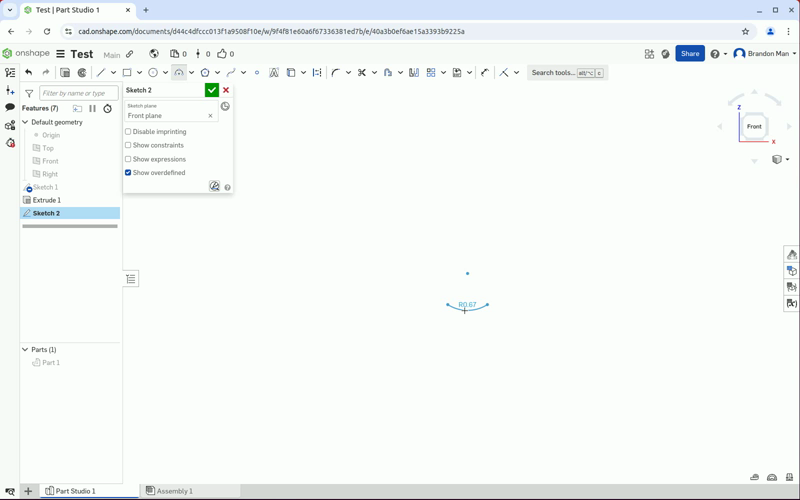
scroll(-6)
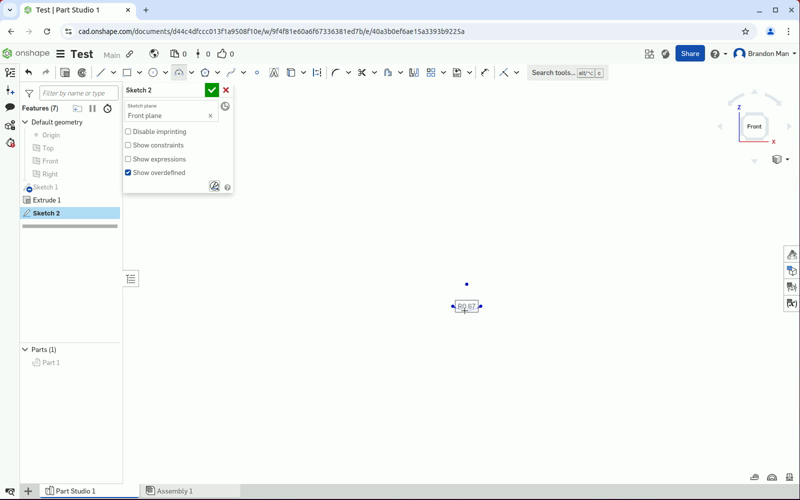
scroll(-6)
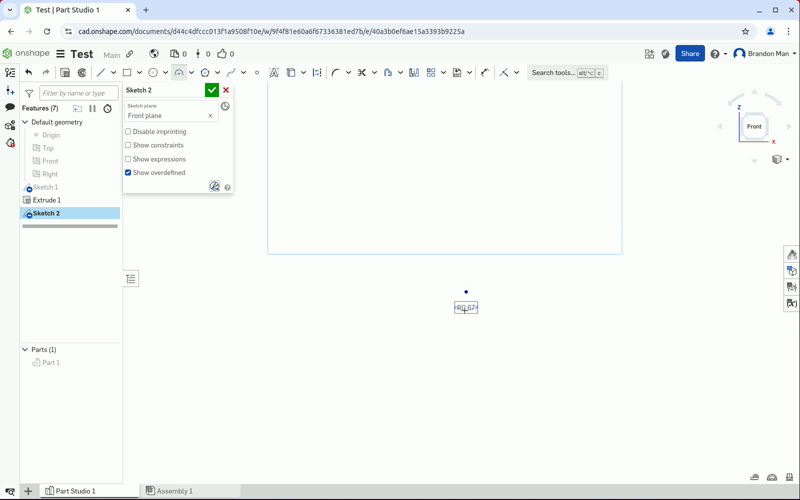
scroll(-6)
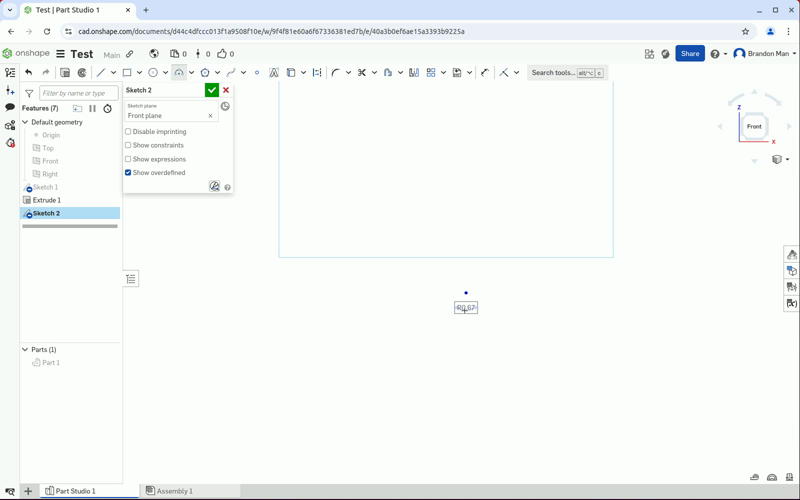
scroll(-6)
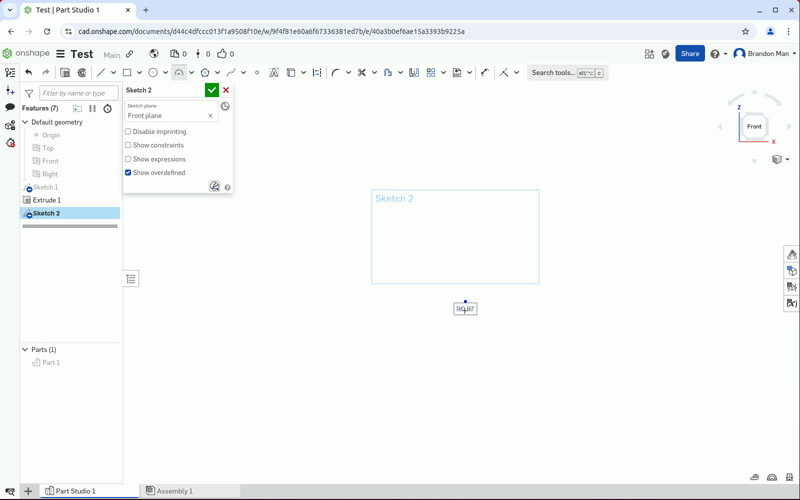
scroll(-6)
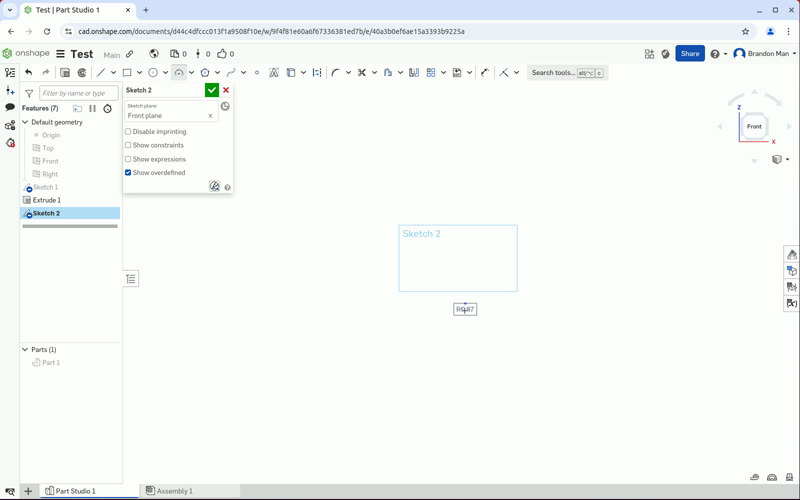
scroll(-6)
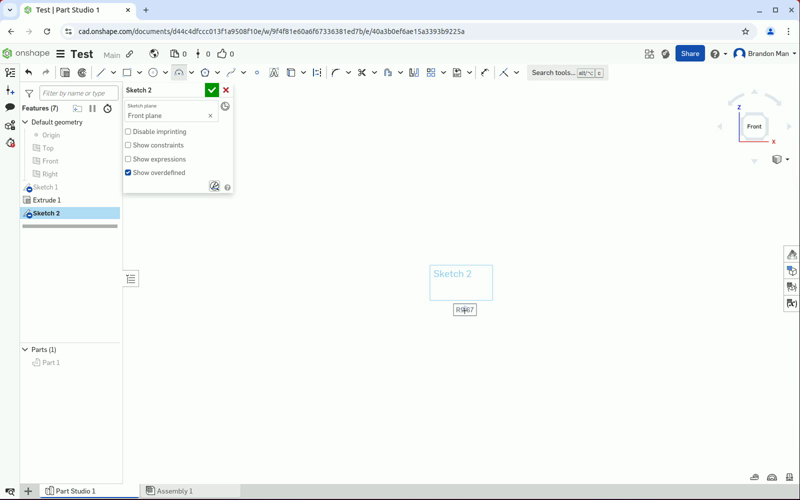
key_up(shift)
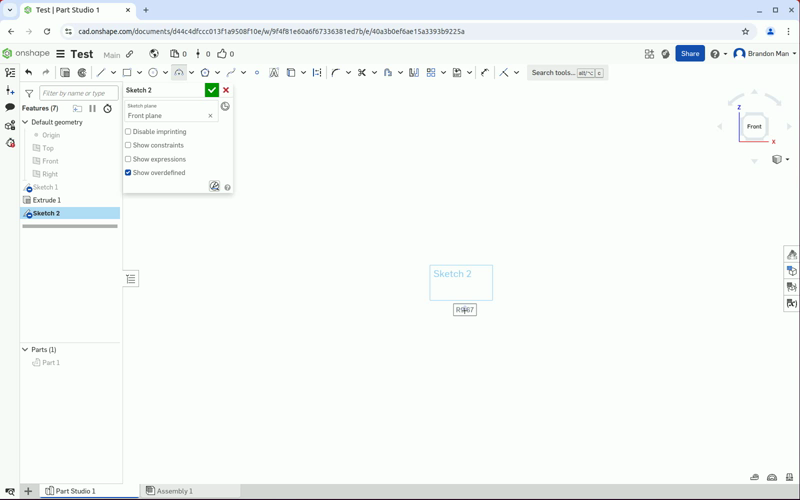
key(esc)
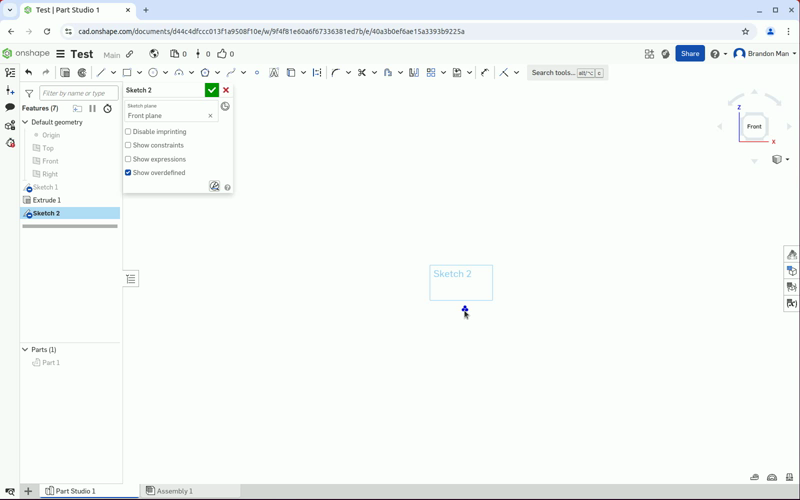
key(l)
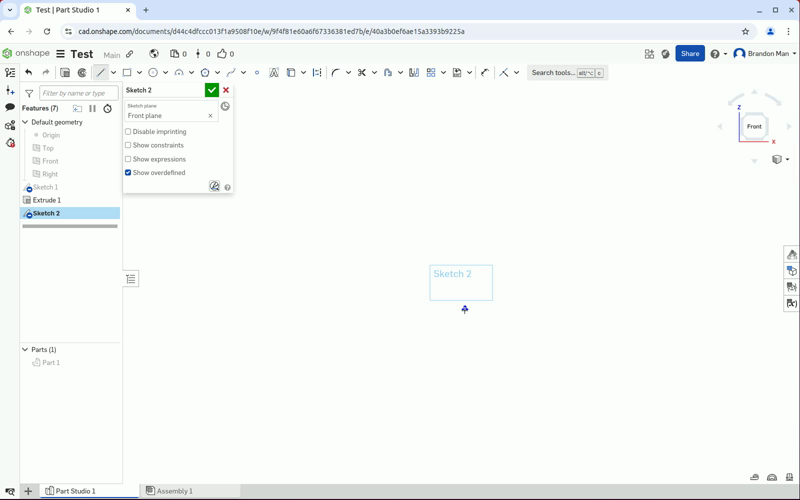
mouse_move(466, 309)
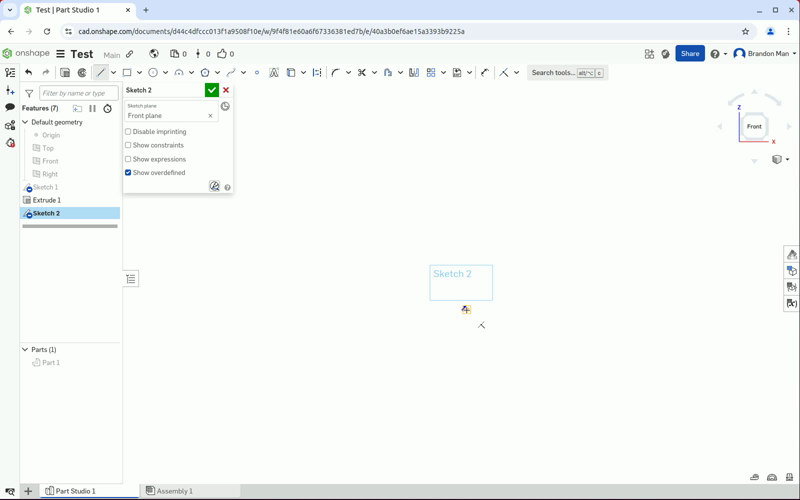
scroll(6)
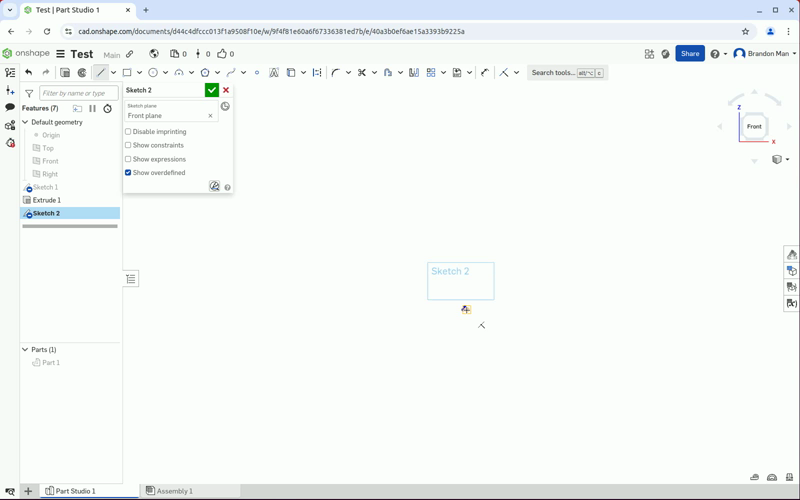
scroll(6)
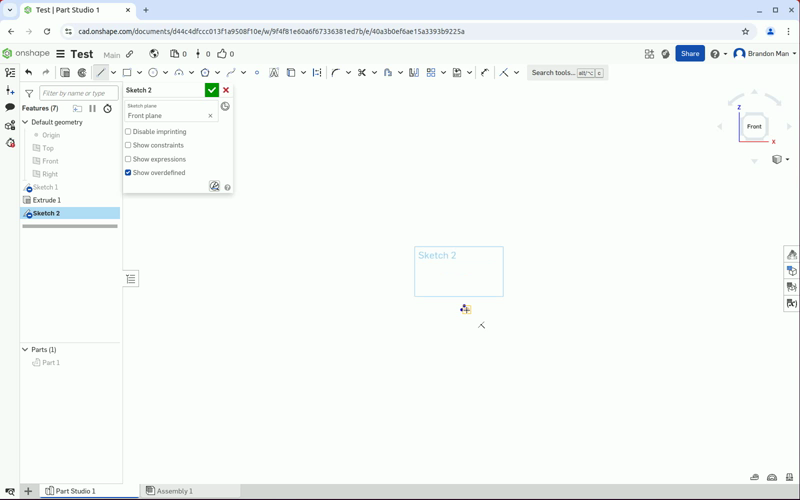
scroll(6)
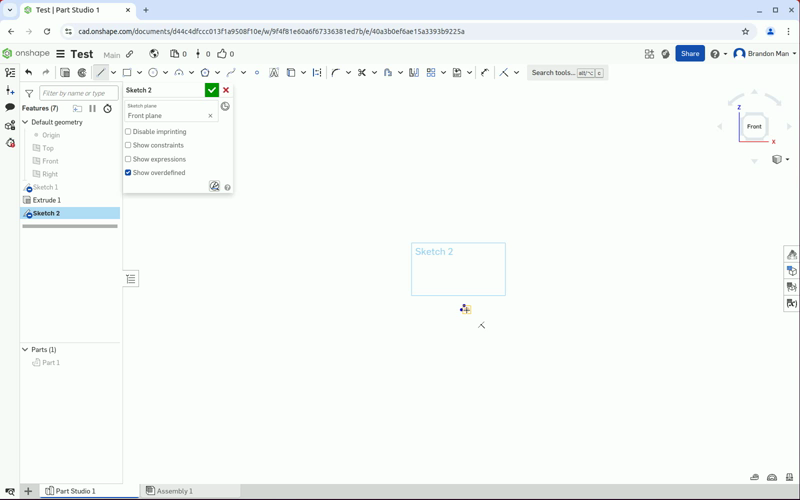
scroll(6)
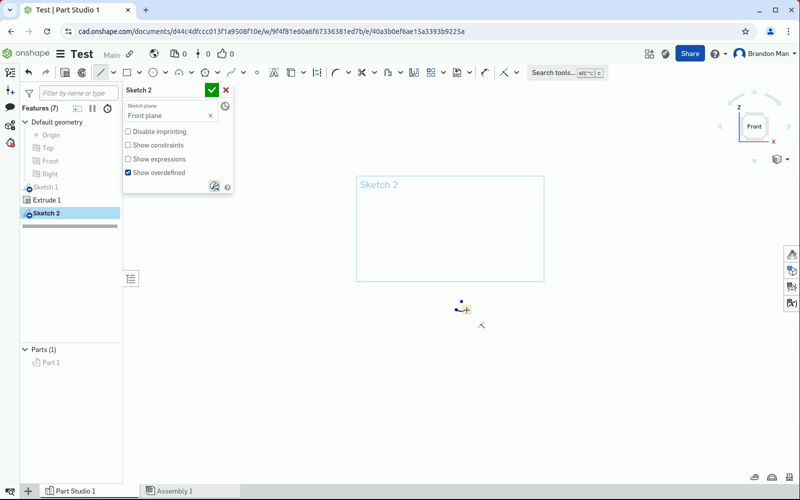
scroll(6)
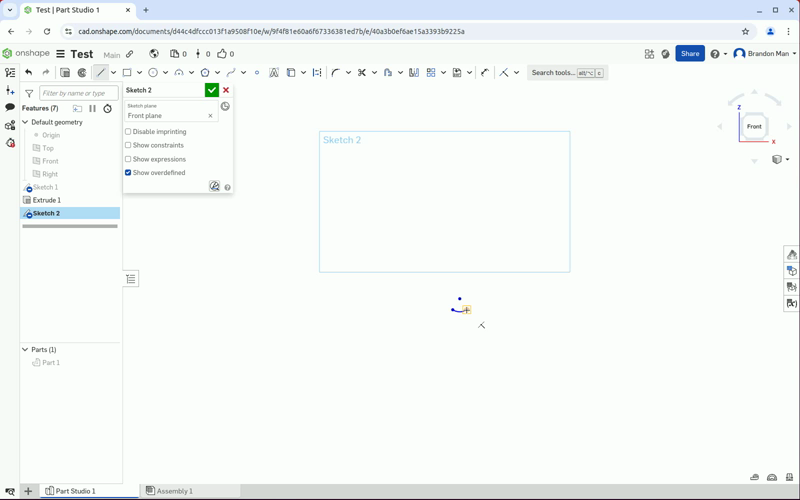
scroll(6)
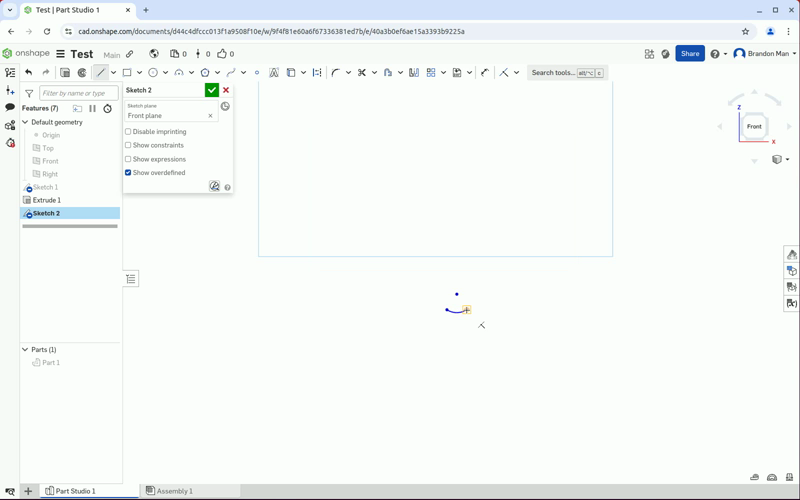
scroll(6)
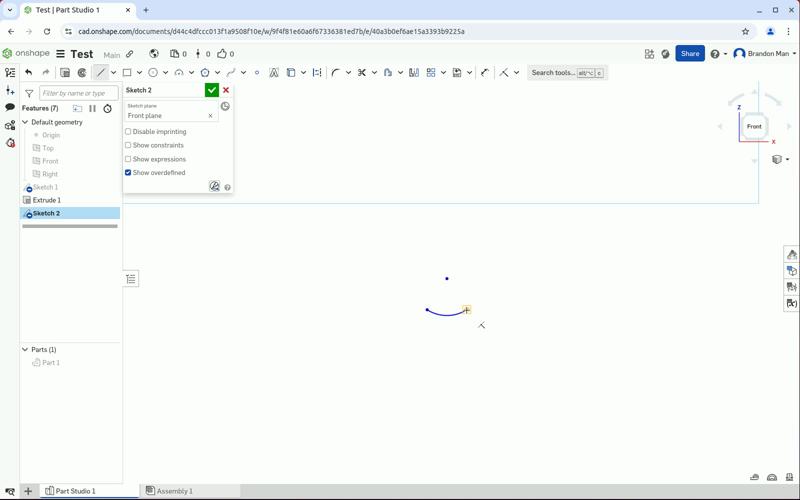
click(466, 309)
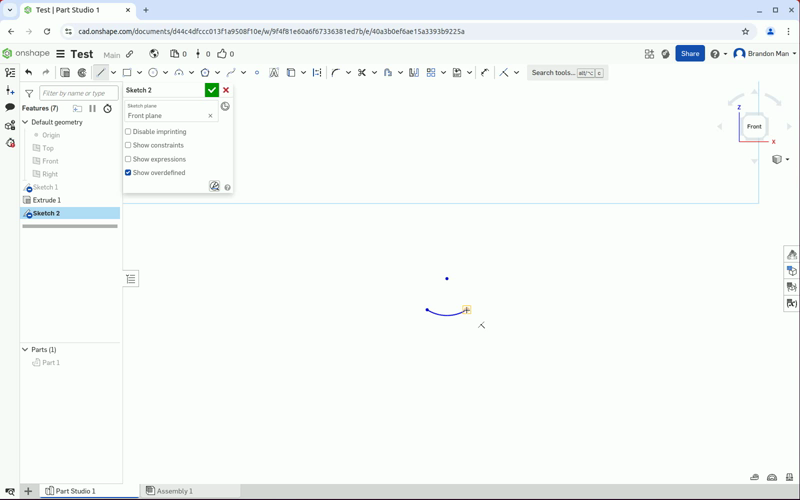
scroll(-6)
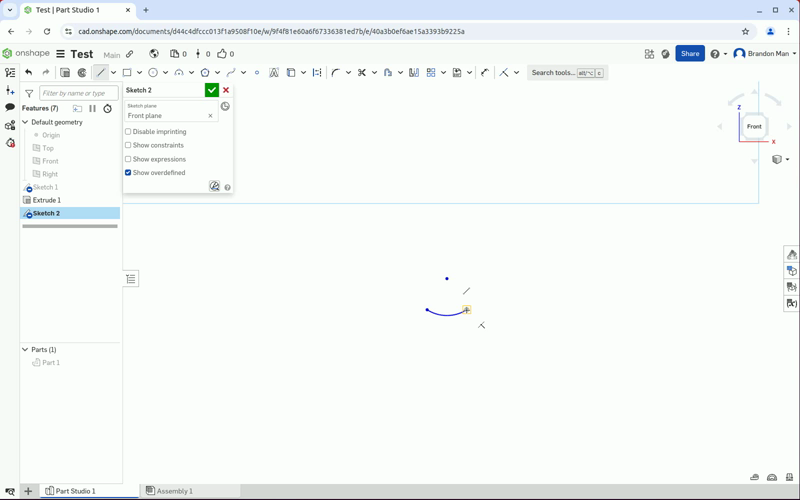
scroll(-6)
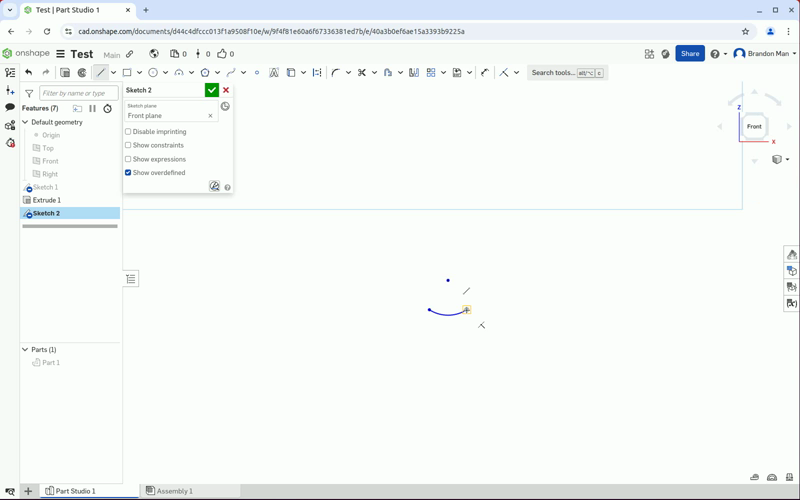
scroll(-6)
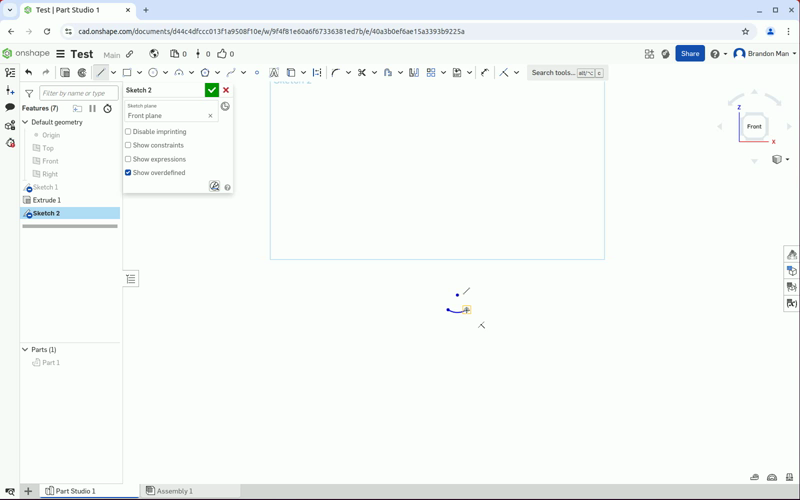
scroll(-6)
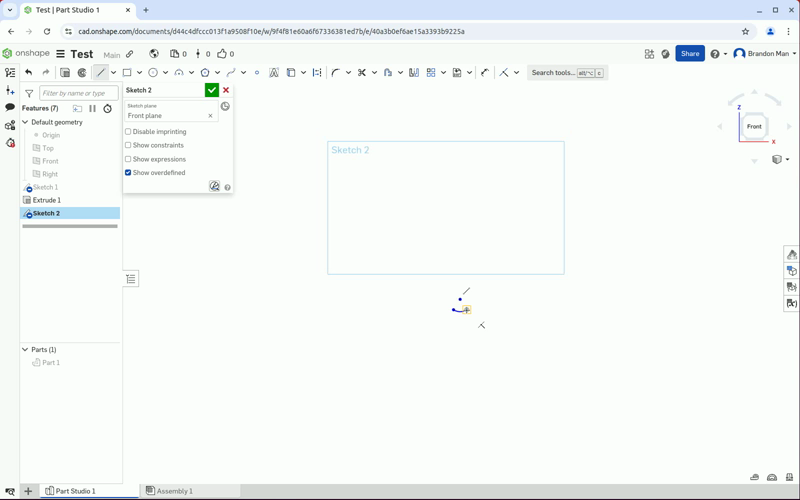
scroll(-6)
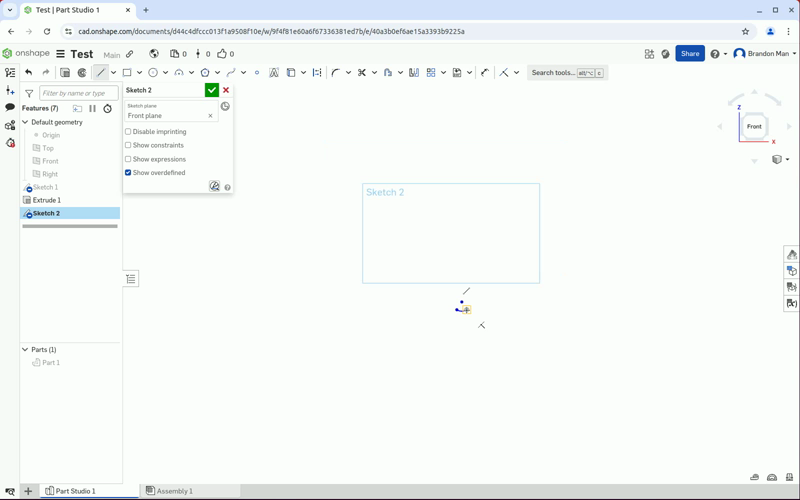
scroll(-6)
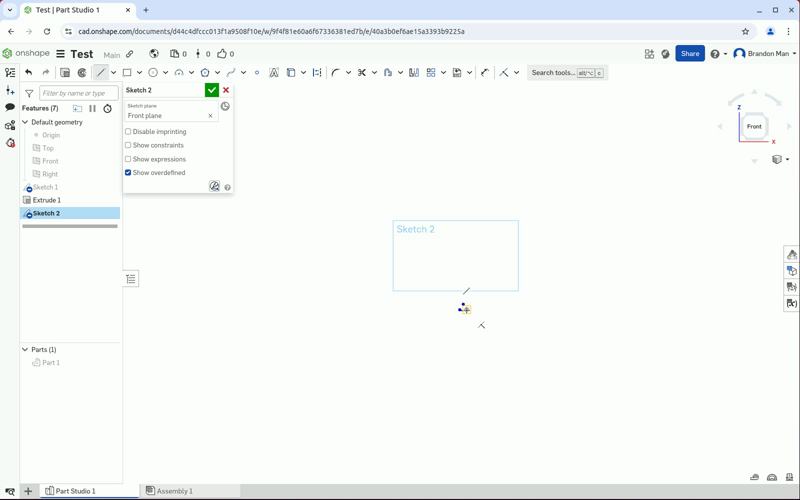
scroll(-6)
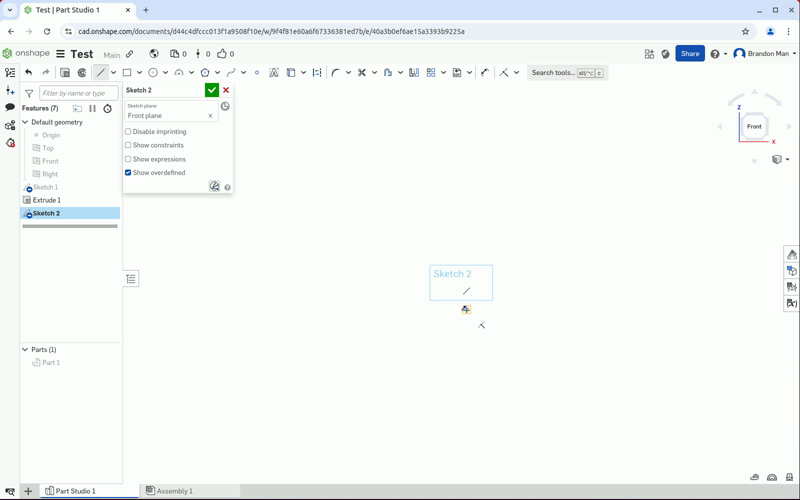
mouse_move(496, 309)
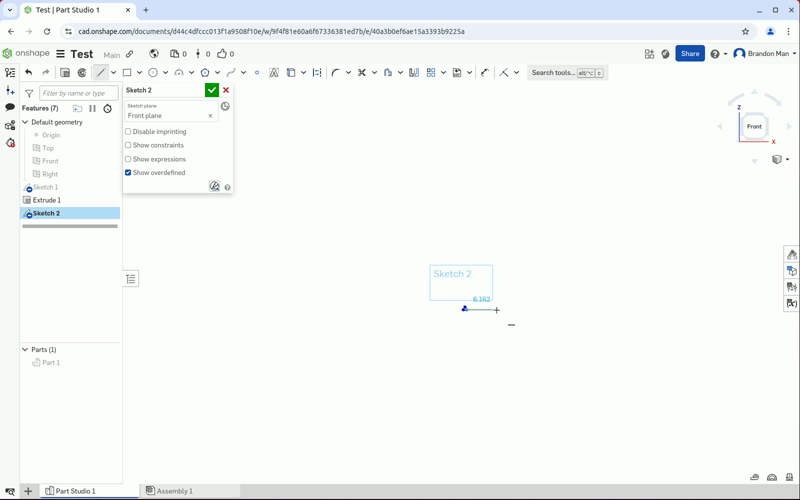
key_down(shift)
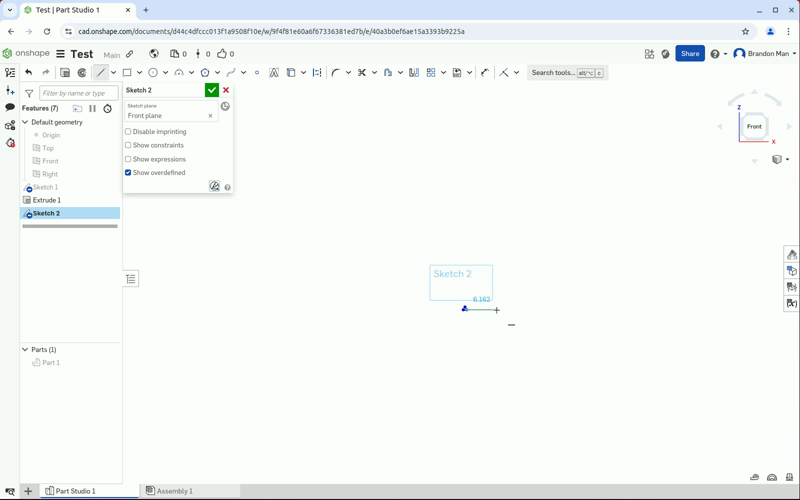
mouse_move(463, 309)
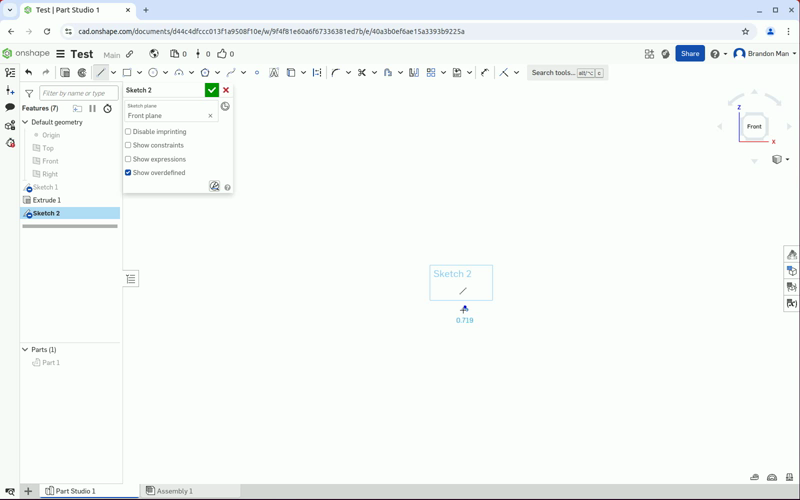
scroll(6)
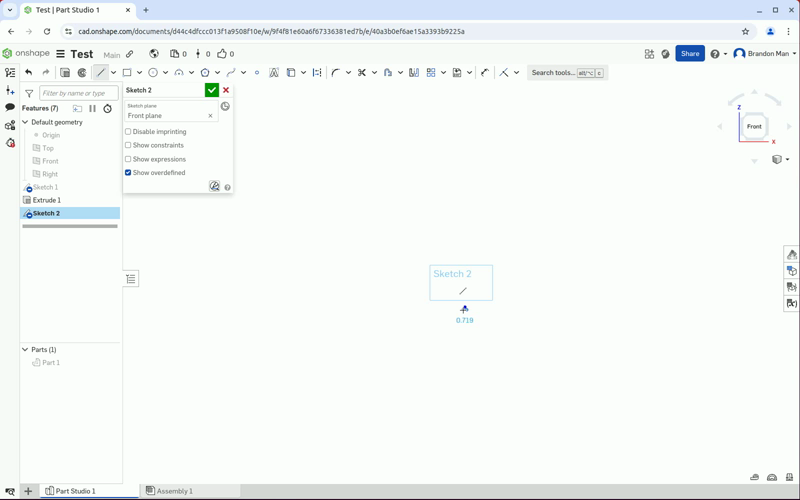
scroll(6)
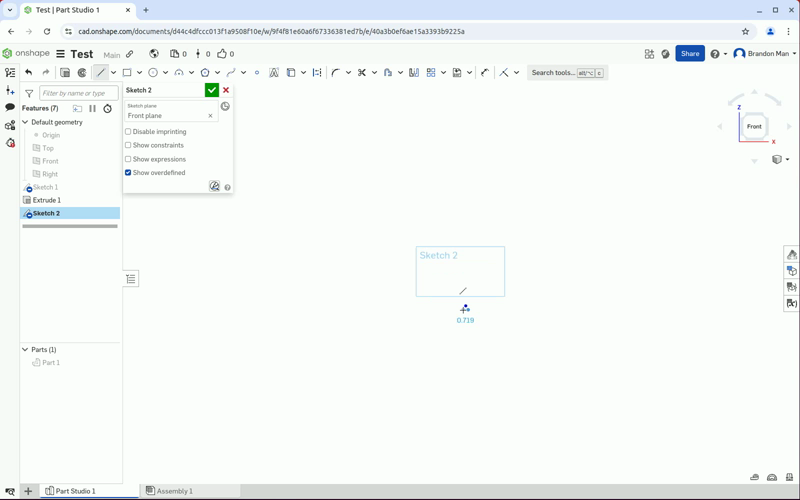
scroll(6)
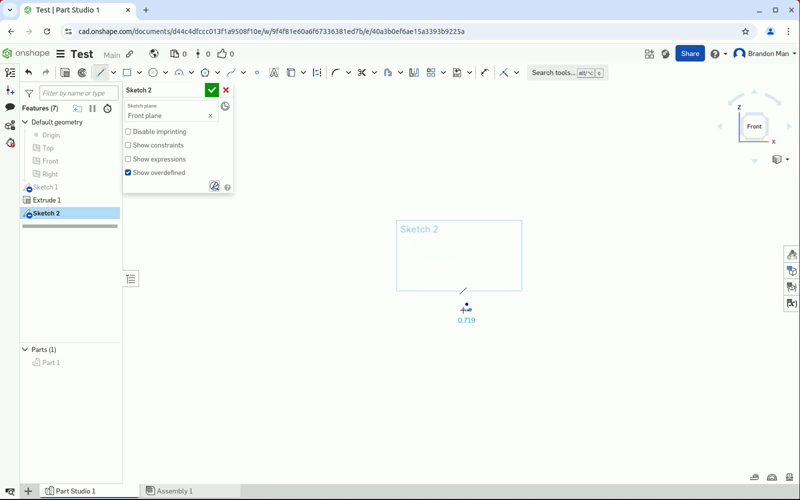
scroll(6)
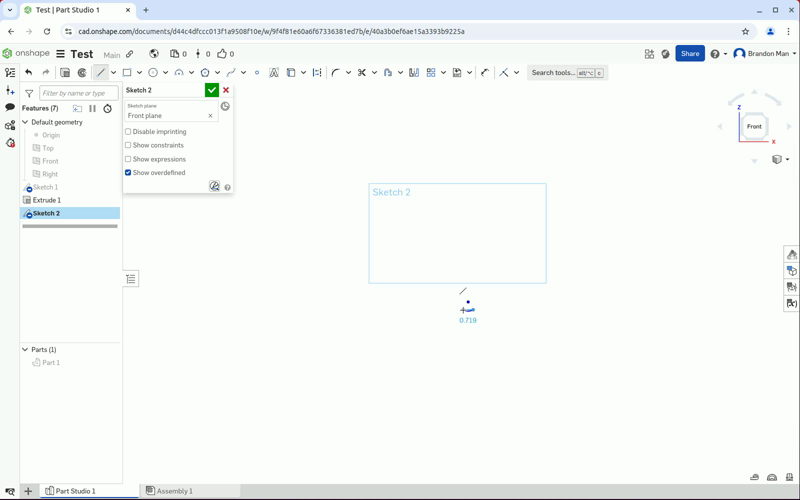
scroll(6)
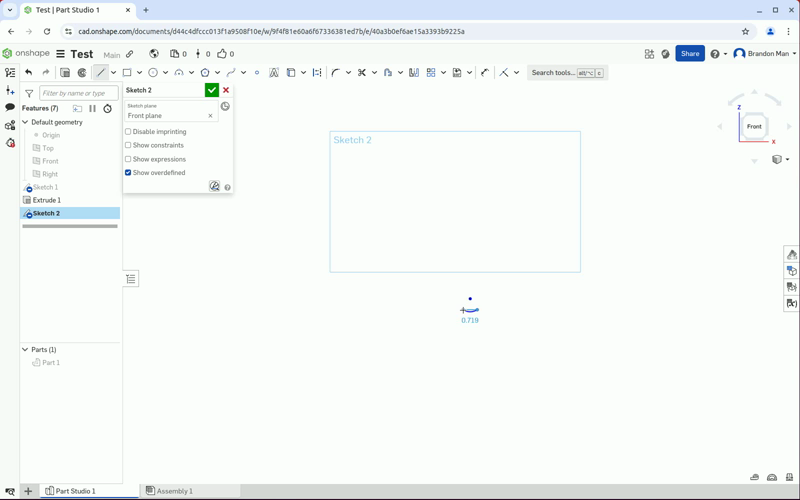
scroll(6)
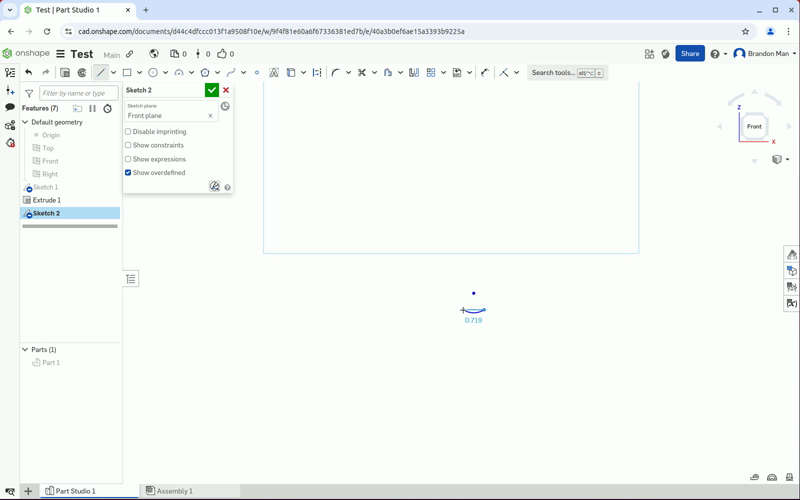
scroll(6)
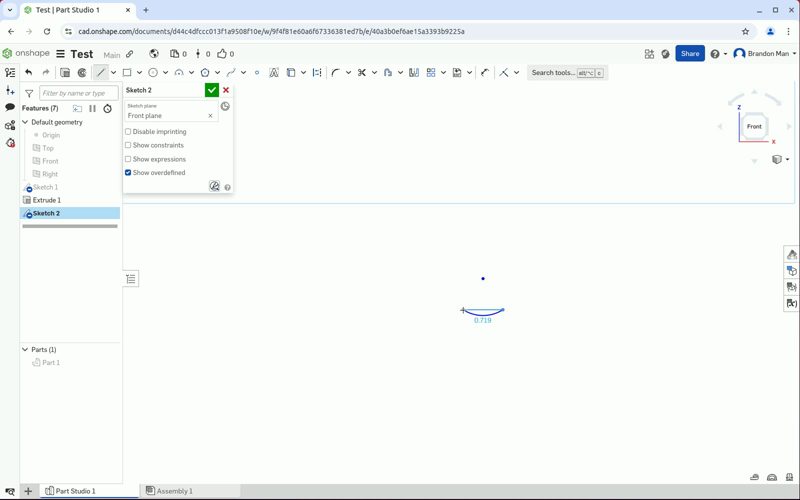
key_up(shift)
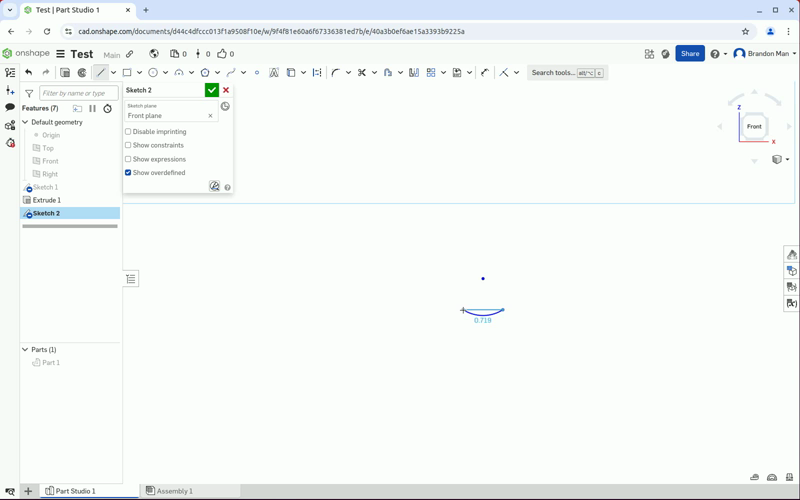
click(463, 309)
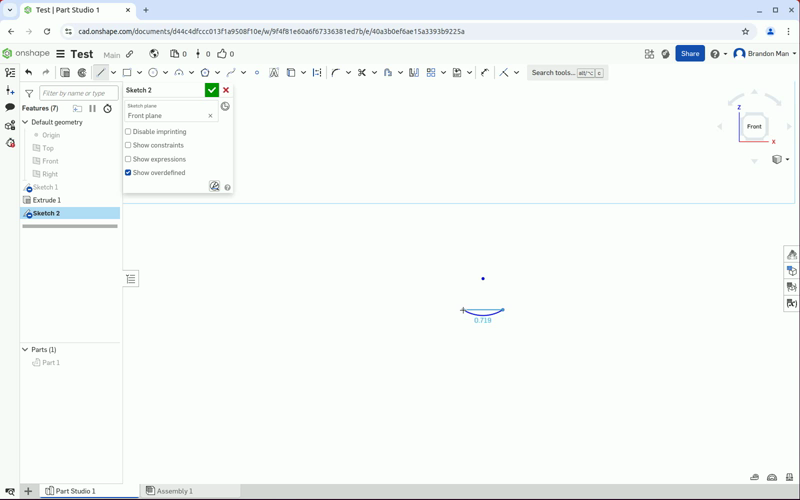
scroll(-6)
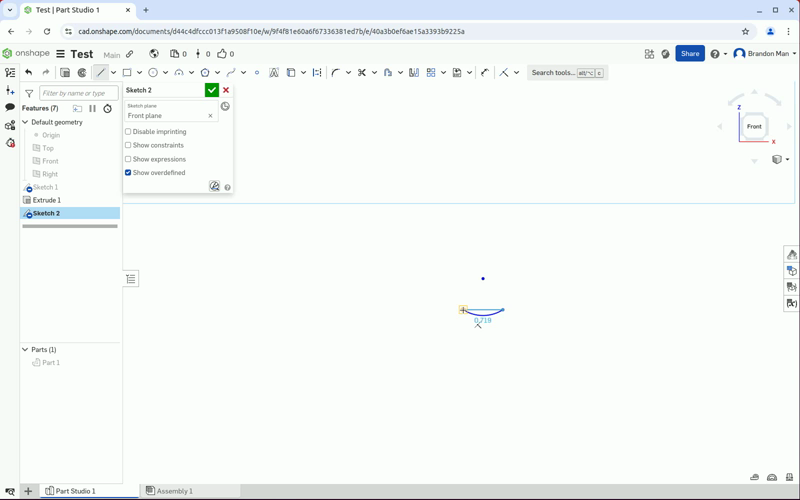
scroll(-6)
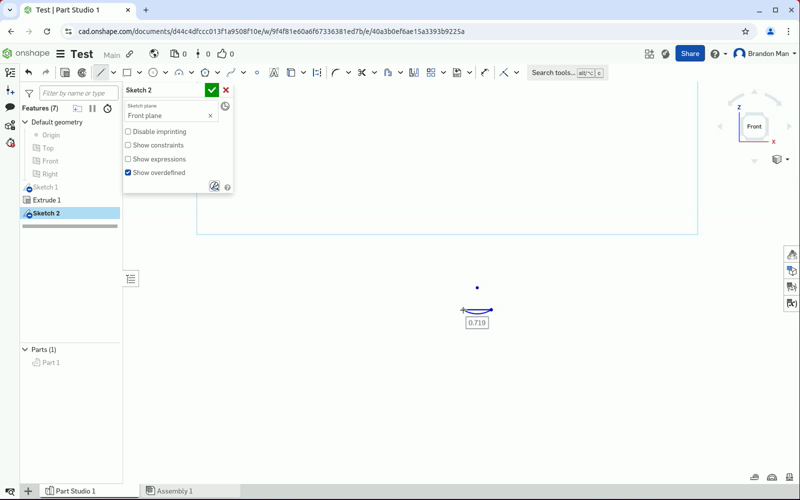
scroll(-6)
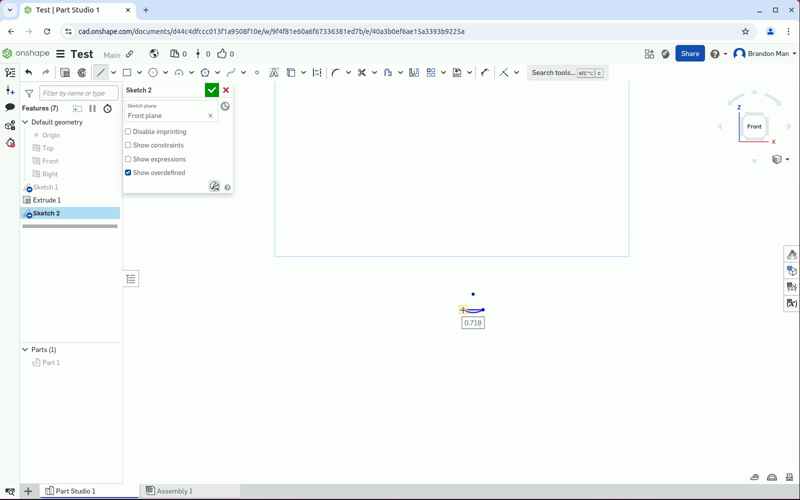
scroll(-6)
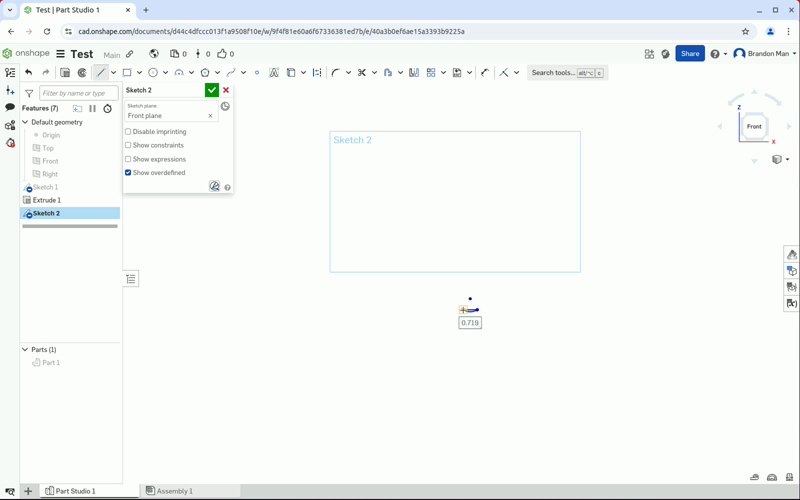
scroll(-6)
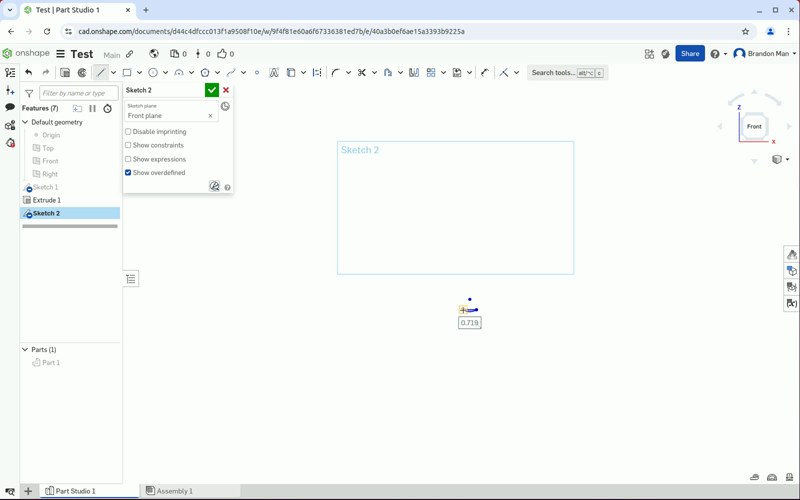
scroll(-6)
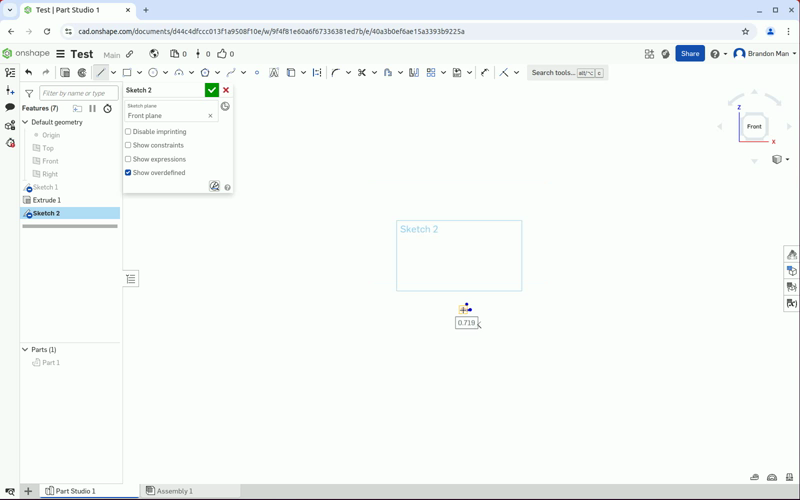
scroll(-6)
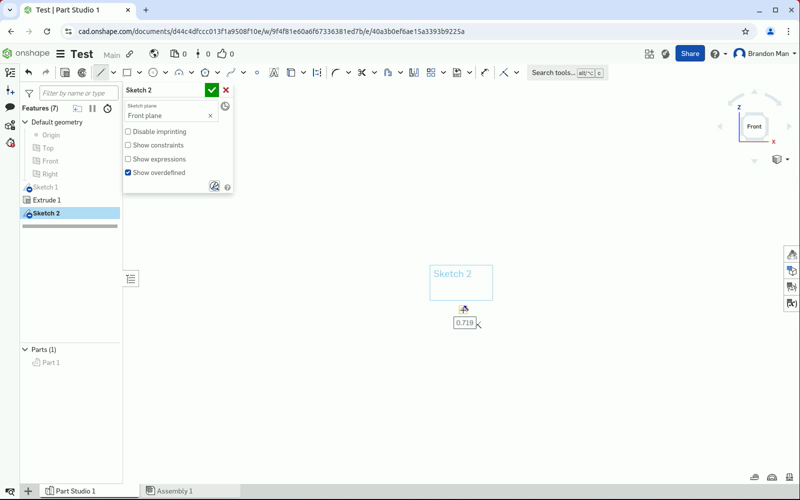
key(esc)
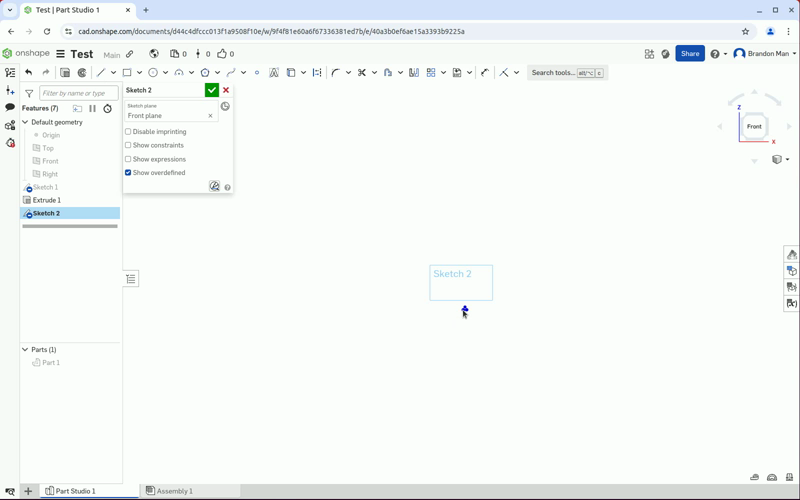
mouse_move(463, 309)
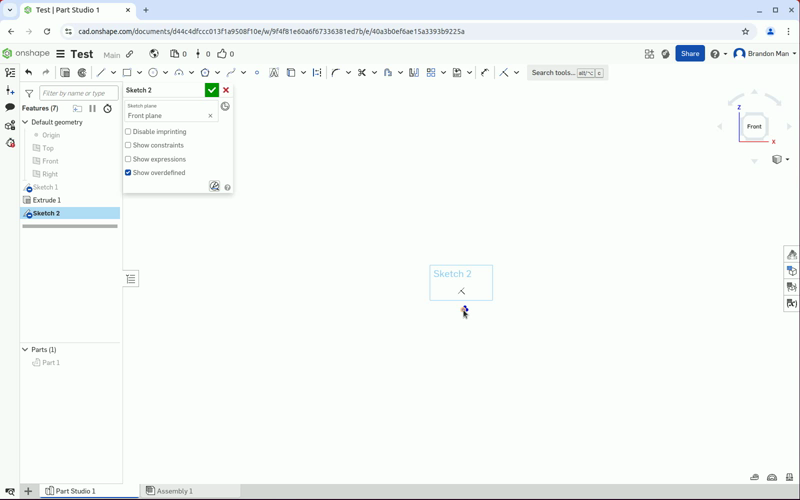
scroll(6)
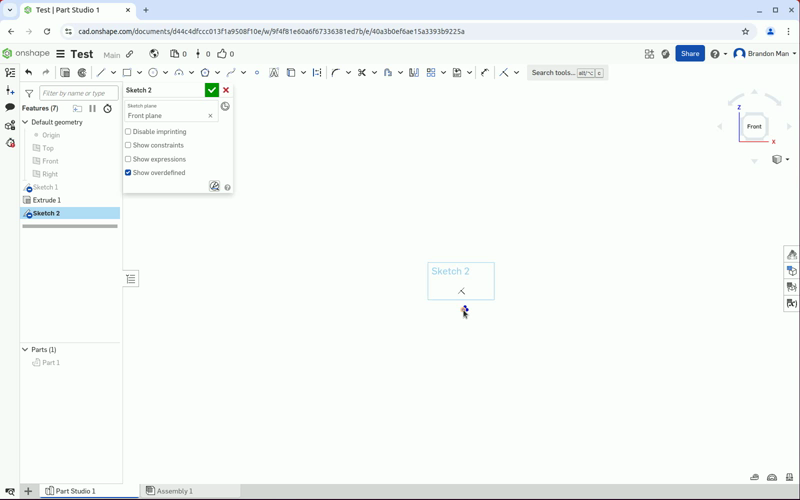
scroll(6)
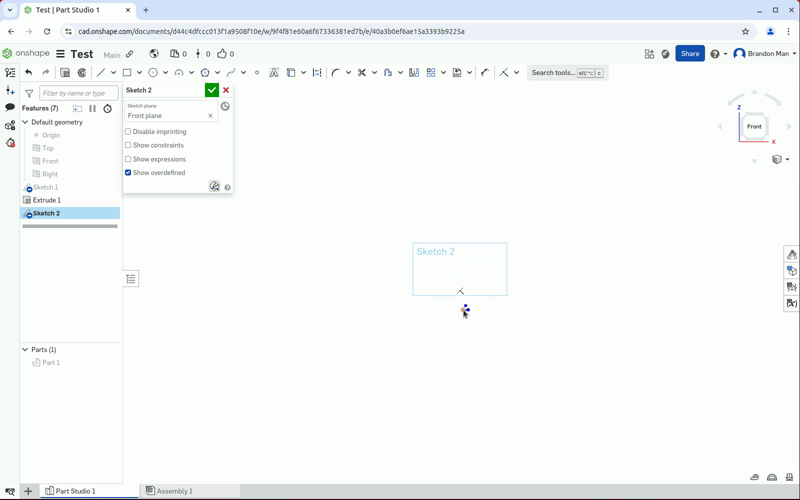
scroll(6)
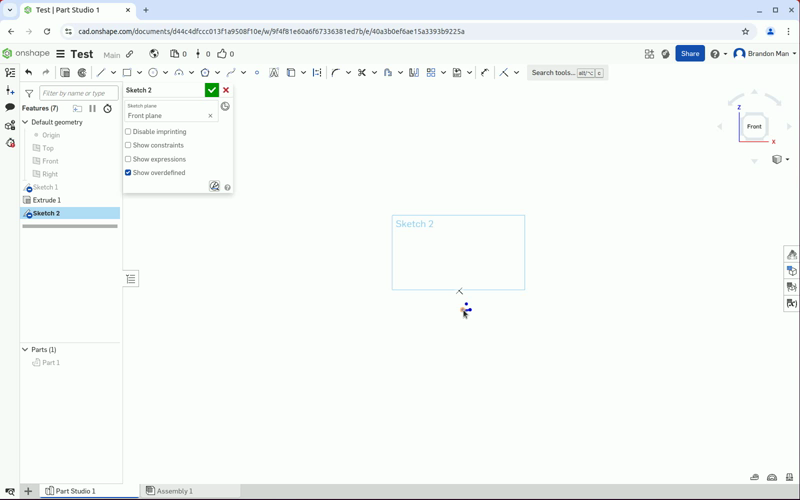
scroll(6)
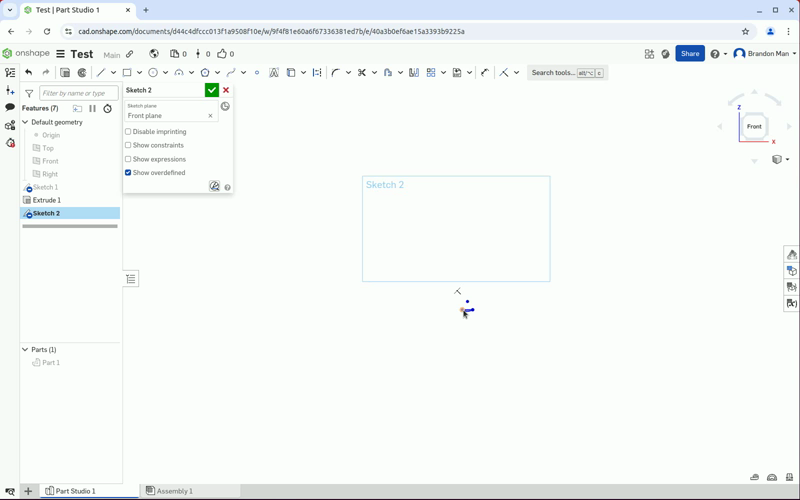
scroll(6)
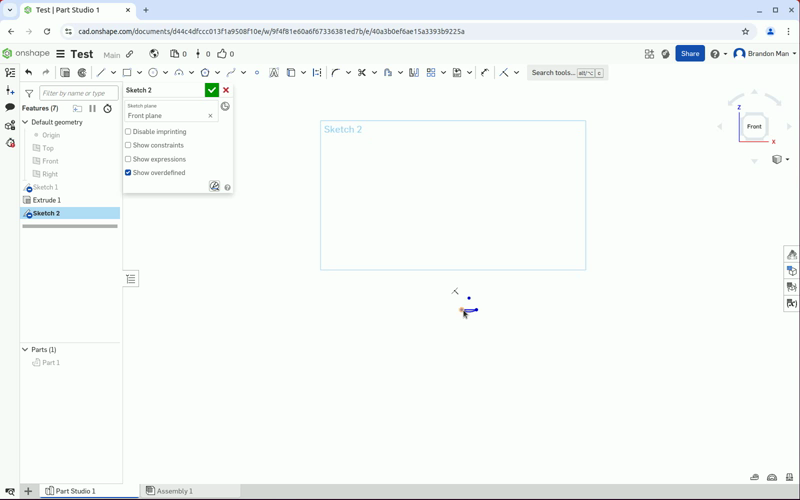
scroll(6)
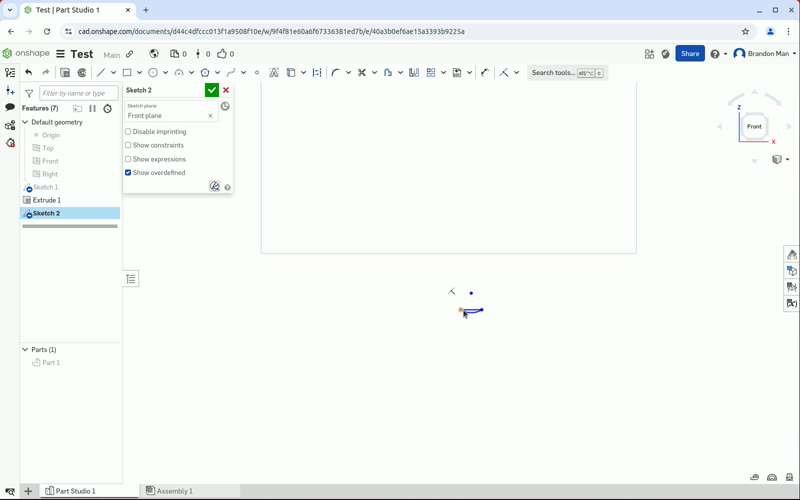
scroll(6)
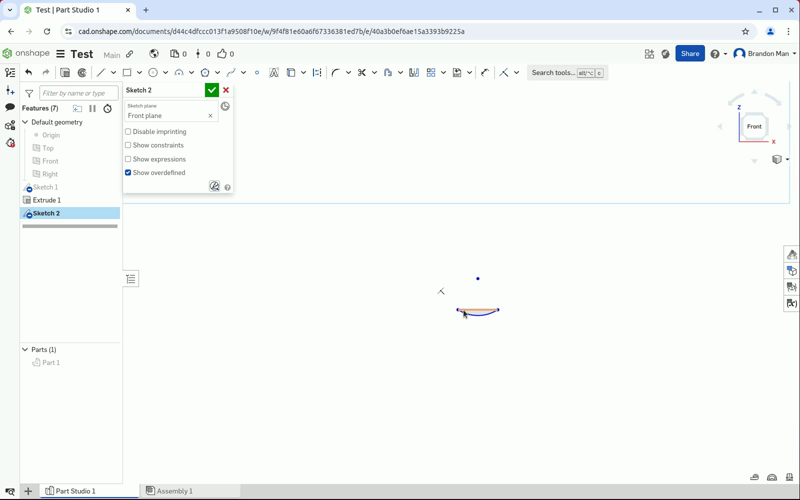
click(463, 309)
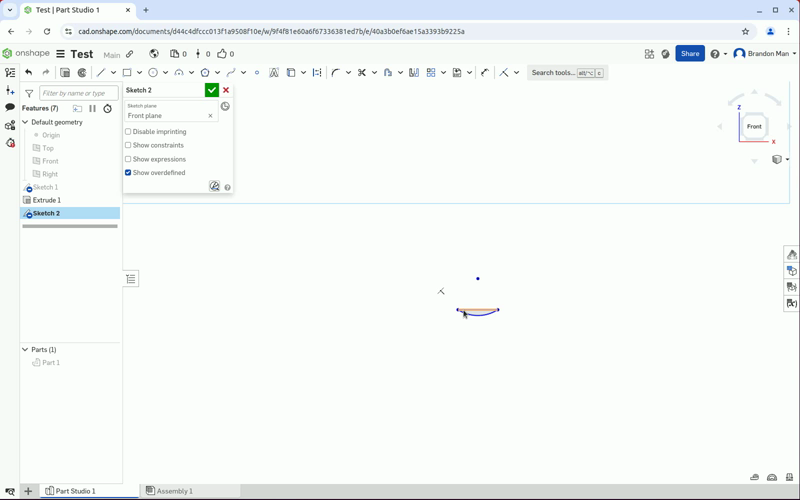
scroll(-6)
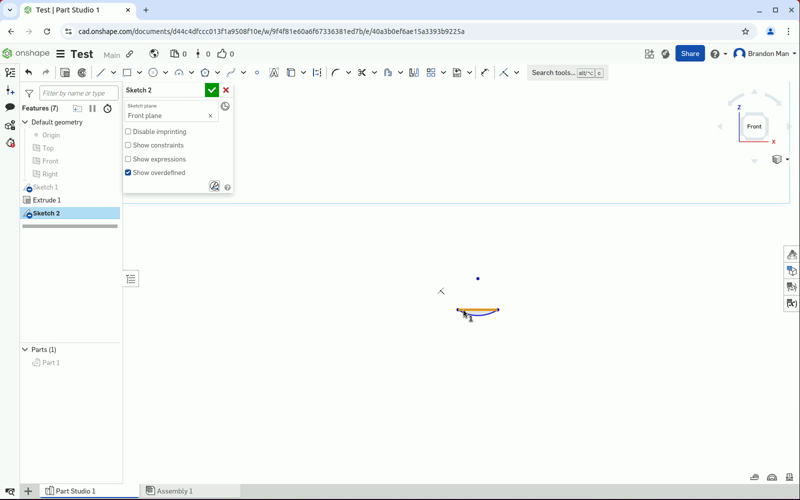
scroll(-6)
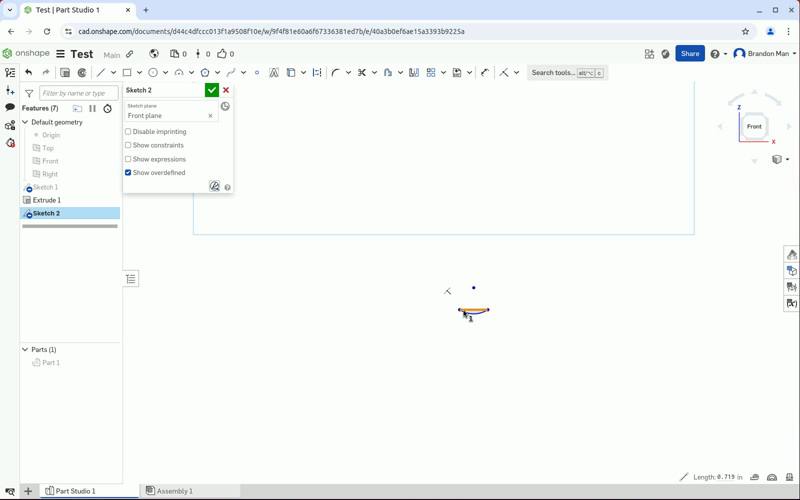
scroll(-6)
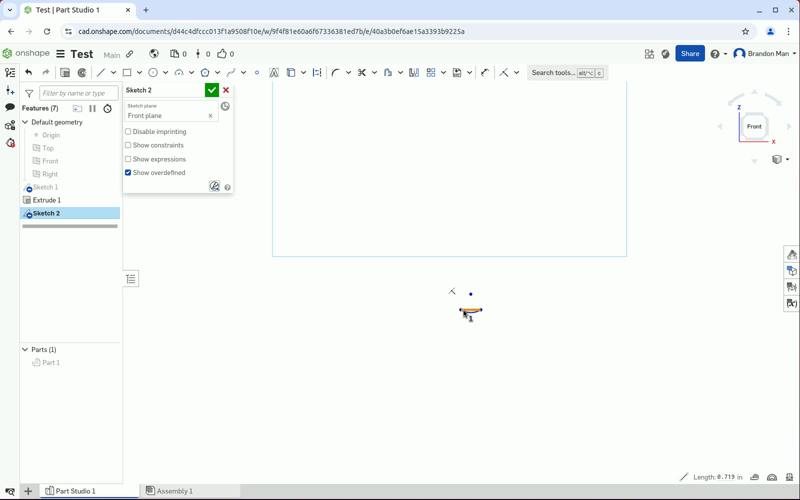
scroll(-6)
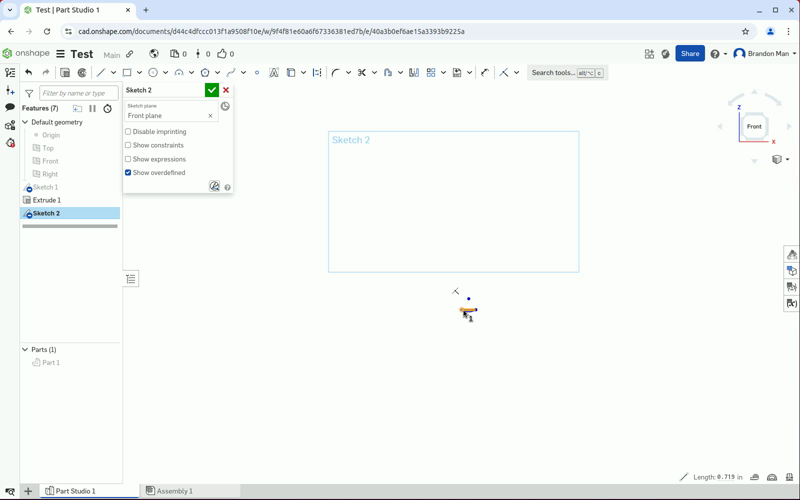
scroll(-6)
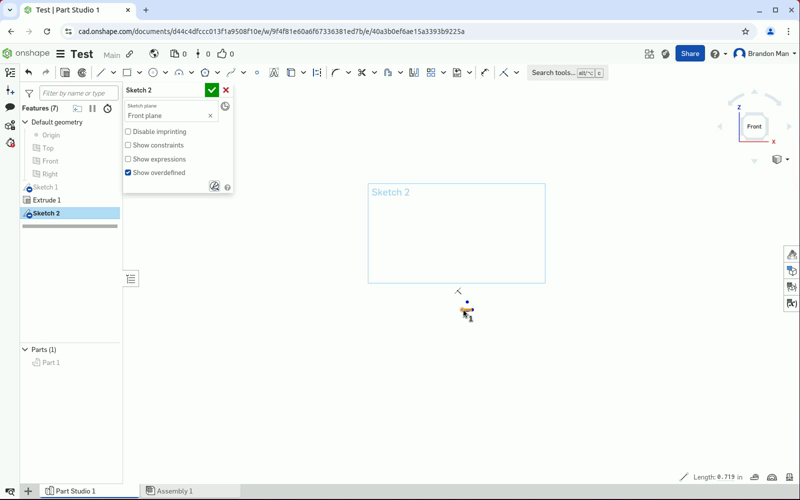
scroll(-6)
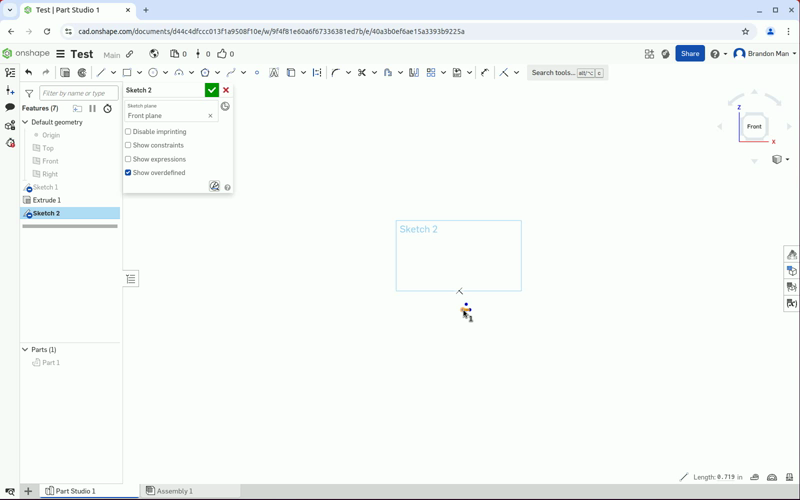
scroll(-6)
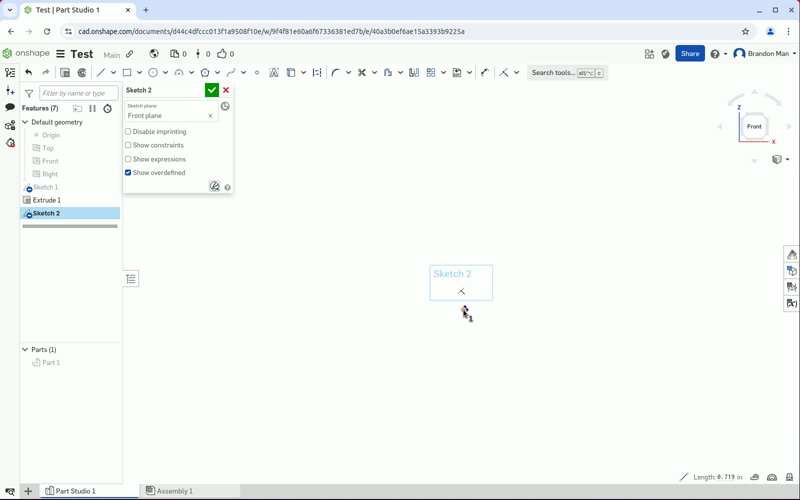
mouse_move(73, 352)
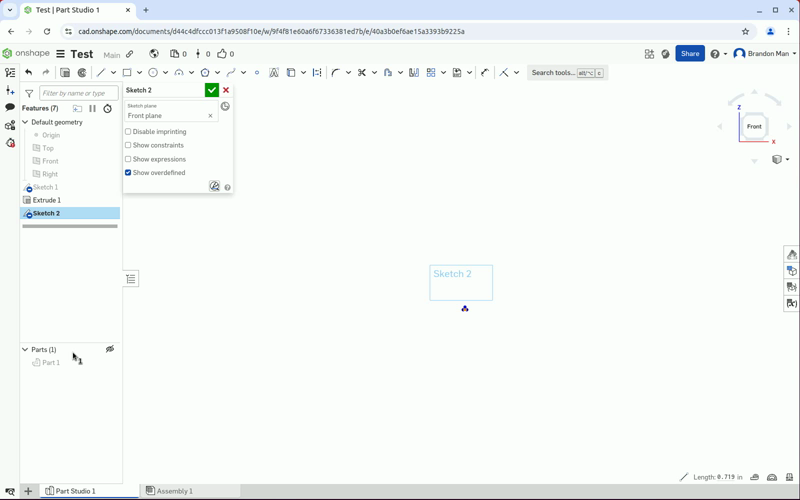
key(shift+y)
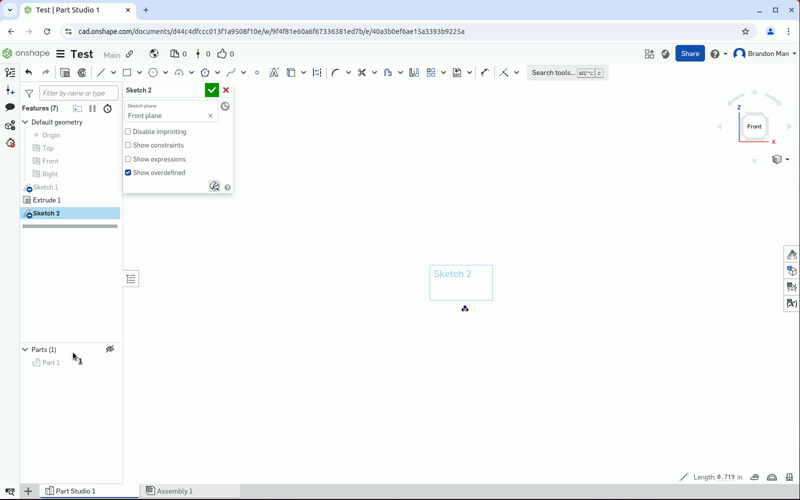
key(shift+e)
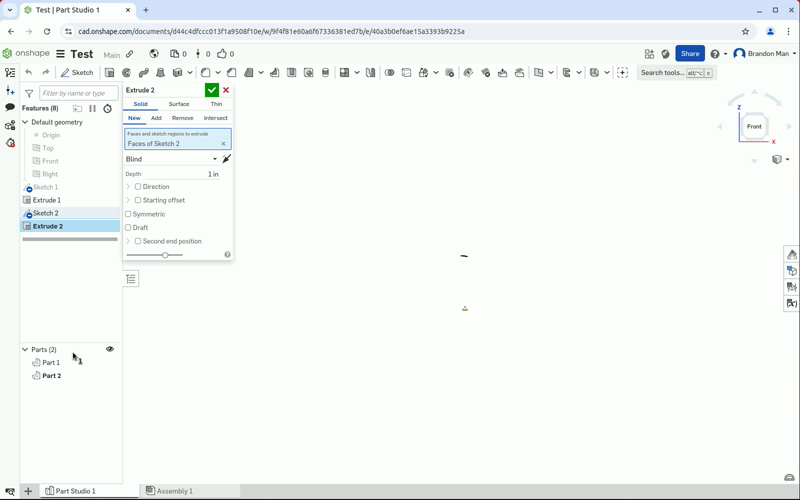
mouse_move(143, 106)
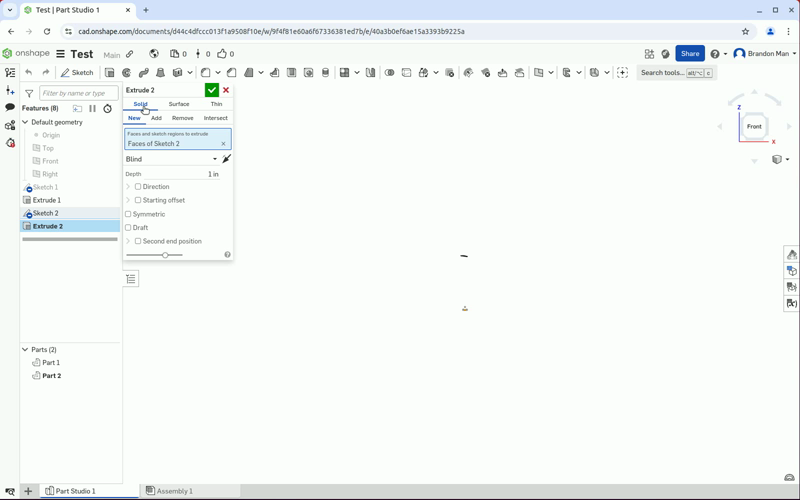
click(143, 106)
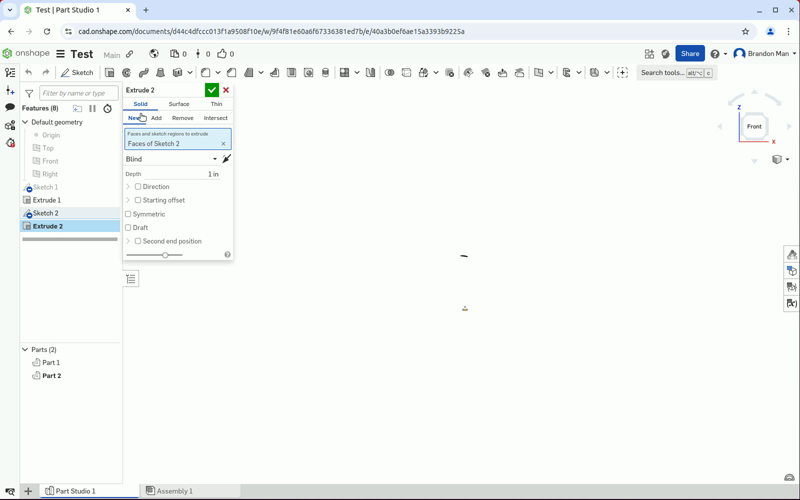
mouse_move(137, 120)
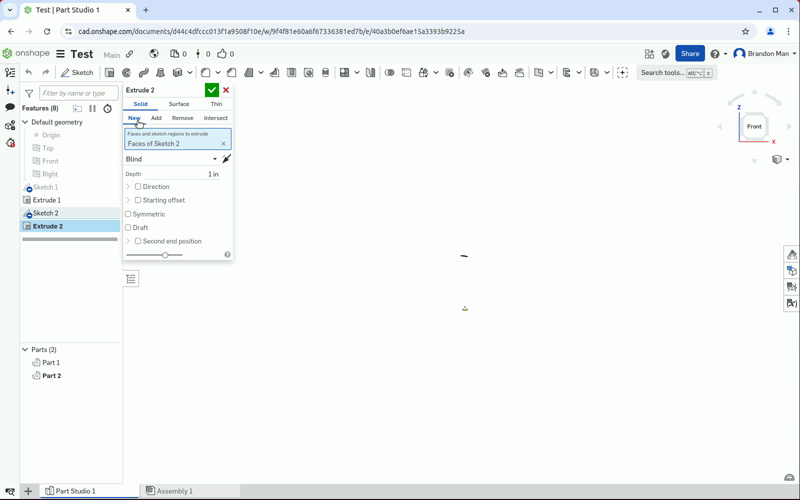
click(137, 120)
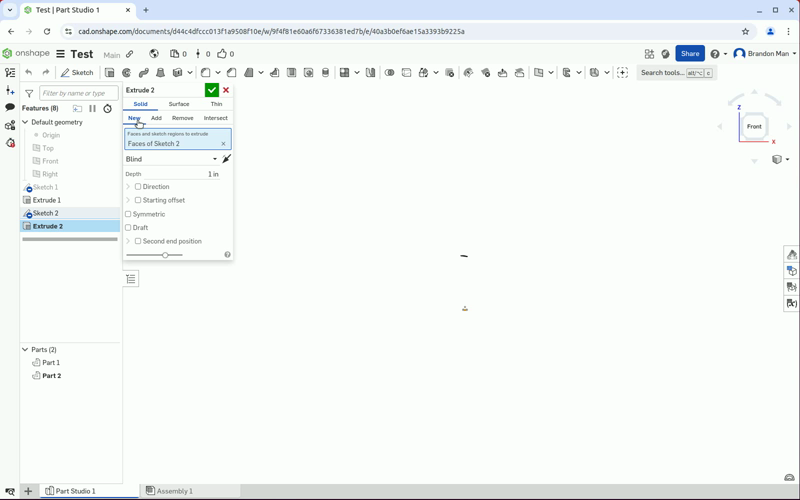
key(tab, 4)
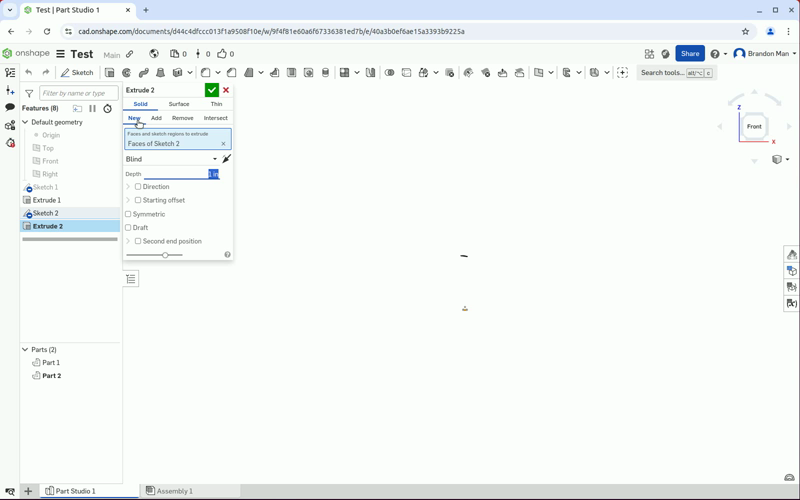
text(6.981)
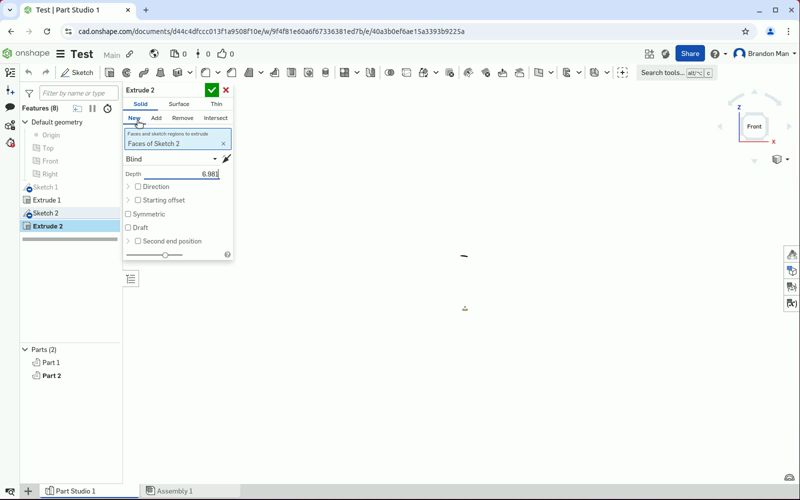
key(enter)
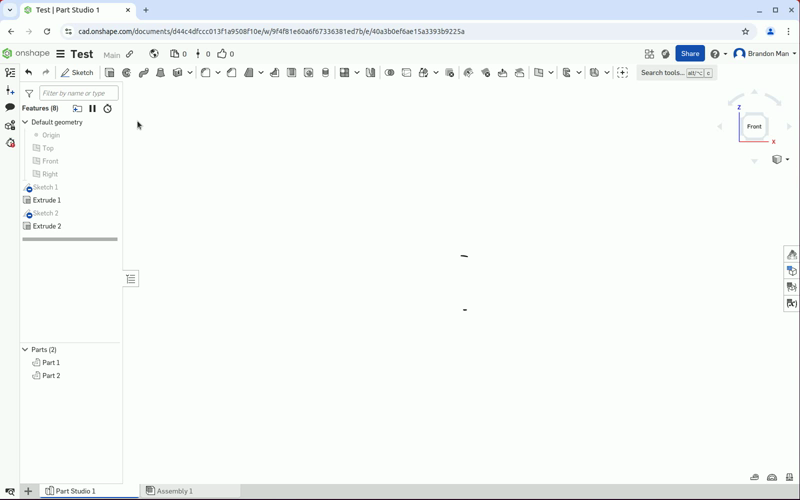
key(shift+h)
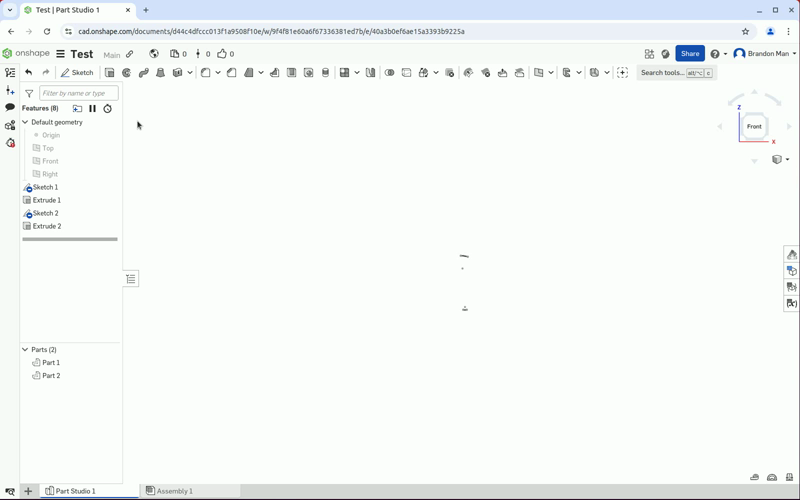
key(shift+h)
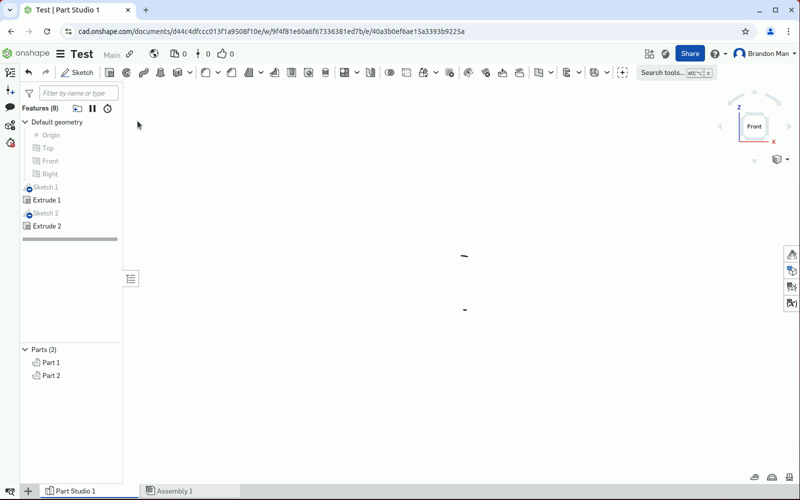
mouse_move(73, 189)
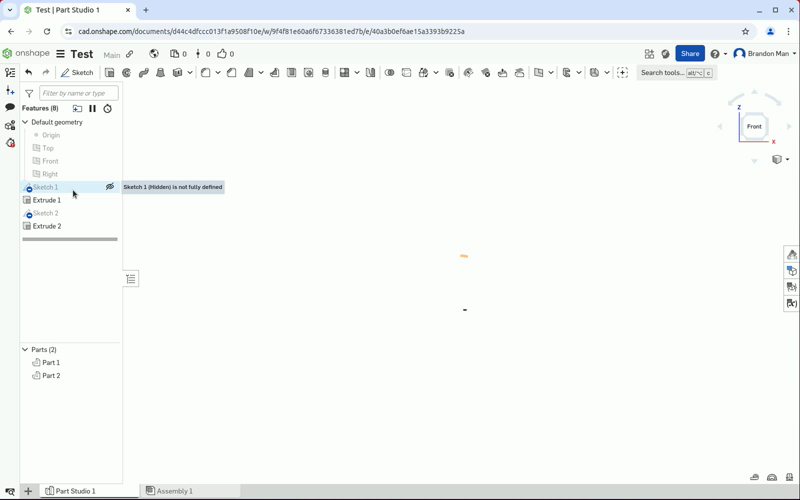
click(73, 189)
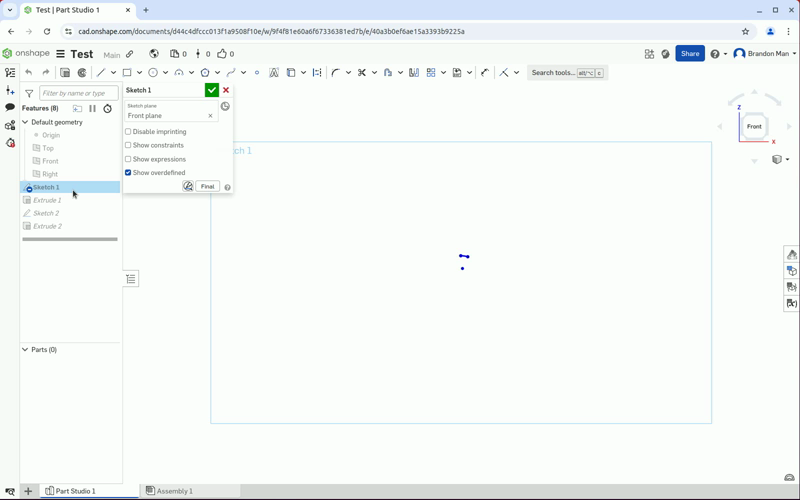
mouse_move(229, 92)
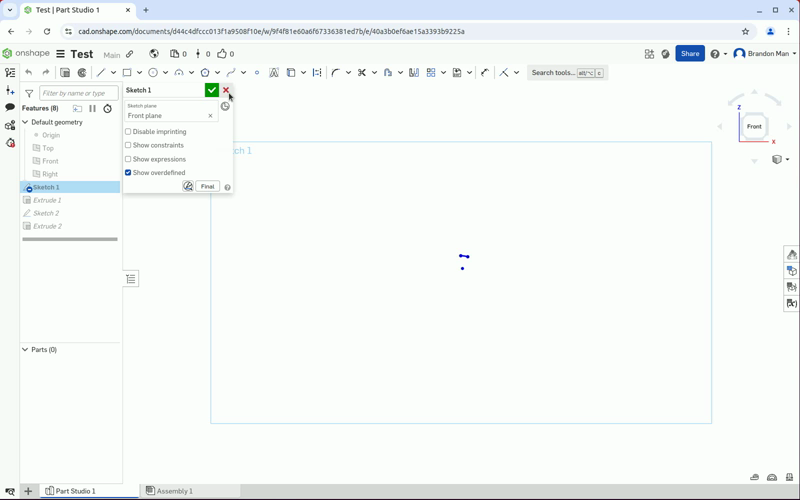
click(229, 92)
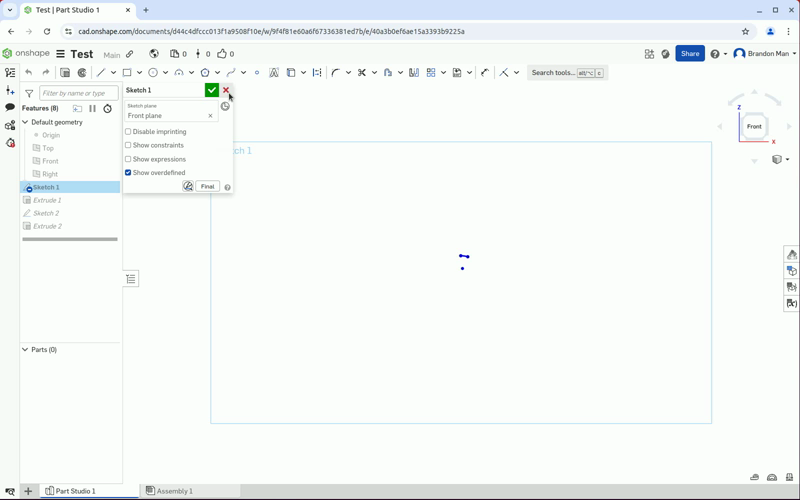
key(shift+s)
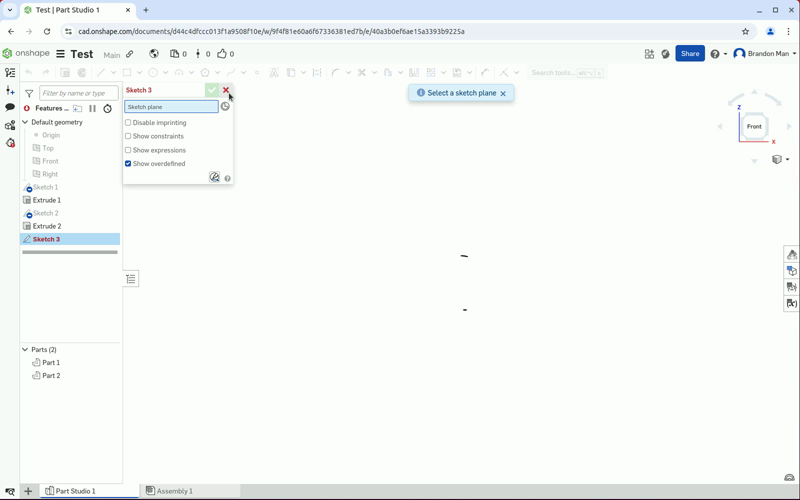
mouse_move(73, 163)
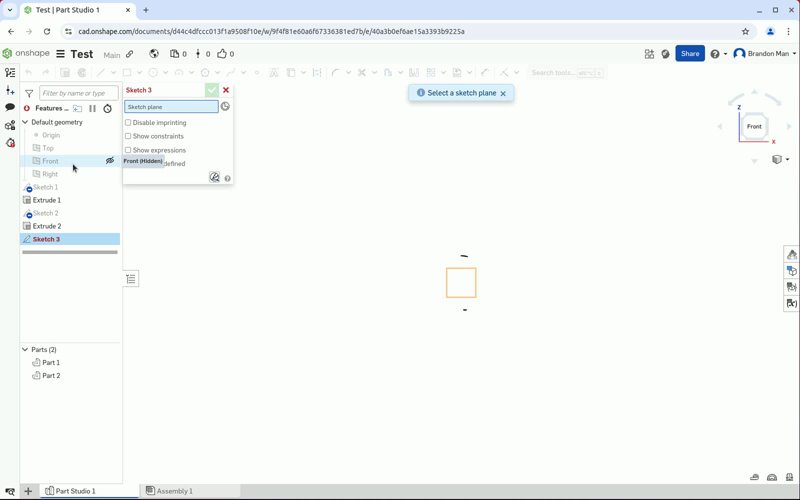
click(73, 163)
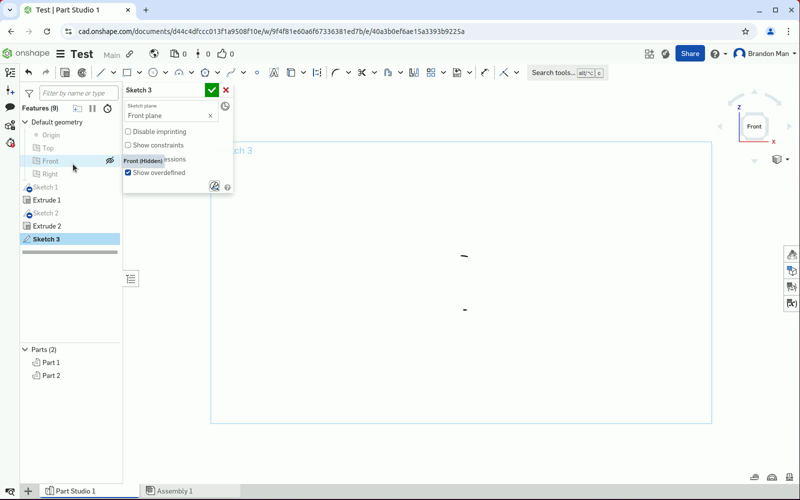
mouse_move(73, 352)
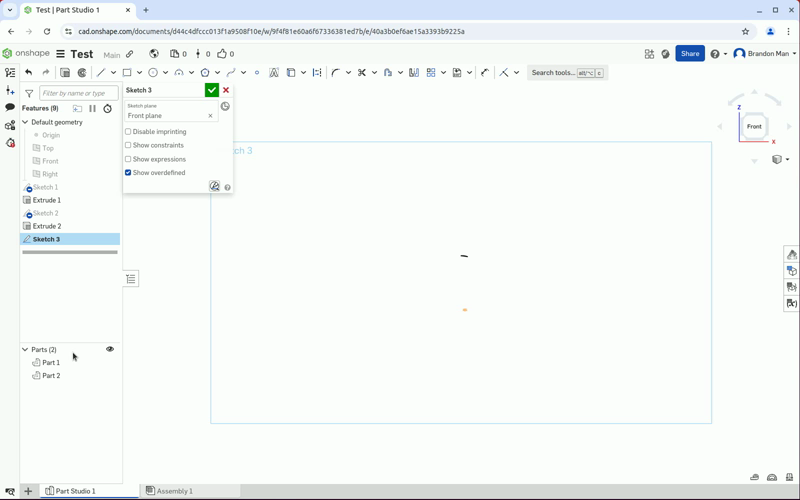
key(y)
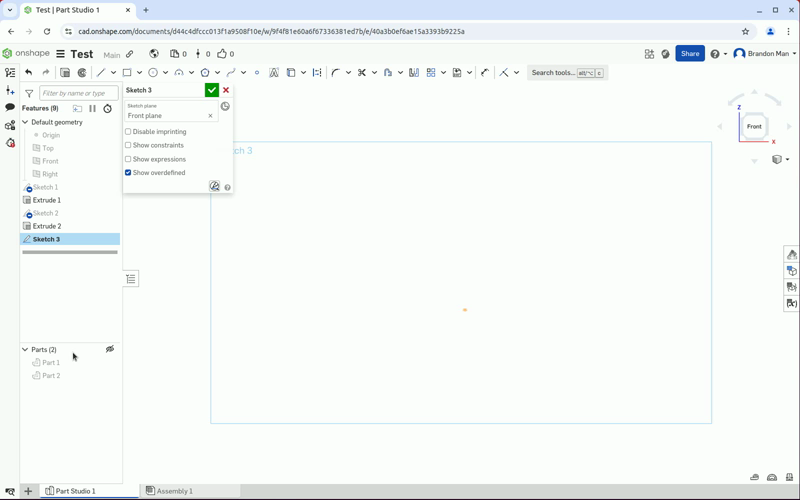
key(c)
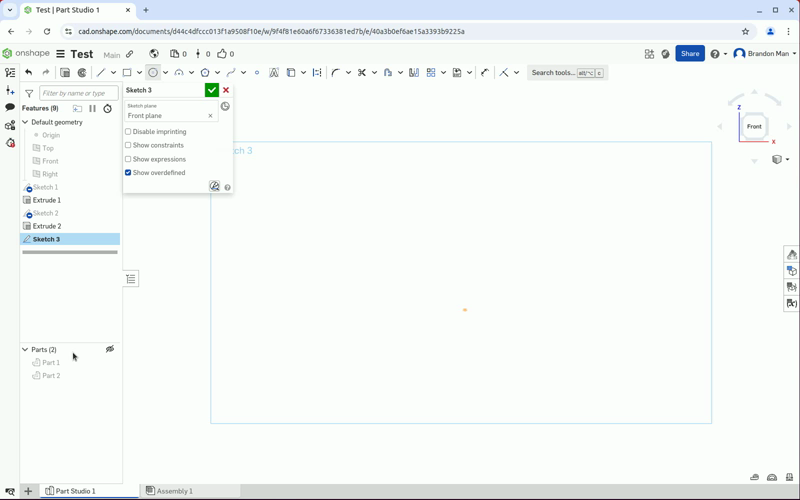
key_down(shift)
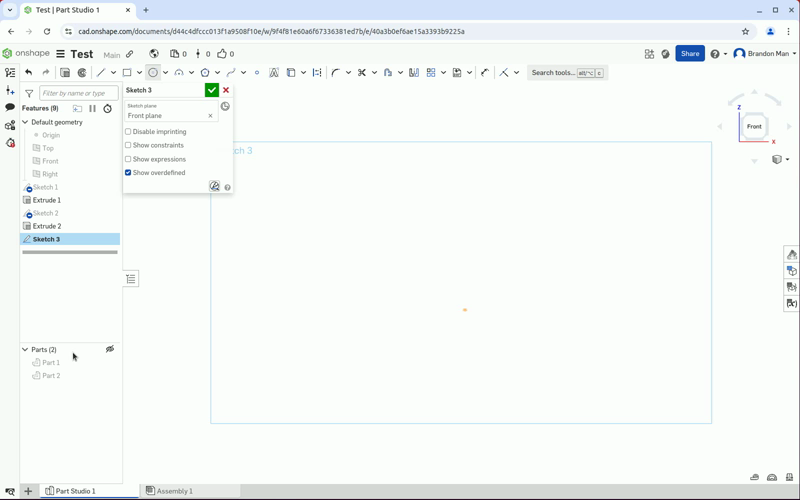
mouse_move(558, 282)
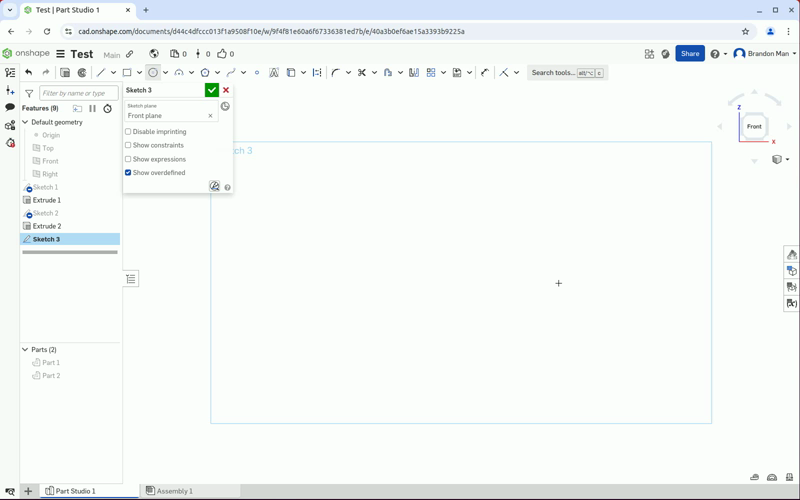
click(558, 282)
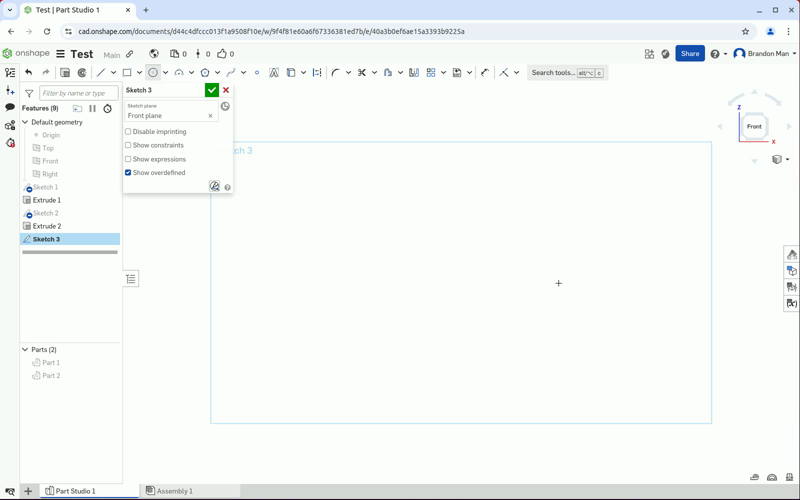
key_up(shift)
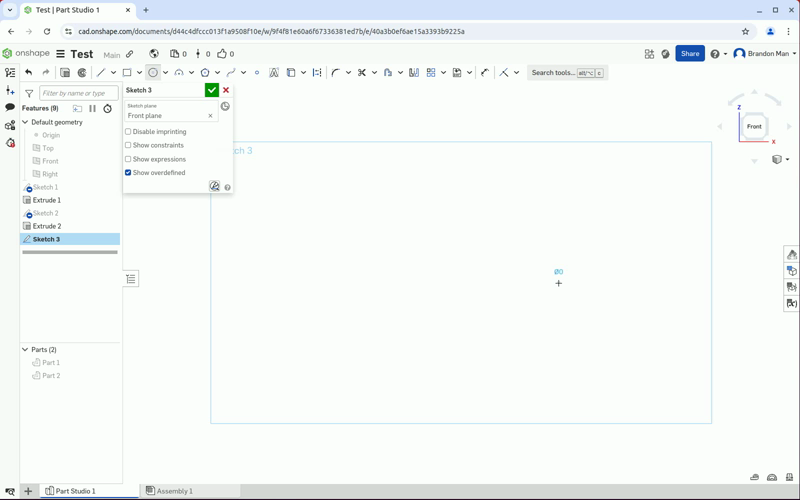
mouse_move(574, 282)
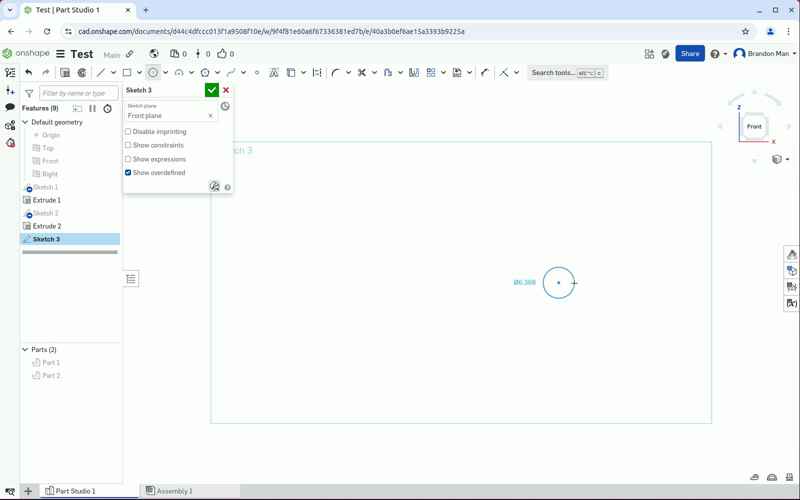
click(574, 282)
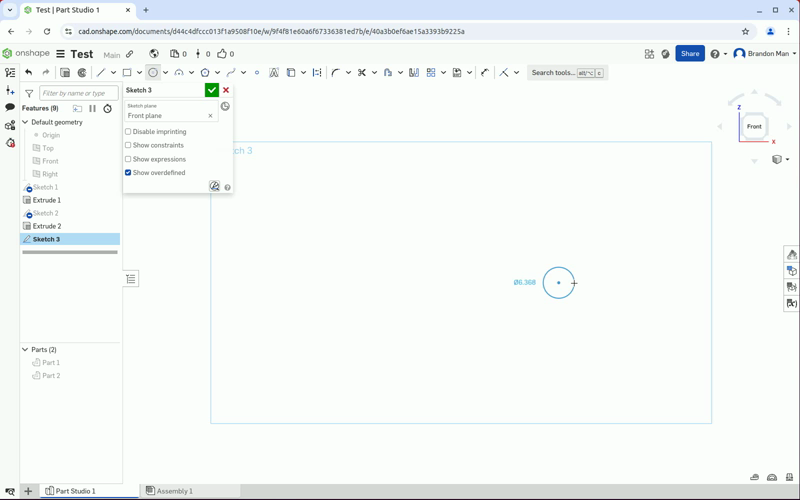
key(esc)
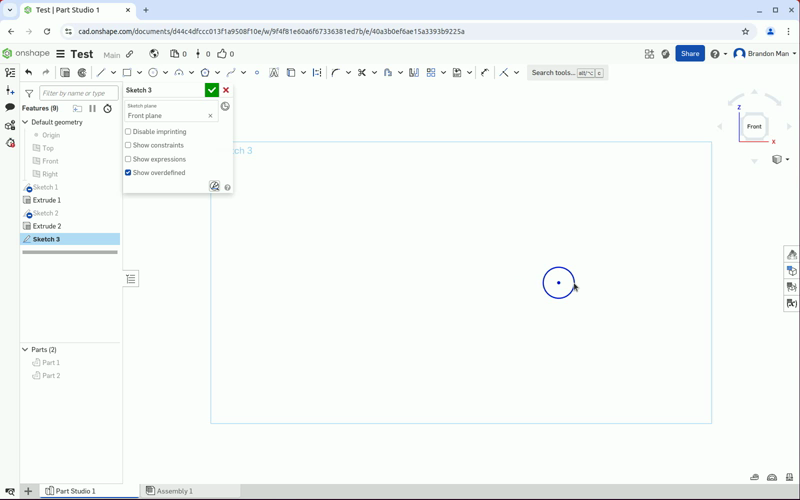
mouse_move(567, 290)
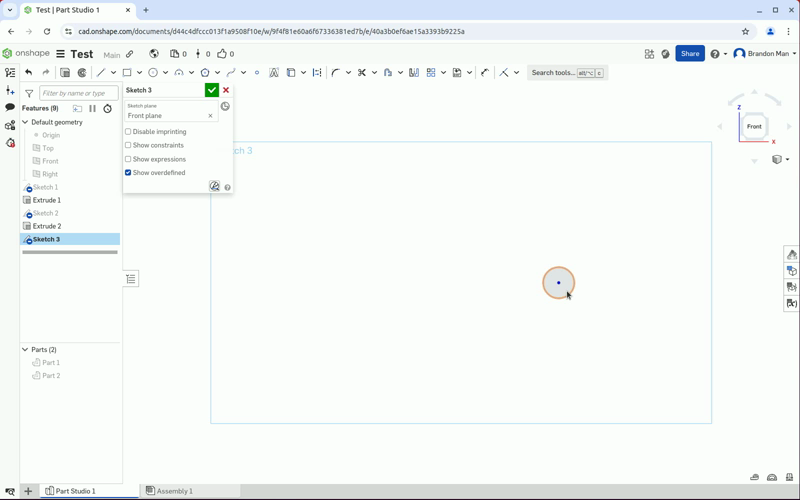
scroll(6)
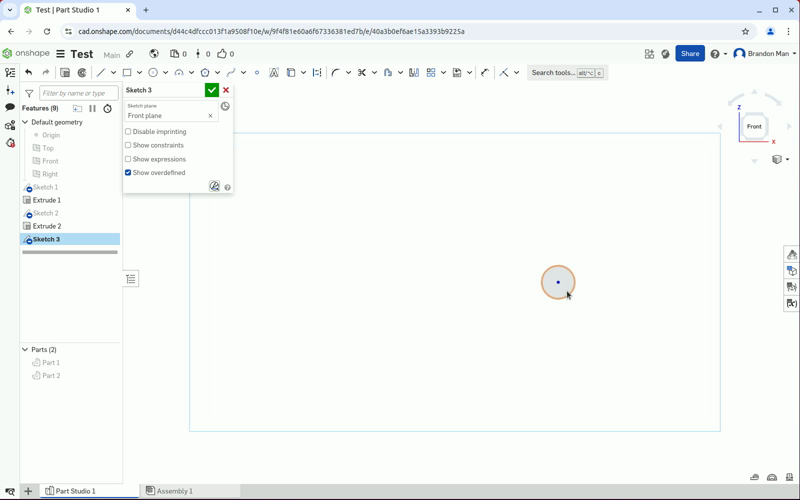
scroll(6)
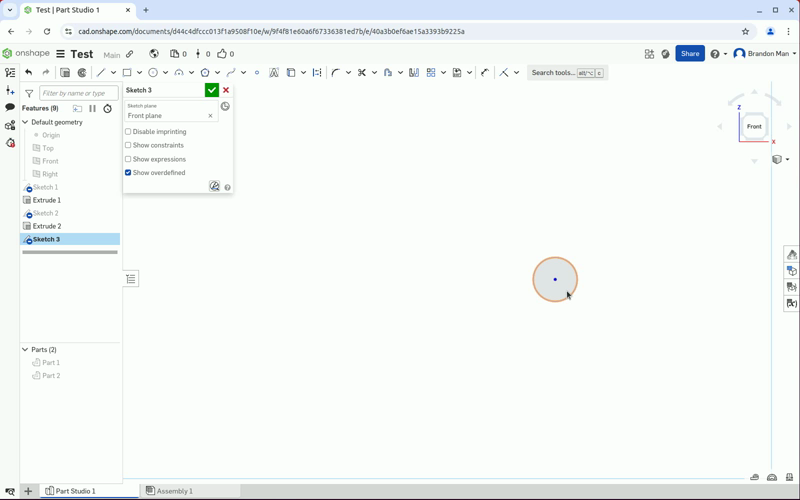
scroll(6)
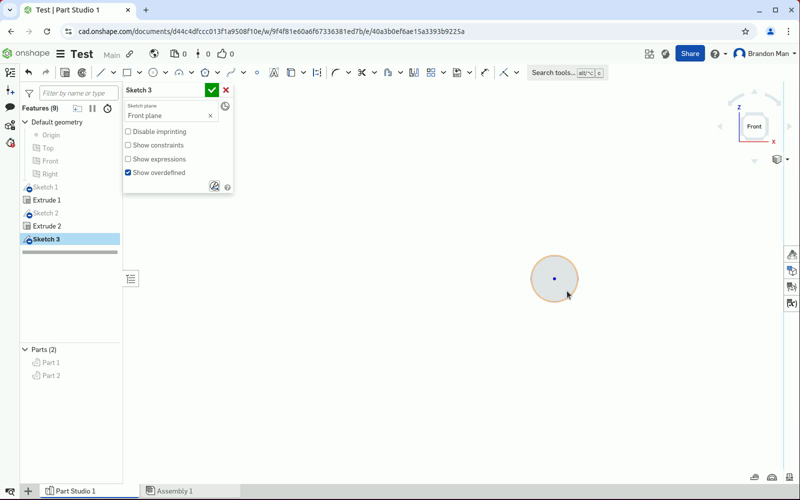
scroll(6)
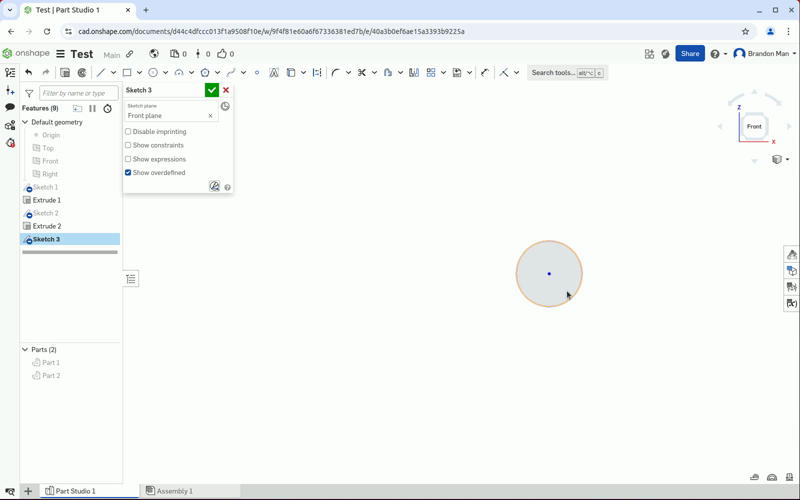
scroll(6)
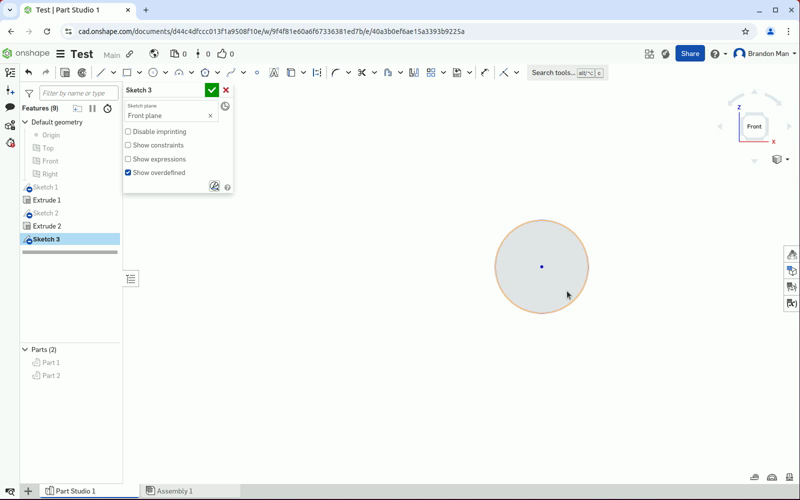
scroll(6)
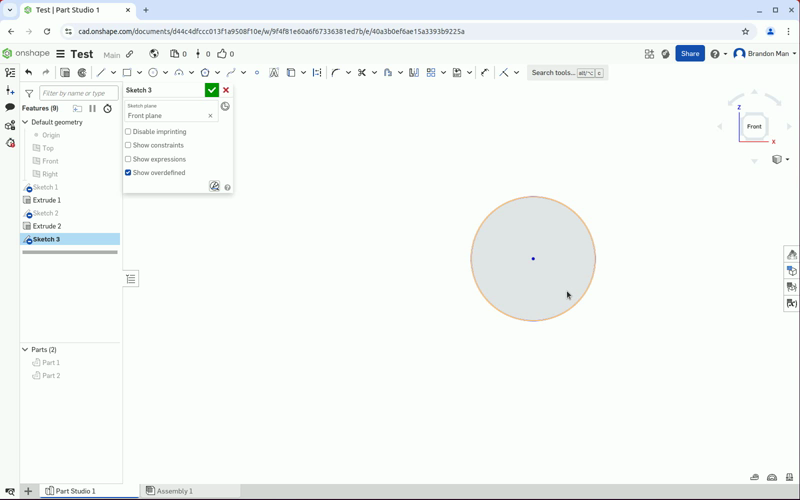
scroll(6)
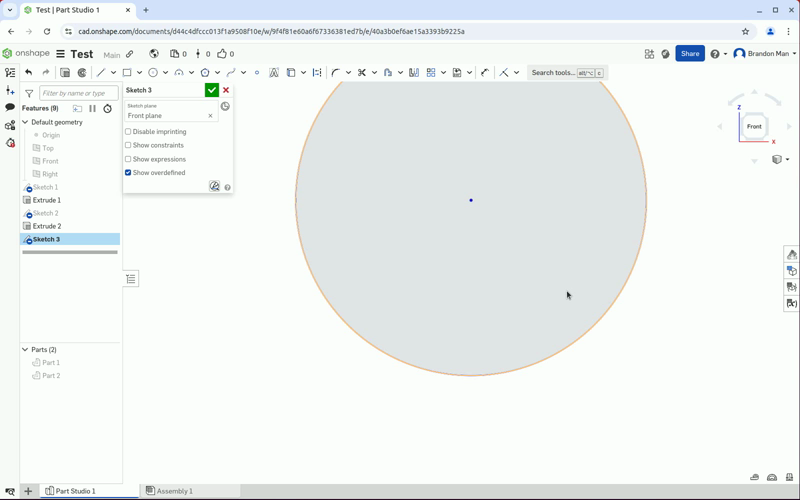
click(567, 290)
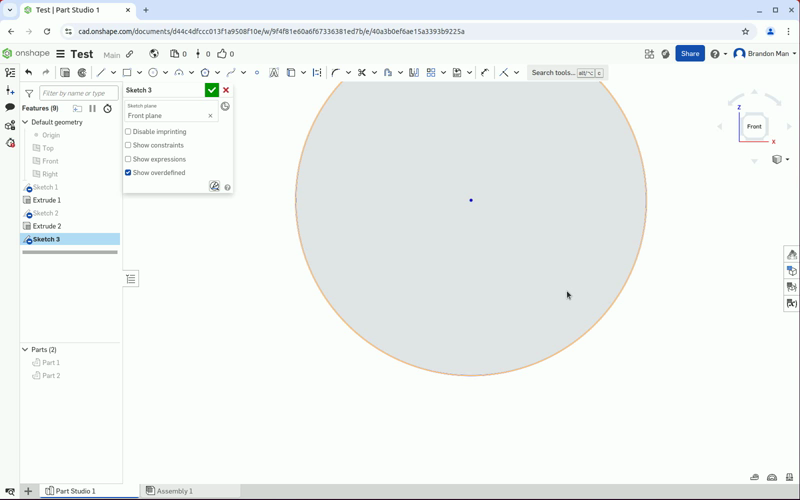
scroll(-6)
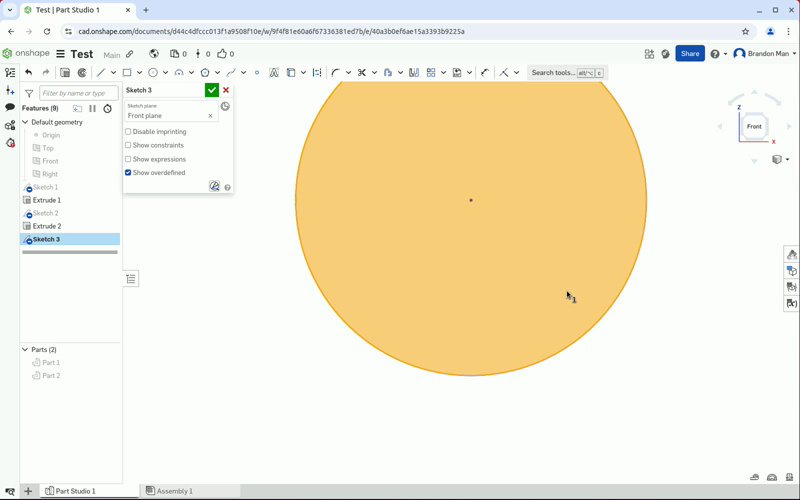
scroll(-6)
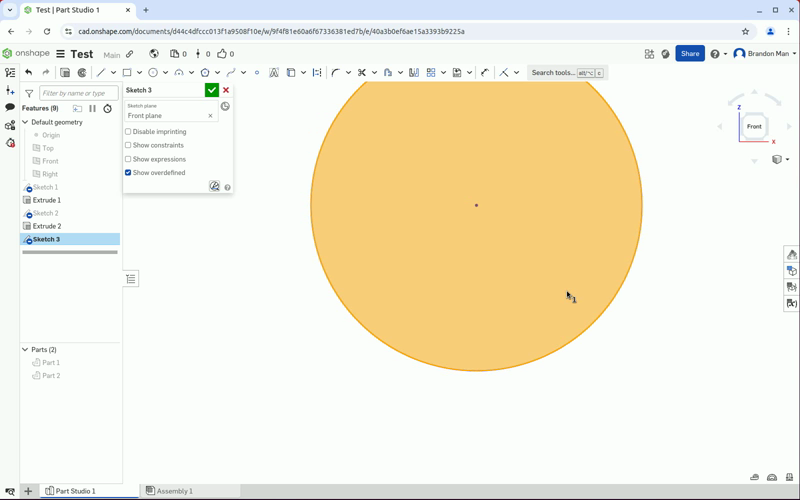
scroll(-6)
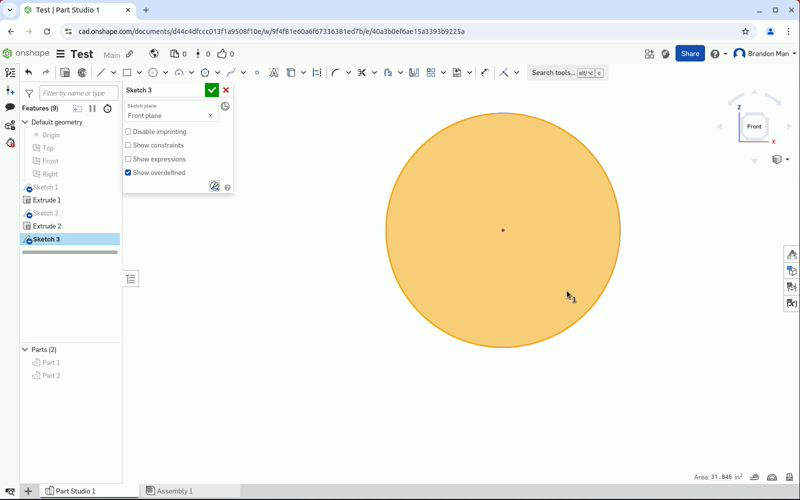
scroll(-6)
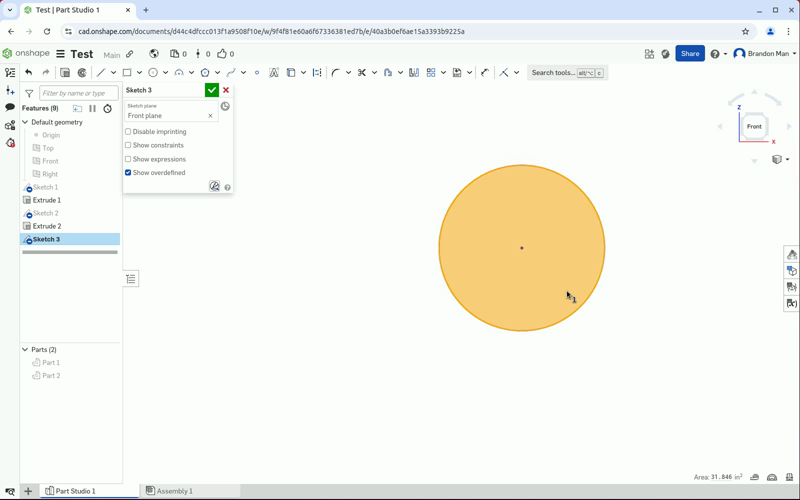
scroll(-6)
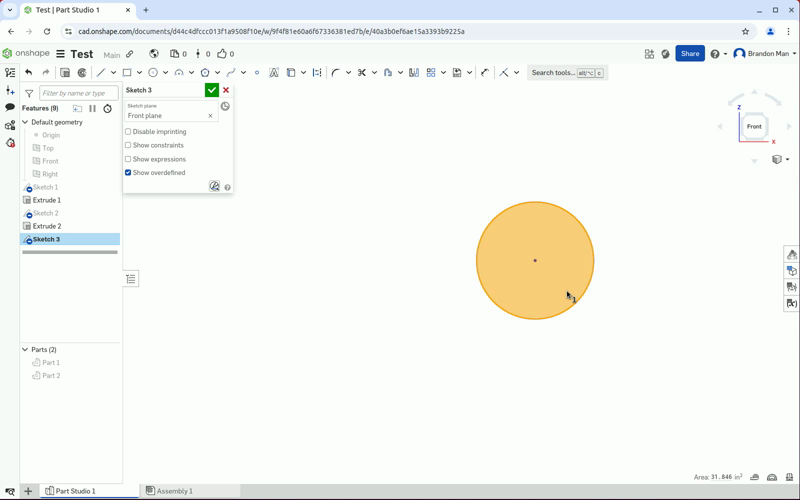
scroll(-6)
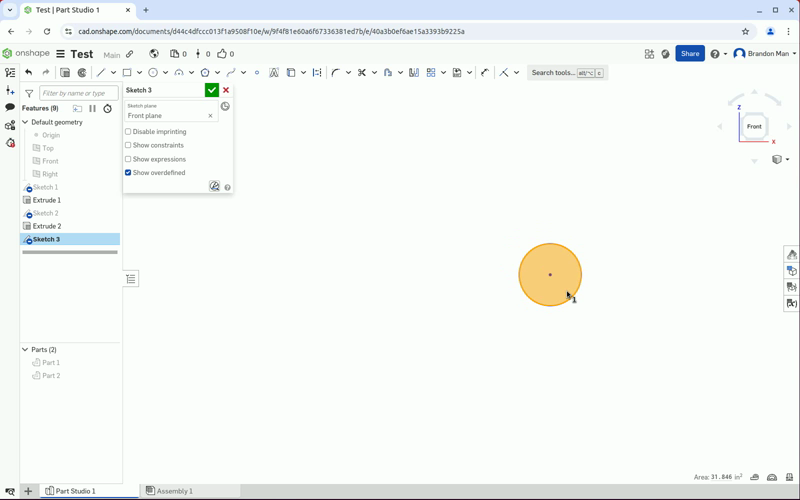
scroll(-6)
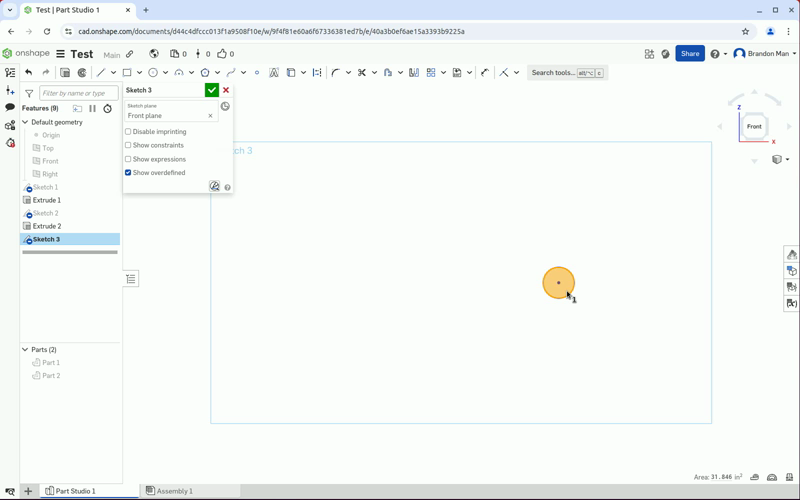
mouse_move(73, 352)
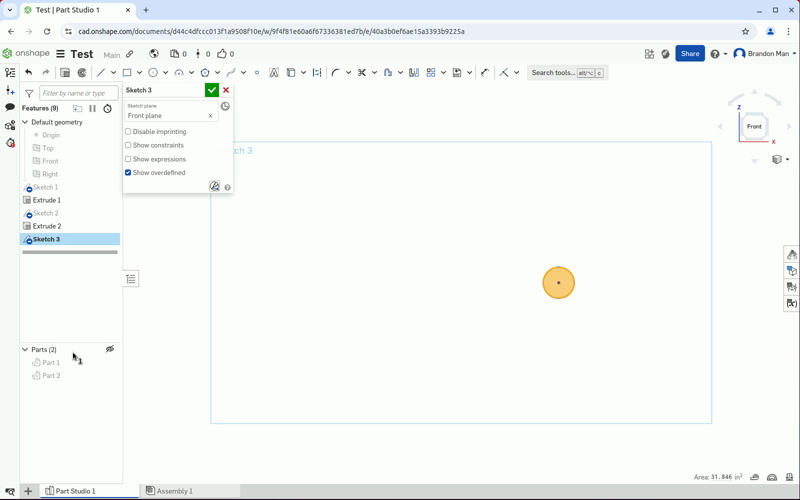
key(shift+y)
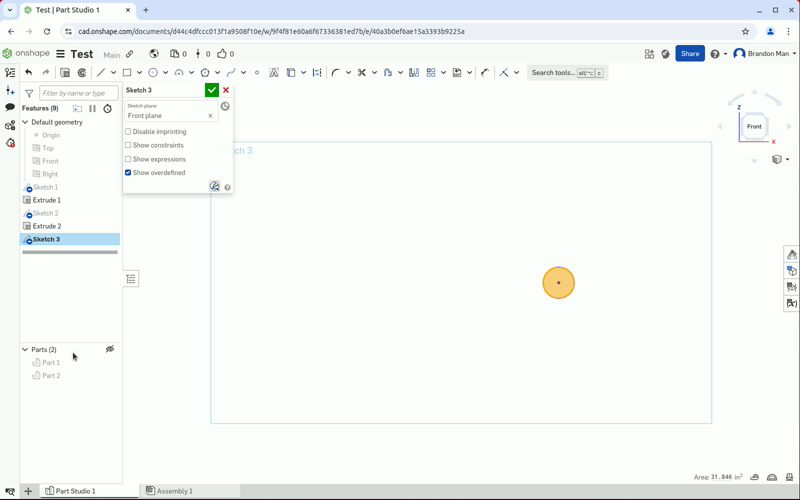
key(shift+e)
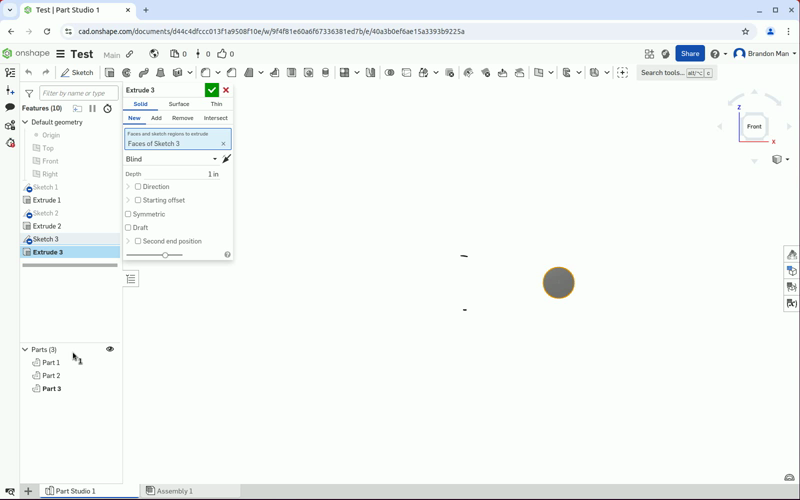
mouse_move(143, 106)
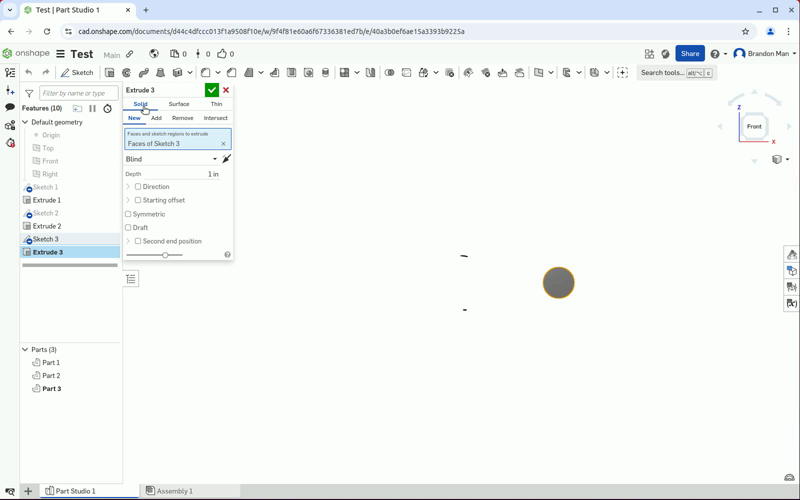
click(143, 106)
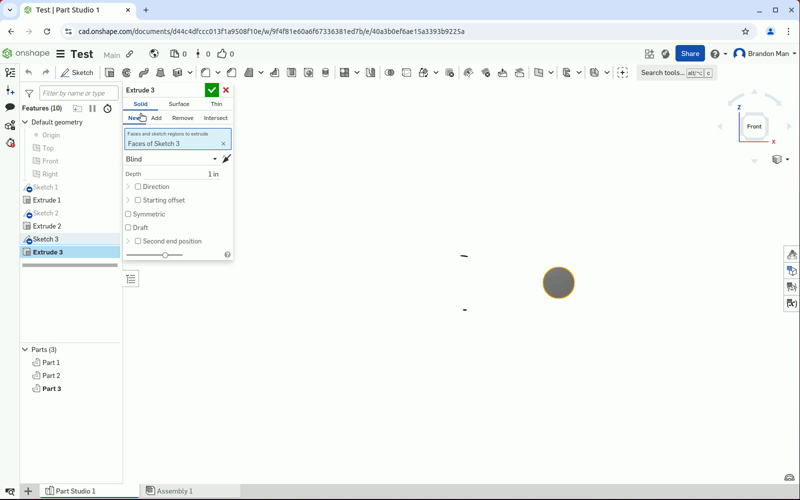
mouse_move(137, 120)
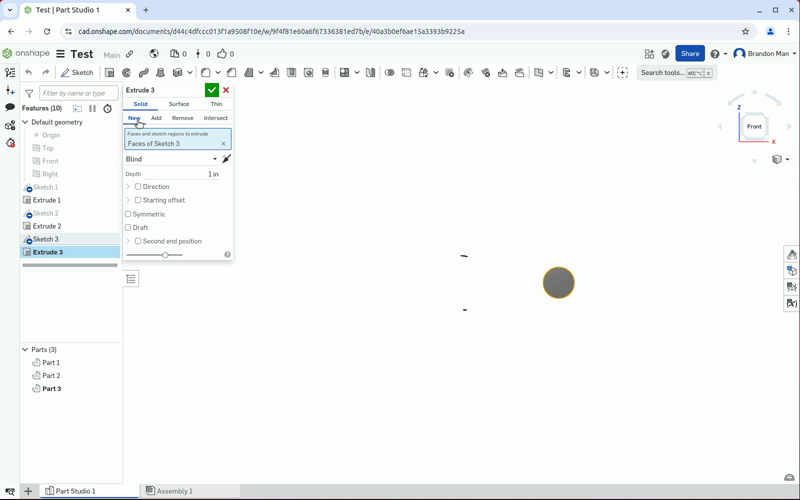
click(137, 120)
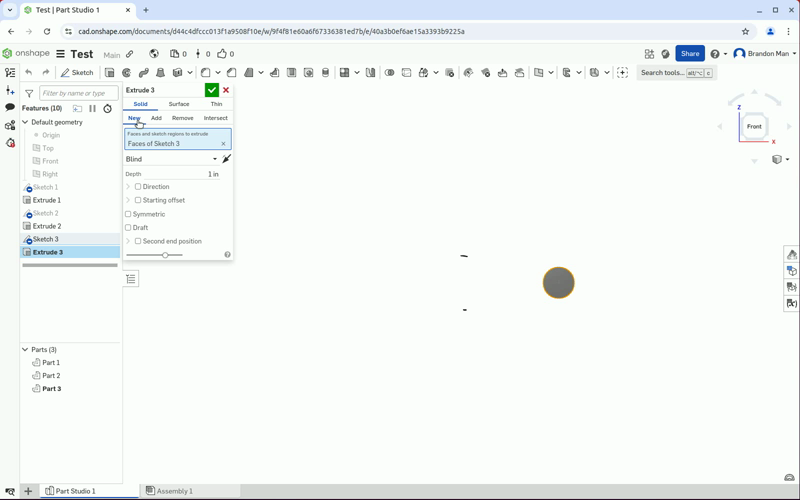
key(tab, 4)
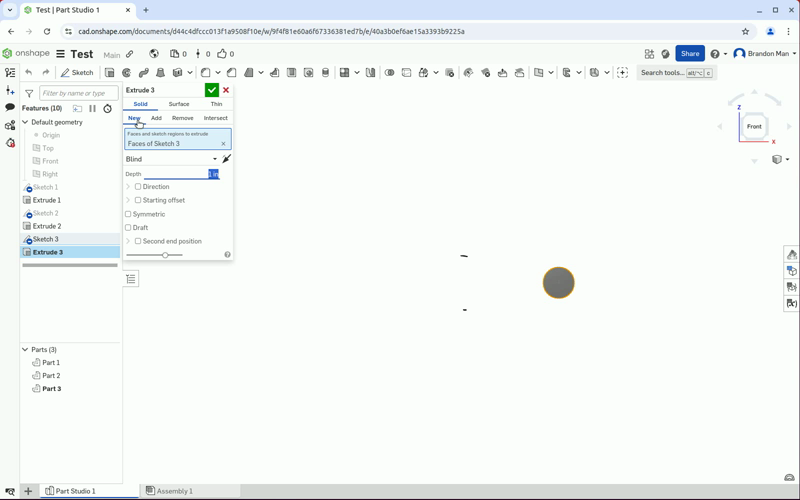
text(6.981)
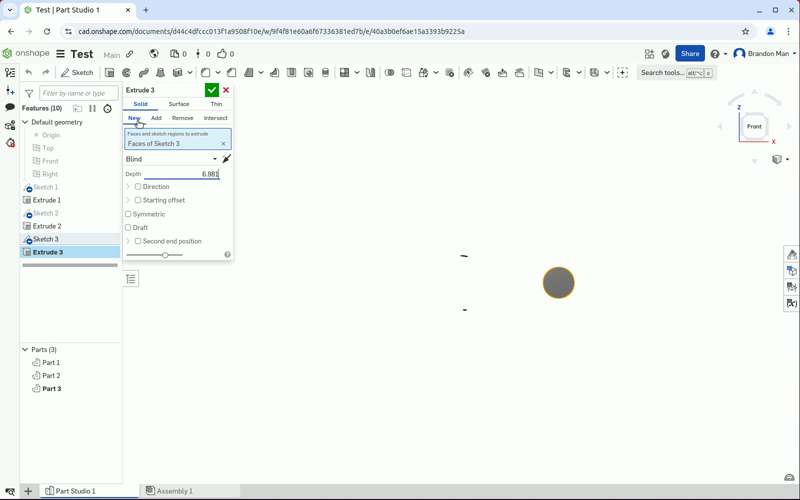
key(enter)
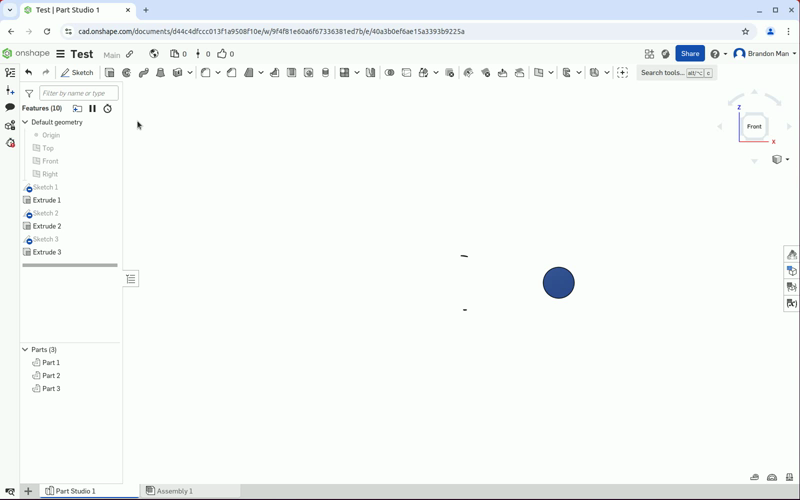
key(shift+h)
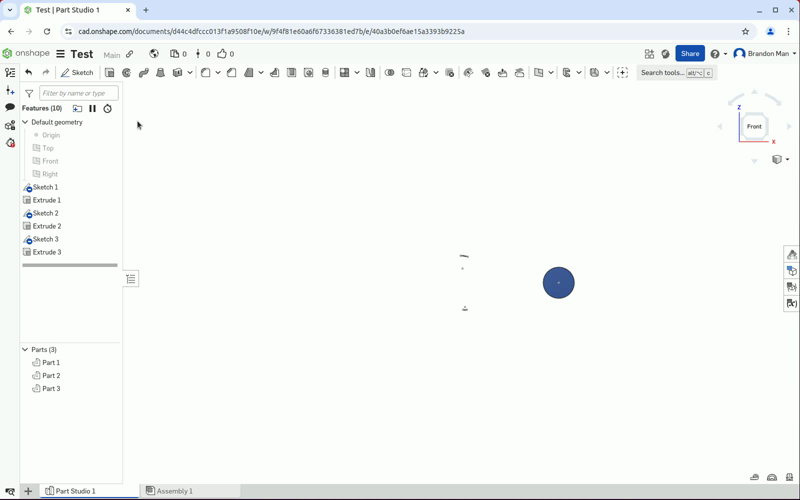
key(shift+h)
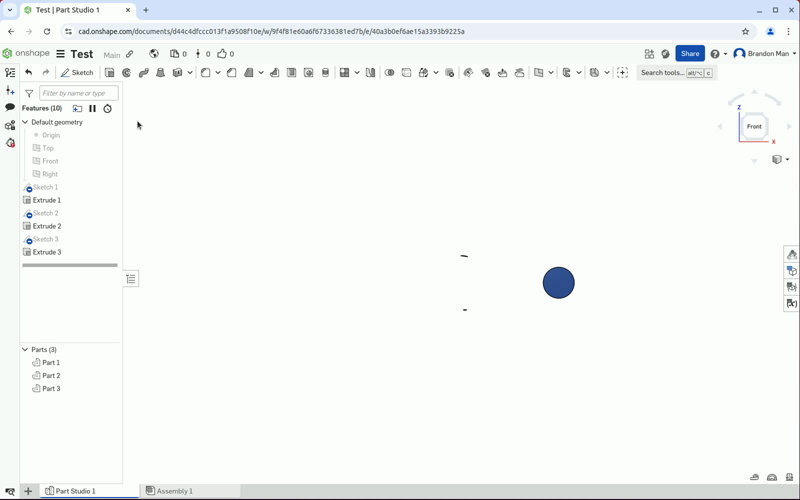
mouse_move(73, 189)
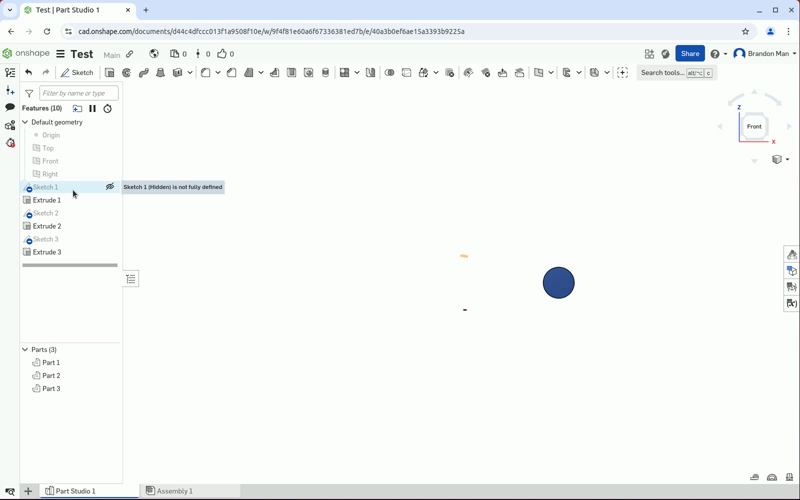
click(73, 189)
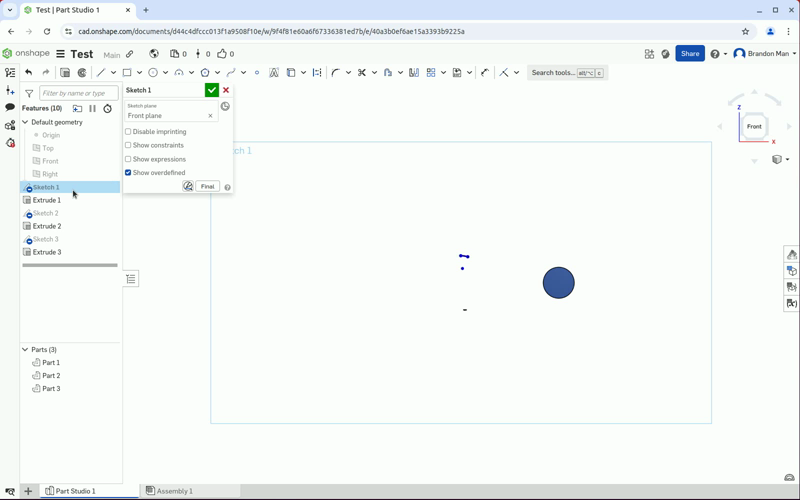
mouse_move(229, 92)
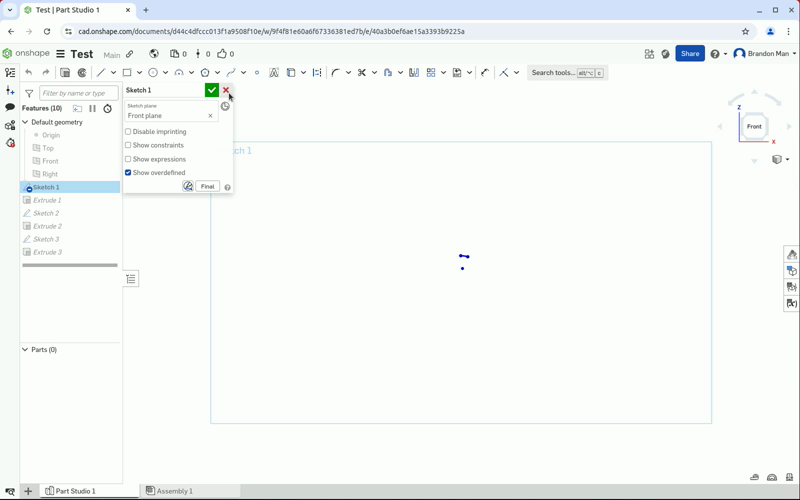
click(229, 92)
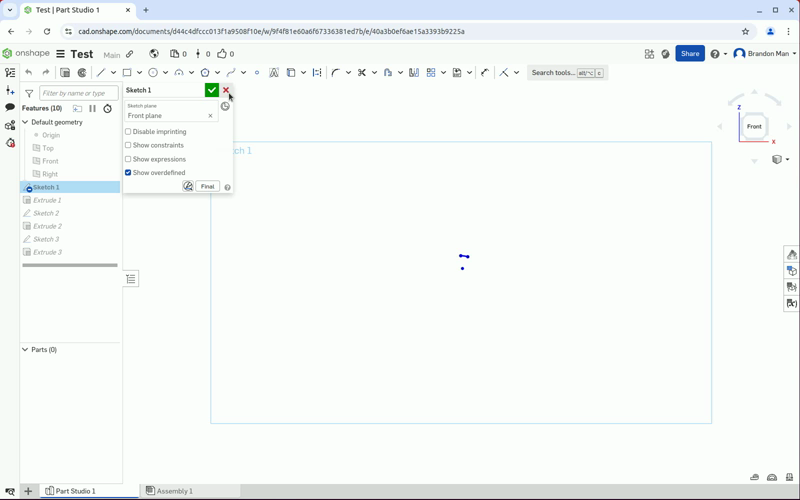
key(shift+s)
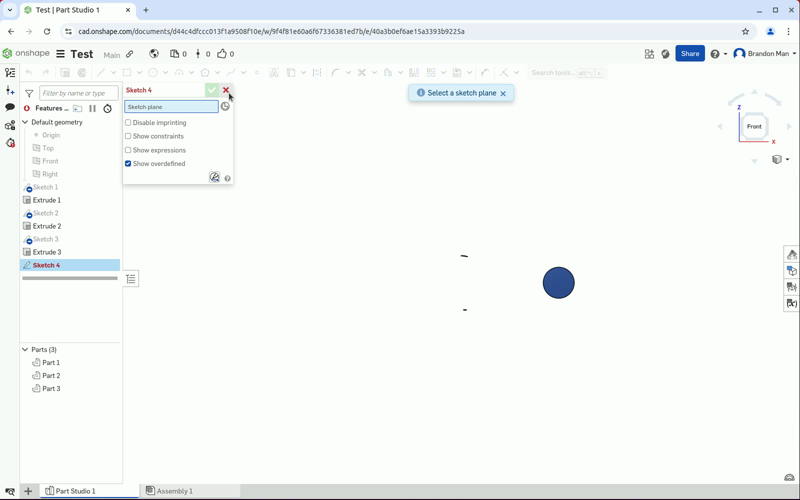
mouse_move(73, 163)
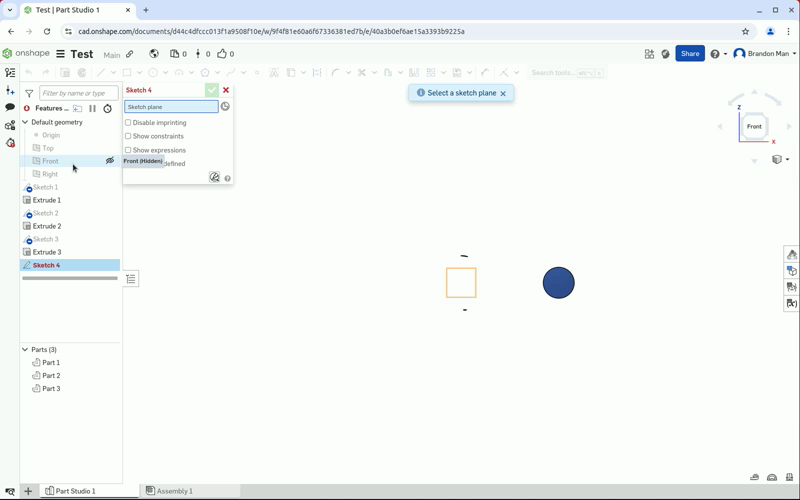
click(73, 163)
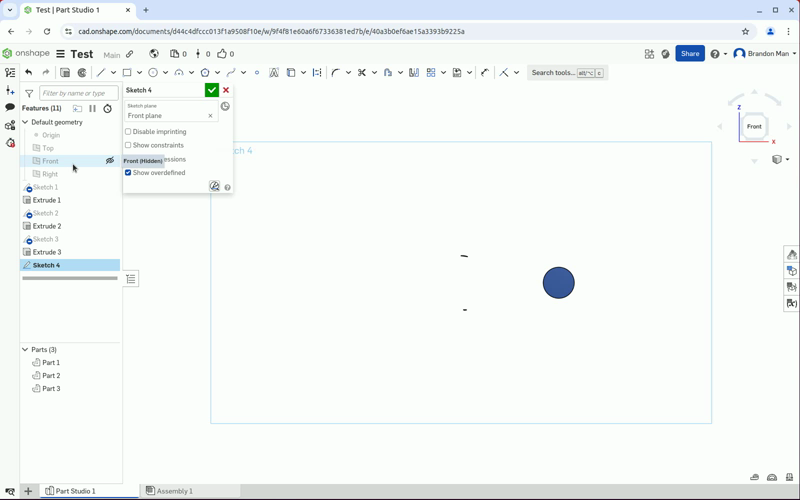
mouse_move(73, 352)
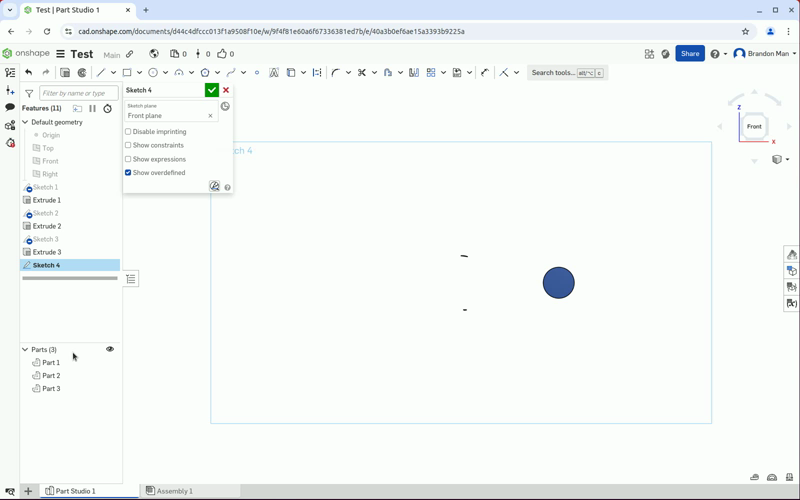
key(y)
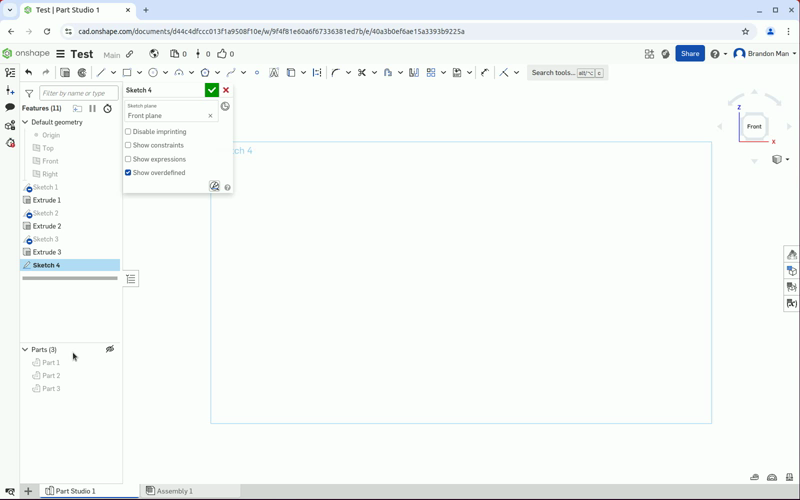
key(l)
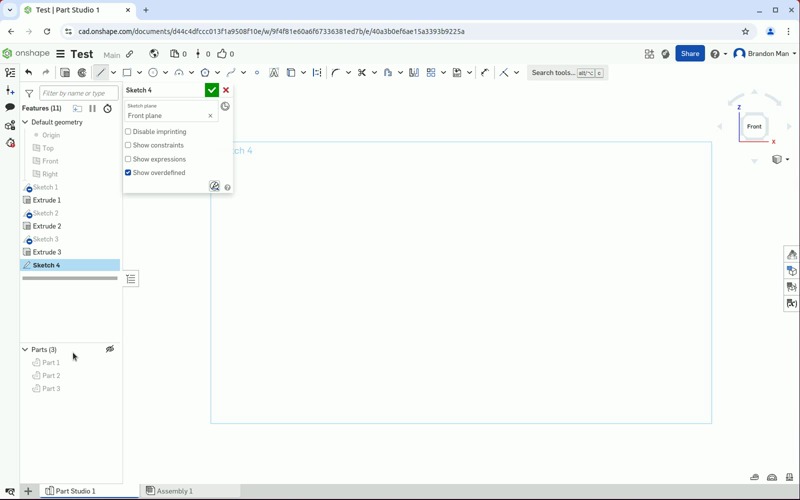
key_down(shift)
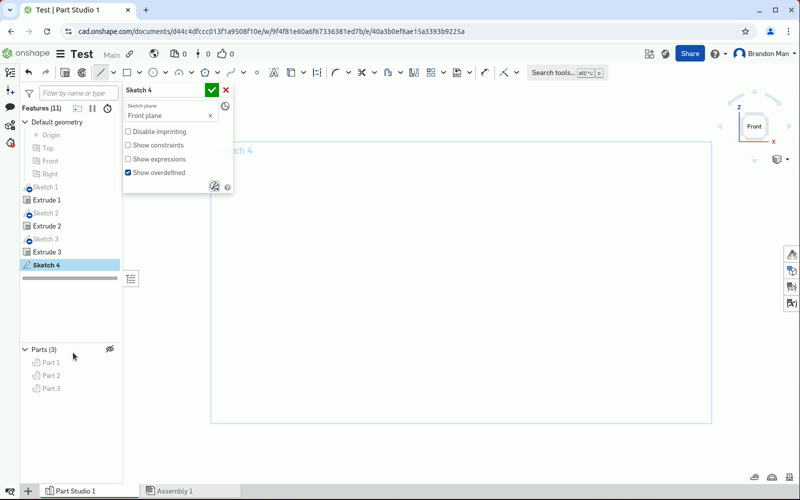
mouse_move(465, 308)
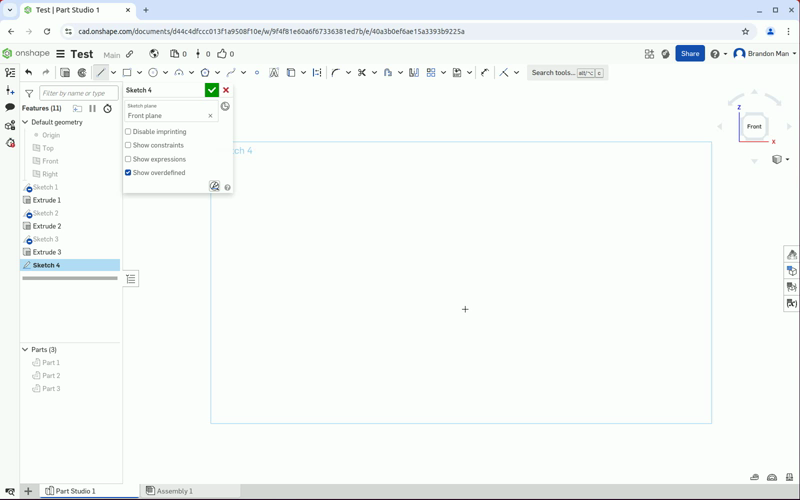
click(465, 308)
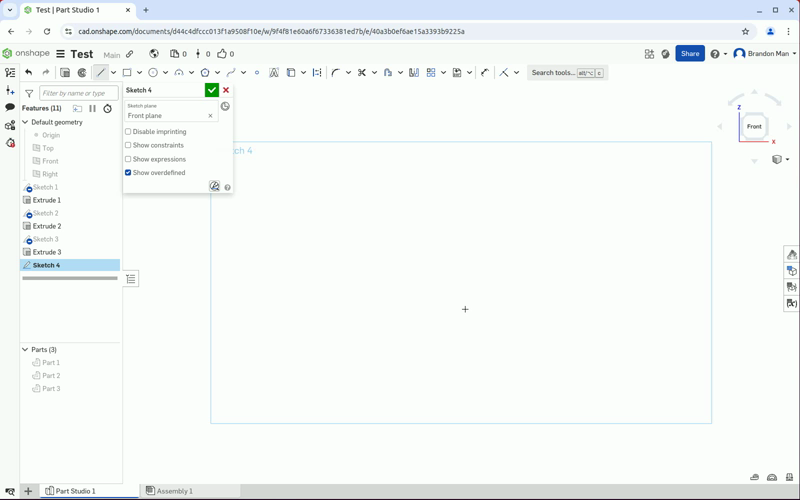
key_up(shift)
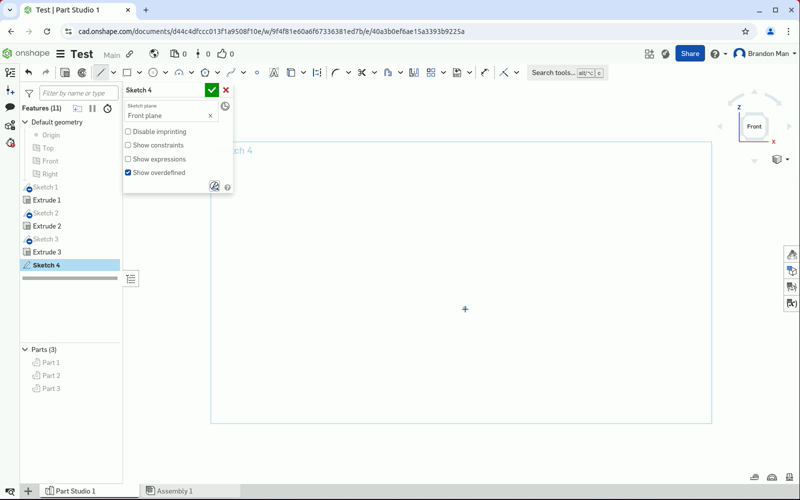
key_down(shift)
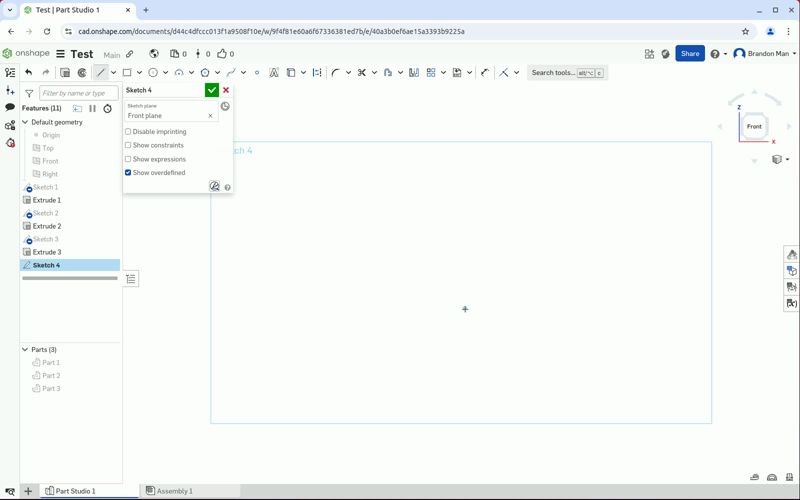
mouse_move(560, 297)
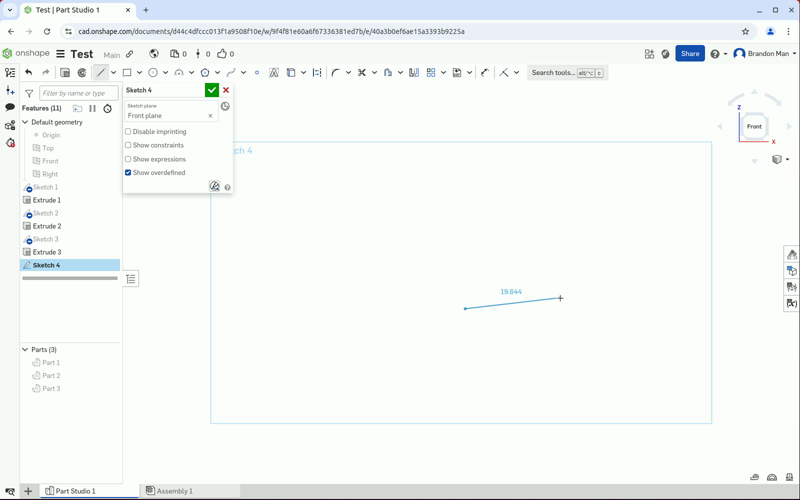
click(560, 297)
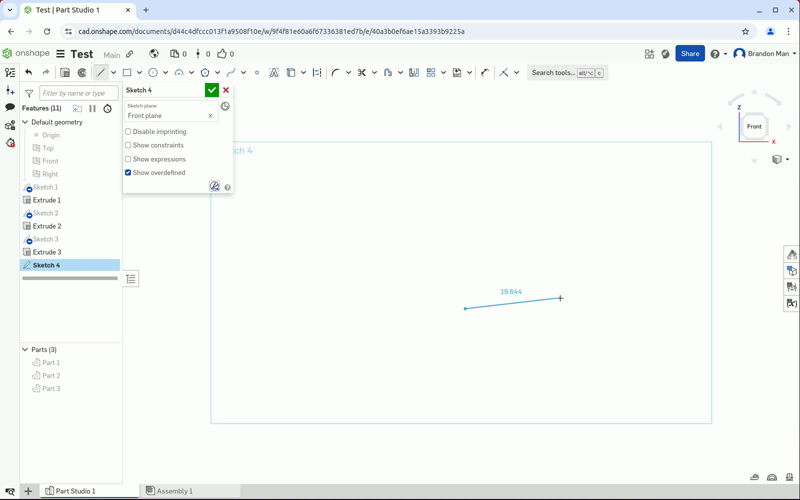
key_up(shift)
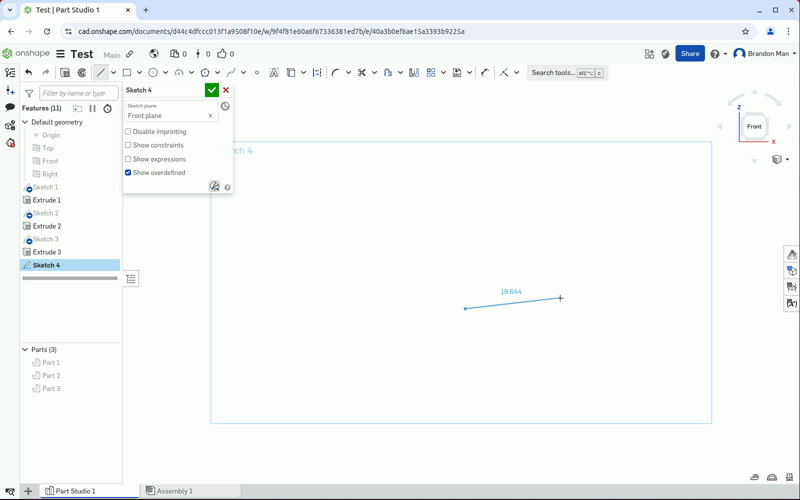
key(esc)
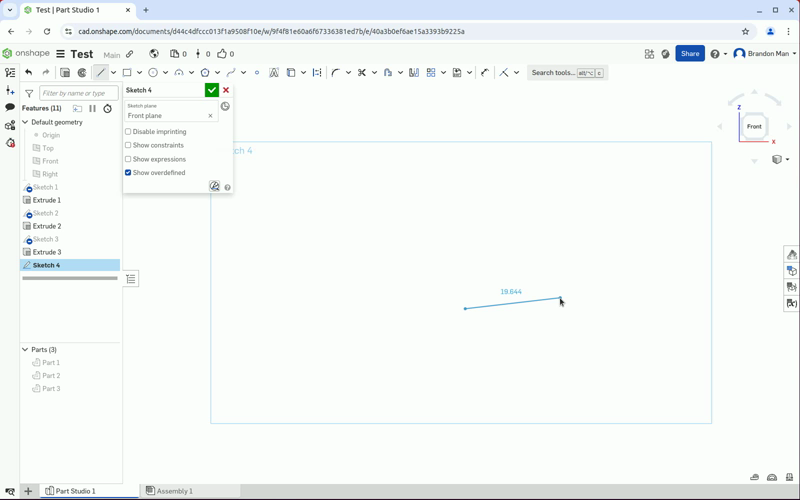
key(a)
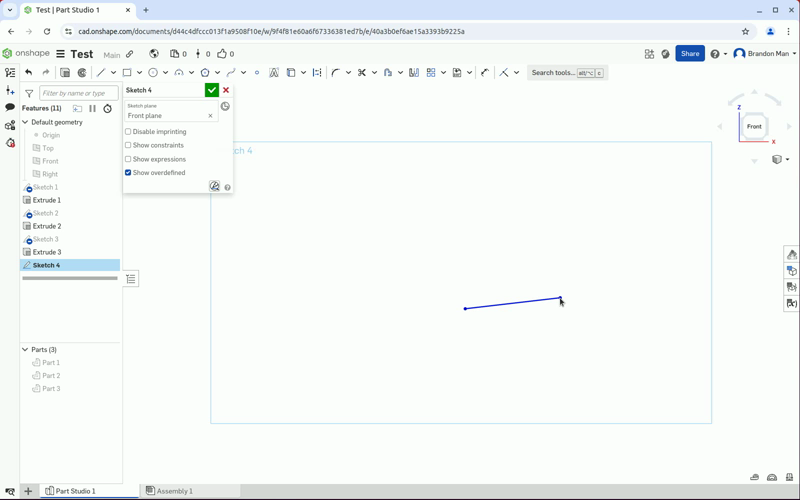
mouse_move(560, 297)
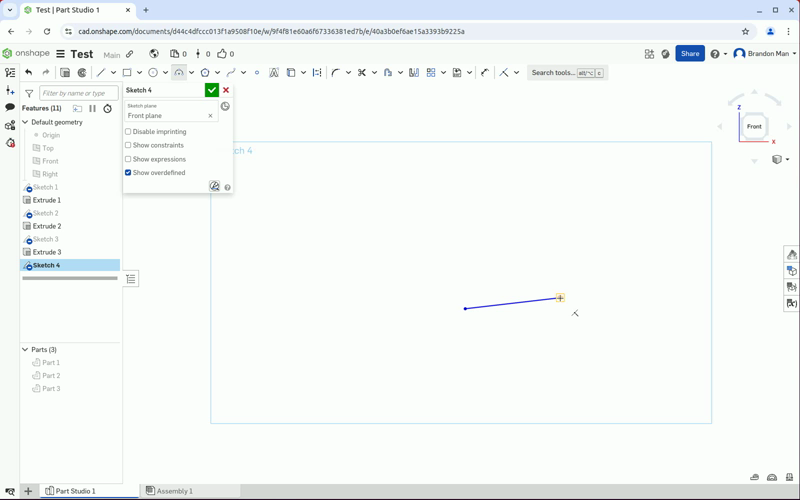
click(560, 297)
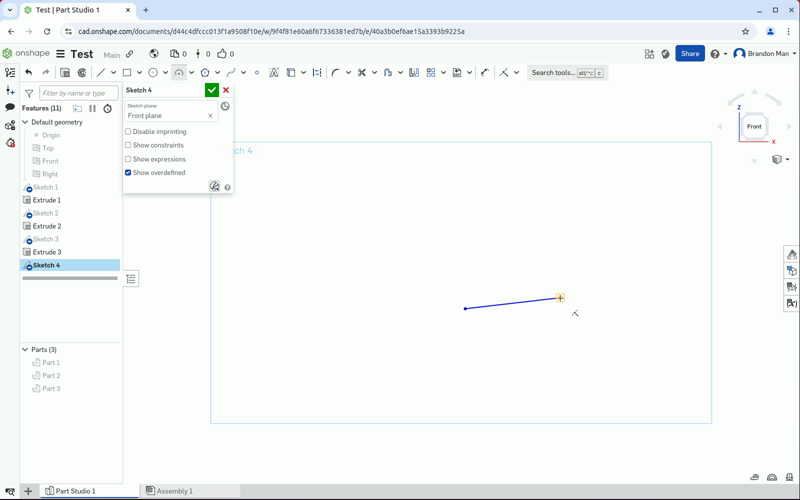
key_down(shift)
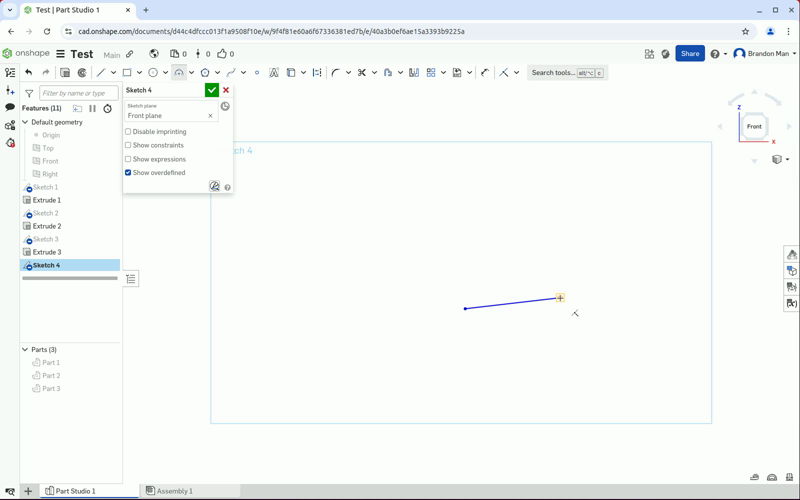
mouse_move(560, 267)
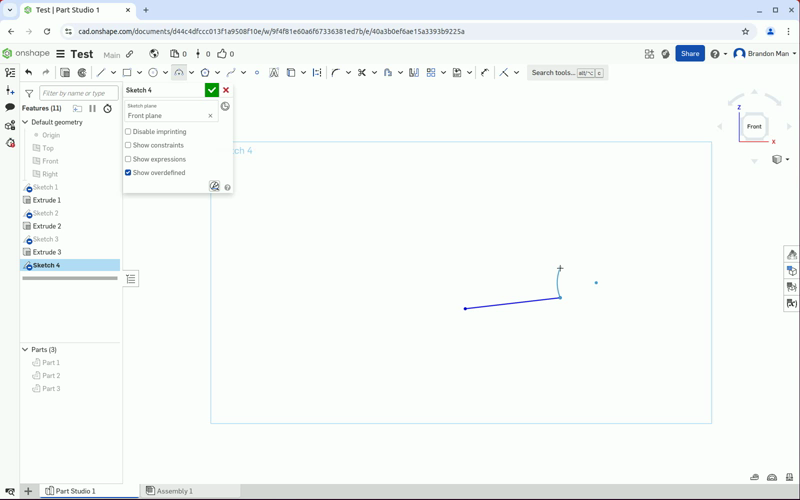
click(560, 267)
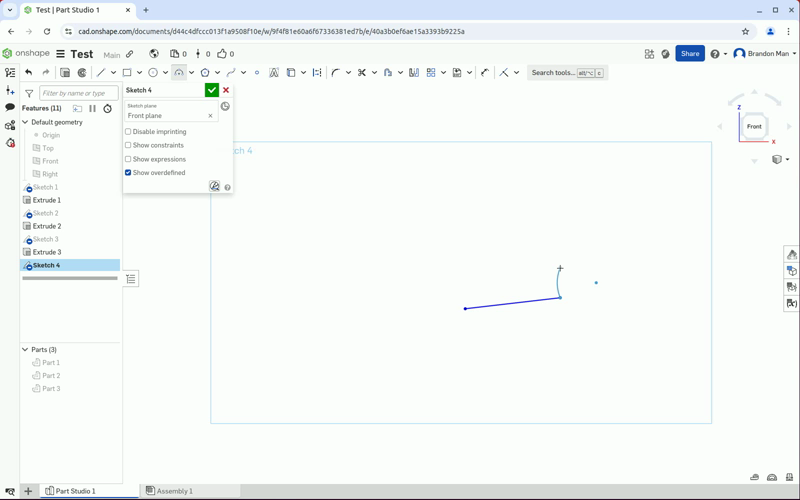
mouse_move(543, 282)
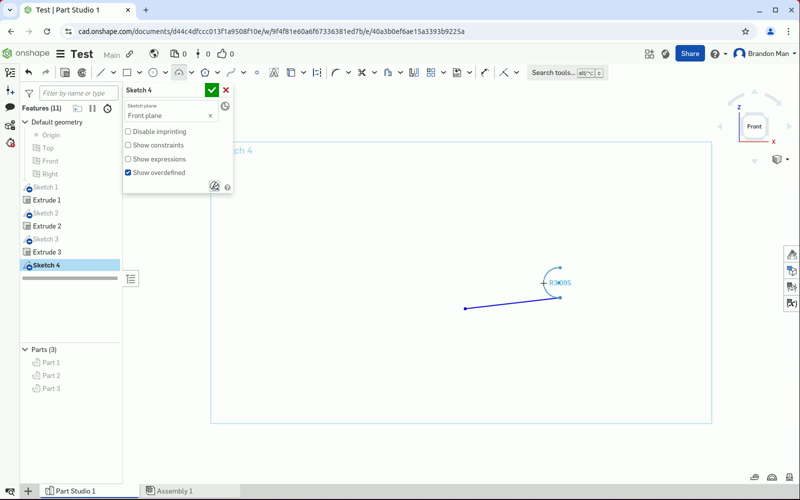
click(543, 282)
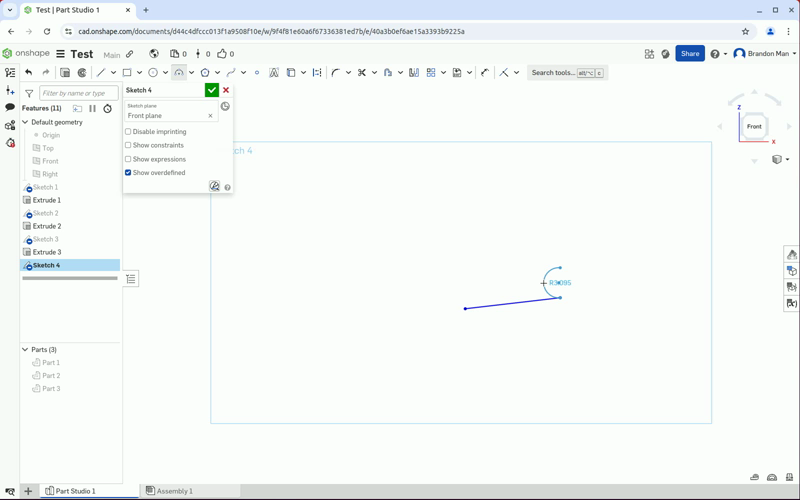
key_up(shift)
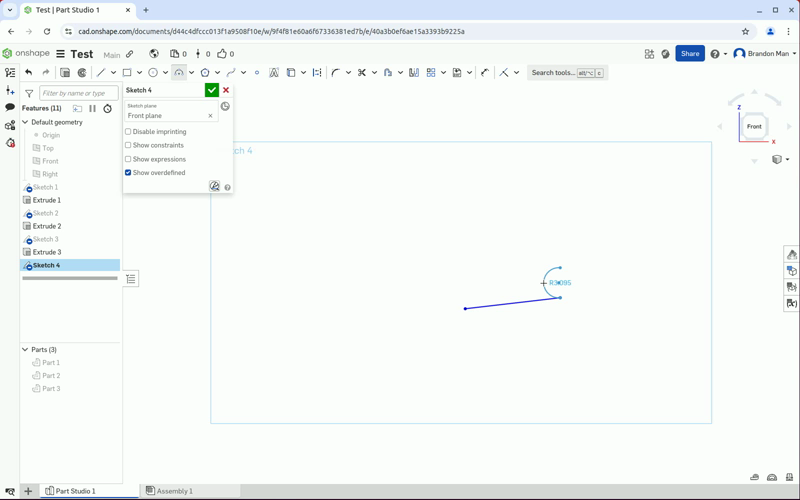
key(esc)
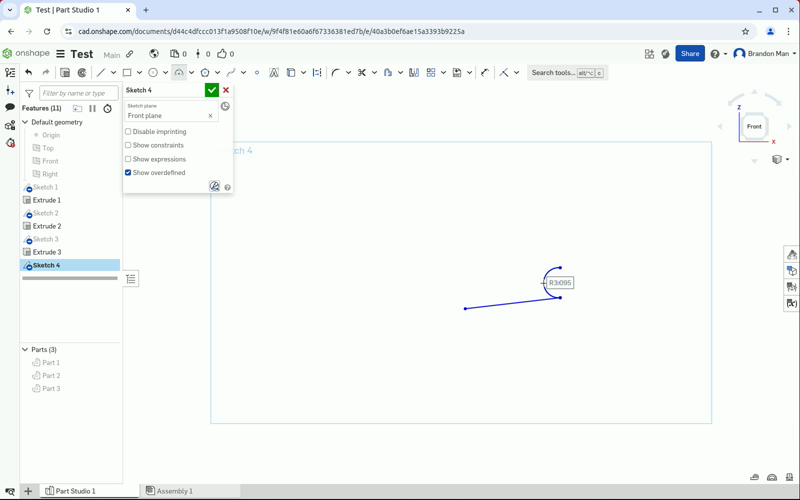
key(l)
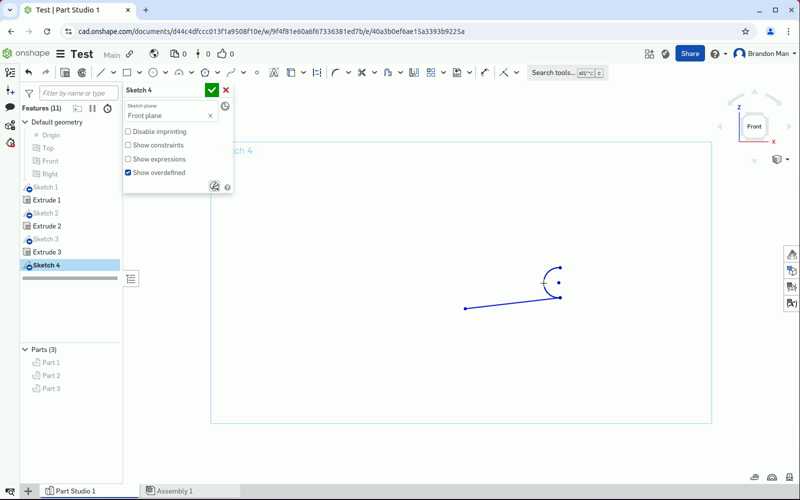
mouse_move(560, 267)
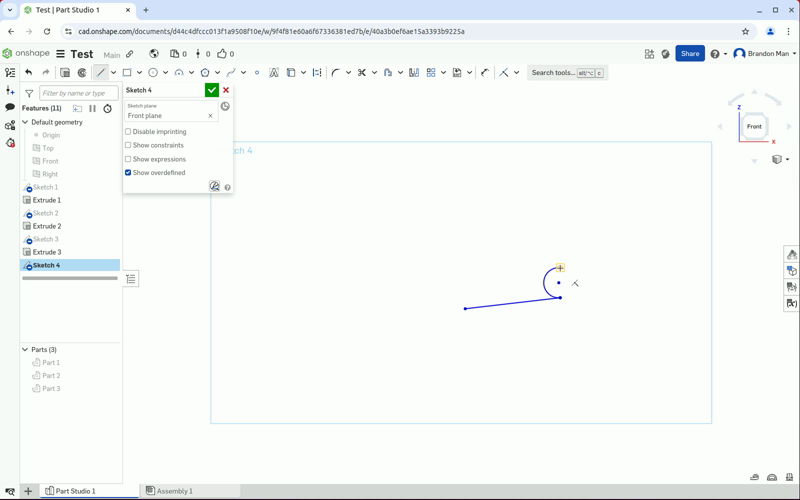
click(560, 267)
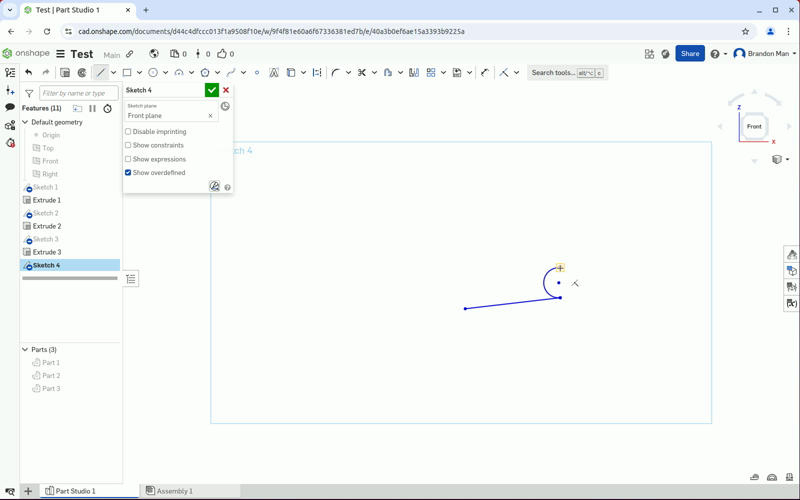
key_down(shift)
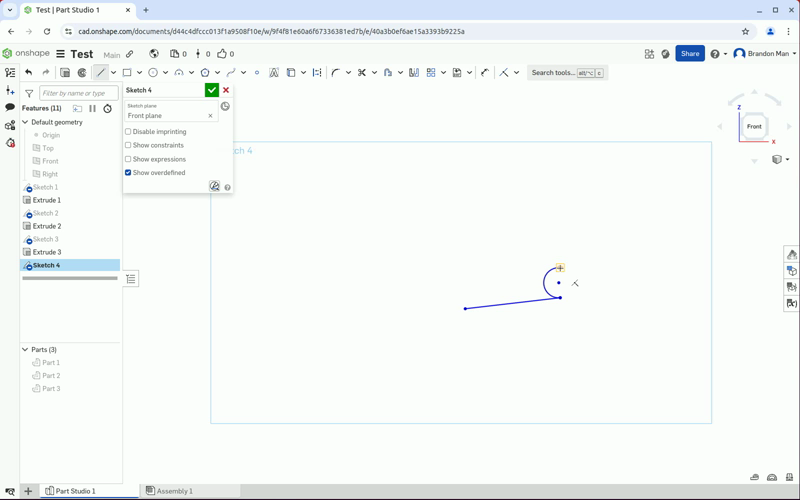
mouse_move(467, 256)
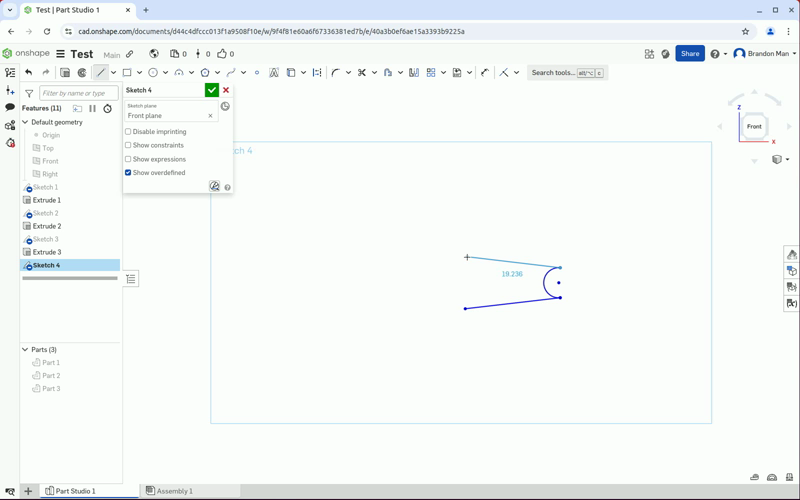
click(467, 256)
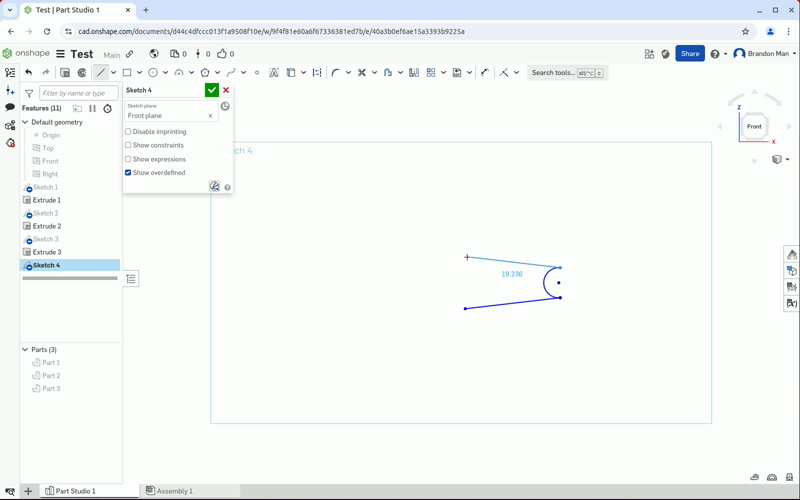
key_up(shift)
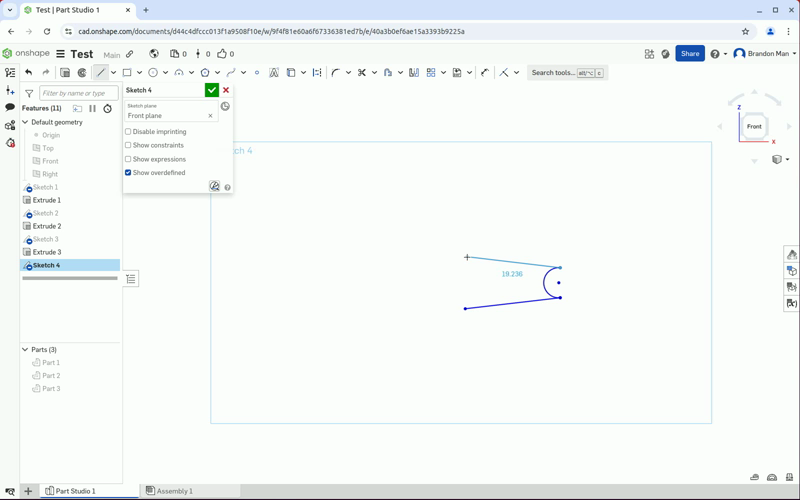
key(esc)
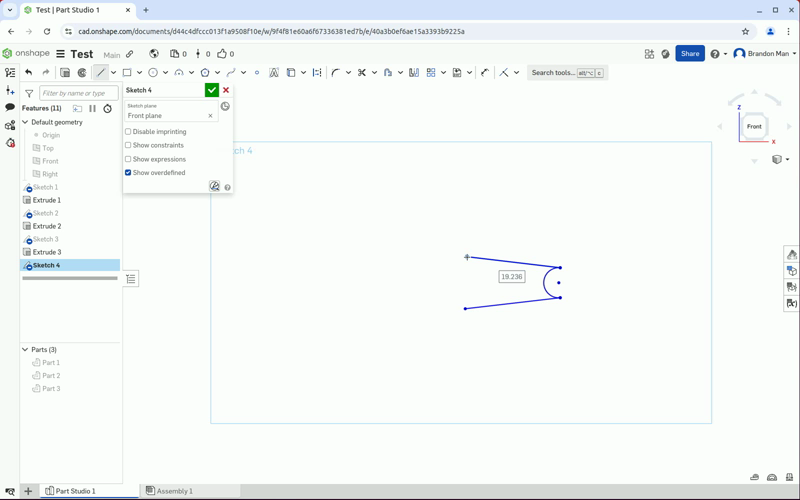
key(a)
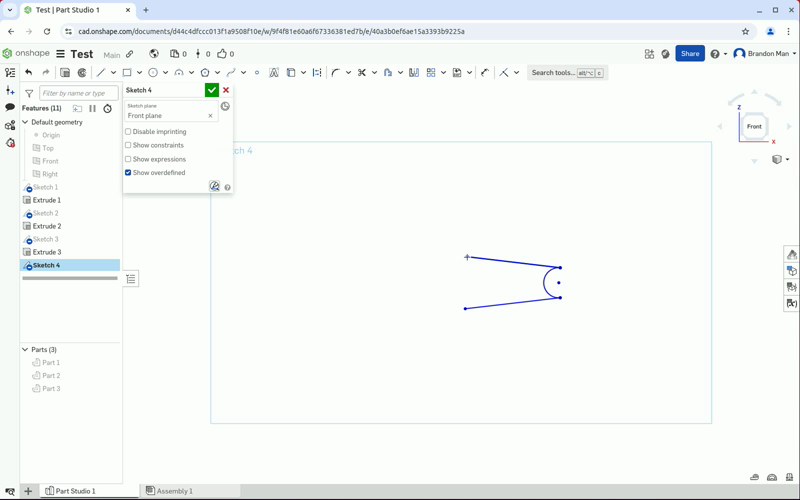
mouse_move(467, 256)
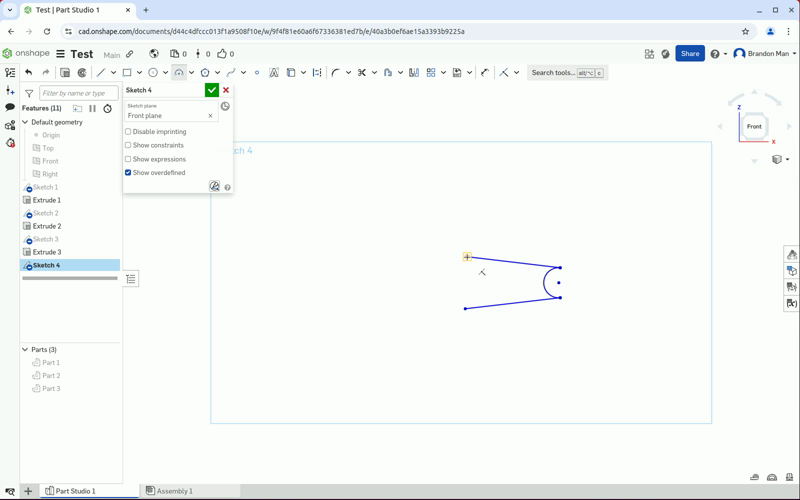
click(467, 256)
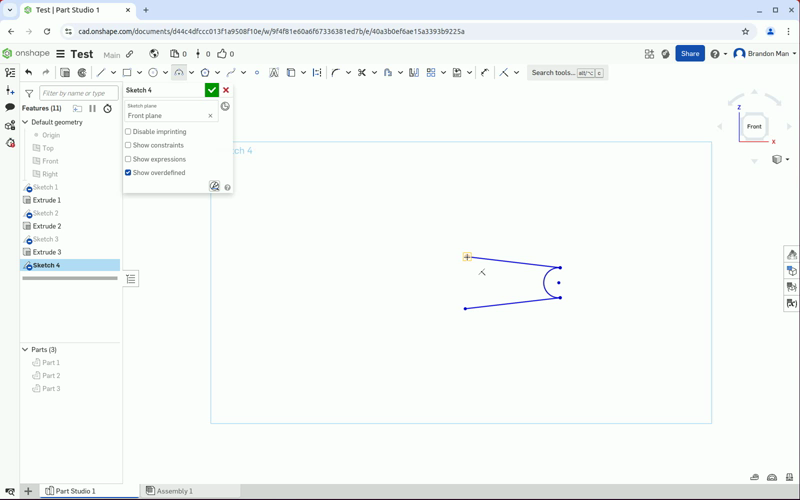
mouse_move(465, 308)
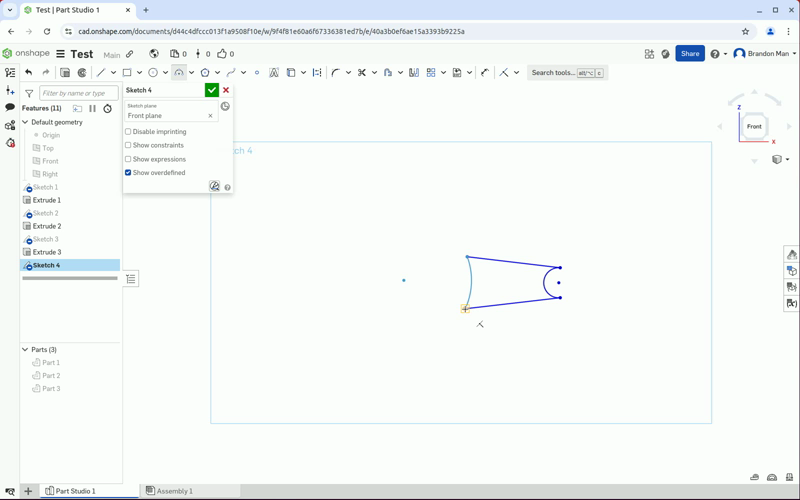
click(465, 308)
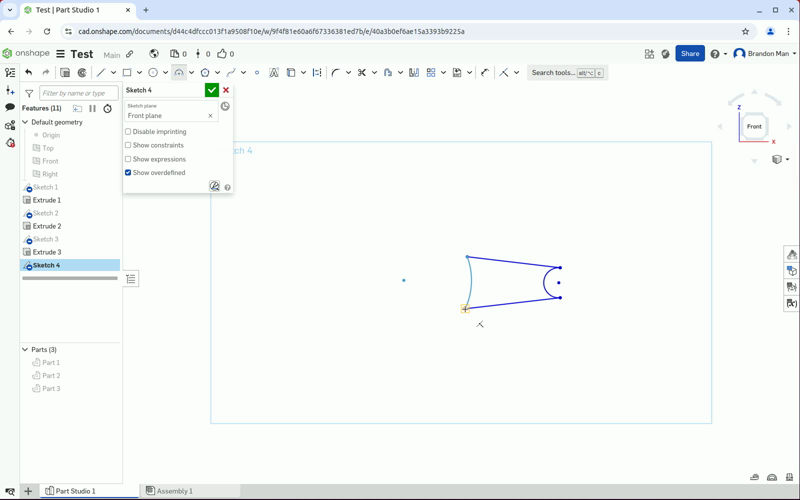
key_down(shift)
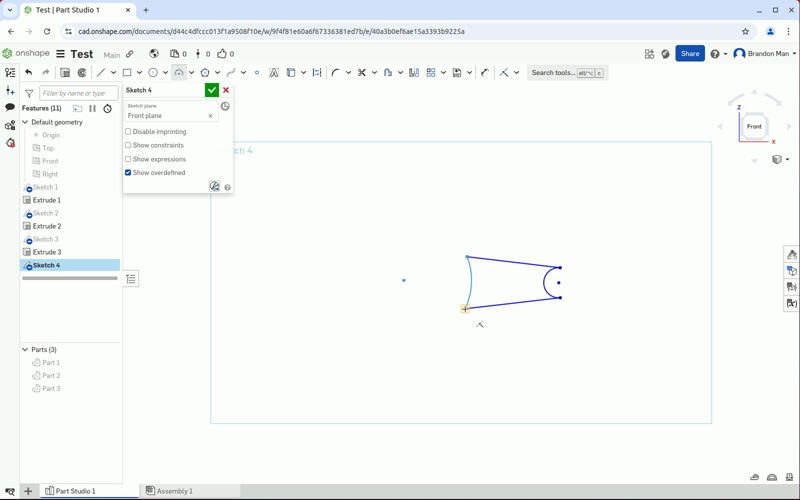
mouse_move(487, 283)
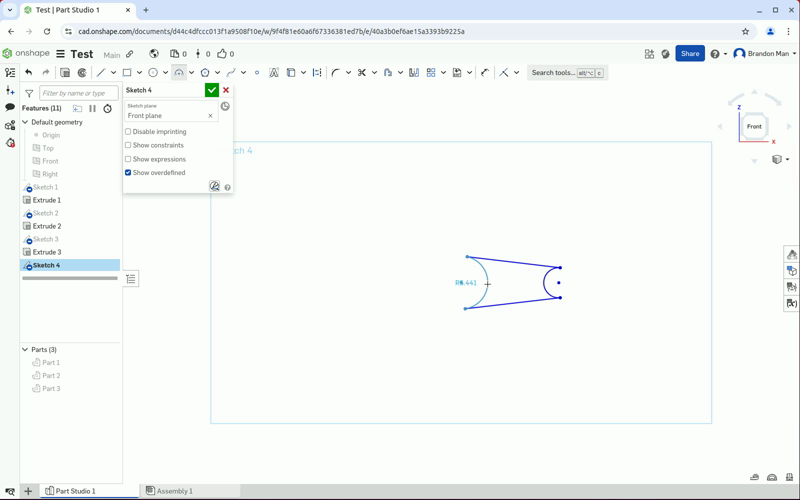
click(487, 283)
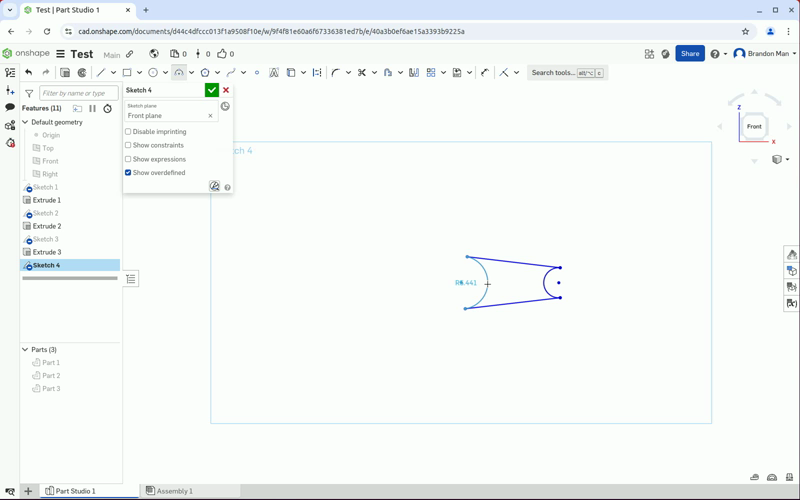
key_up(shift)
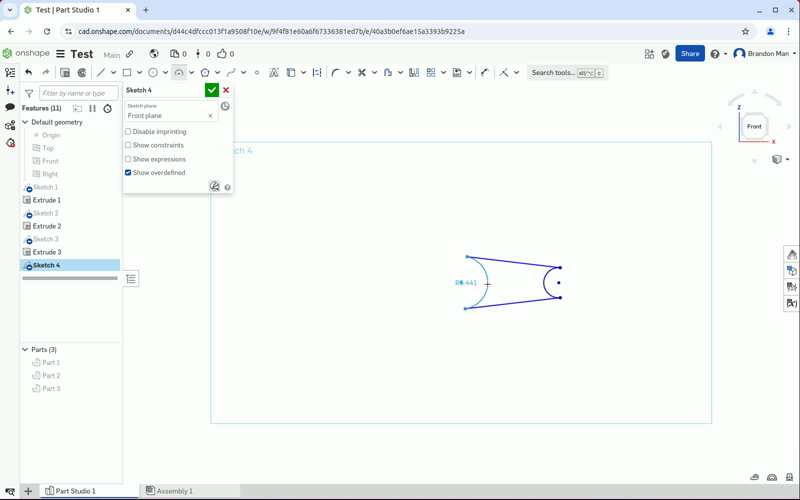
key(esc)
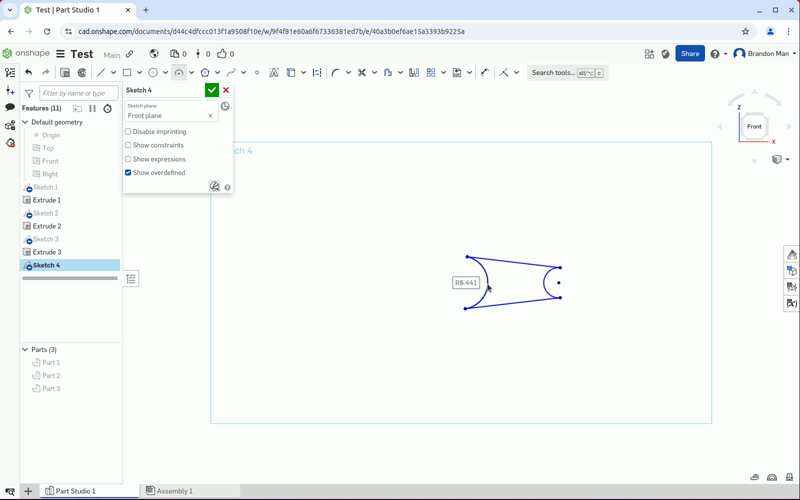
mouse_move(496, 286)
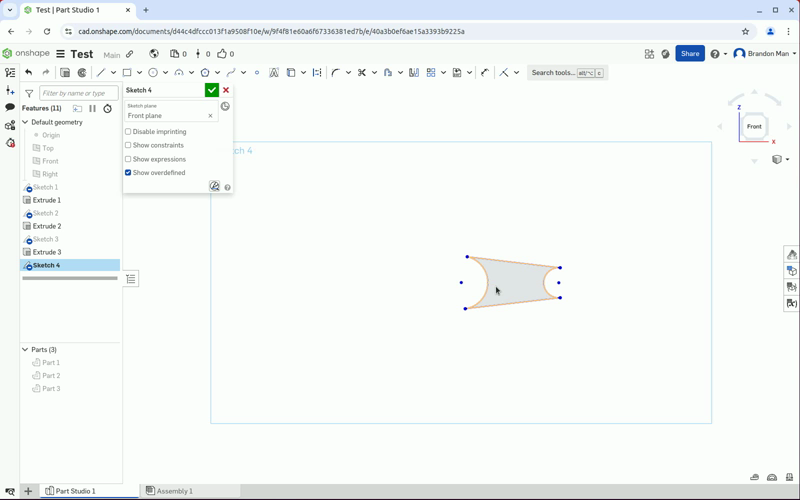
click(496, 286)
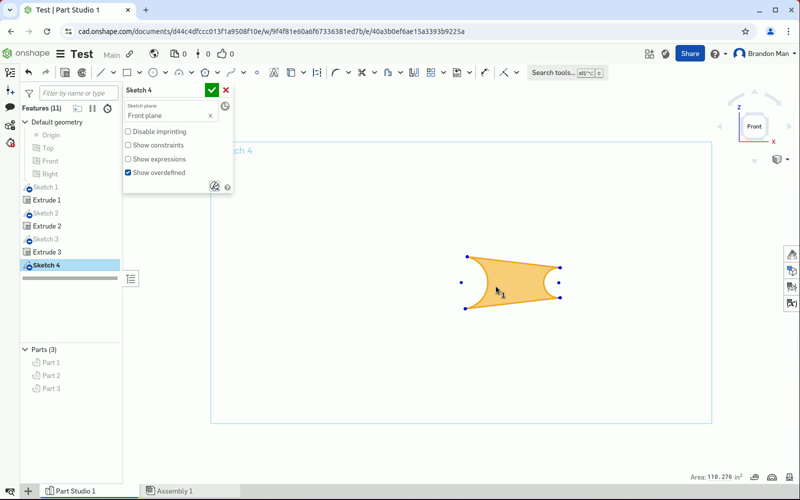
mouse_move(73, 352)
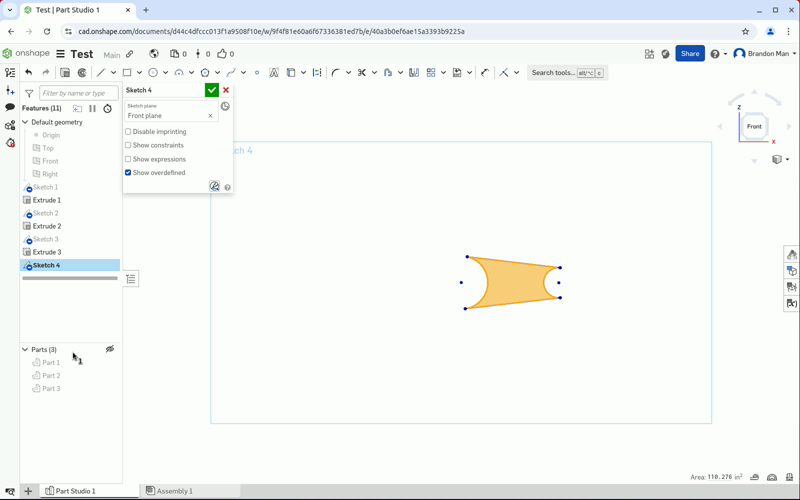
key(shift+y)
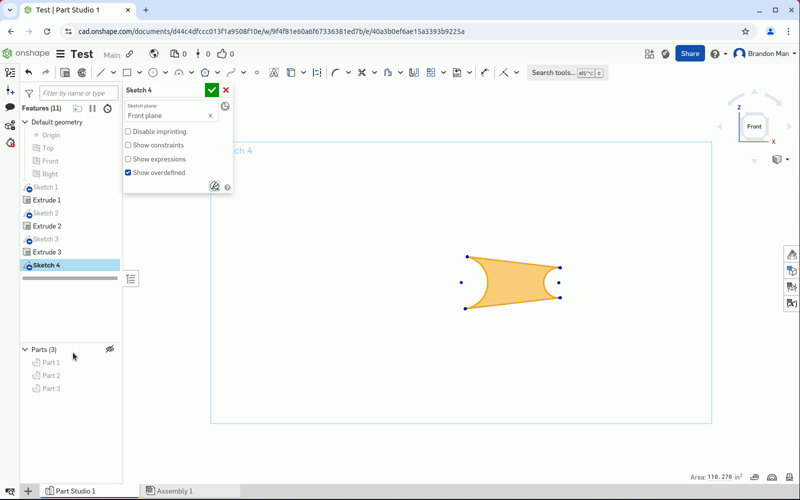
key(shift+e)
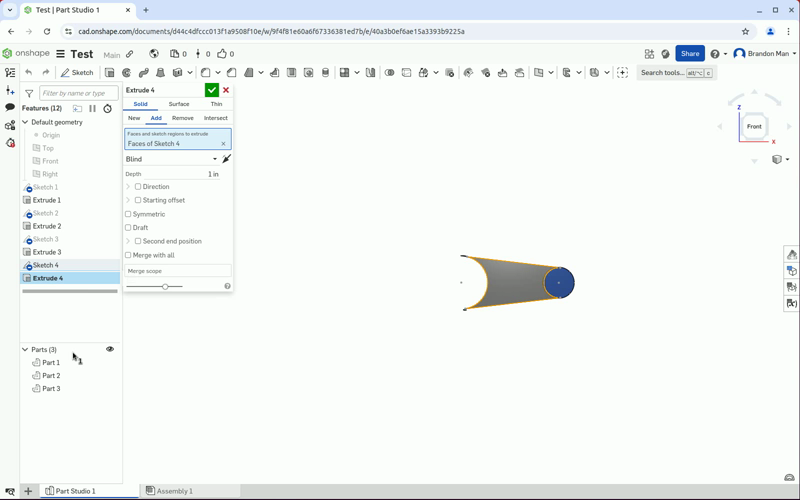
mouse_move(143, 106)
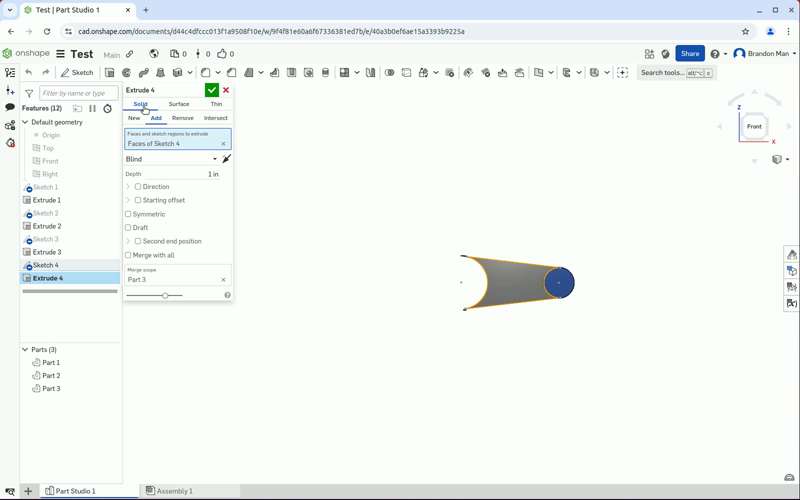
click(143, 106)
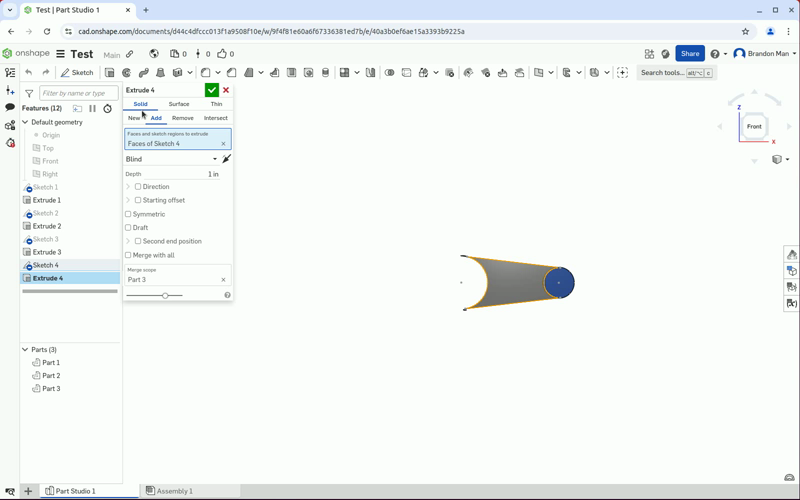
mouse_move(137, 120)
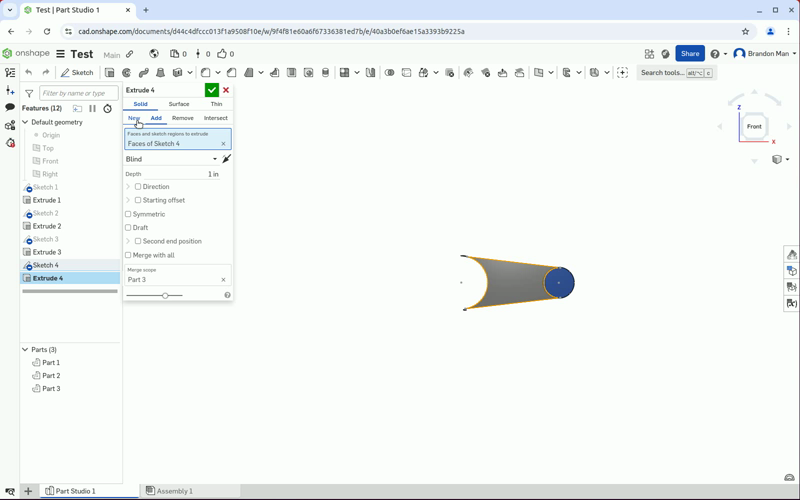
click(137, 120)
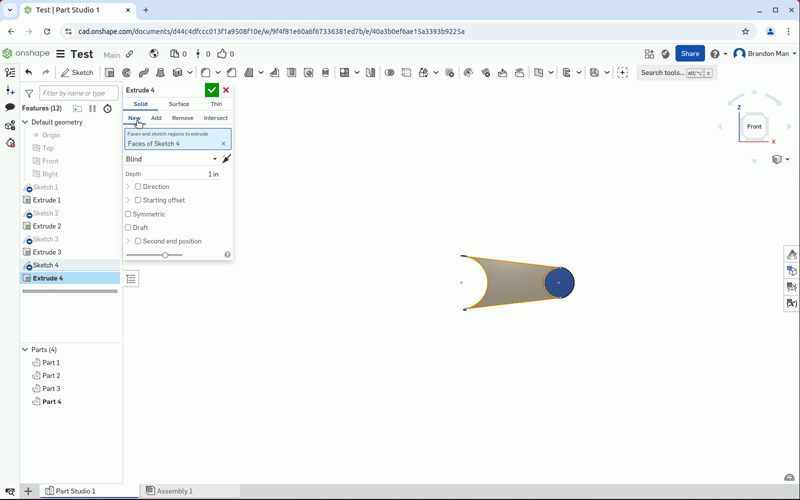
key(tab, 4)
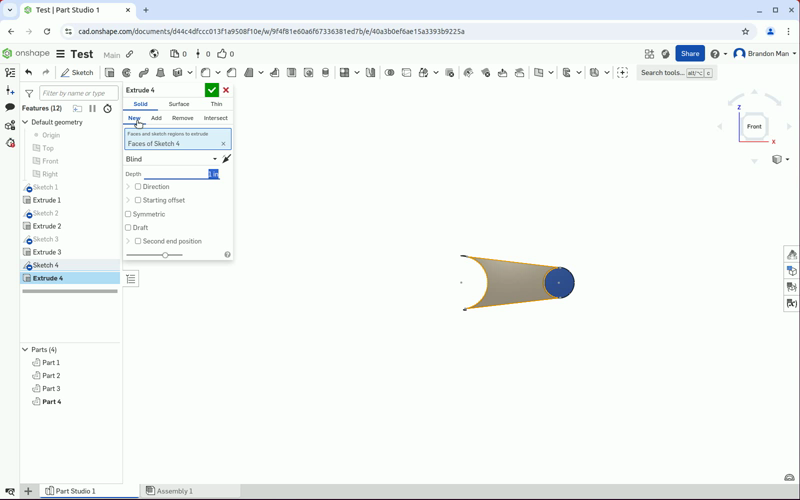
text(6.981)
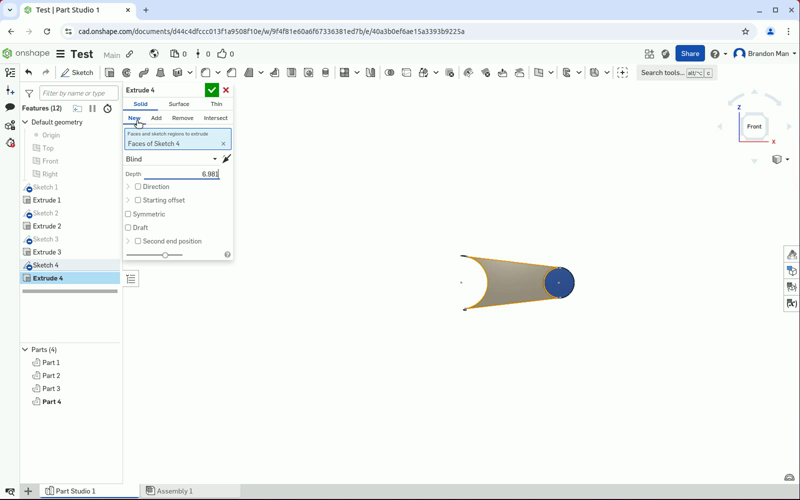
key(enter)
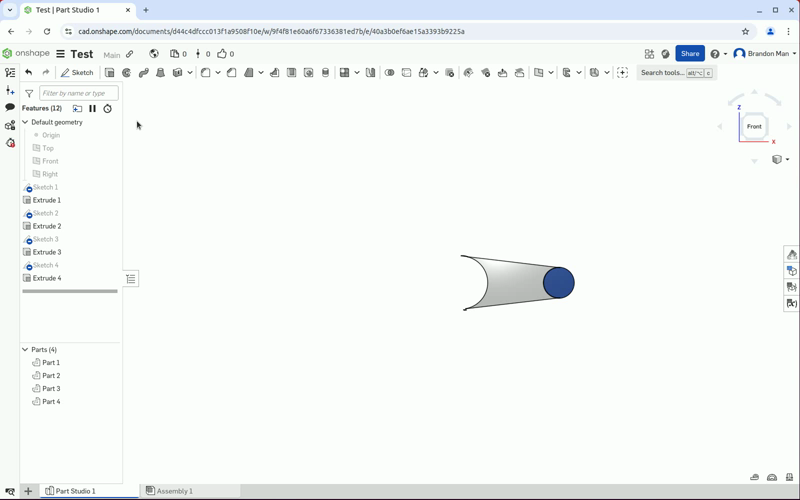
key(shift+h)
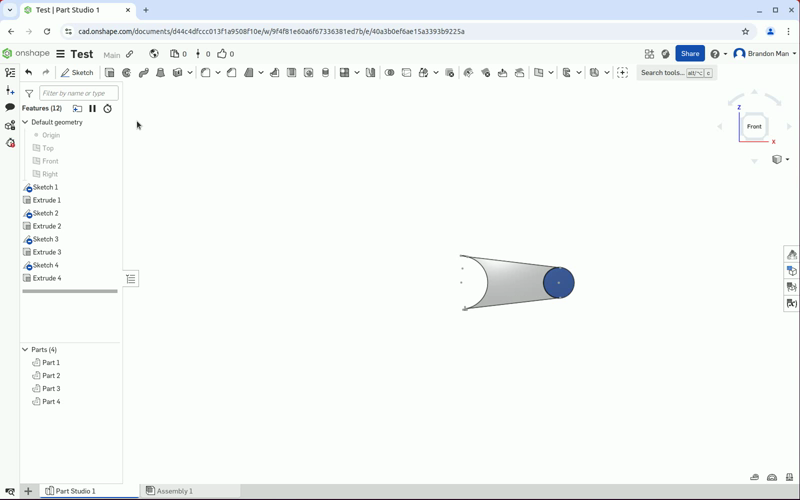
key(shift+h)
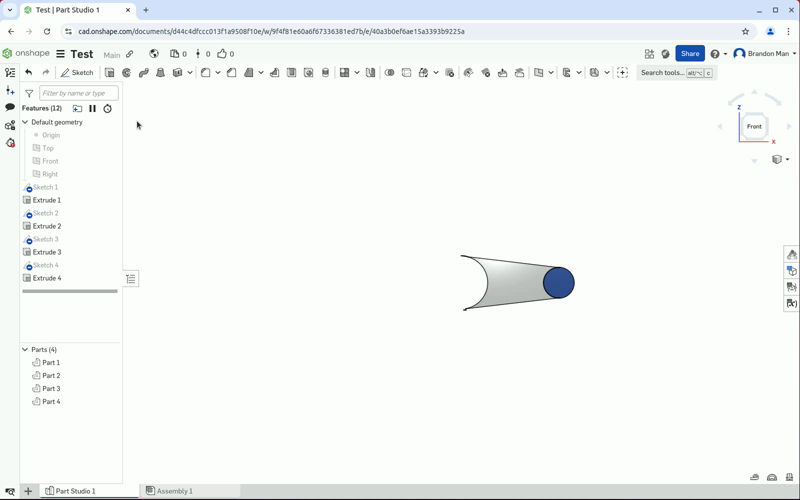
mouse_move(73, 189)
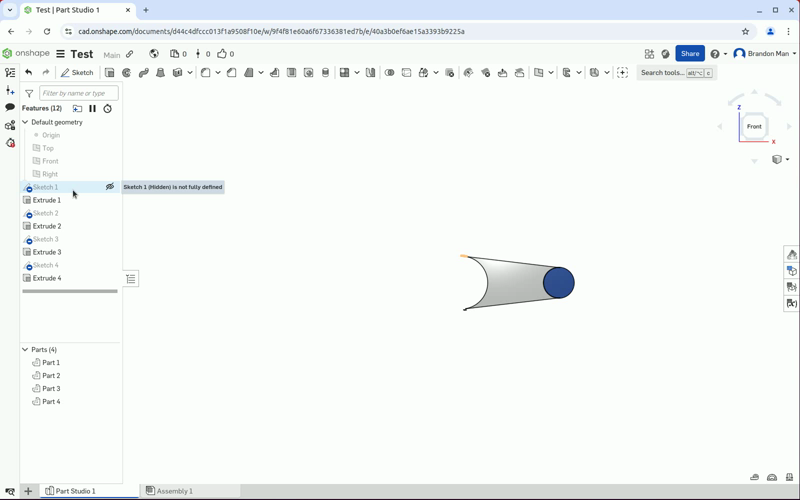
click(73, 189)
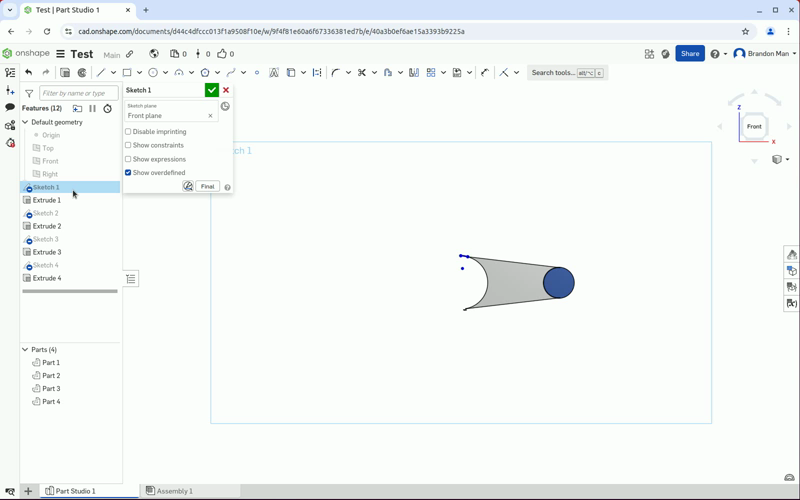
mouse_move(229, 92)
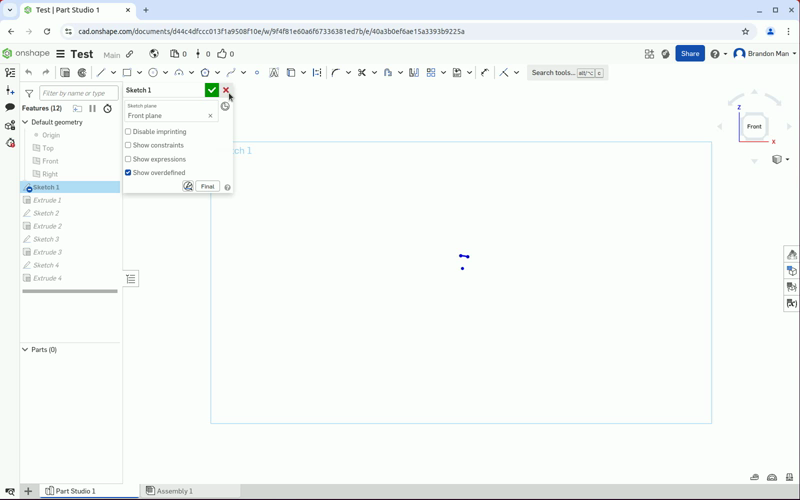
click(229, 92)
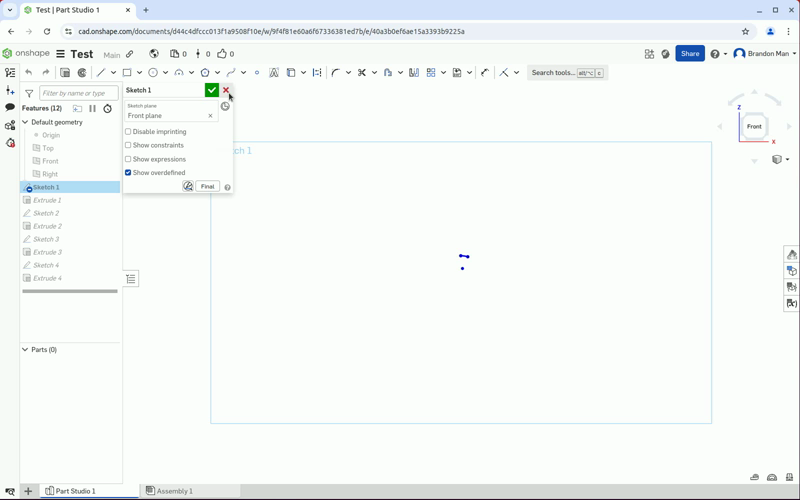
key(shift+s)
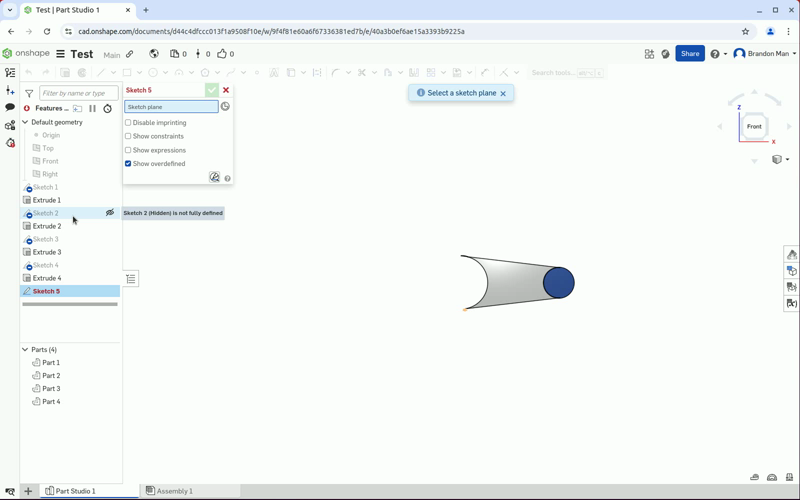
scroll(3)
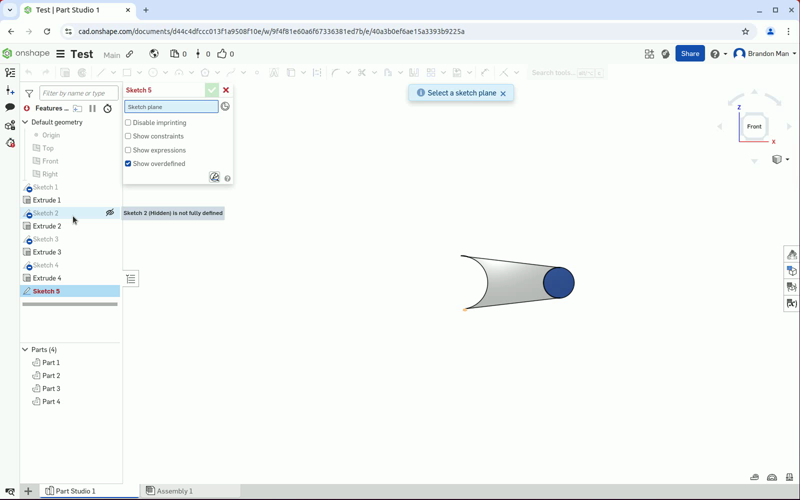
mouse_move(73, 163)
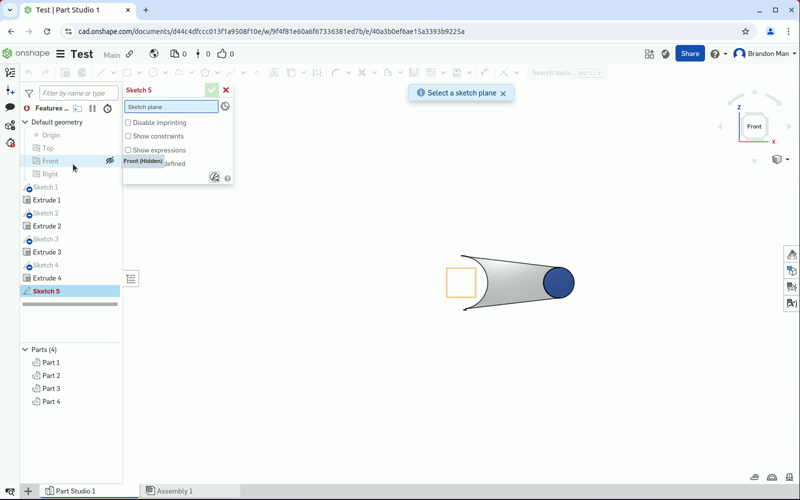
click(73, 163)
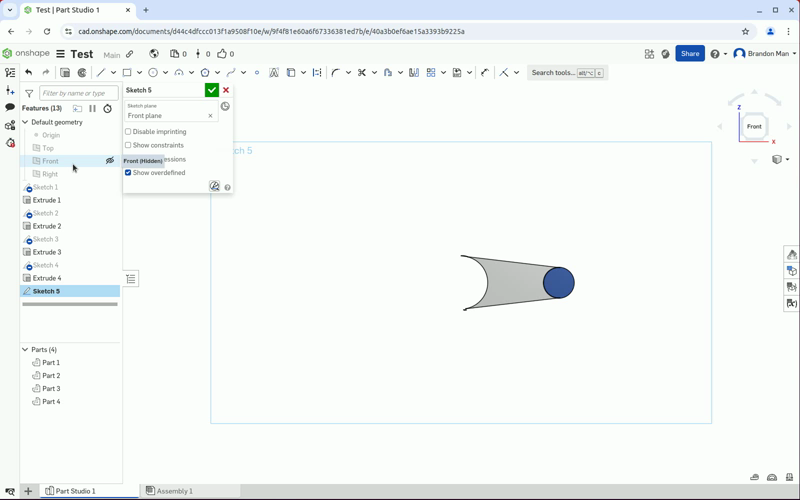
mouse_move(73, 352)
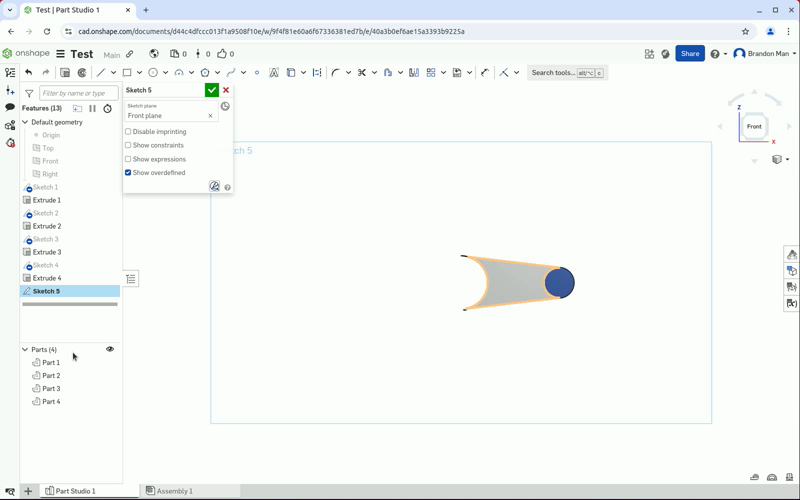
key(y)
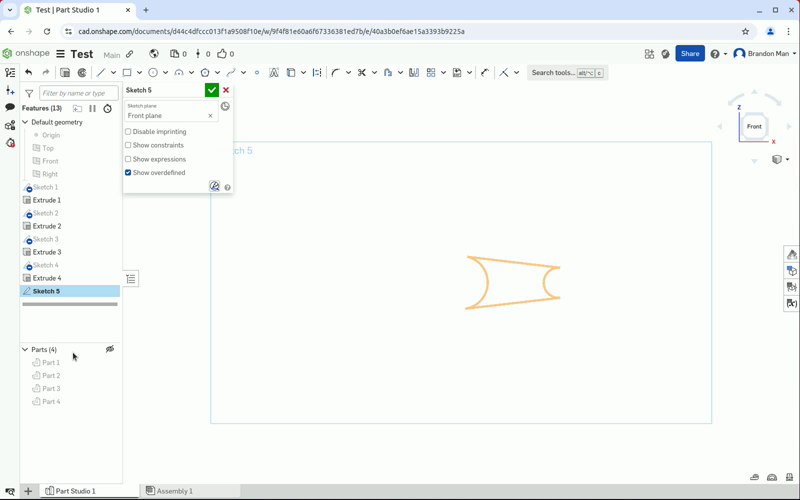
key(a)
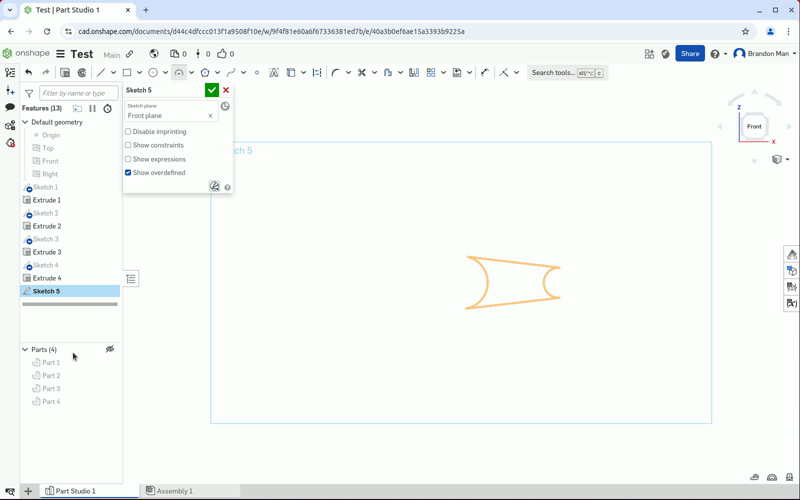
key_down(shift)
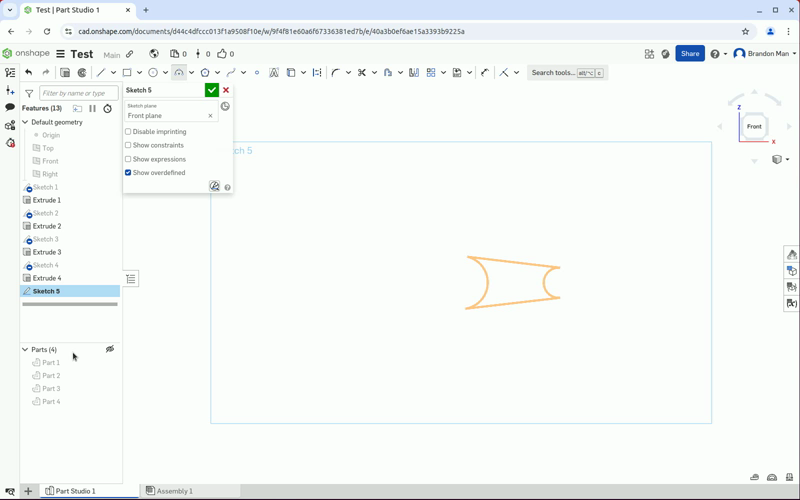
mouse_move(460, 255)
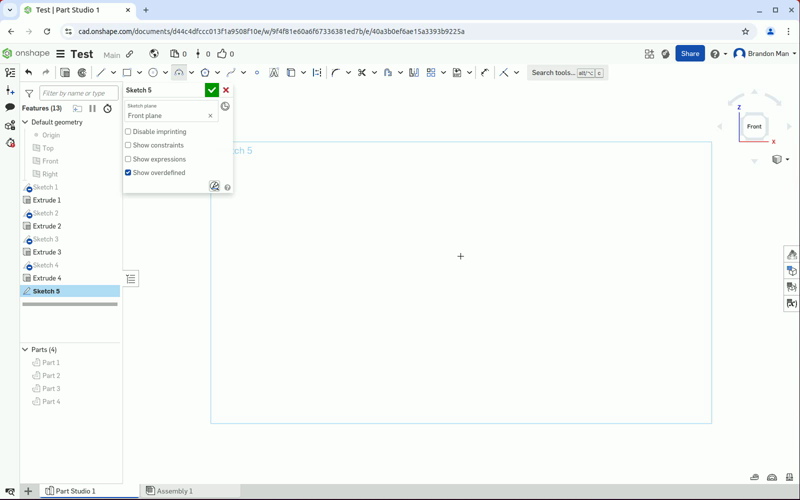
click(460, 255)
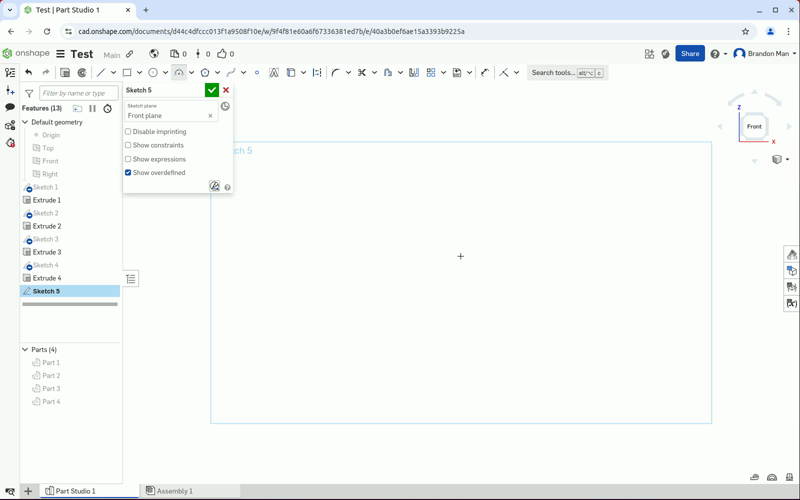
key_up(shift)
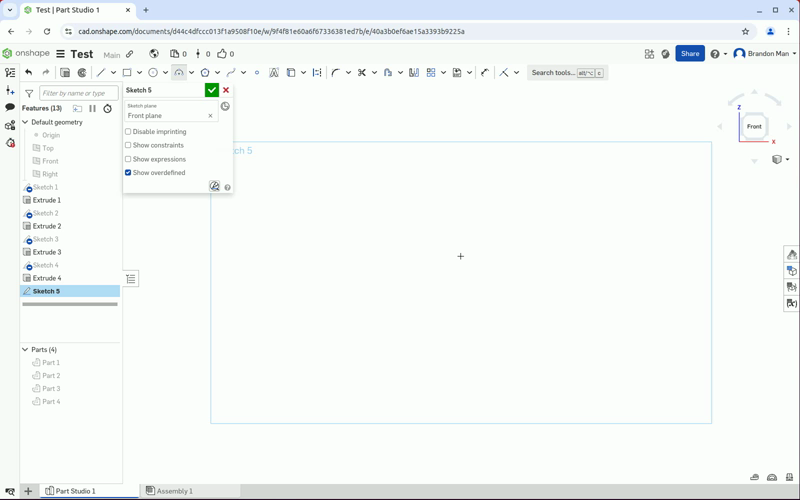
key_down(shift)
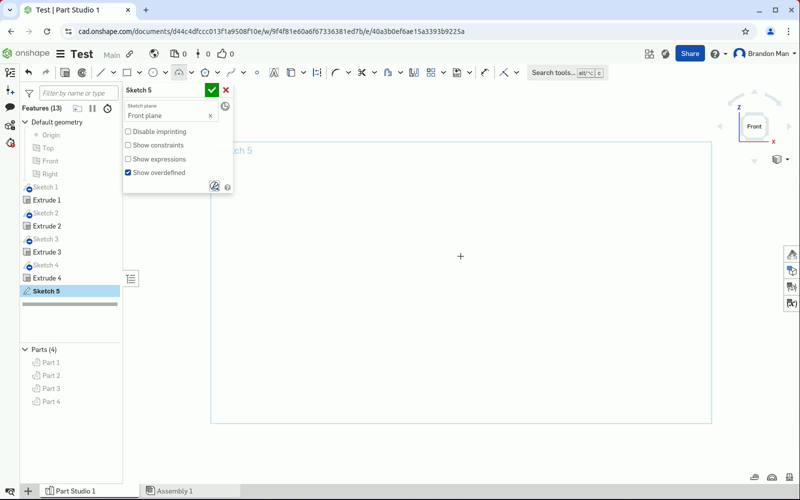
mouse_move(462, 309)
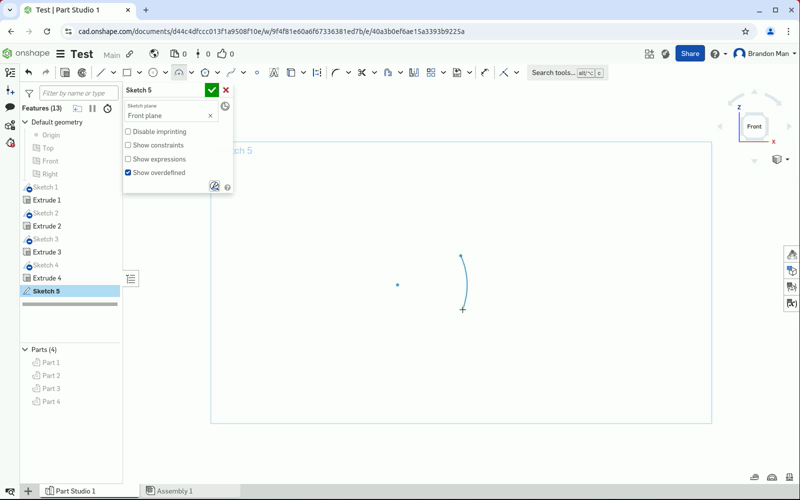
click(462, 309)
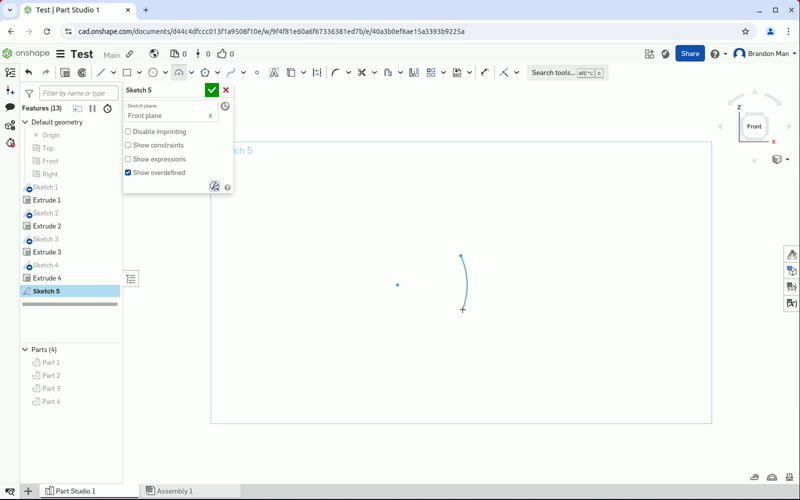
mouse_move(434, 283)
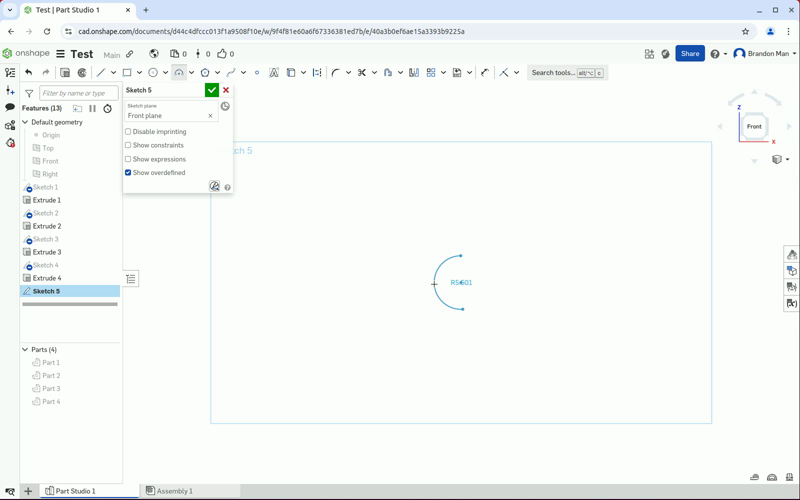
click(434, 283)
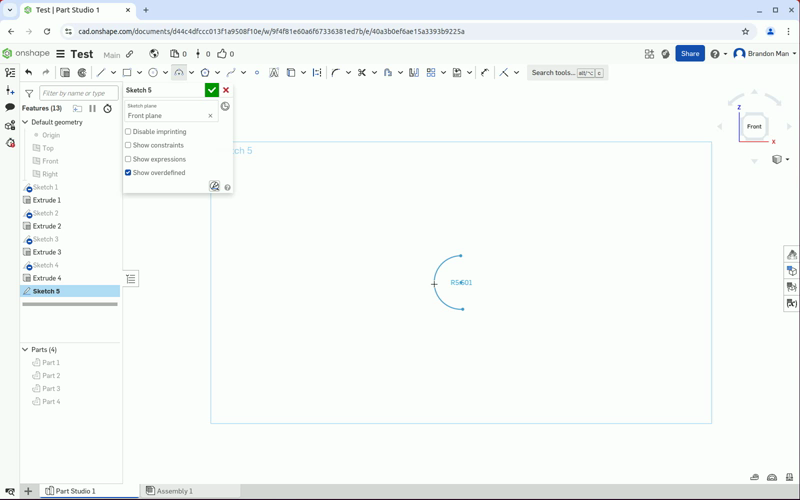
key_up(shift)
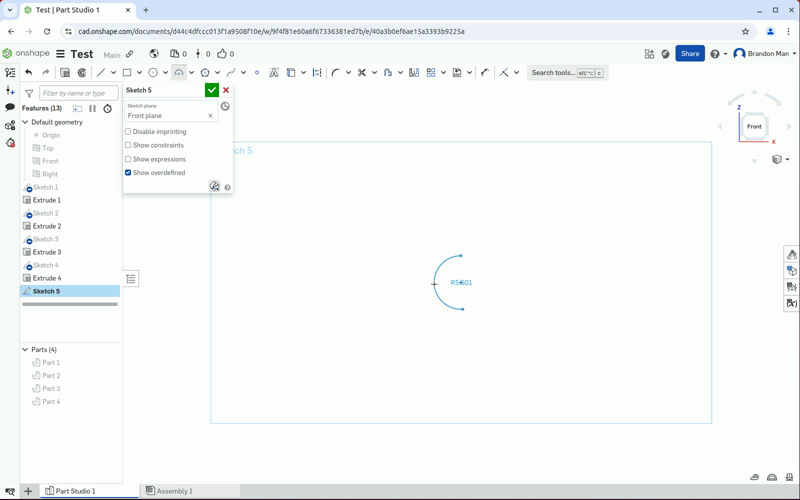
key(esc)
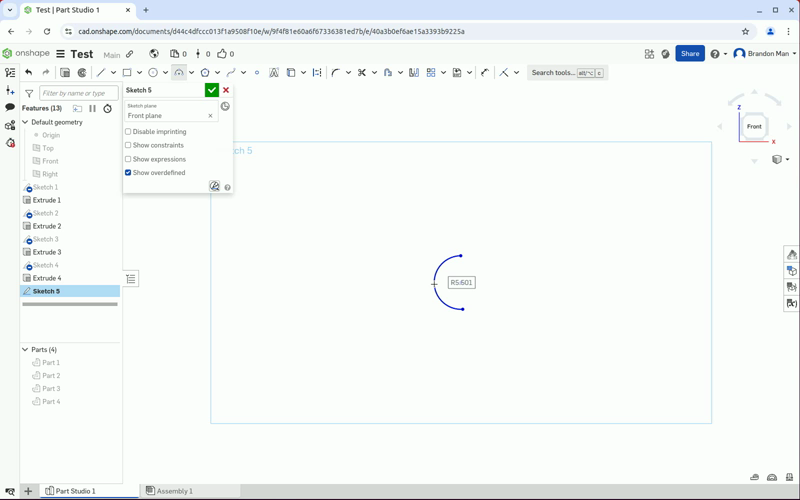
key(l)
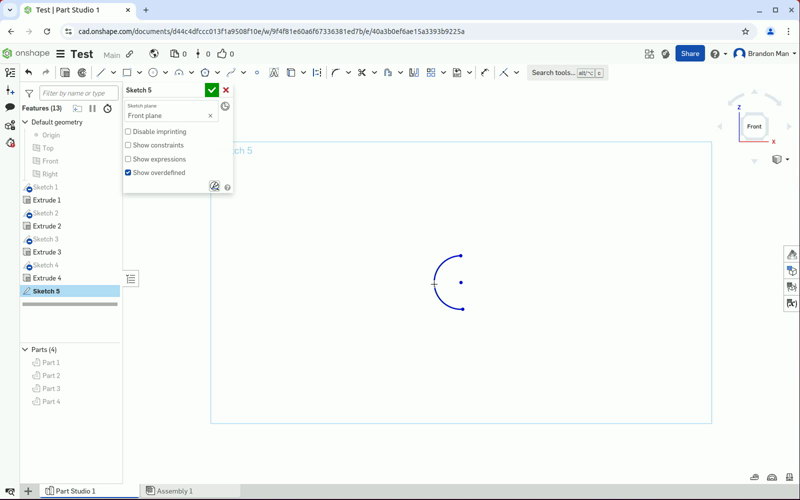
mouse_move(462, 309)
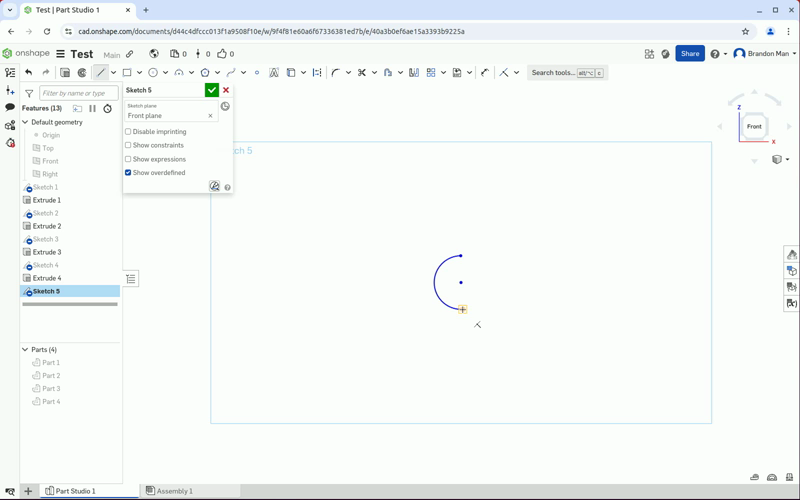
click(462, 309)
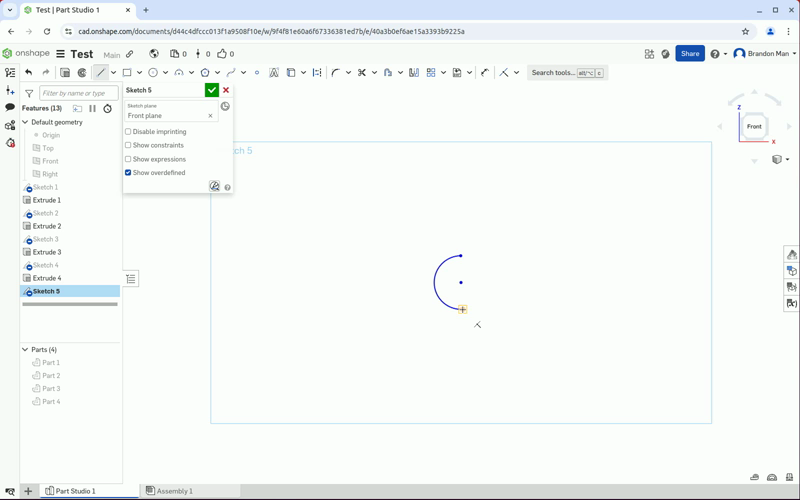
key_down(shift)
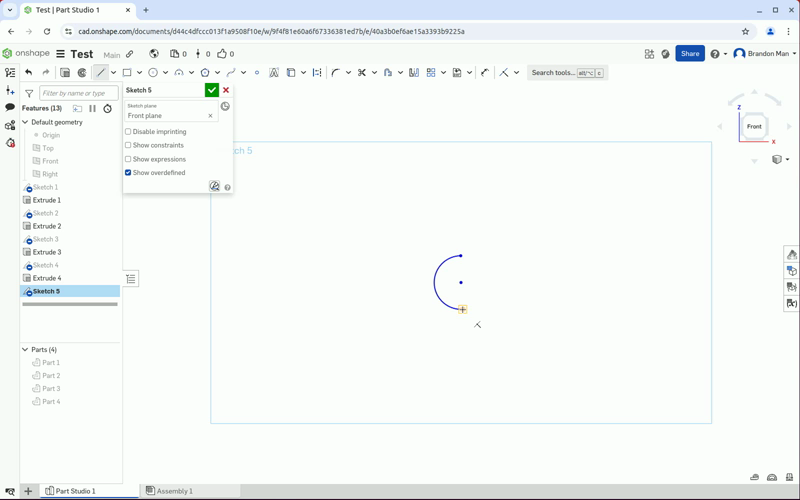
mouse_move(492, 309)
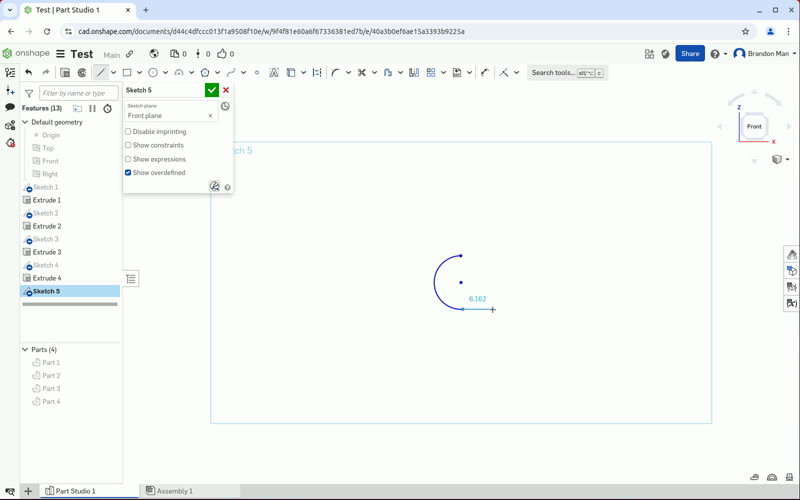
mouse_move(464, 308)
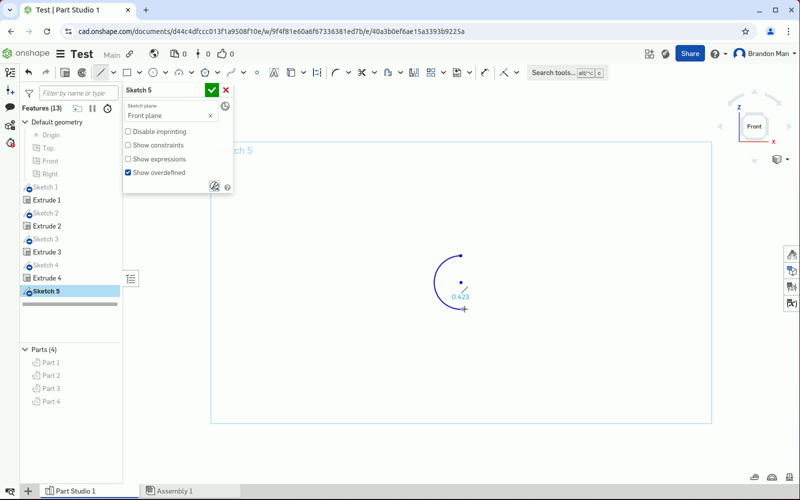
scroll(6)
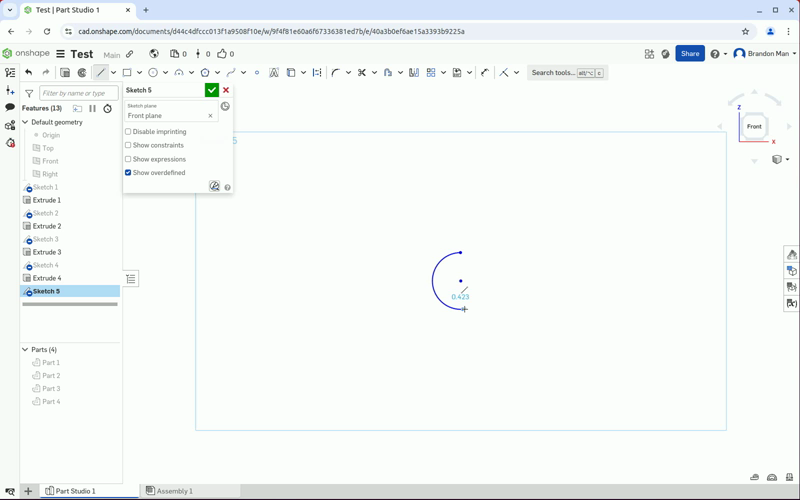
scroll(6)
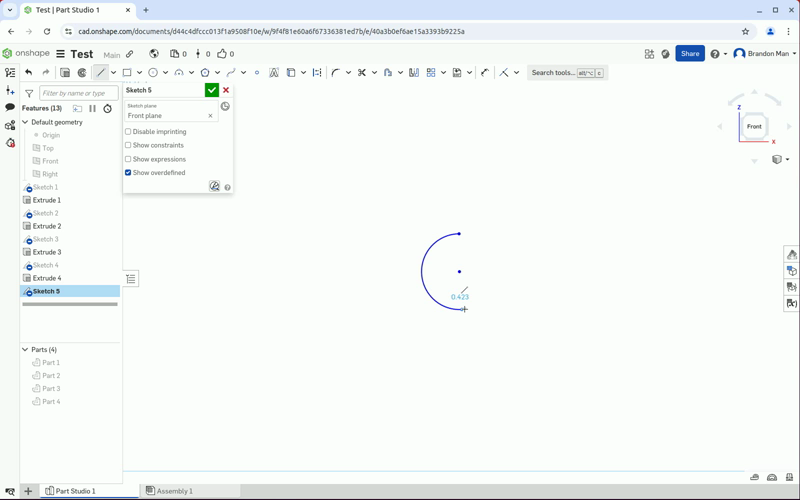
scroll(6)
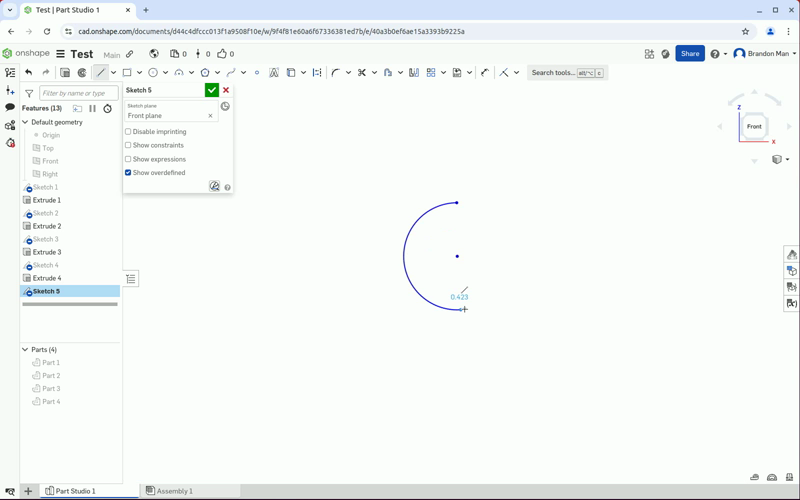
scroll(6)
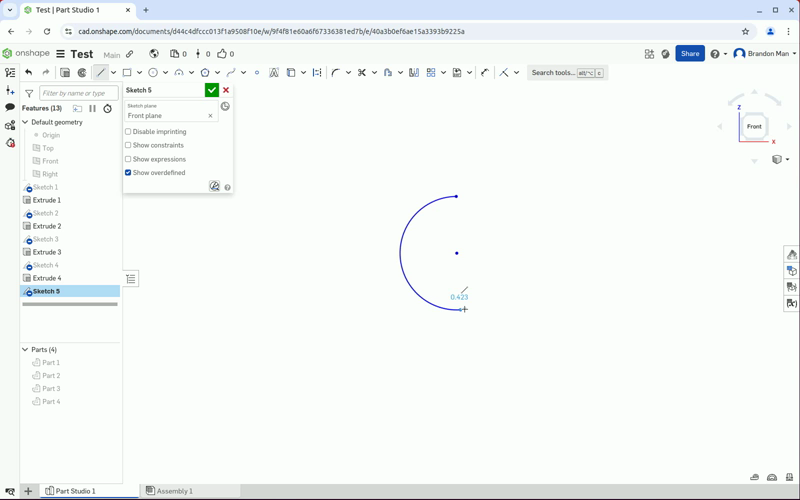
scroll(6)
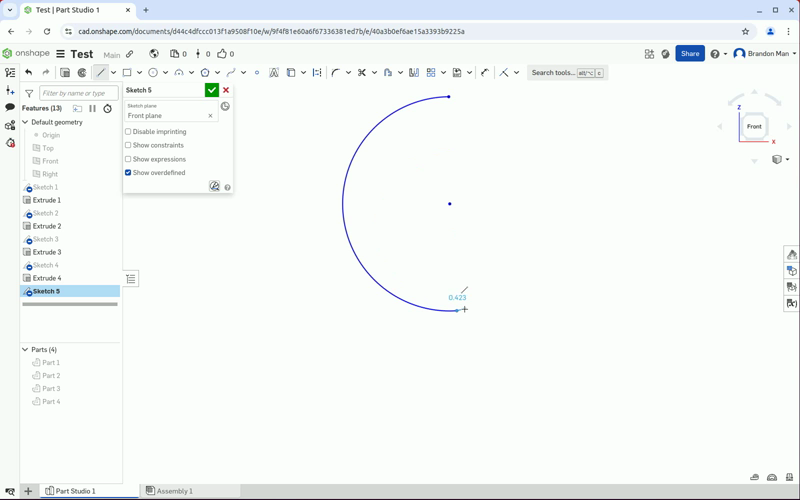
scroll(6)
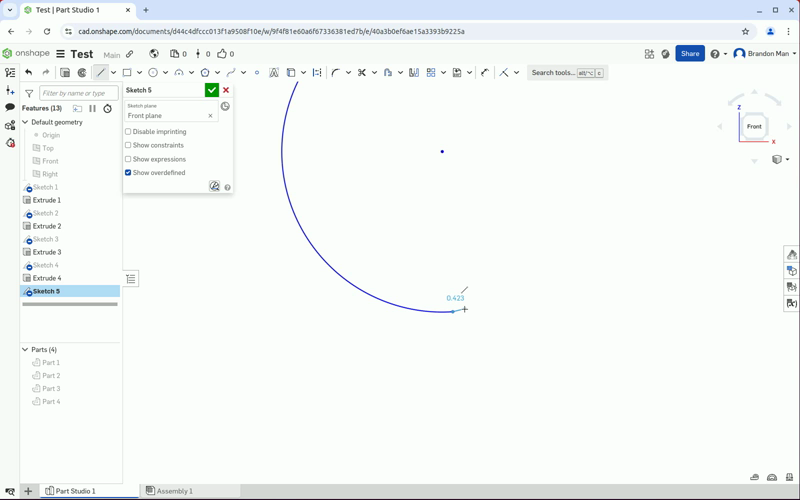
scroll(6)
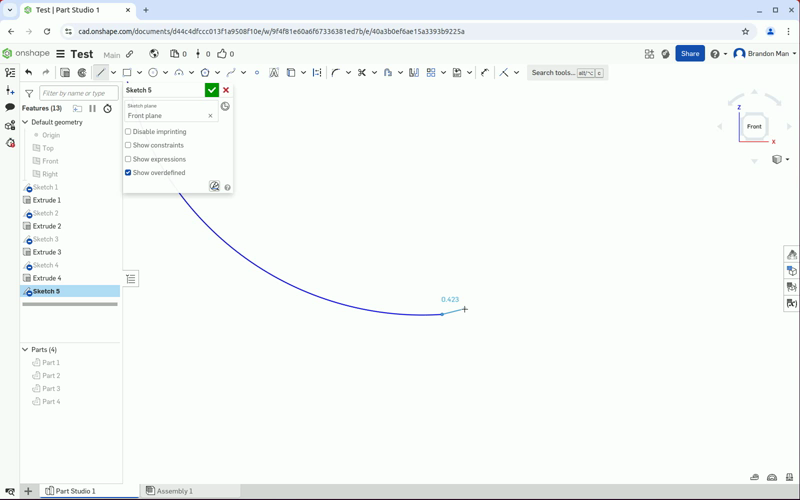
click(464, 308)
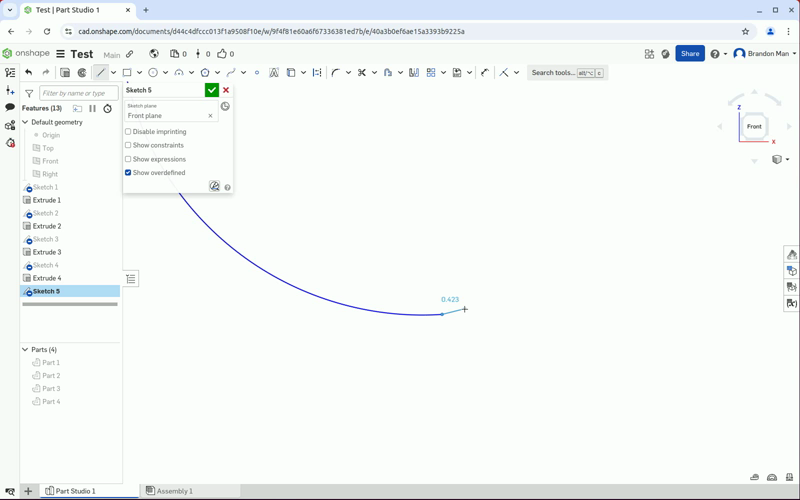
scroll(-6)
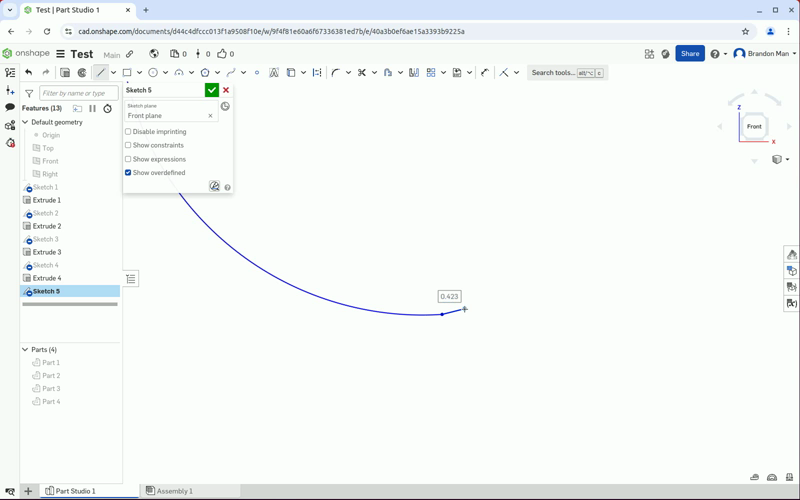
scroll(-6)
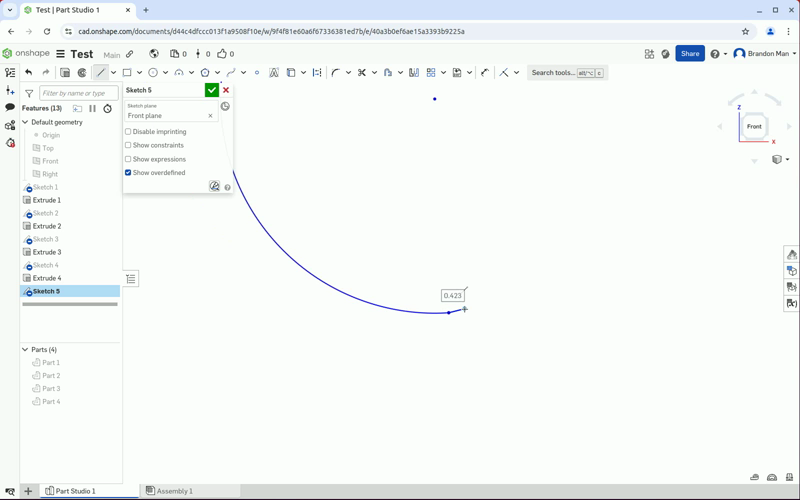
scroll(-6)
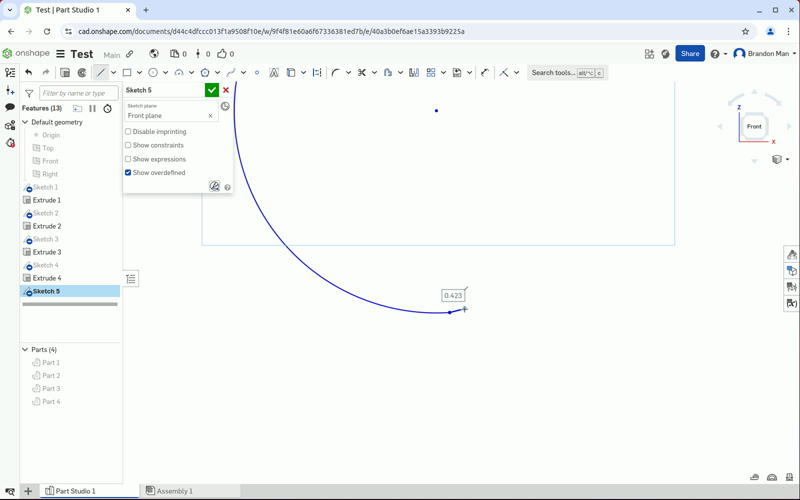
scroll(-6)
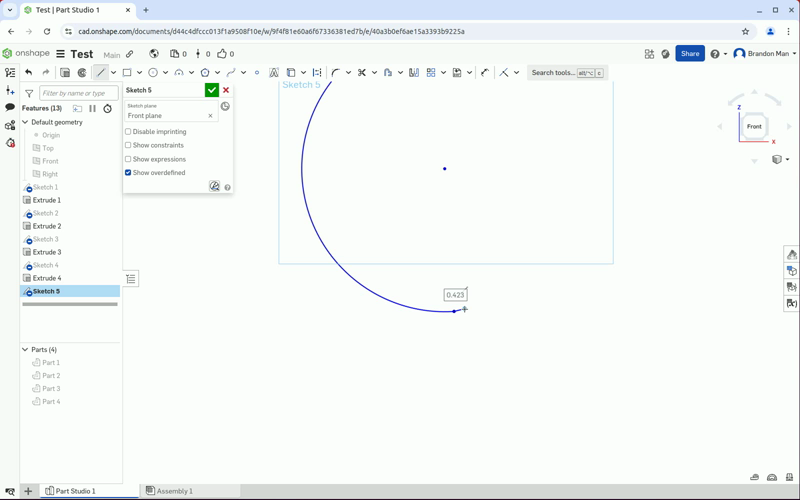
scroll(-6)
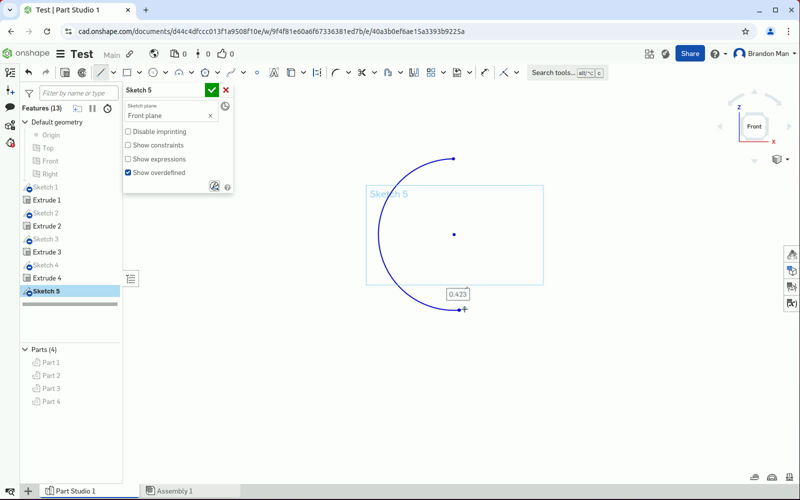
scroll(-6)
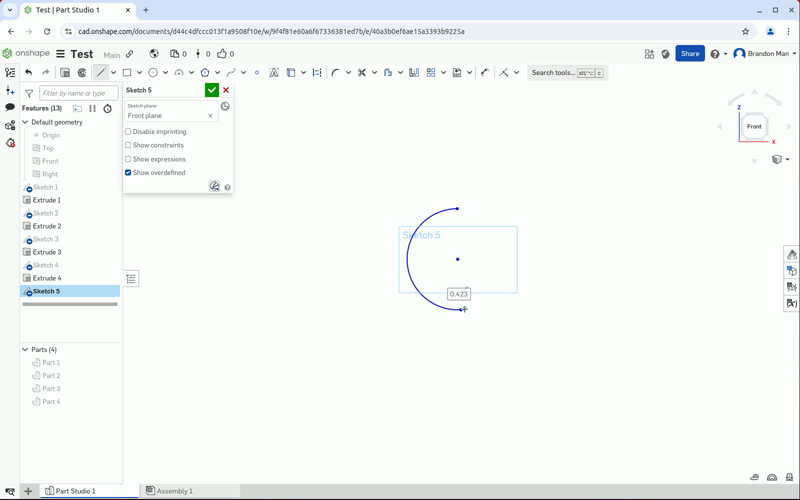
scroll(-6)
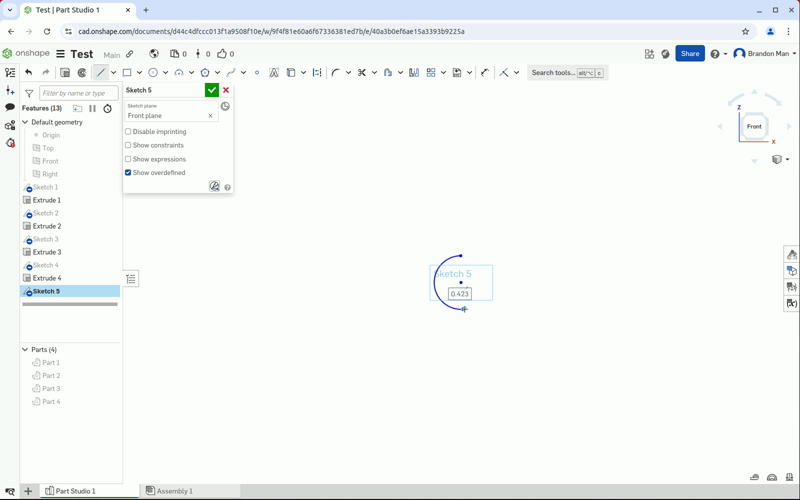
key_up(shift)
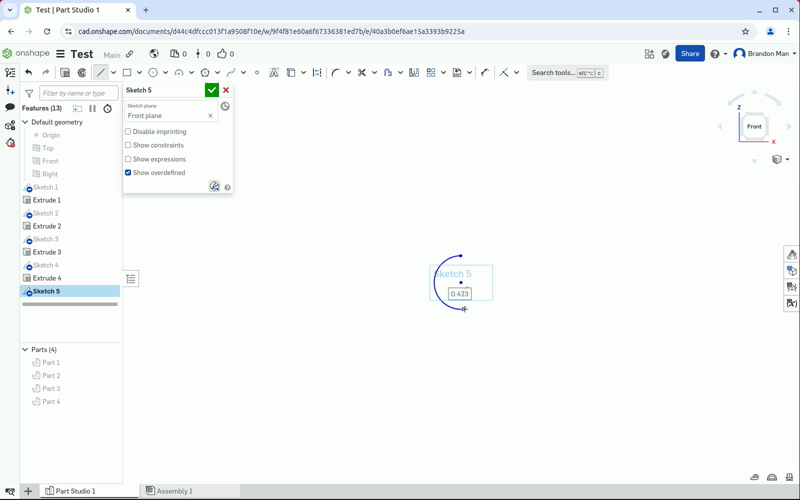
key(esc)
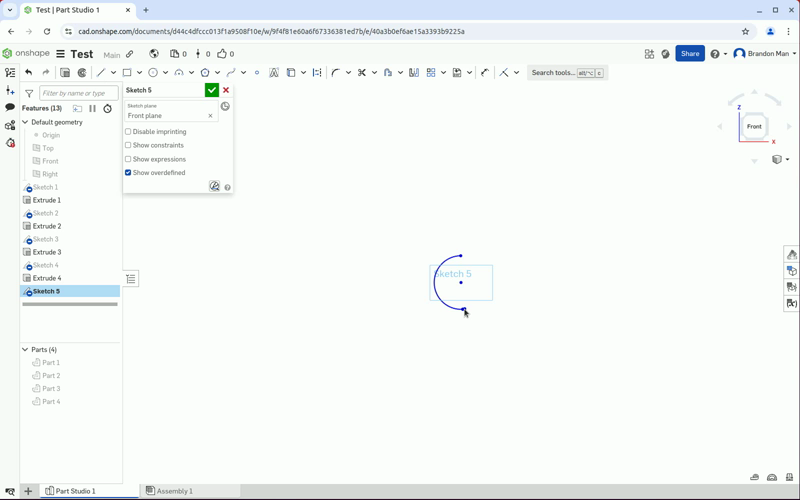
key(a)
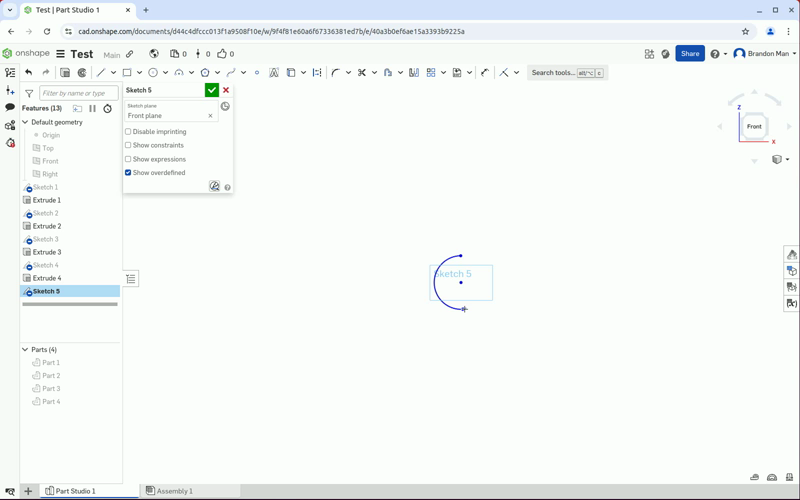
mouse_move(464, 308)
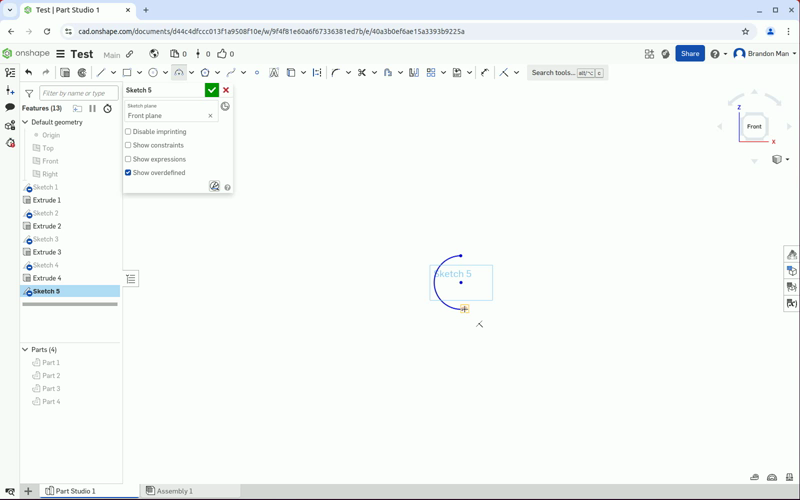
scroll(6)
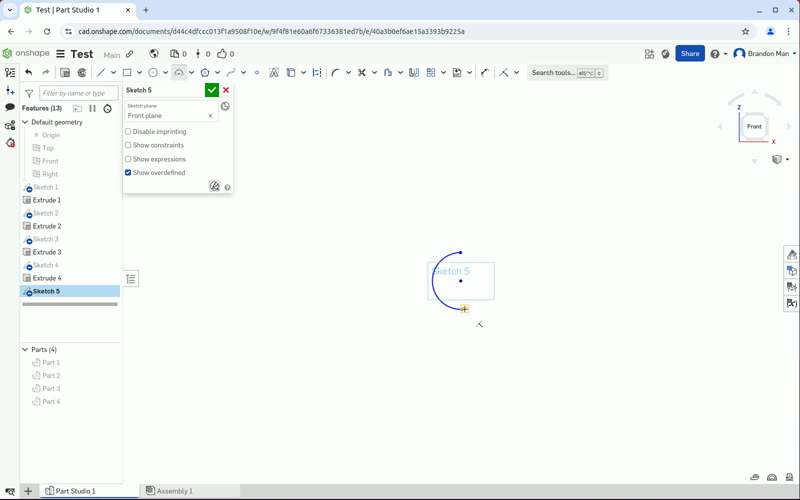
scroll(6)
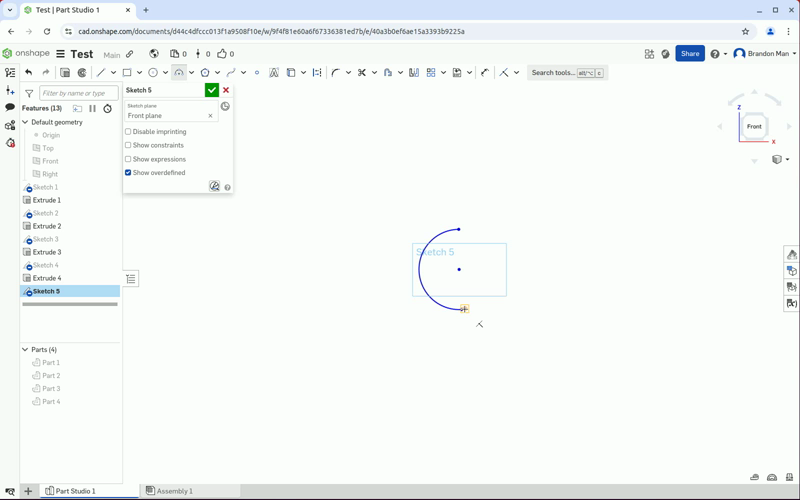
scroll(6)
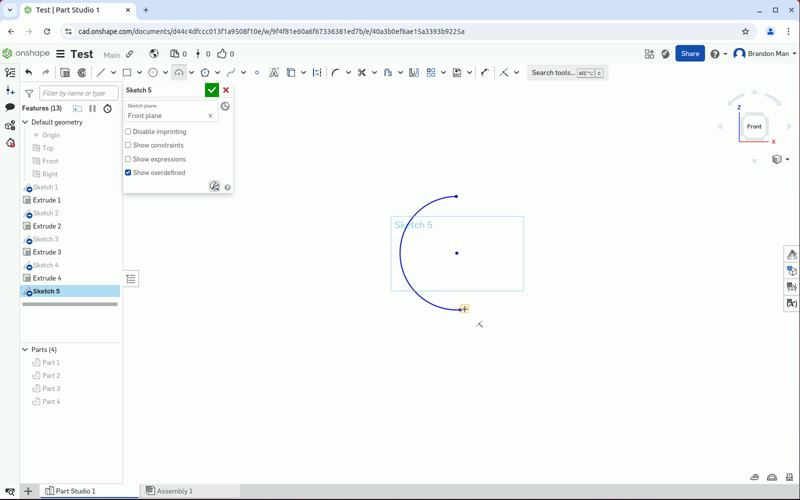
scroll(6)
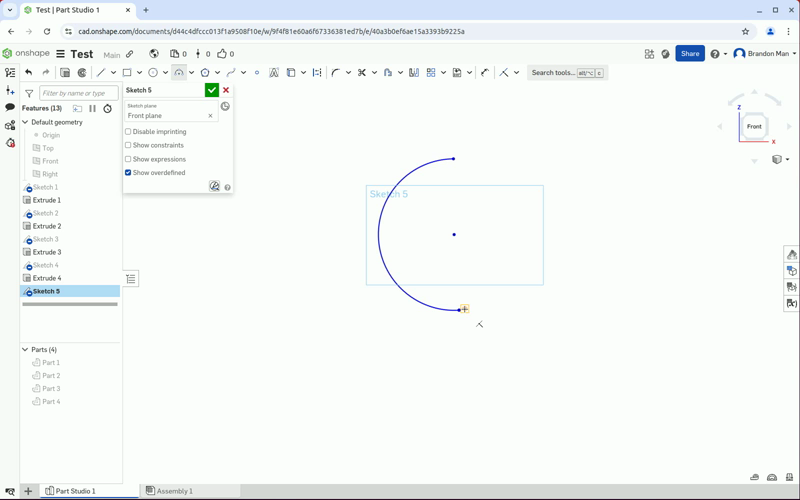
scroll(6)
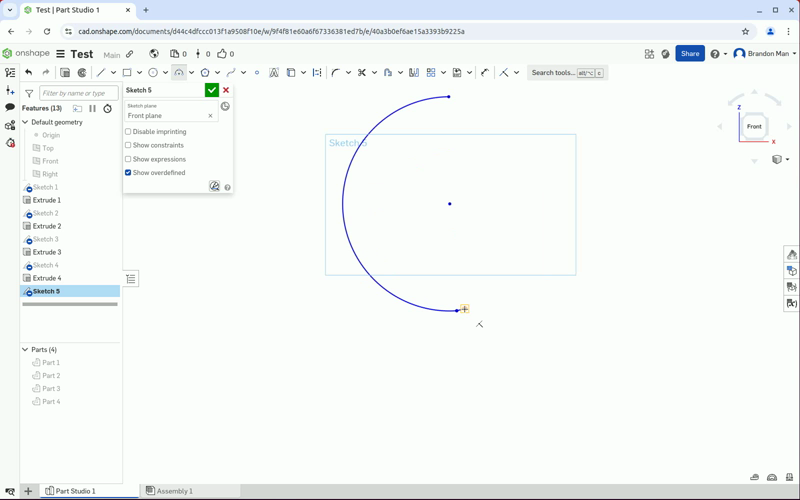
scroll(6)
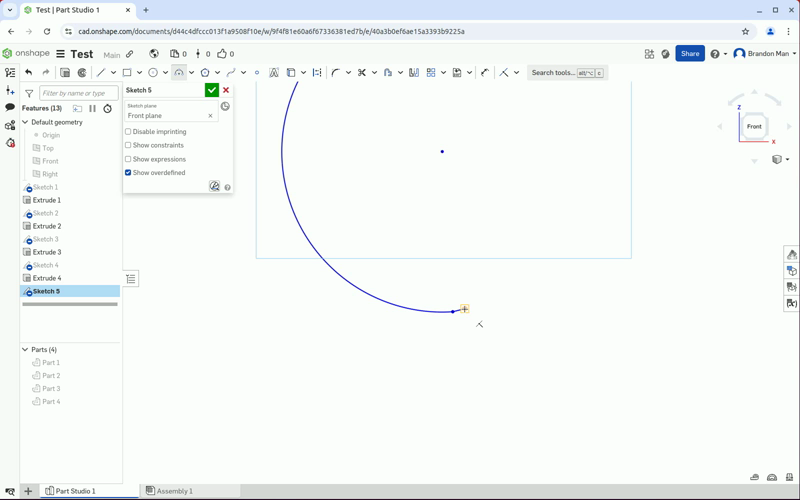
scroll(6)
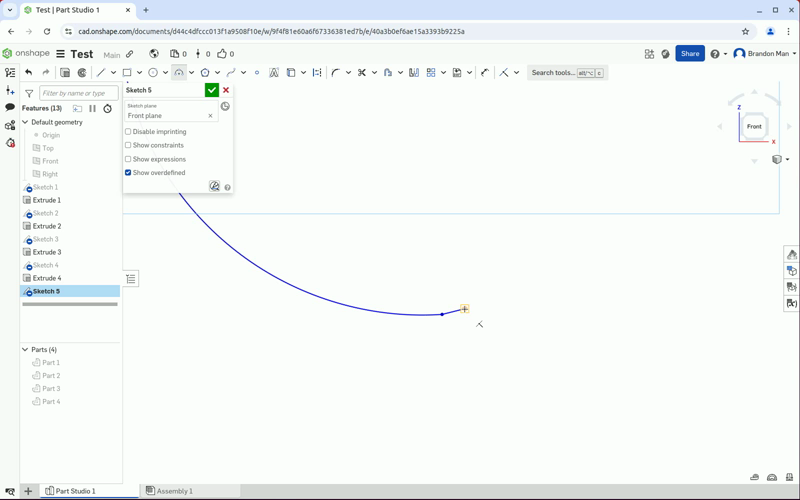
click(464, 308)
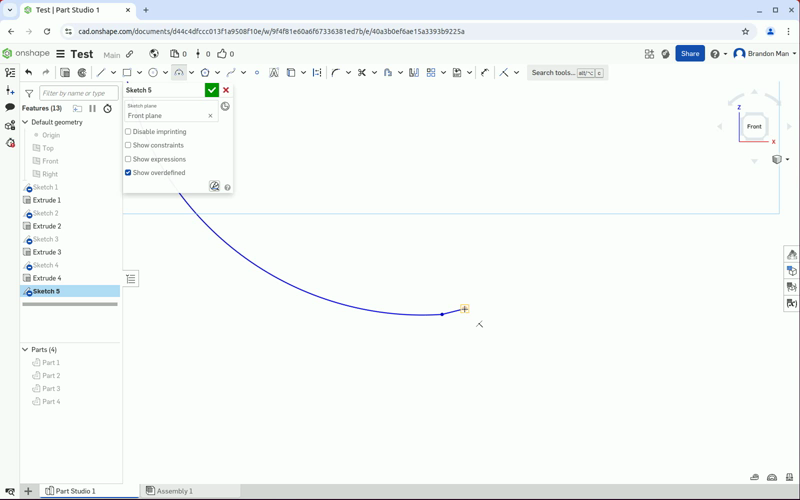
scroll(-6)
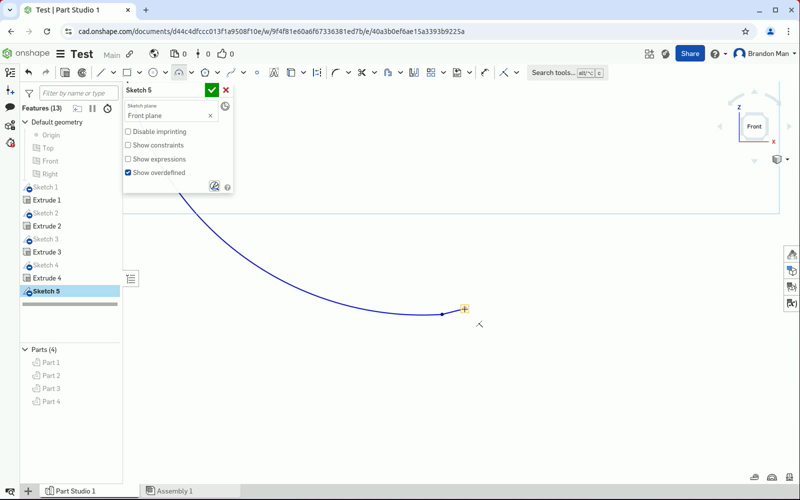
scroll(-6)
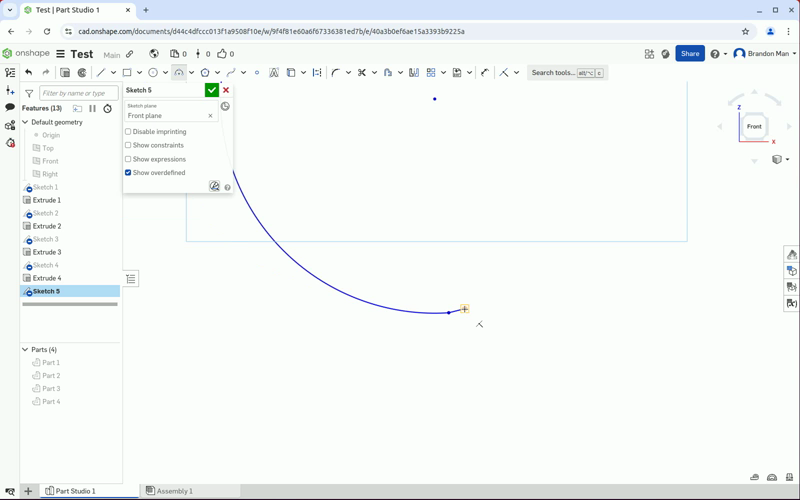
scroll(-6)
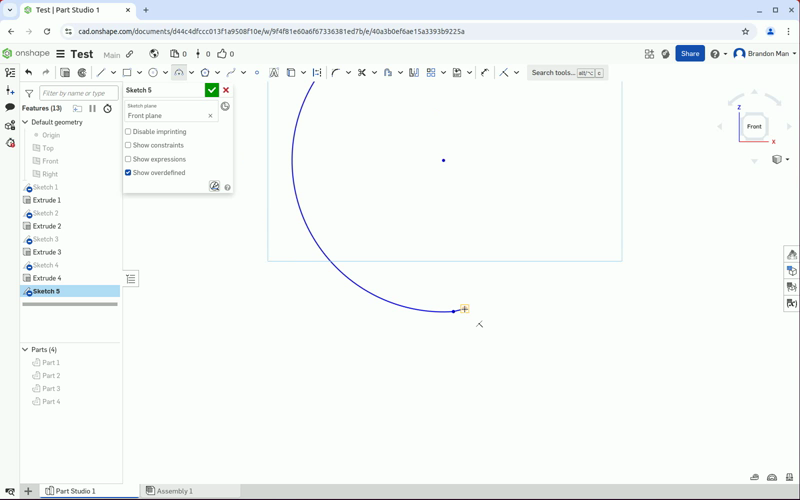
scroll(-6)
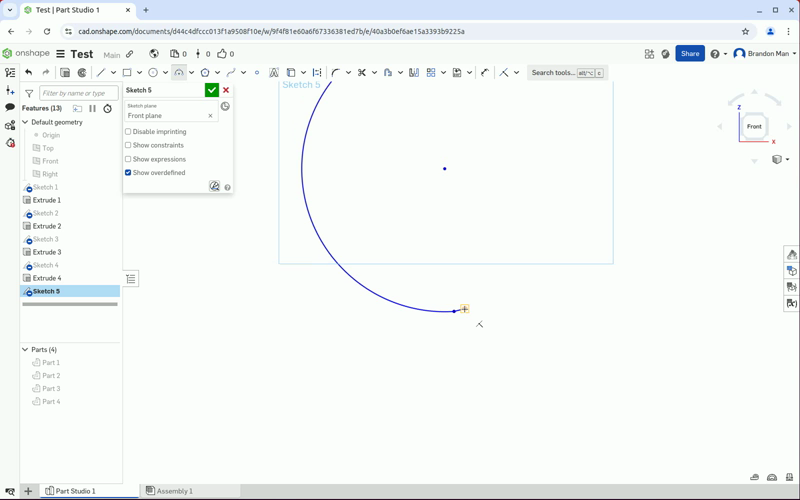
scroll(-6)
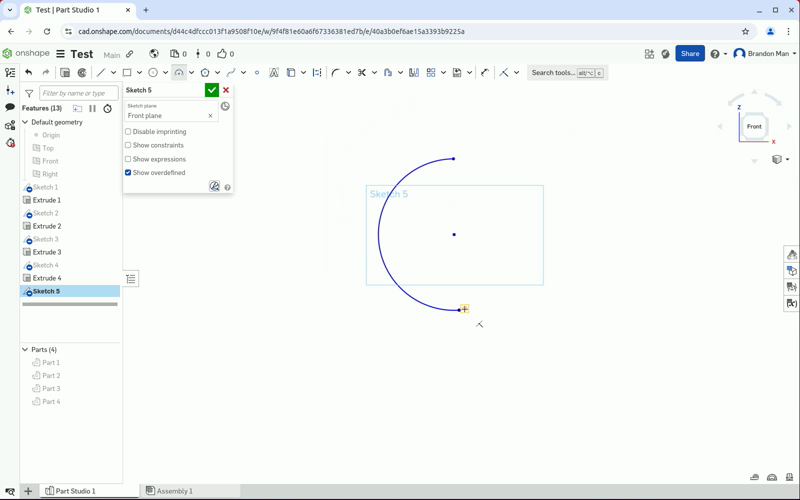
scroll(-6)
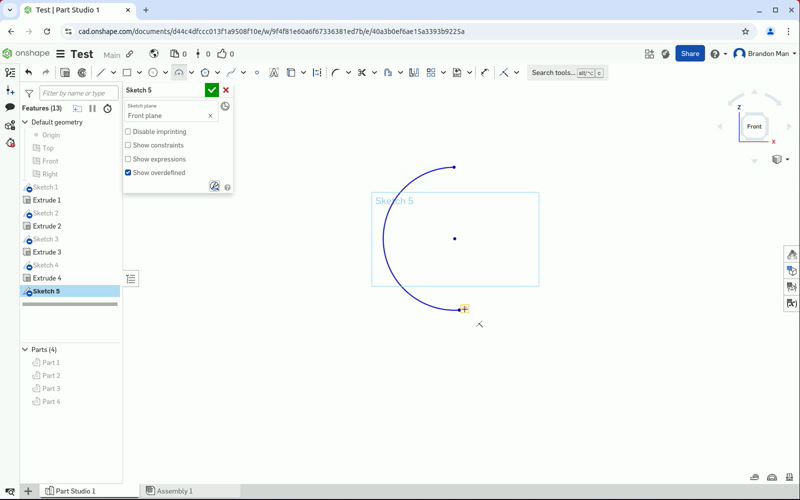
scroll(-6)
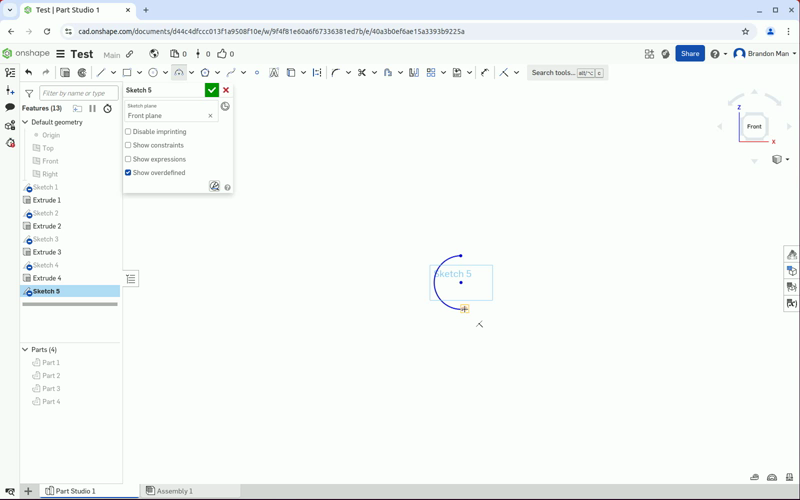
key_down(shift)
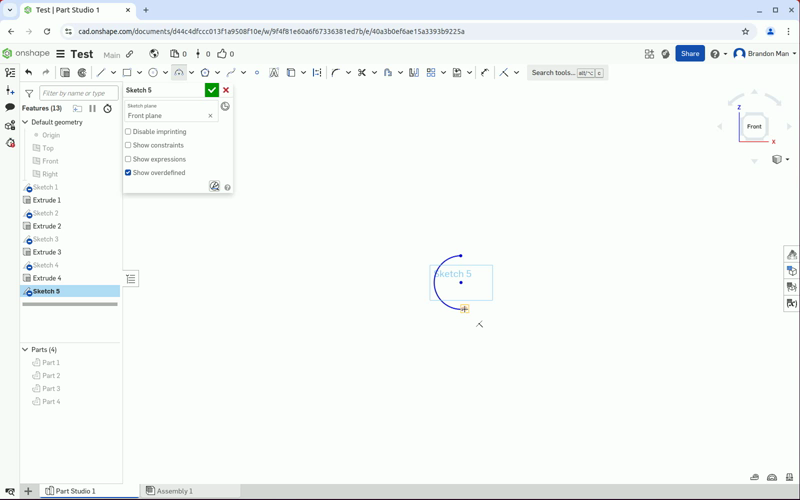
mouse_move(467, 256)
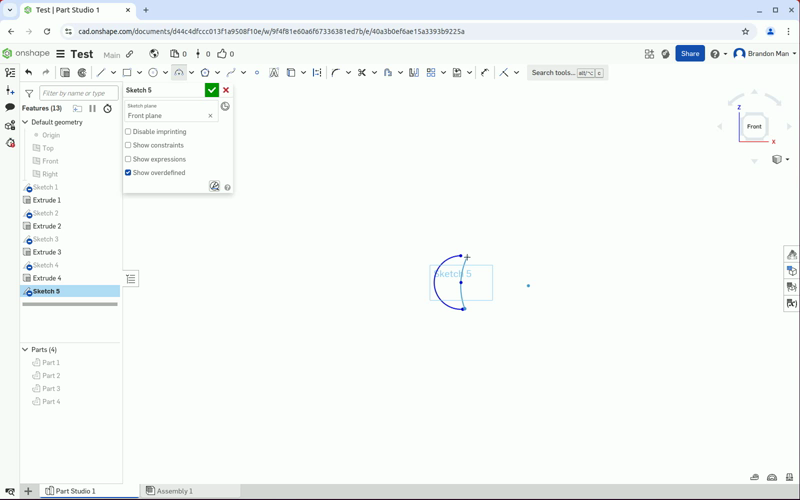
click(467, 256)
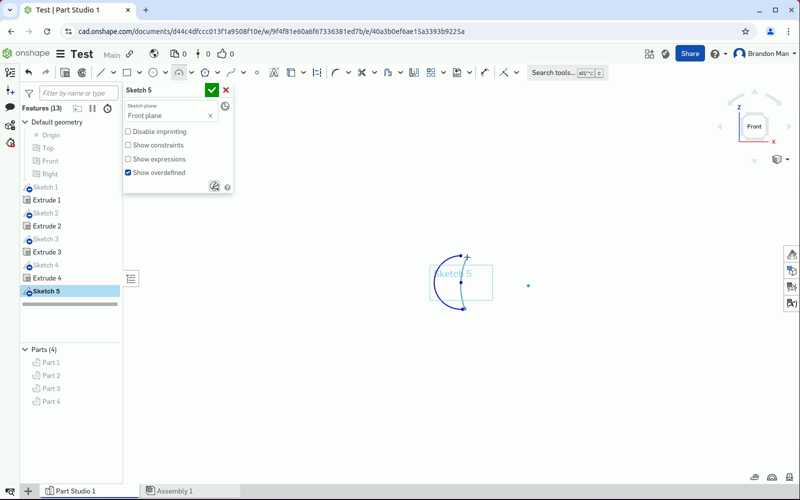
mouse_move(487, 283)
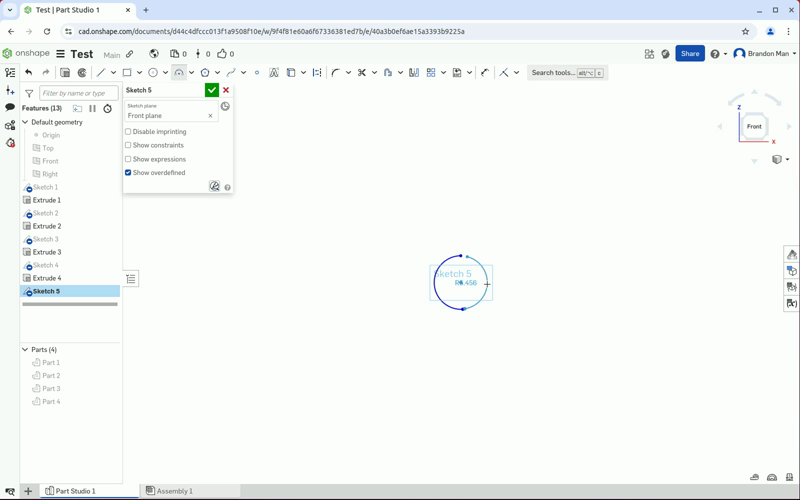
click(487, 283)
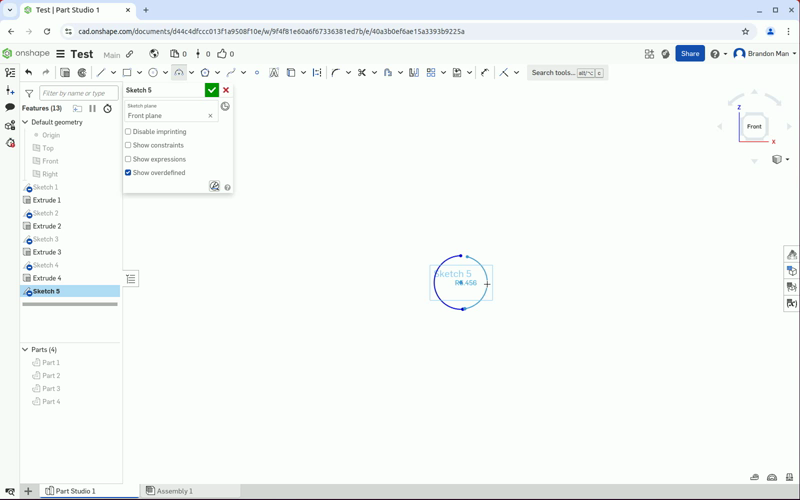
key_up(shift)
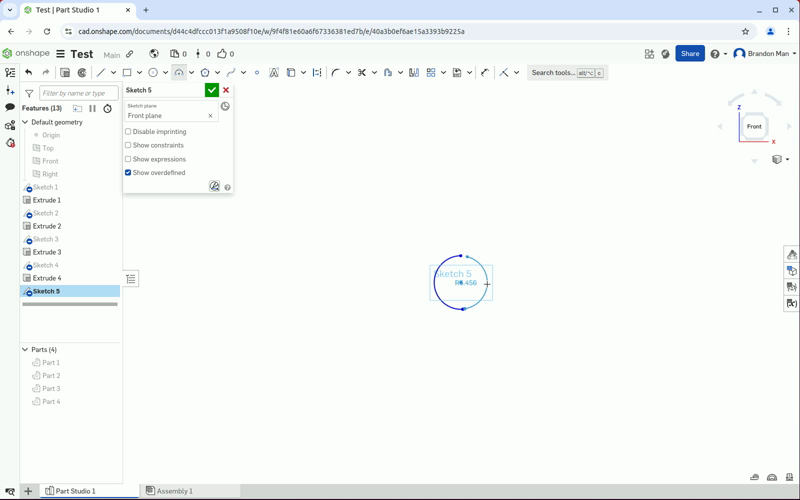
key(esc)
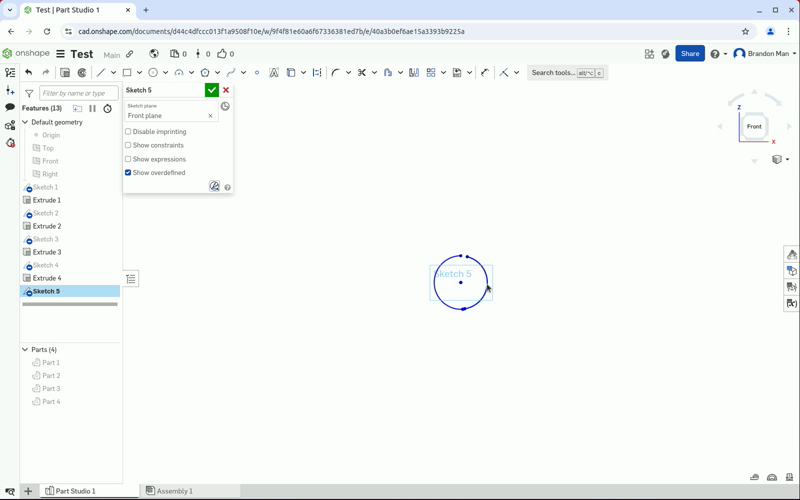
key(l)
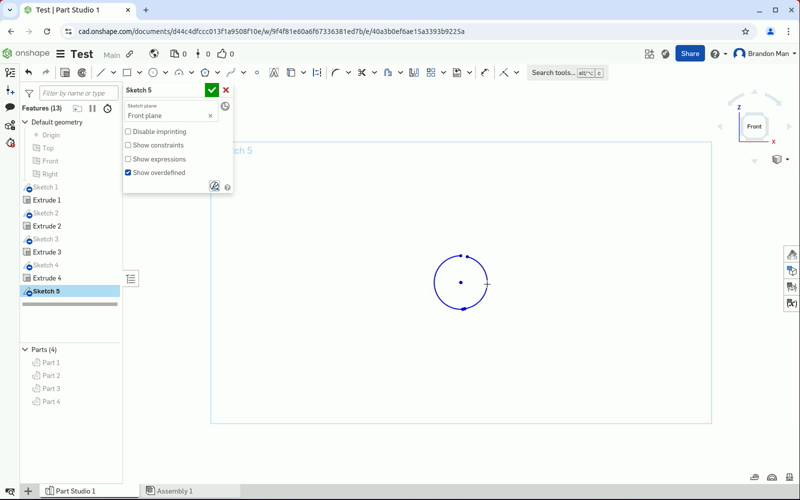
mouse_move(467, 256)
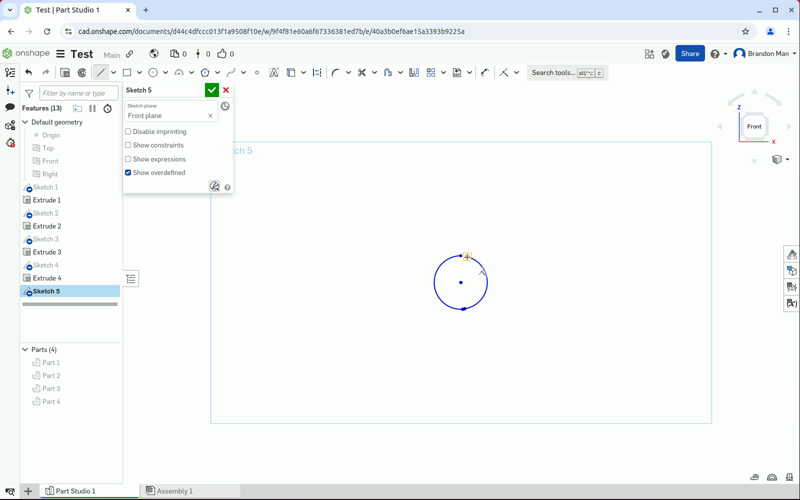
click(467, 256)
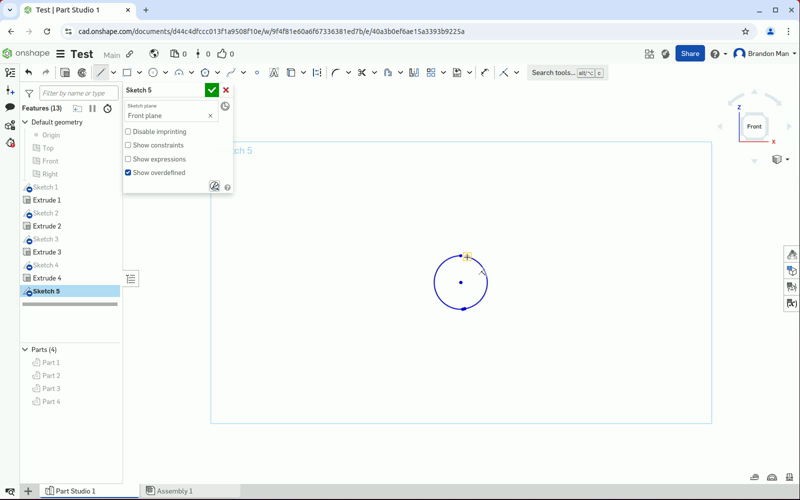
mouse_move(497, 256)
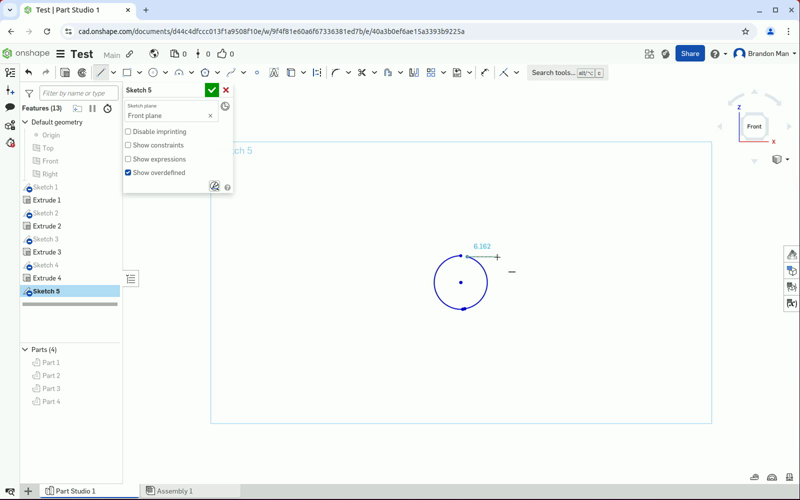
key_down(shift)
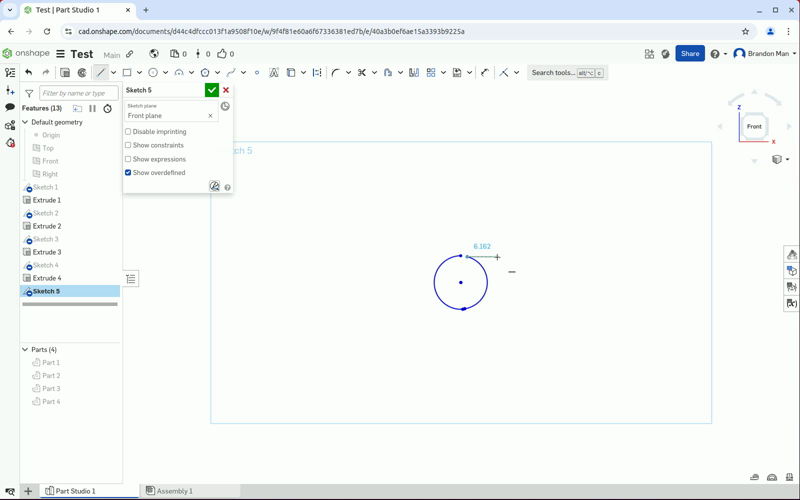
mouse_move(460, 255)
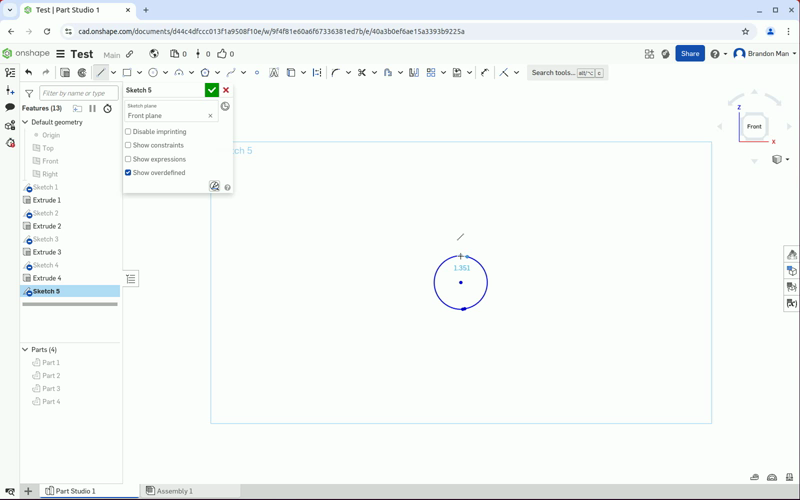
scroll(6)
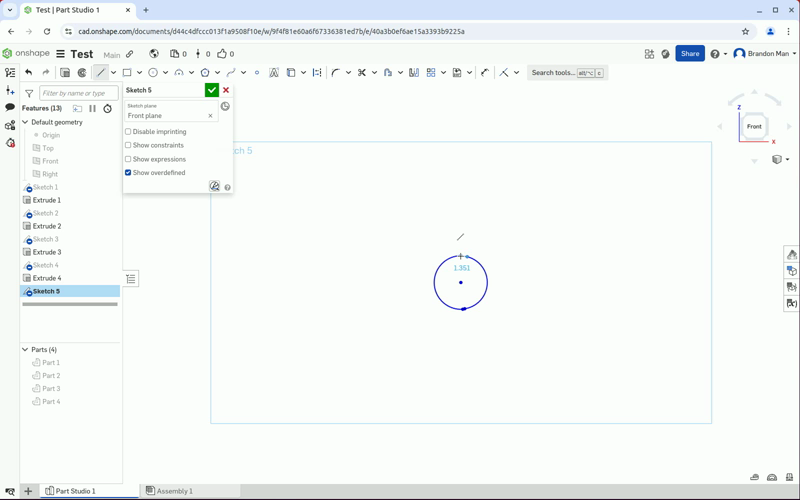
scroll(6)
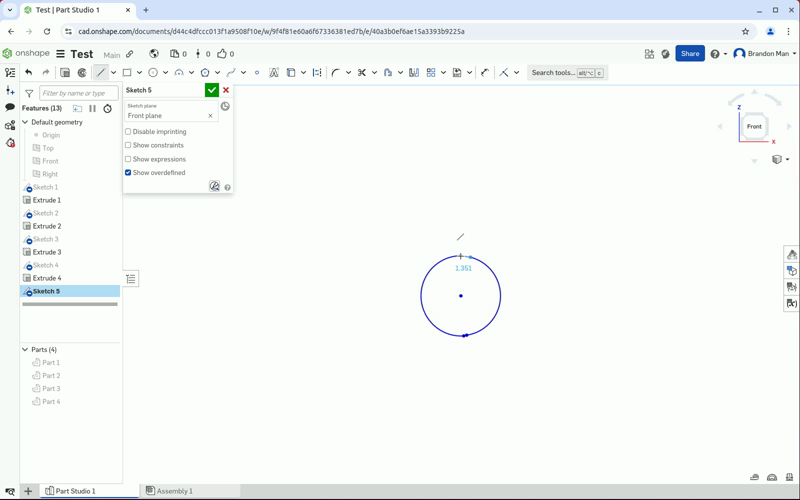
scroll(6)
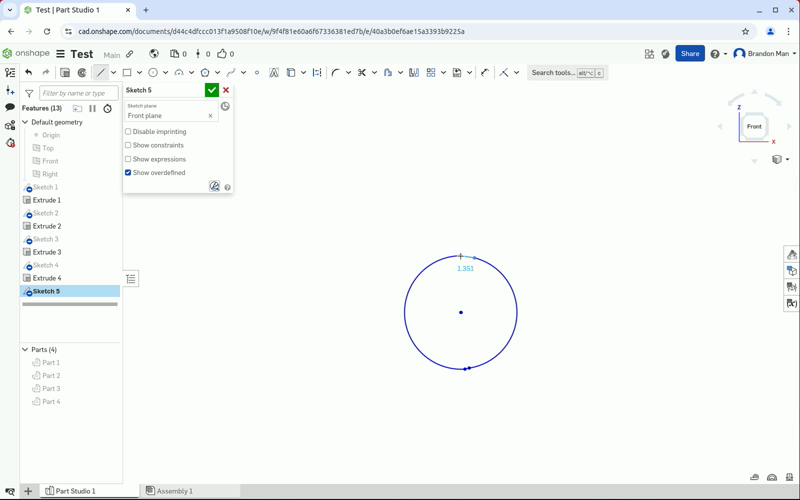
scroll(6)
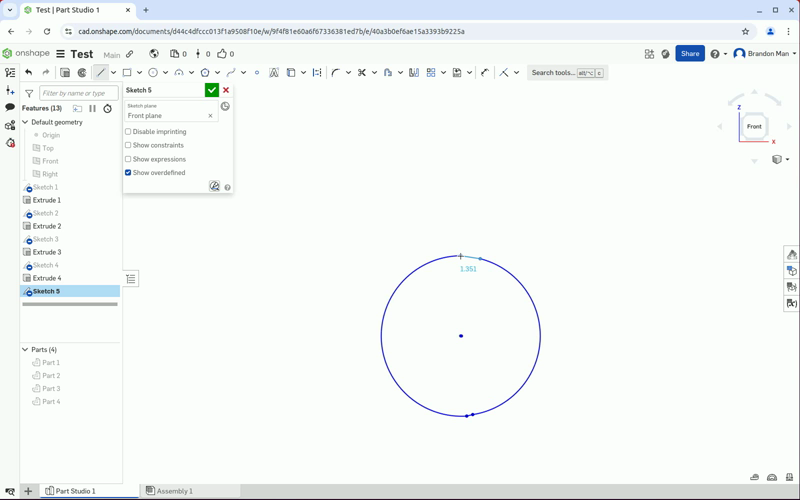
scroll(6)
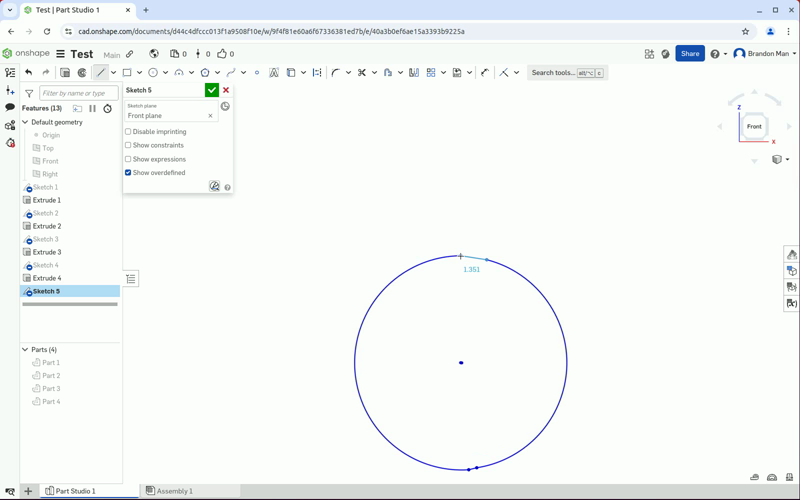
scroll(6)
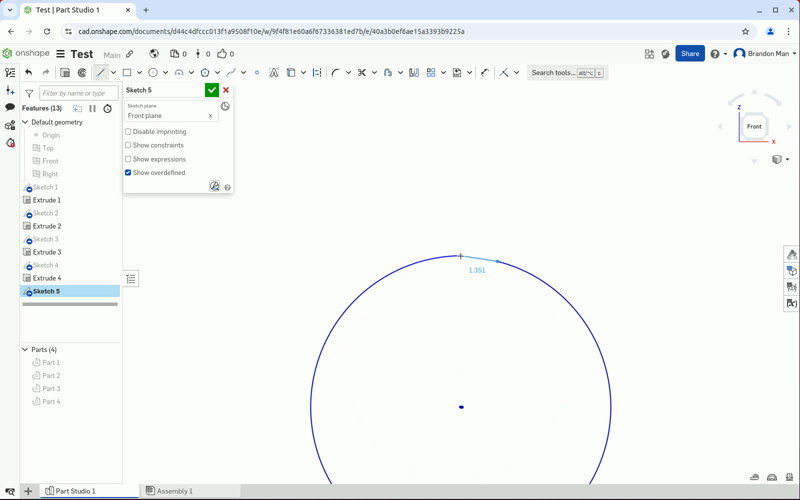
scroll(6)
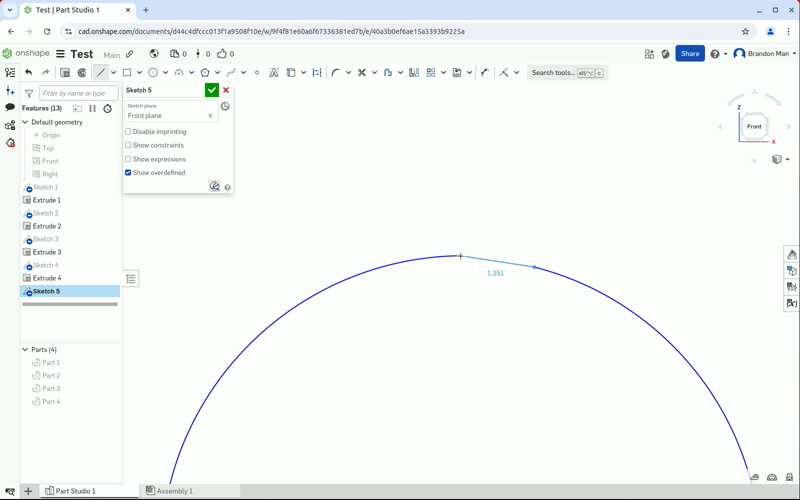
key_up(shift)
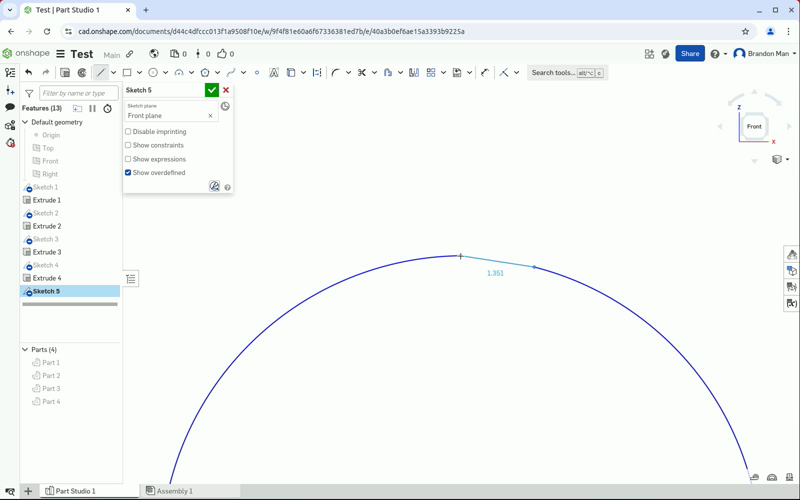
click(460, 255)
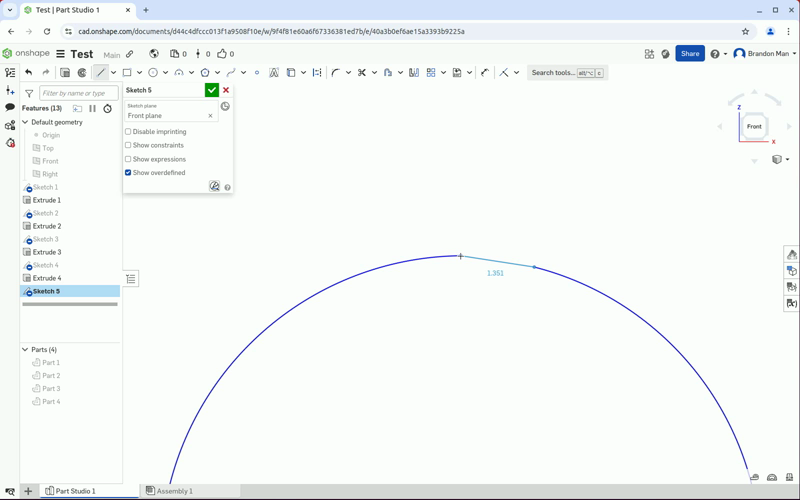
scroll(-6)
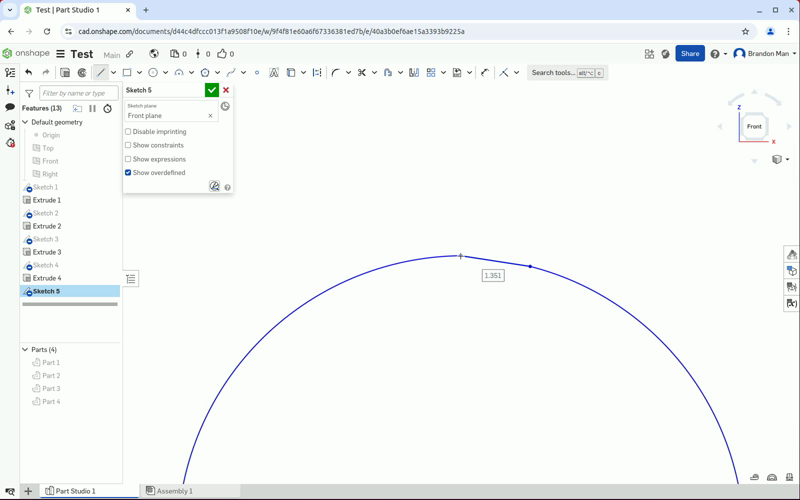
scroll(-6)
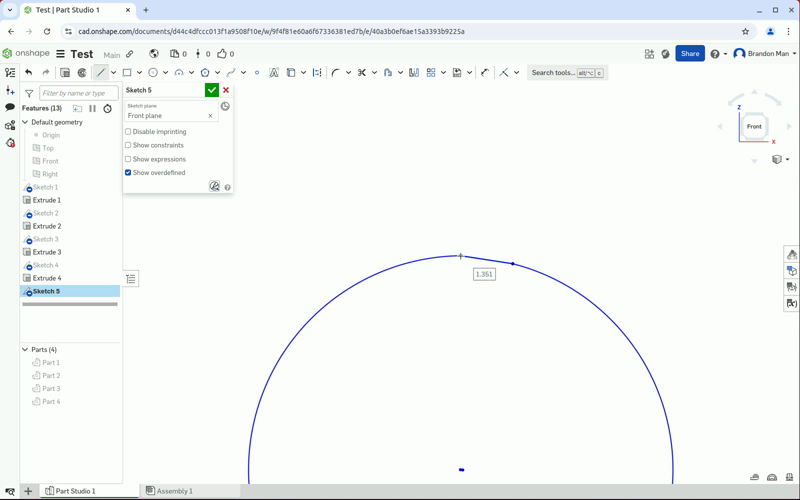
scroll(-6)
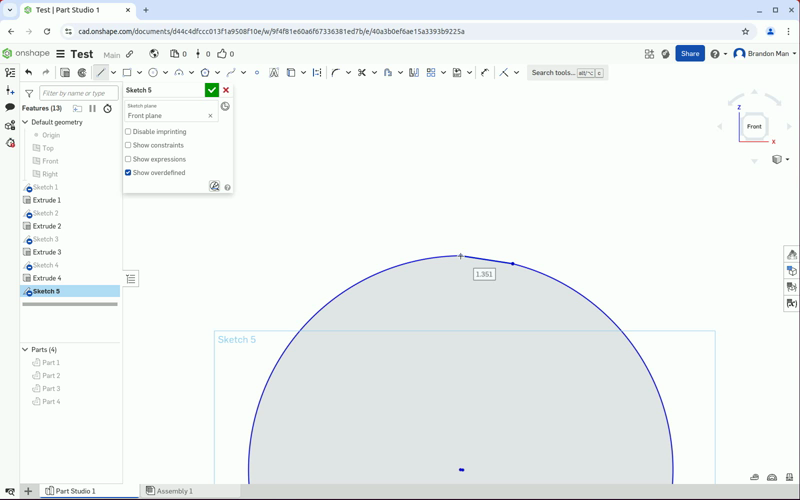
scroll(-6)
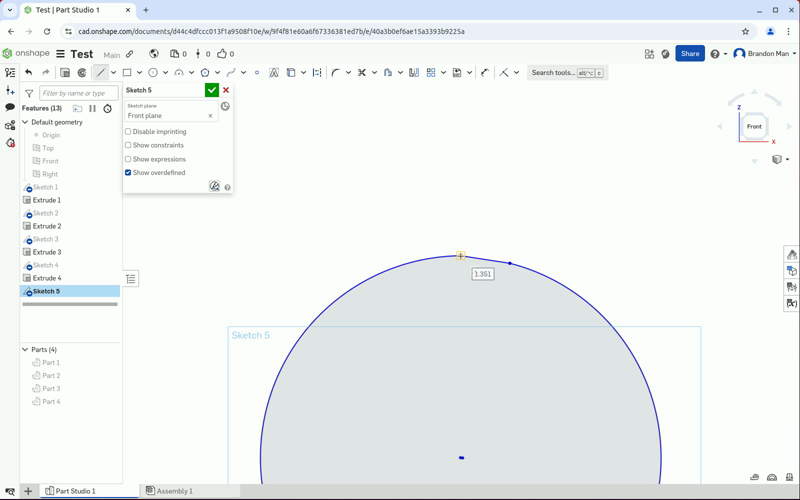
scroll(-6)
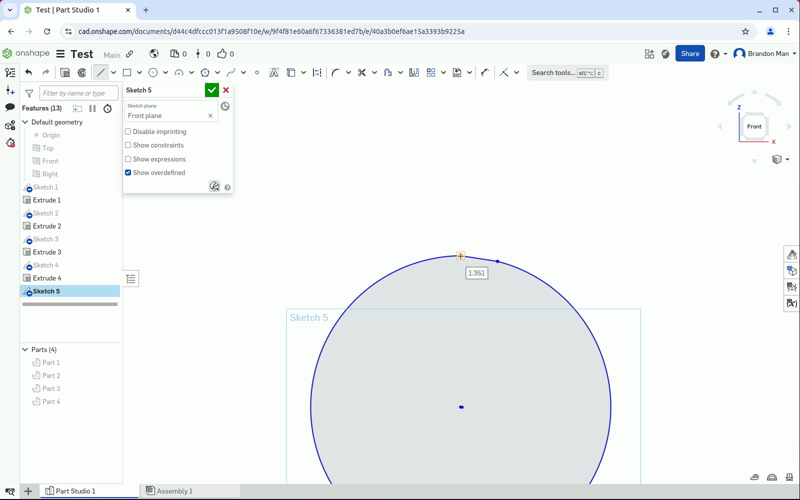
scroll(-6)
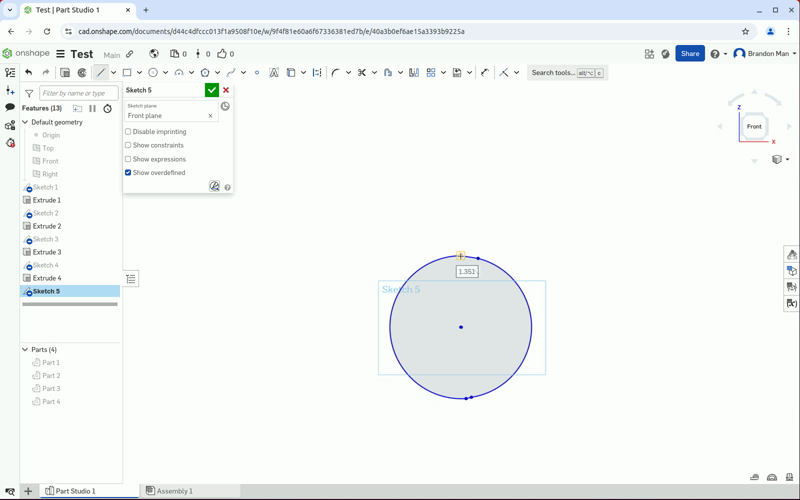
scroll(-6)
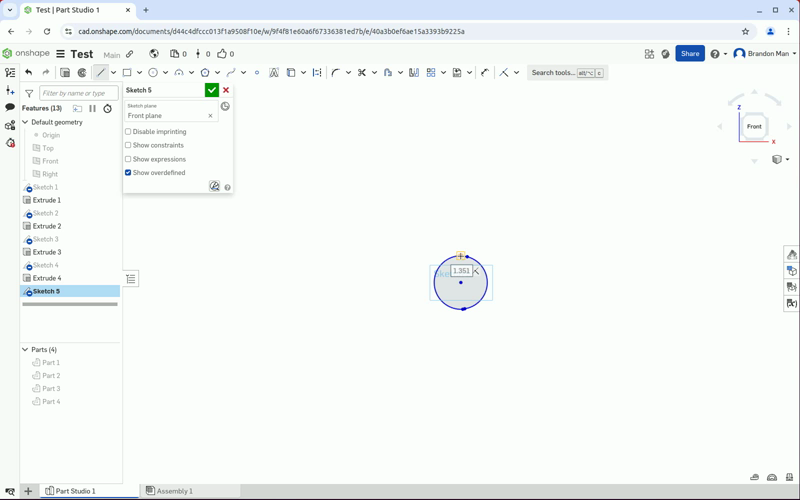
key(esc)
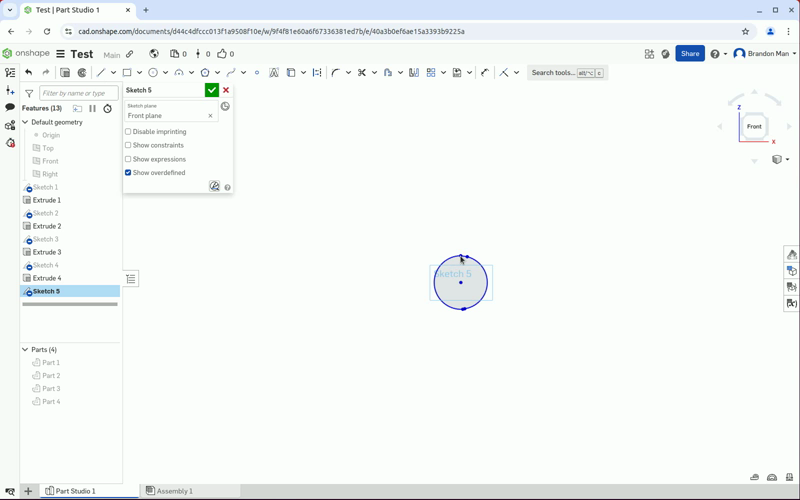
key(l)
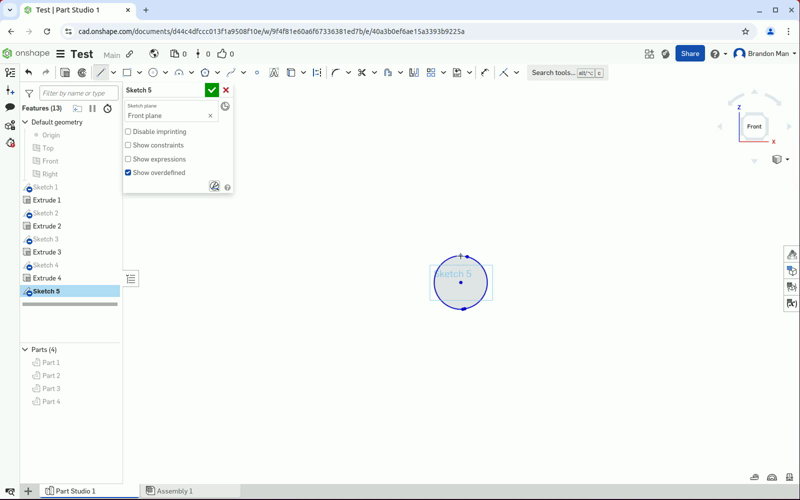
key_down(shift)
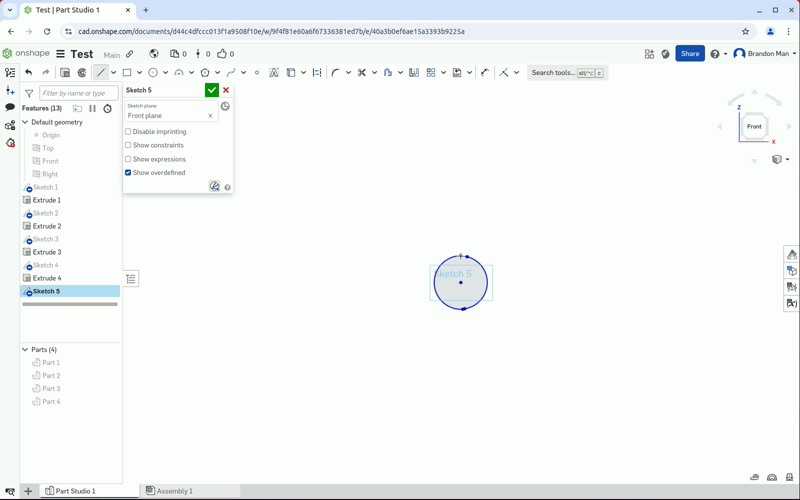
mouse_move(449, 291)
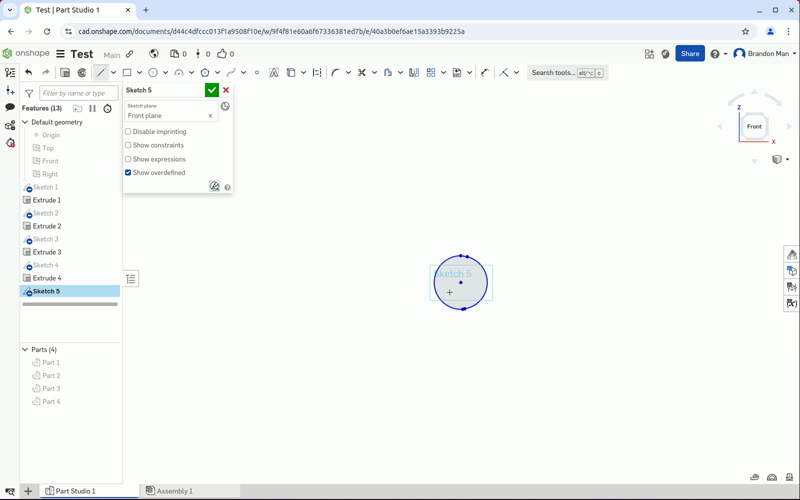
click(449, 291)
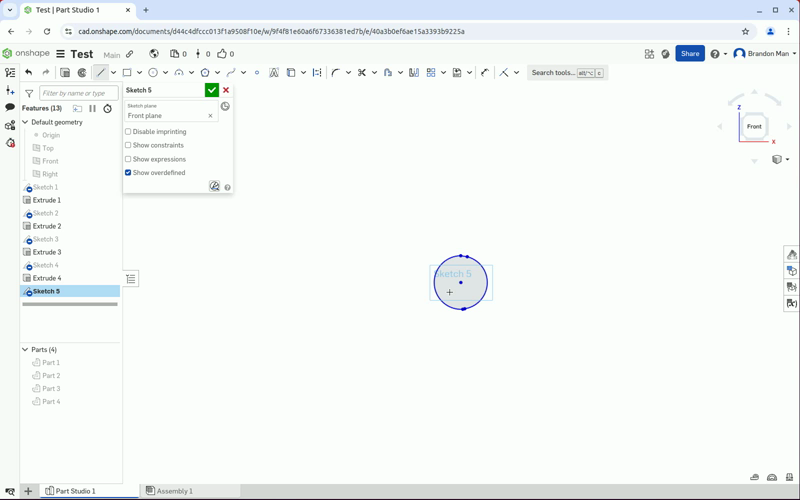
key_up(shift)
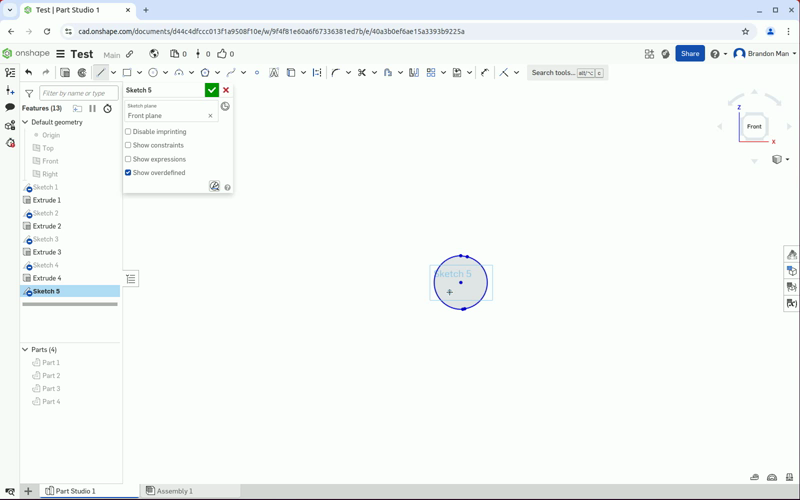
key_down(shift)
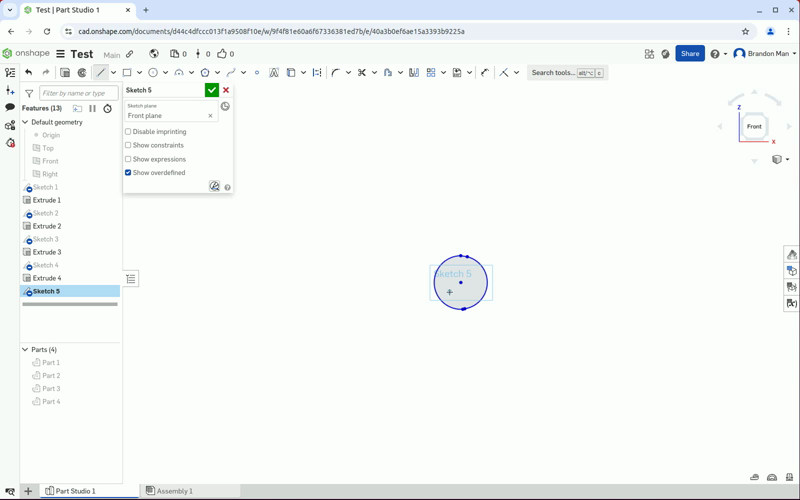
mouse_move(479, 291)
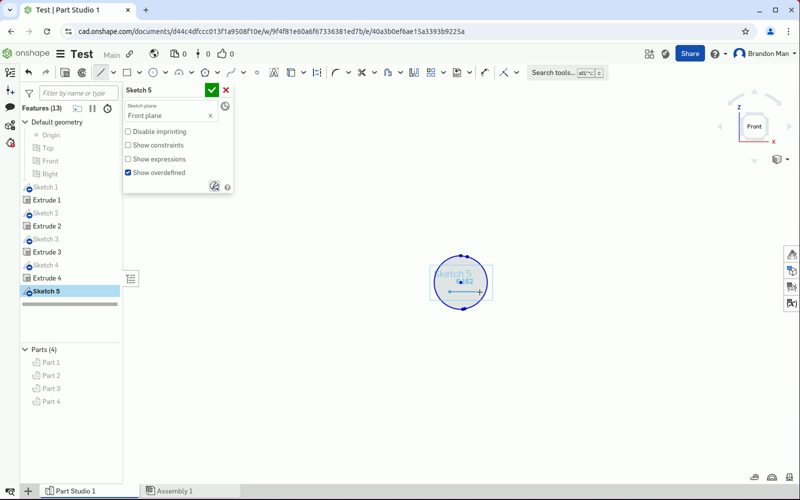
mouse_move(469, 291)
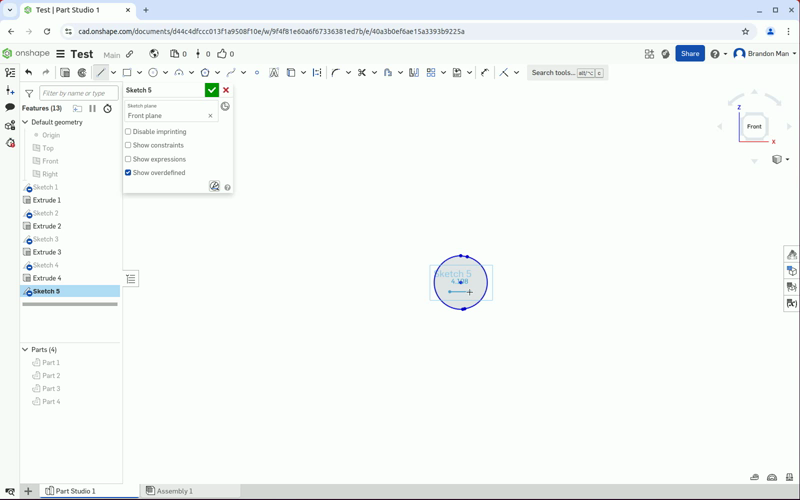
click(469, 291)
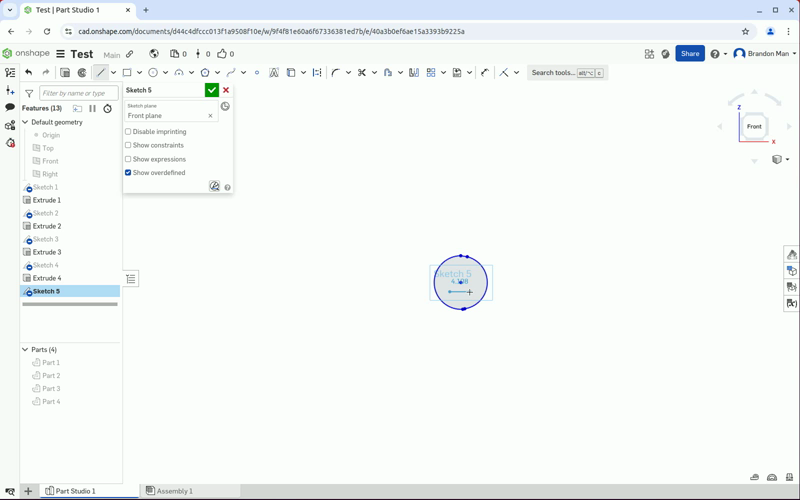
key_up(shift)
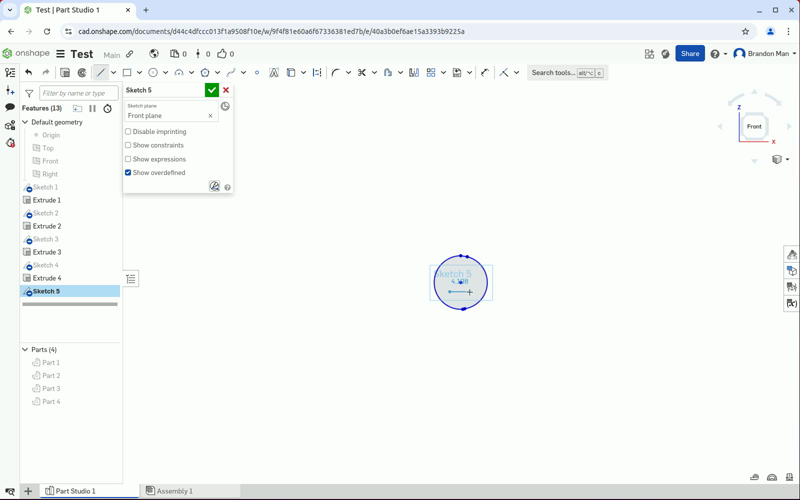
key_down(shift)
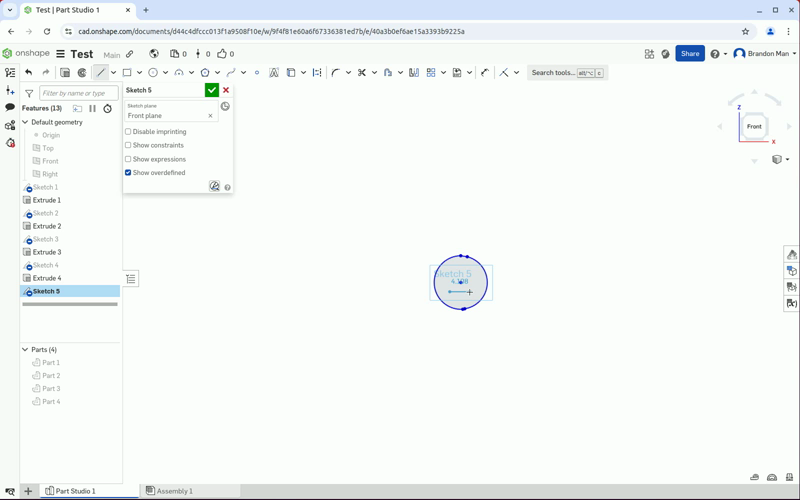
mouse_move(499, 291)
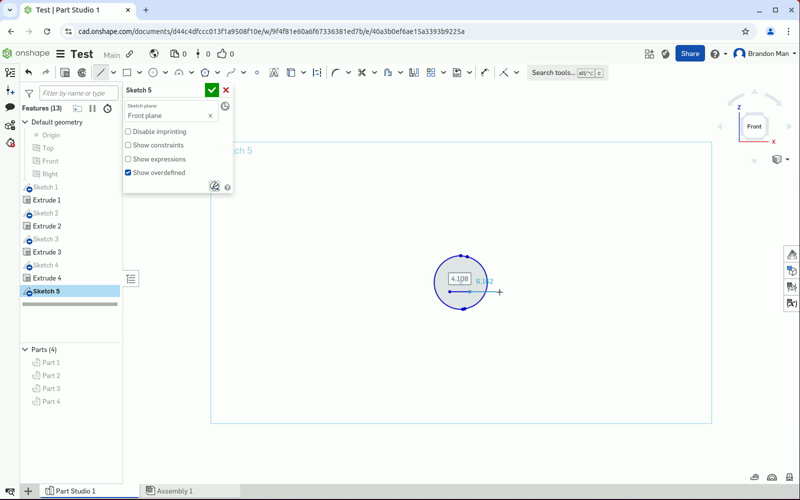
mouse_move(469, 276)
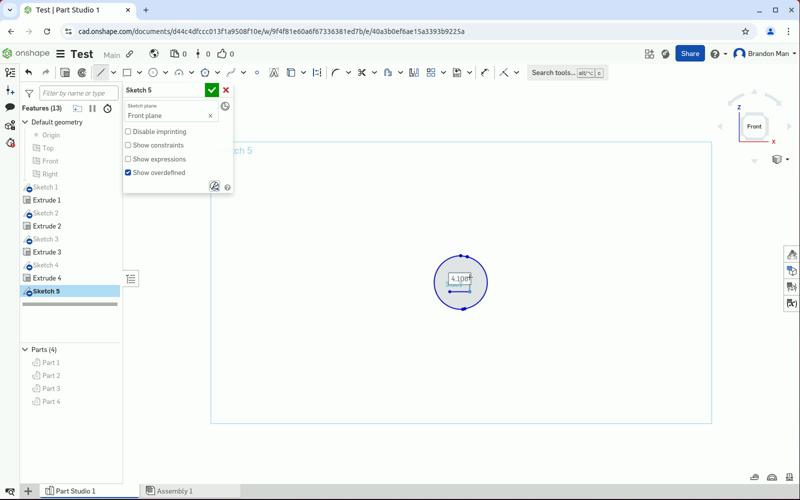
click(469, 276)
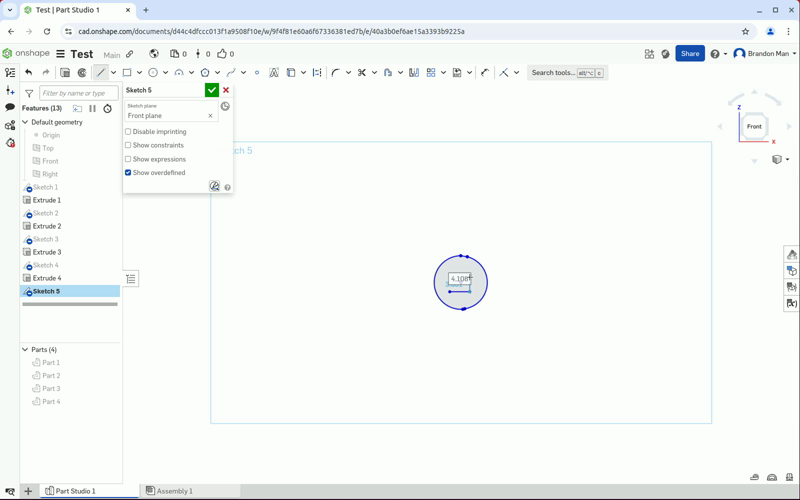
key_up(shift)
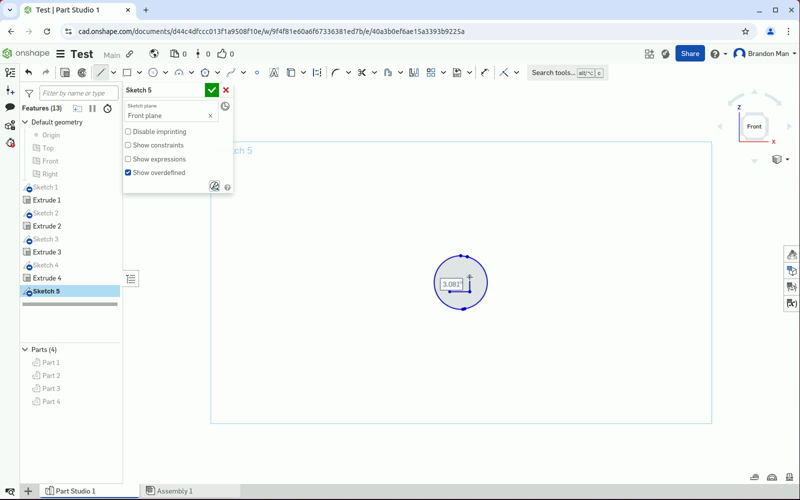
key_down(shift)
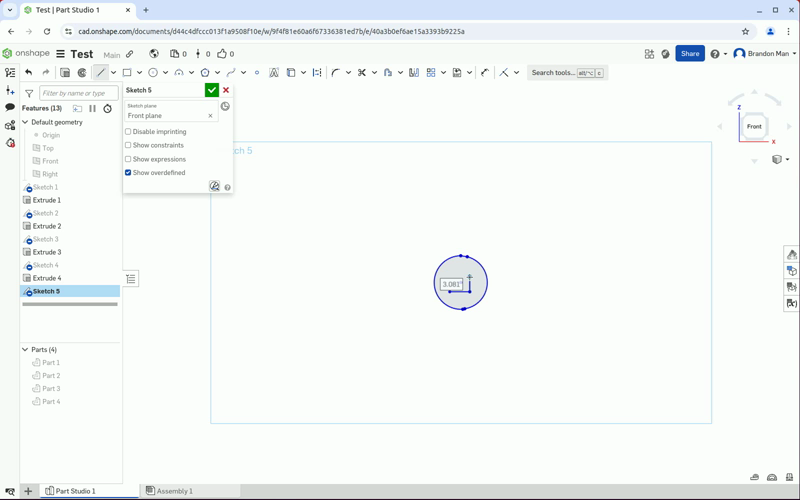
mouse_move(499, 276)
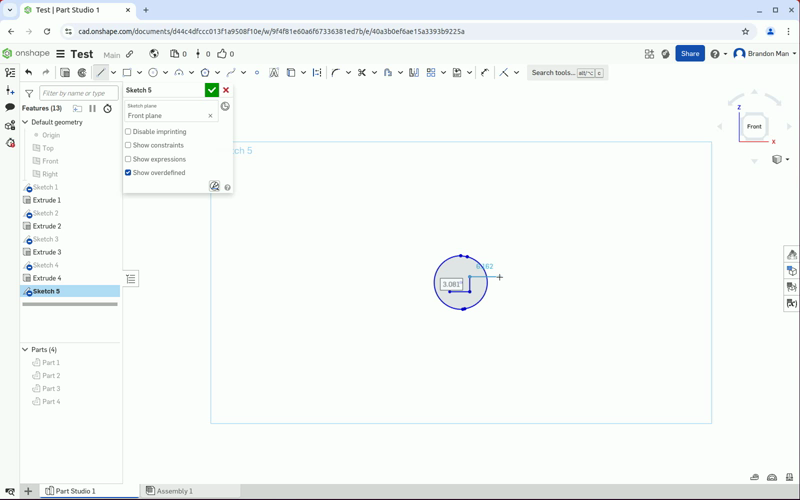
mouse_move(449, 276)
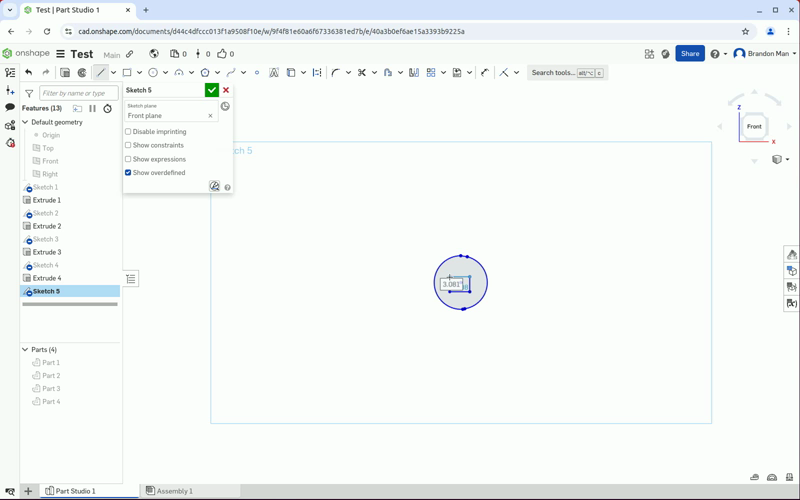
click(449, 276)
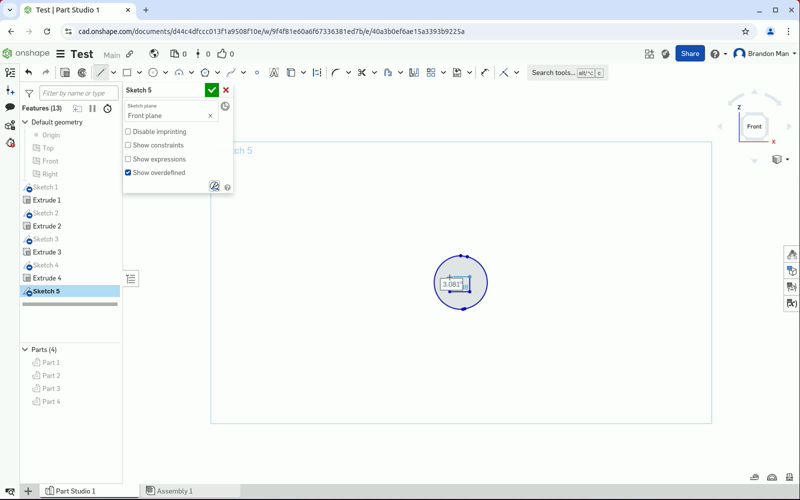
key_up(shift)
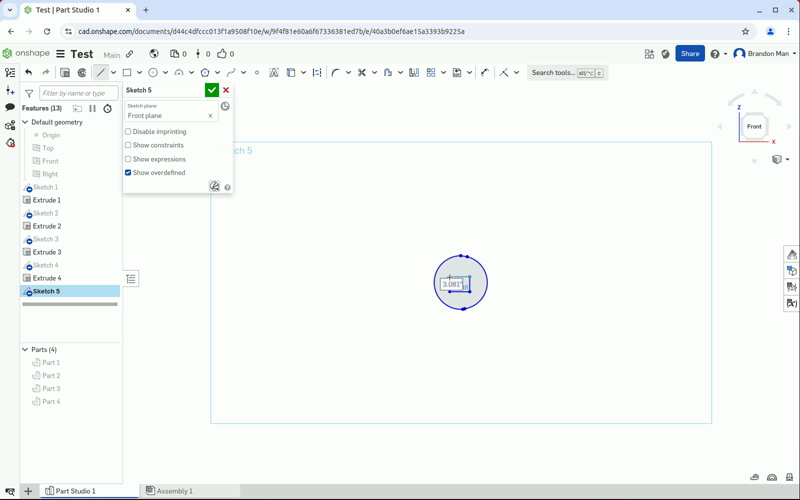
mouse_move(479, 276)
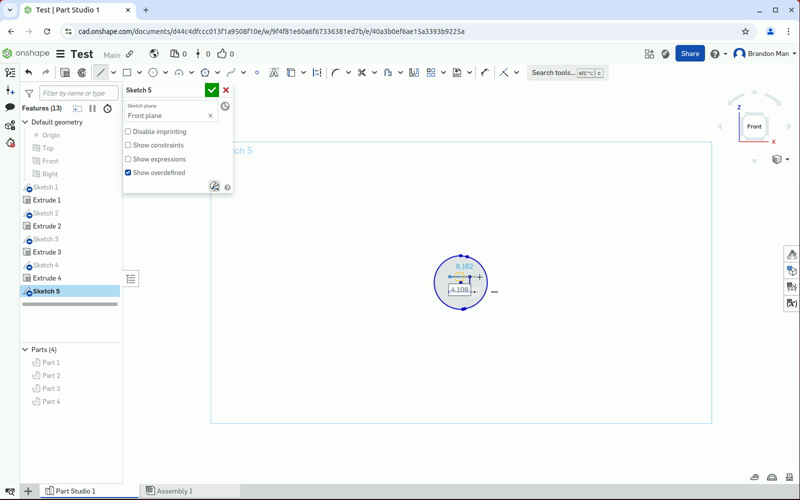
key_down(shift)
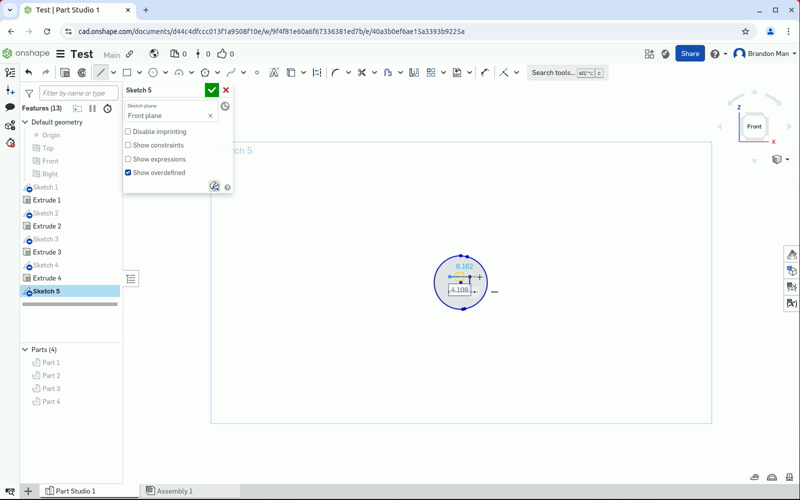
mouse_move(449, 291)
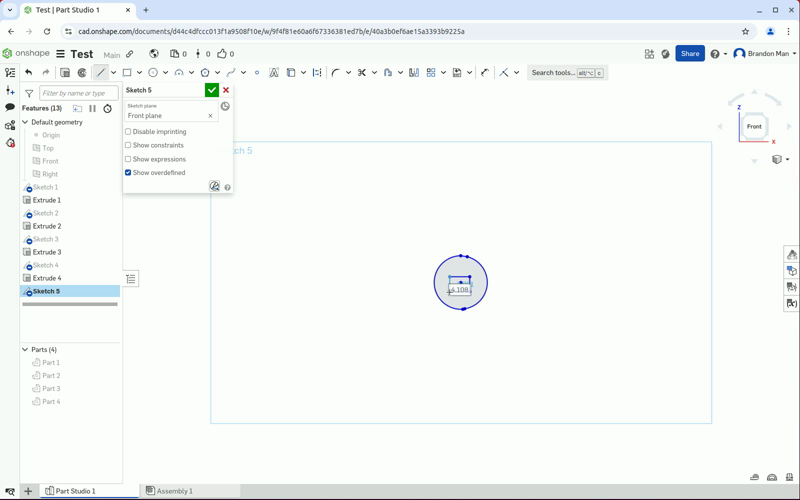
key_up(shift)
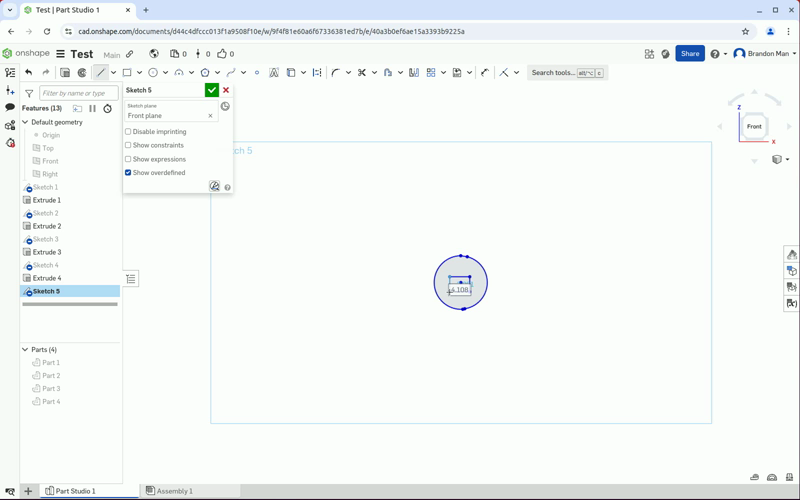
click(449, 291)
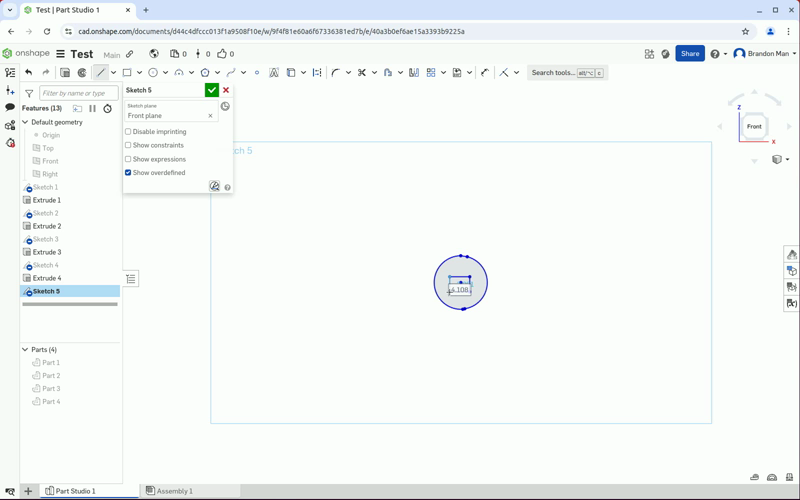
key(esc)
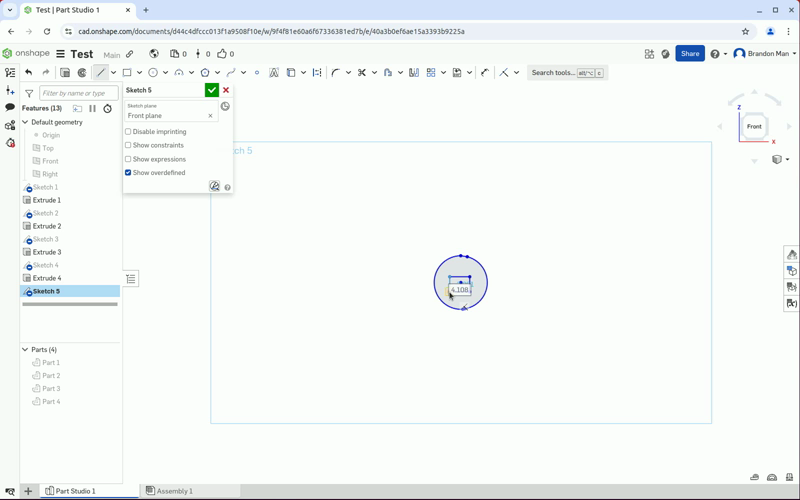
mouse_move(443, 298)
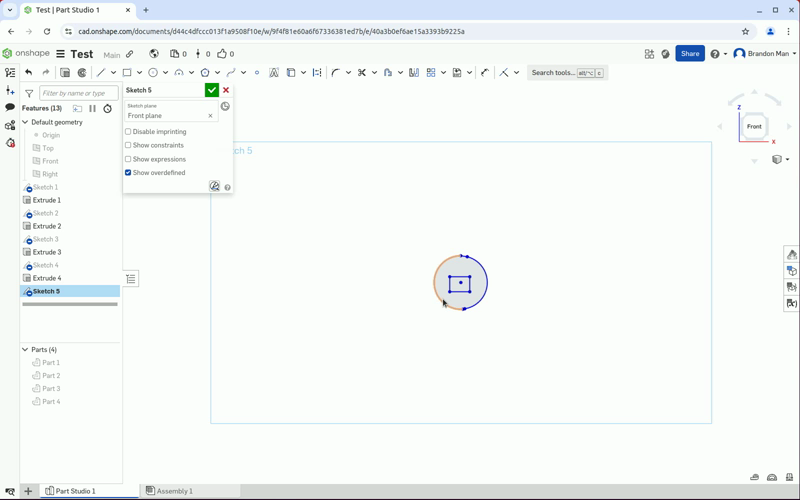
click(443, 298)
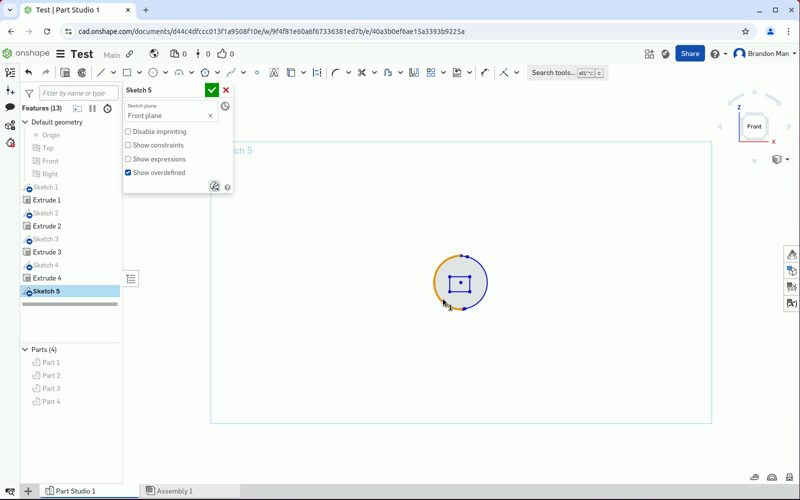
mouse_move(73, 352)
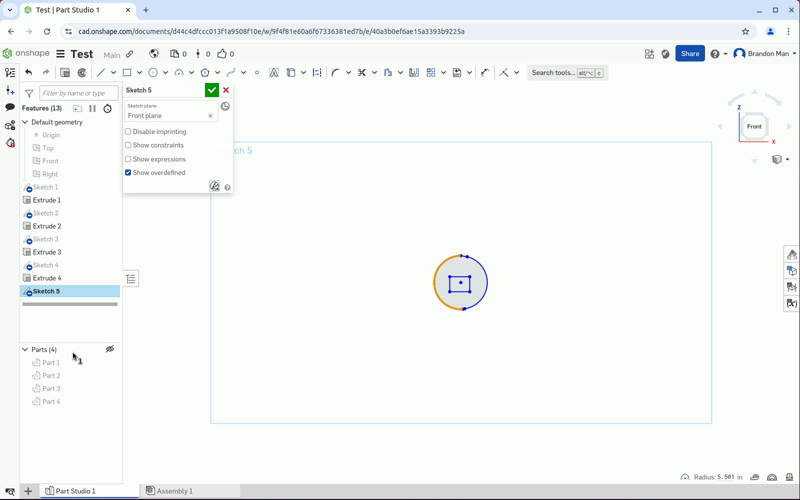
key(shift+y)
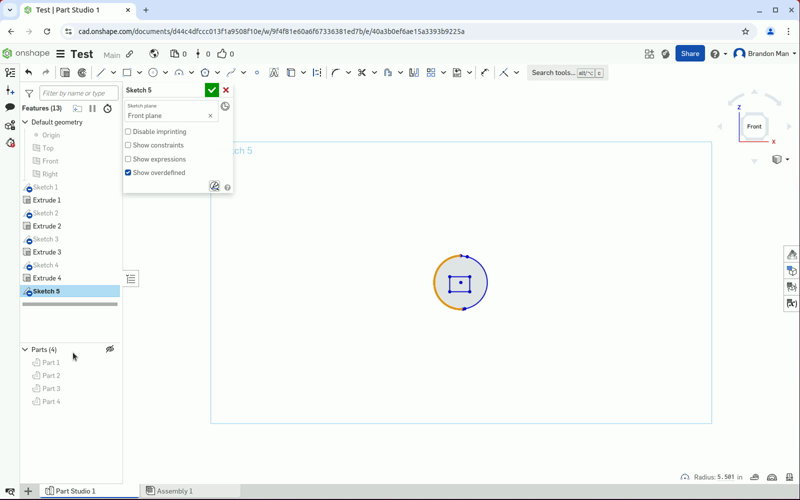
key(shift+e)
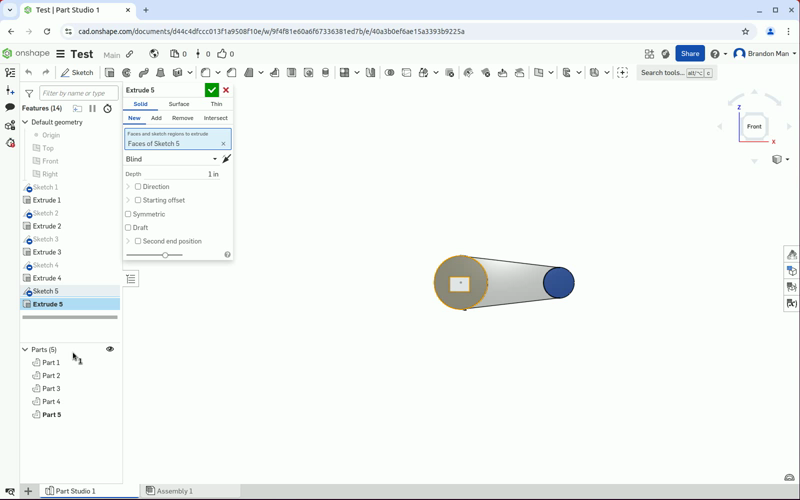
mouse_move(143, 106)
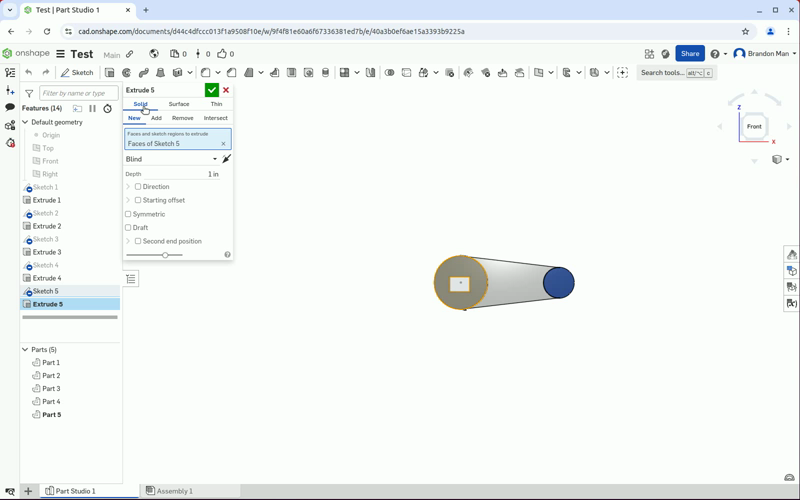
click(143, 106)
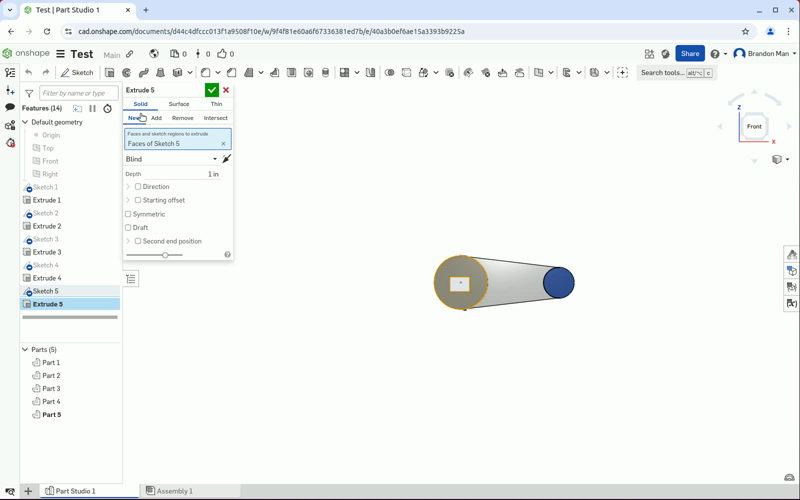
mouse_move(137, 120)
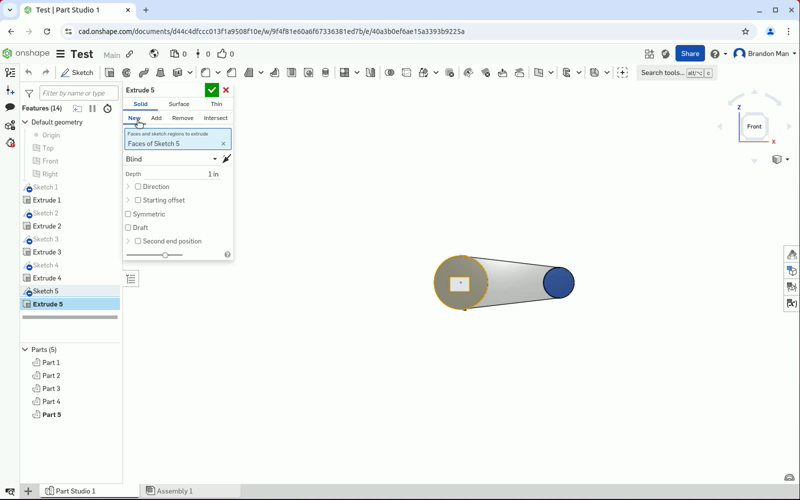
click(137, 120)
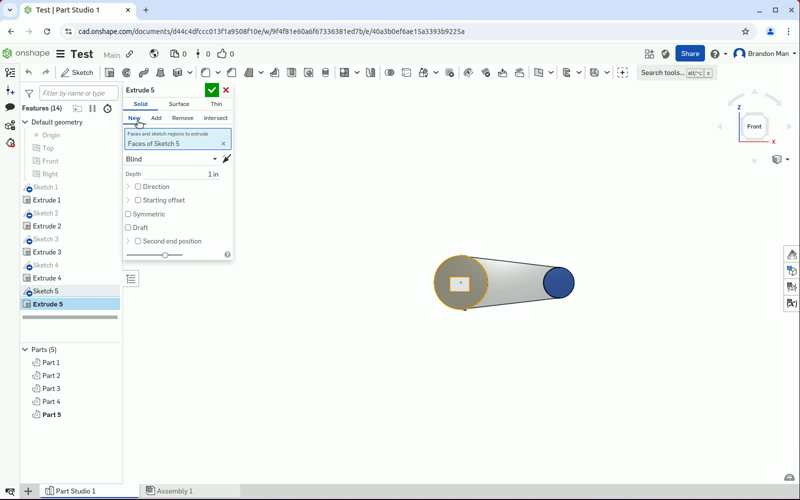
key(tab, 4)
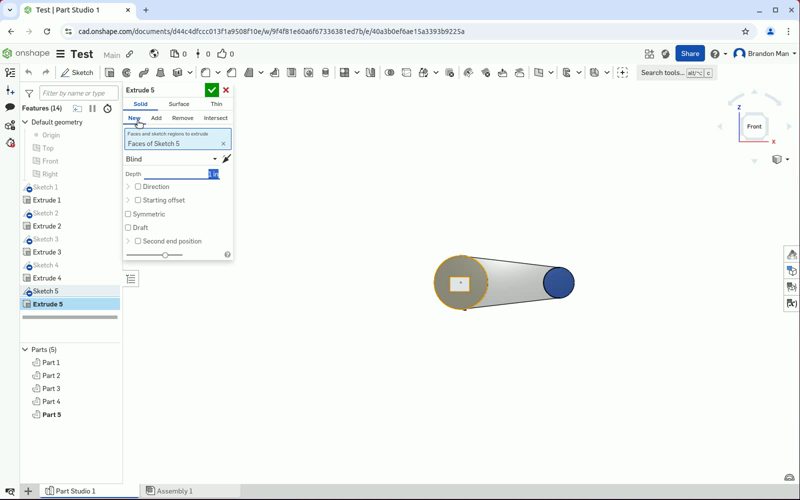
text(6.981)
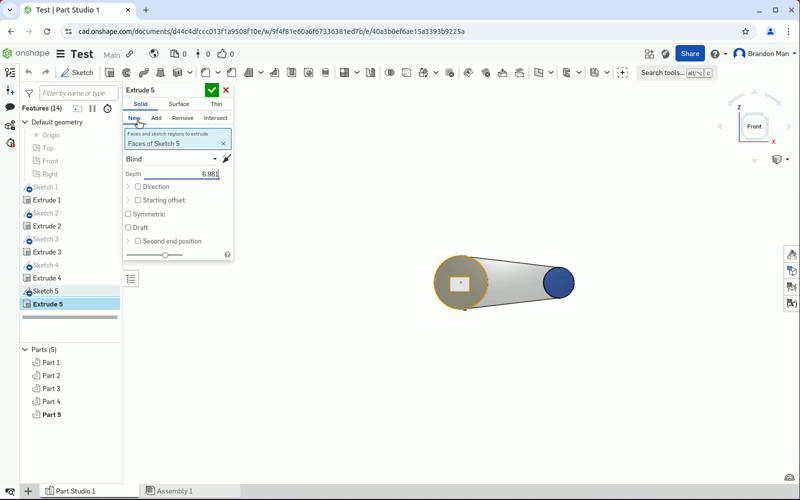
key(enter)
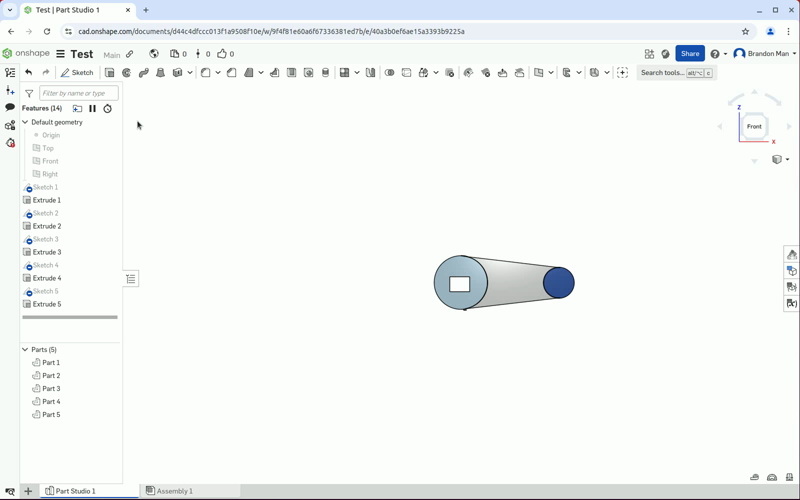
key(shift+h)
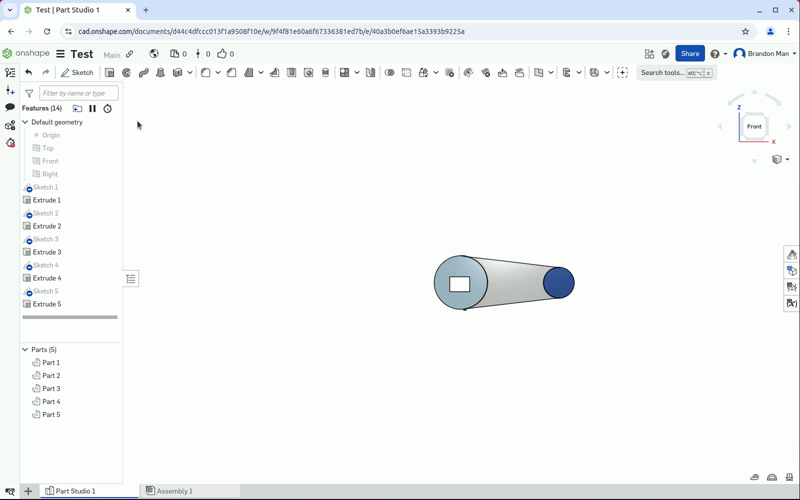
key(shift+h)
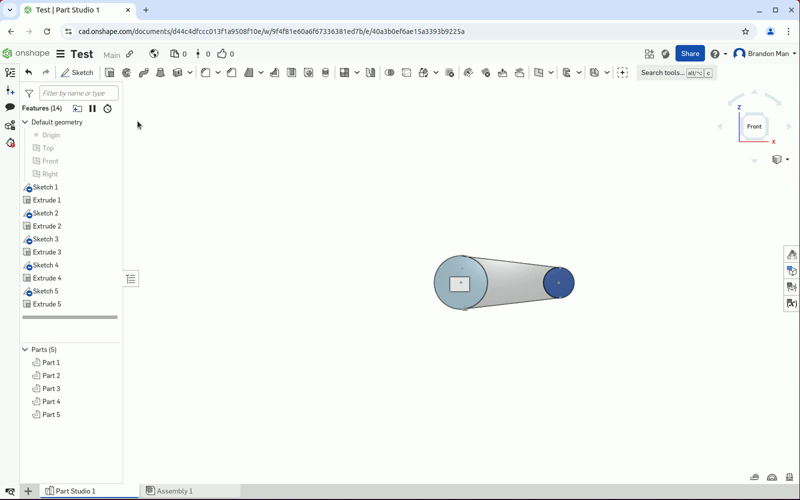
key(shift+7)
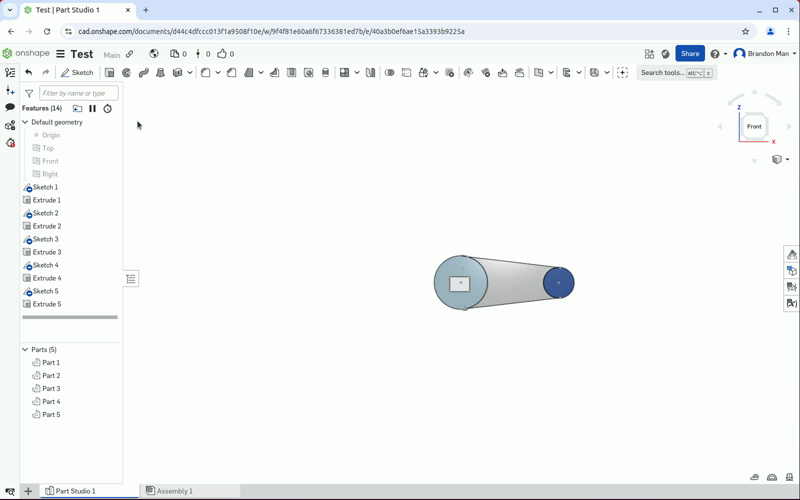
key(left, 2)
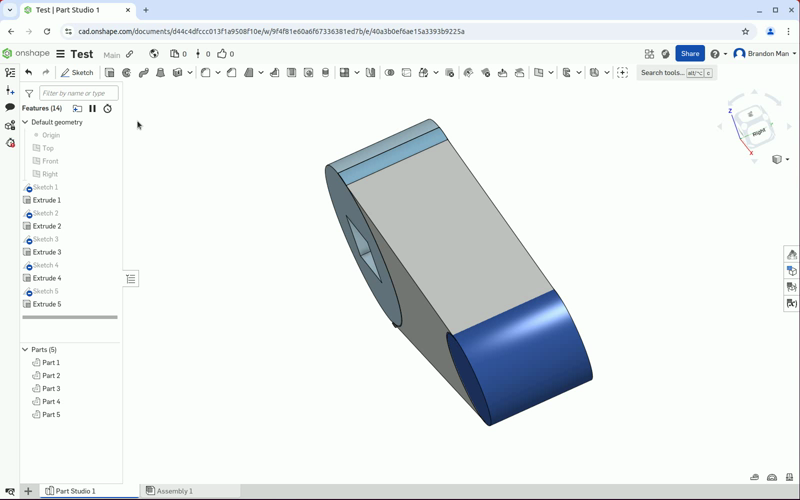
key(down, 2)
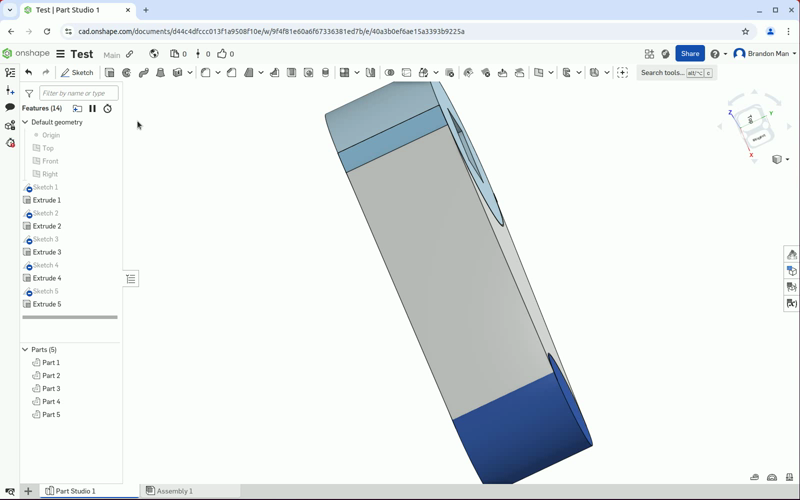
key(up, 2)
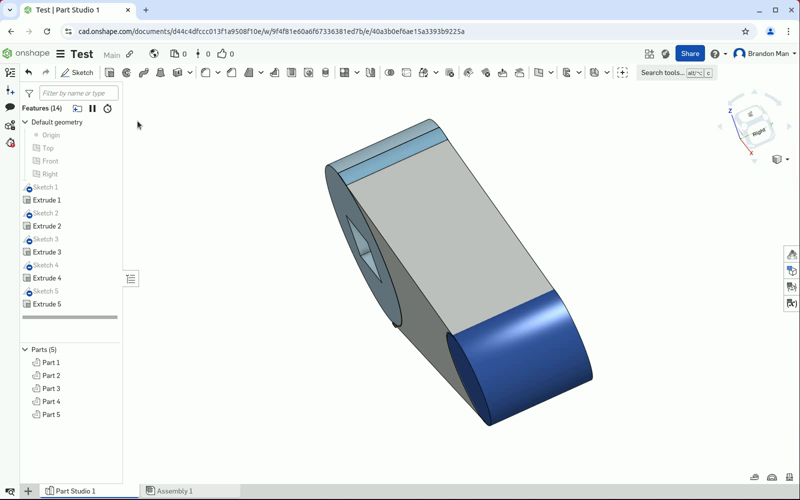
key(right, 2)
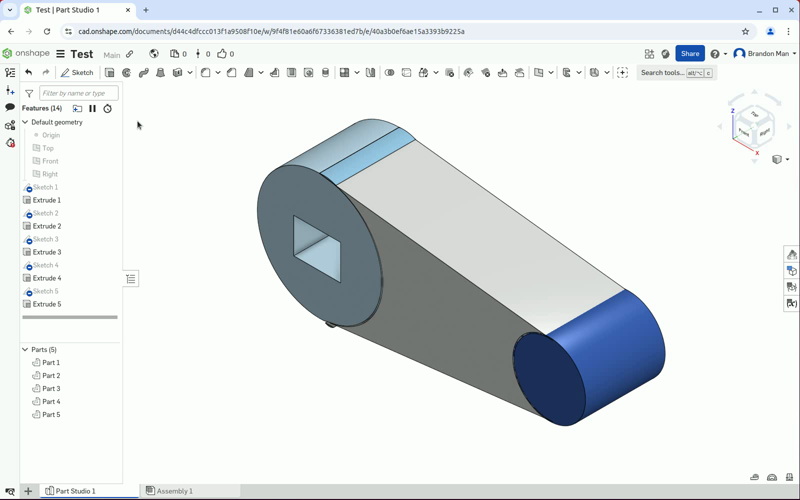
mouse_move(73, 189)
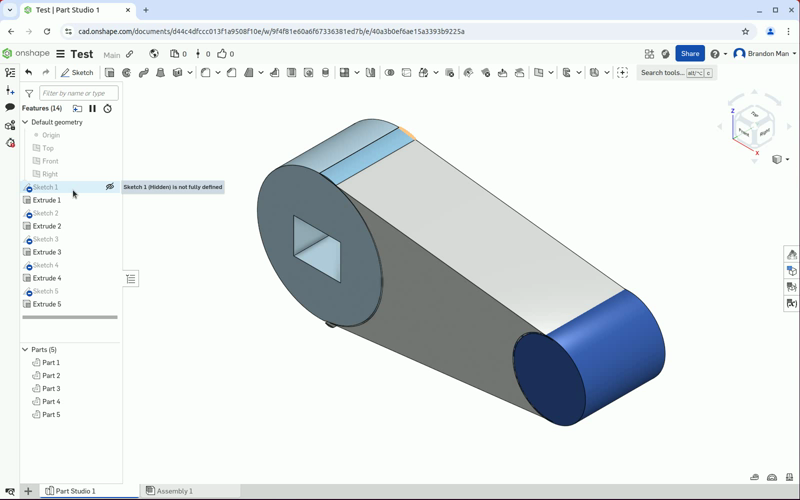
click(73, 189)